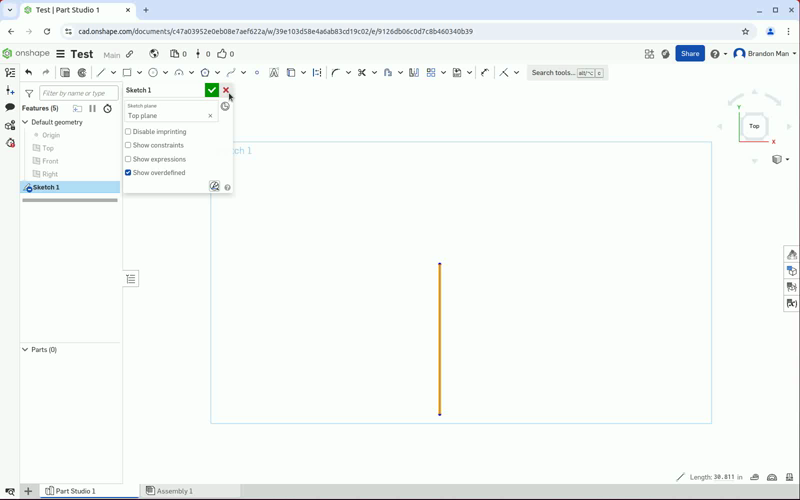
key(shift+h)
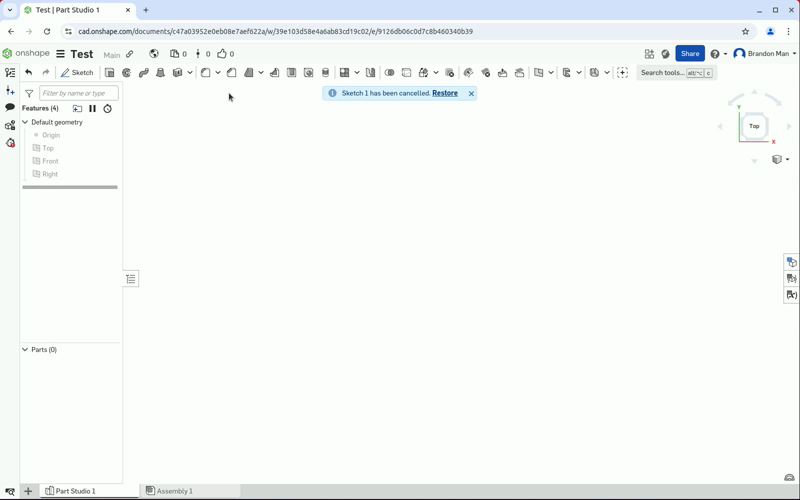
mouse_move(73, 352)
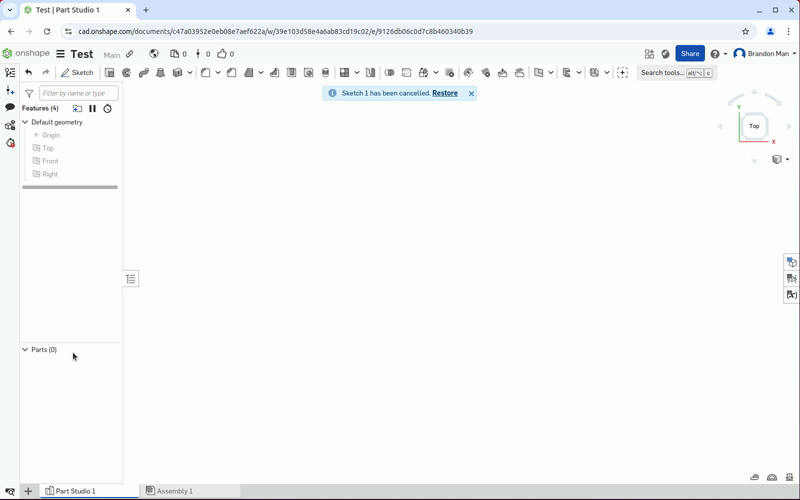
key(y)
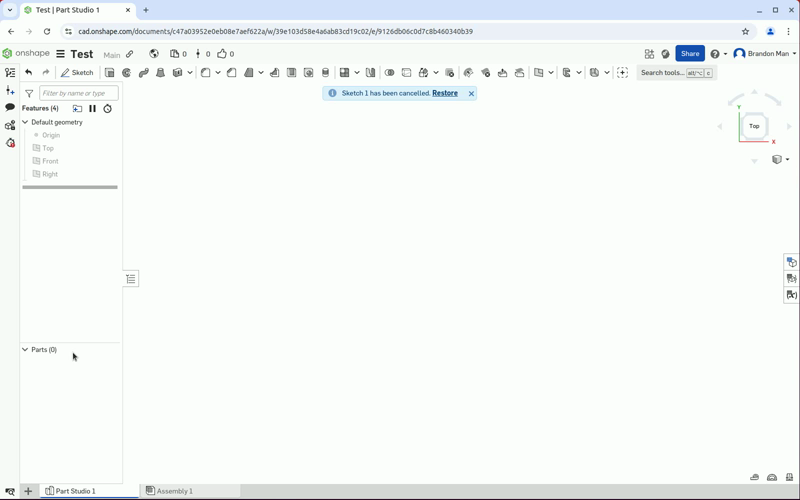
key(shift+p)
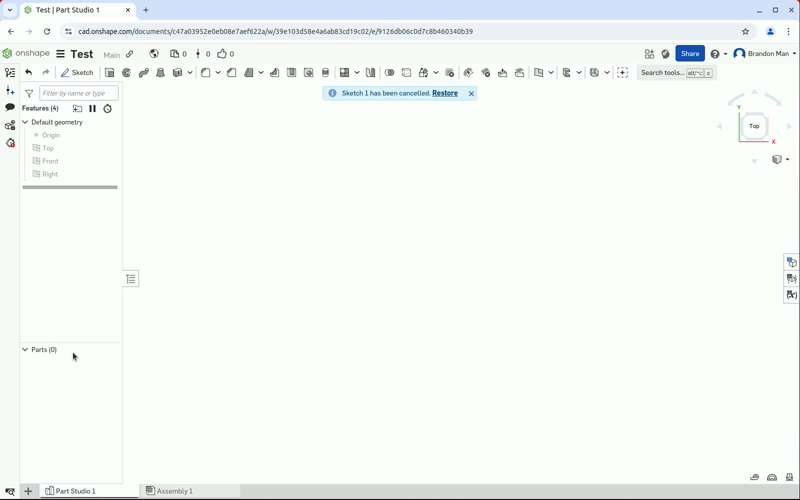
key(space)
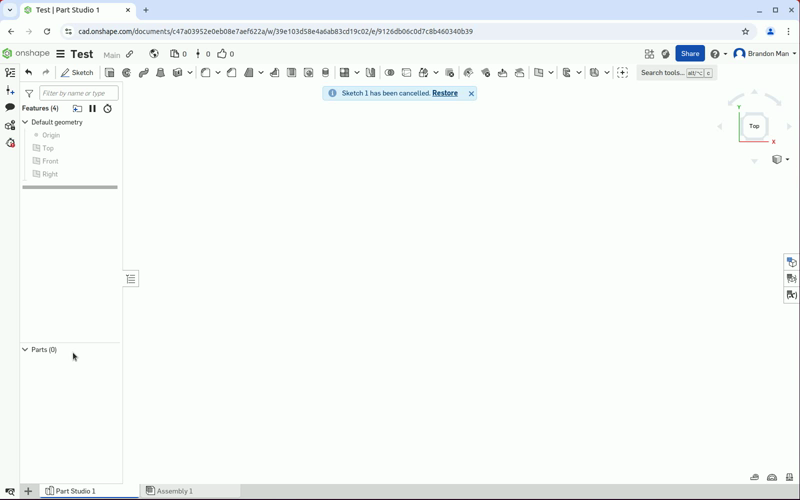
key_down(shift)
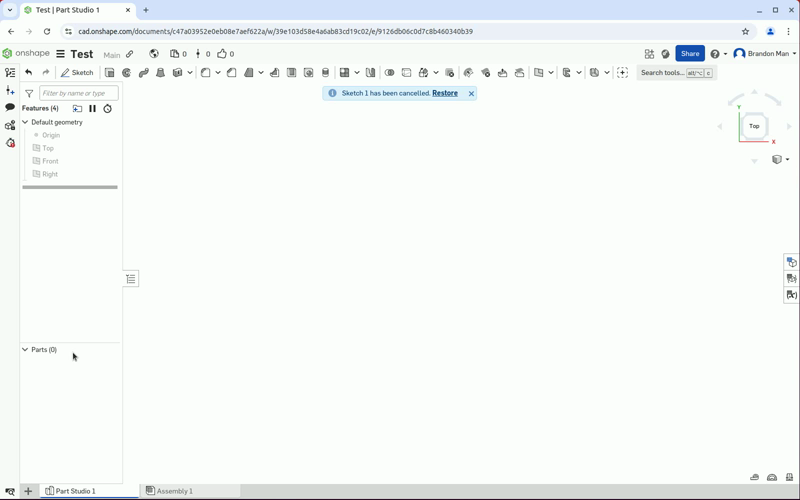
key(up)
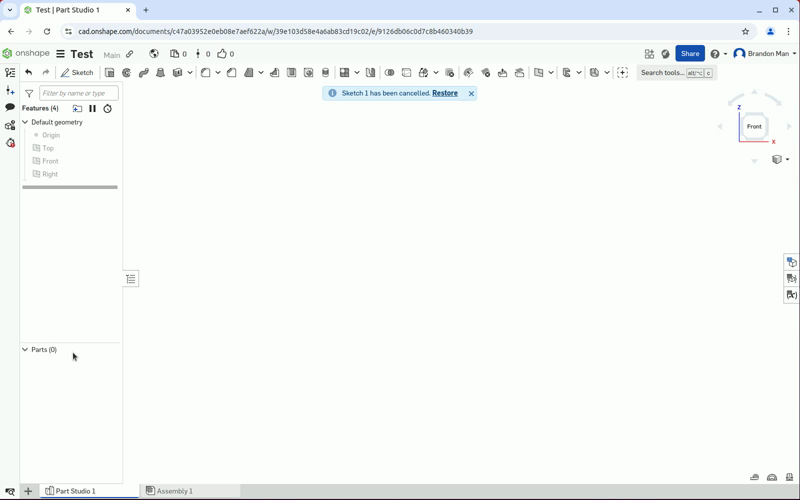
key_up(shift)
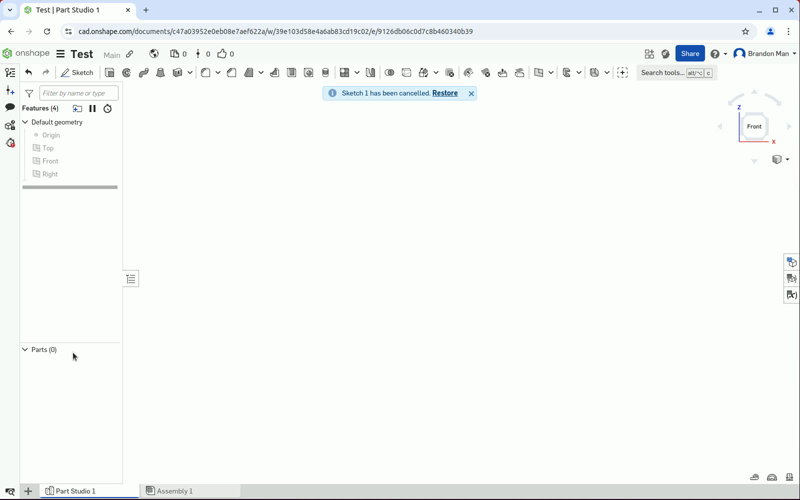
mouse_move(73, 352)
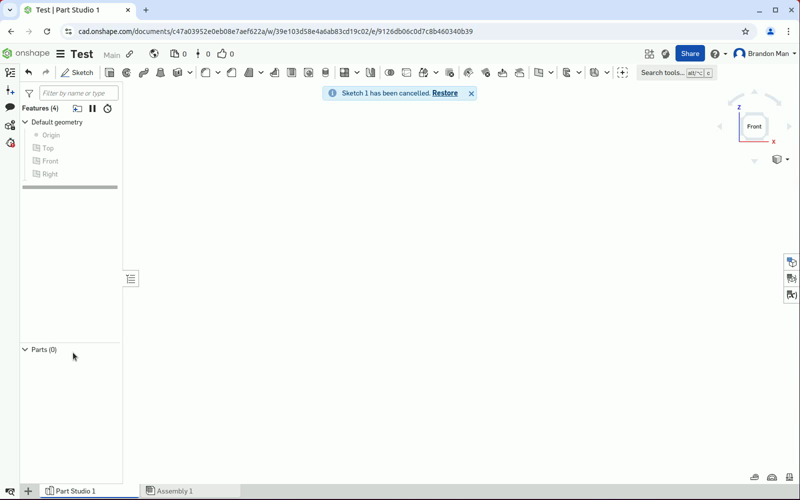
key(shift+y)
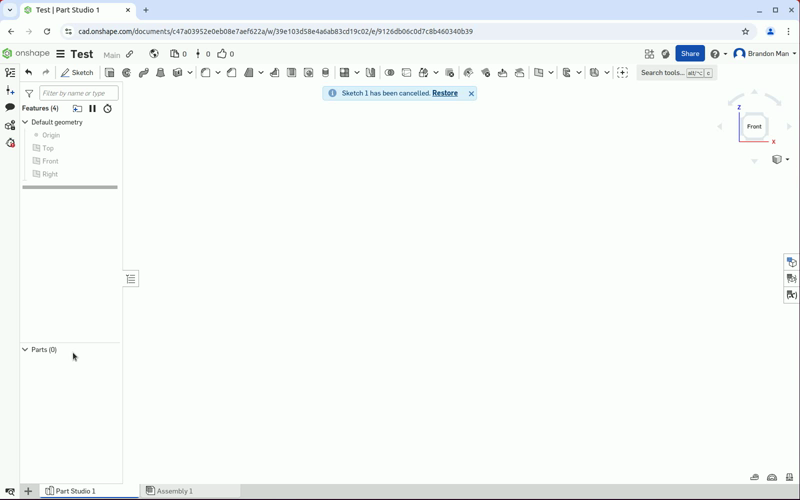
key(shift+s)
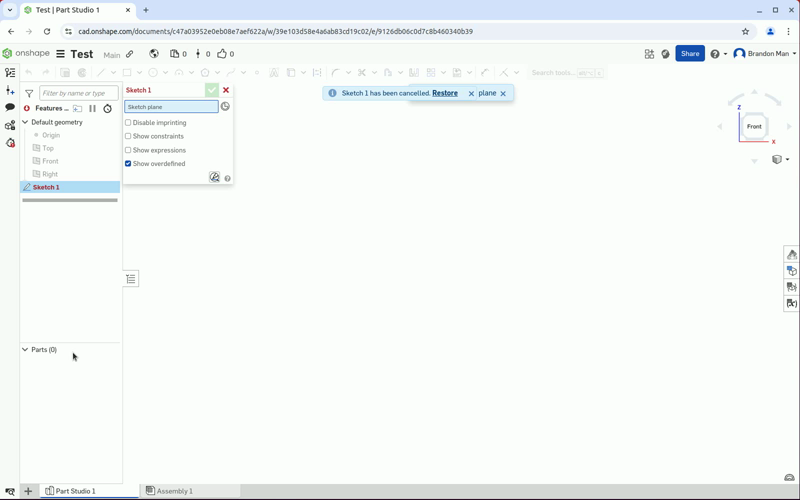
mouse_move(73, 163)
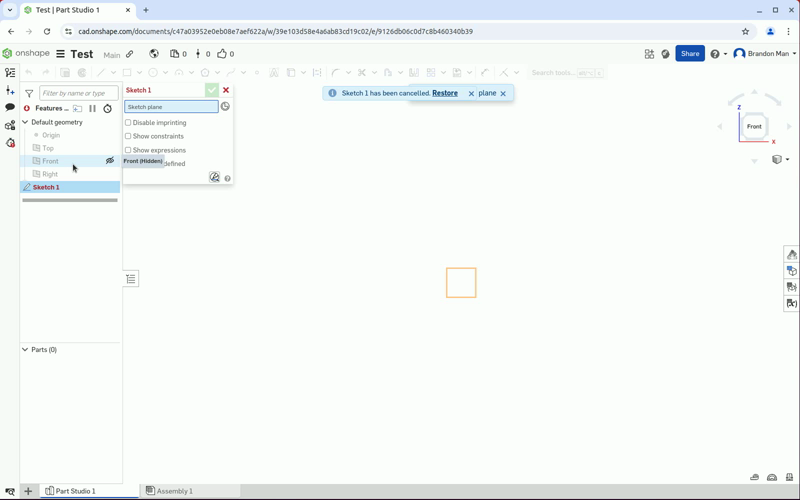
click(73, 163)
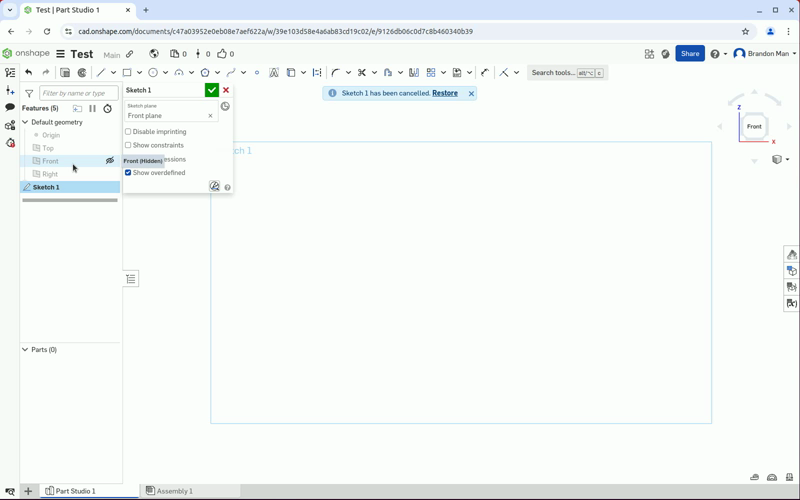
mouse_move(73, 352)
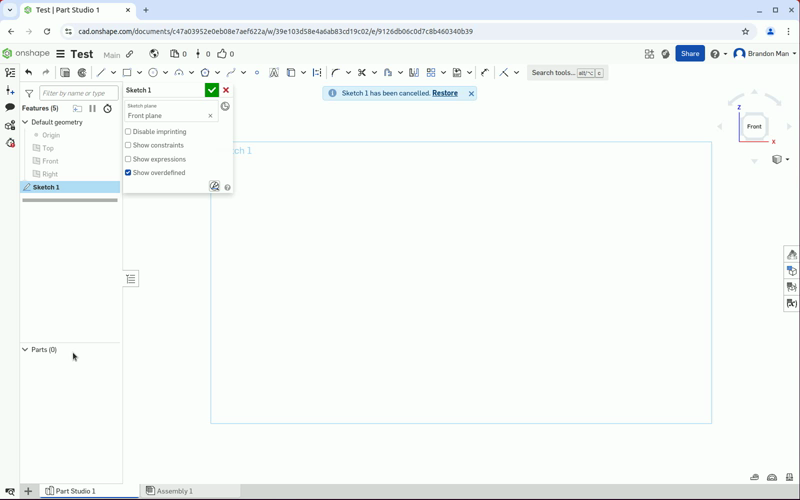
key(y)
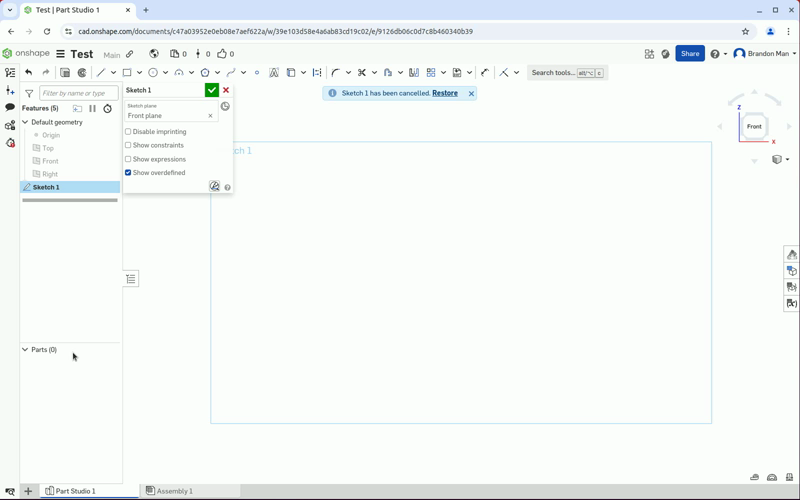
key(l)
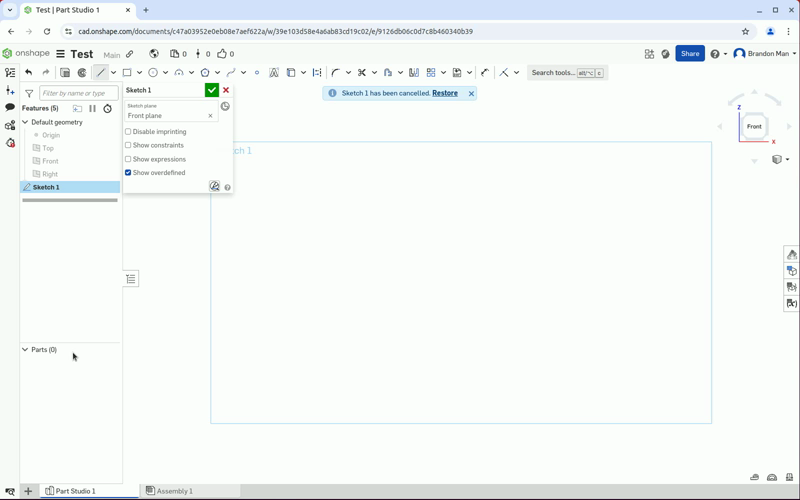
key_down(shift)
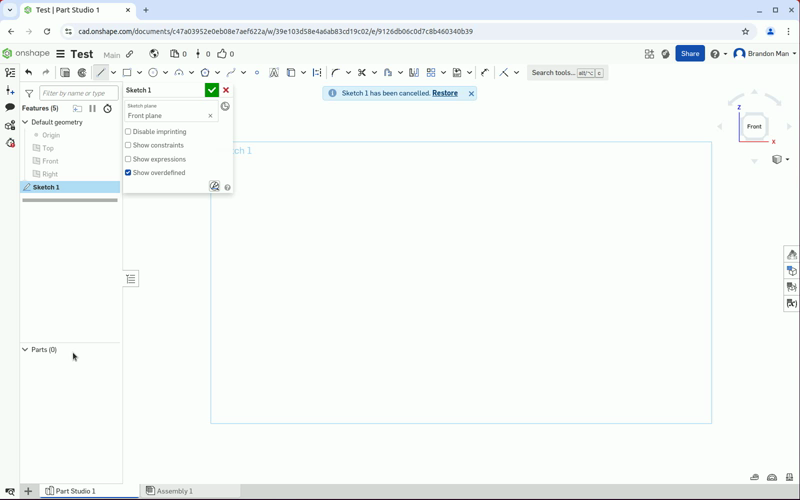
mouse_move(351, 297)
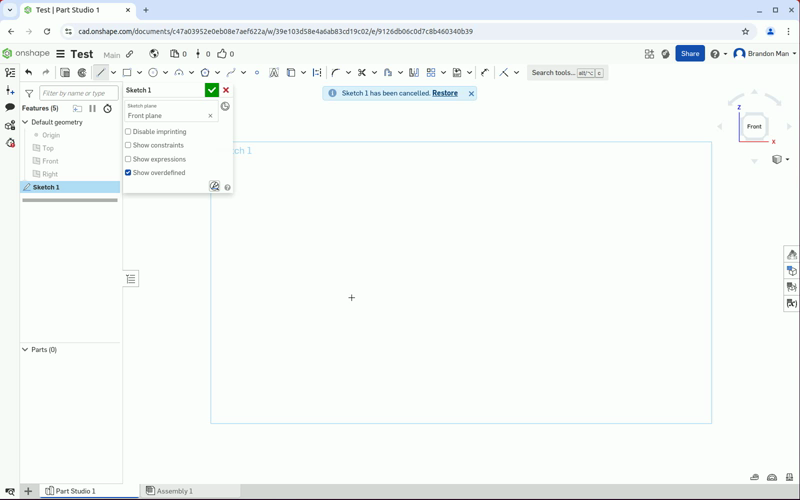
click(351, 297)
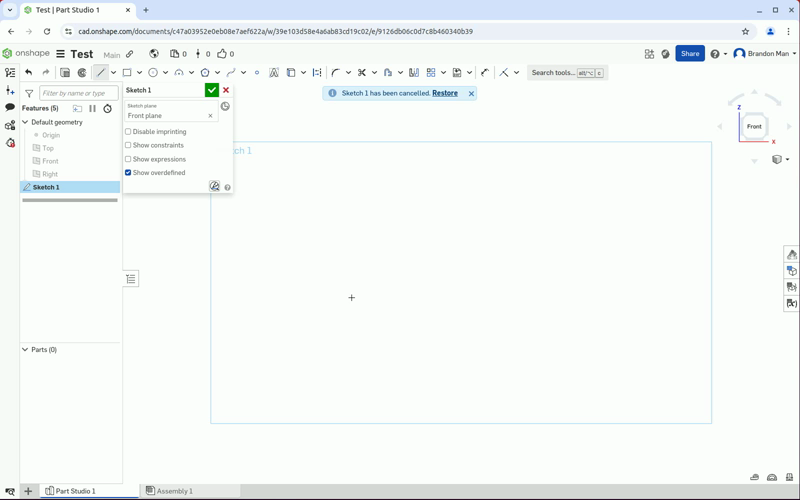
key_up(shift)
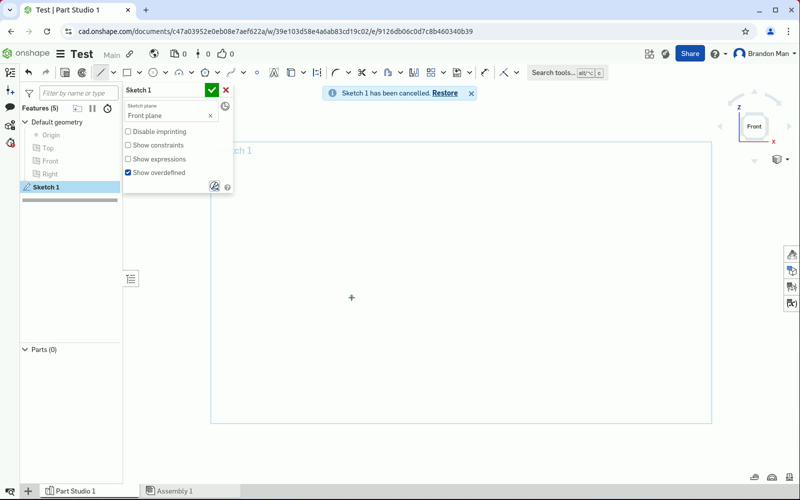
key_down(shift)
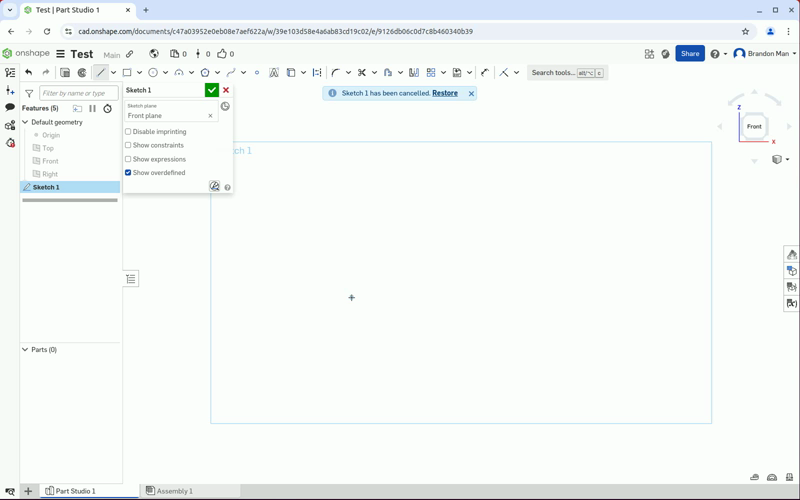
mouse_move(572, 297)
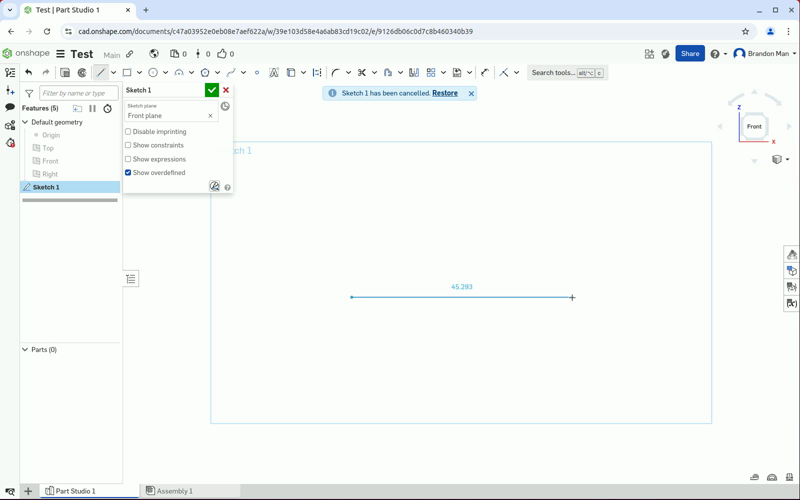
click(572, 297)
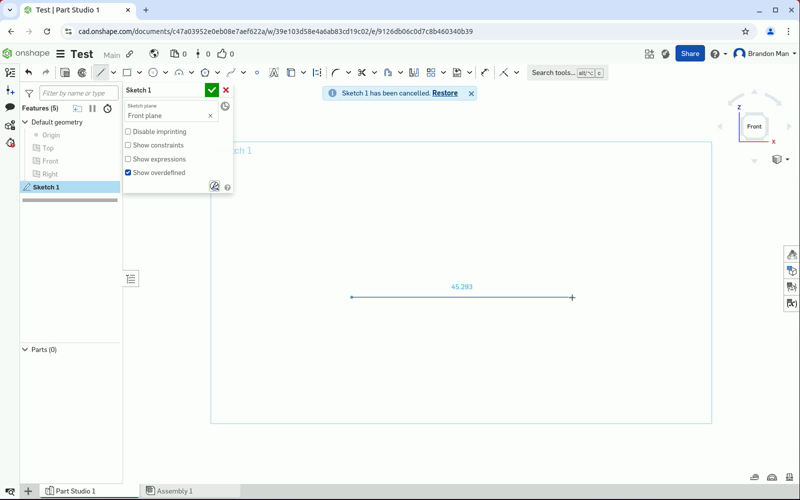
key_up(shift)
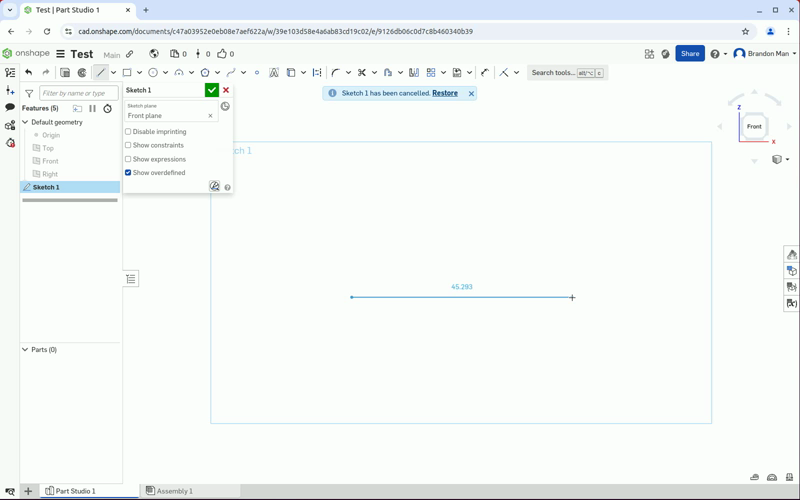
key_down(shift)
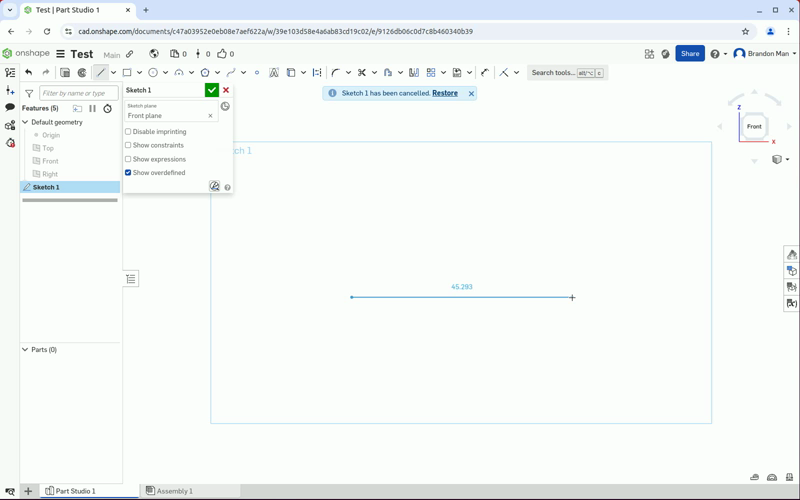
mouse_move(589, 297)
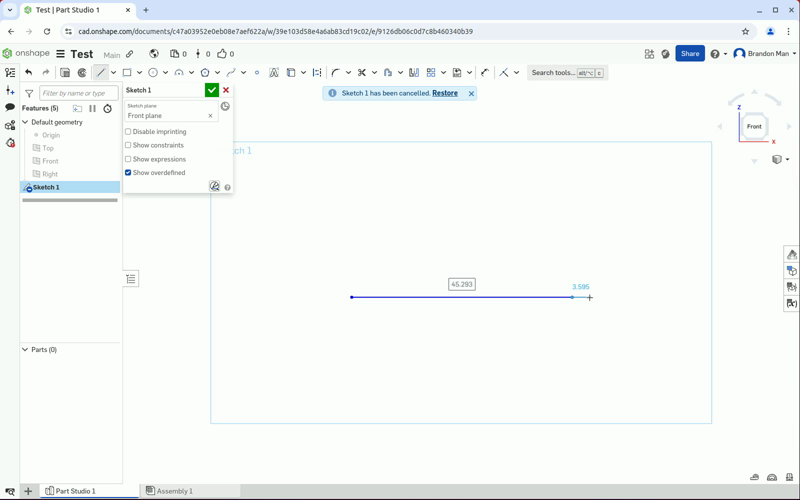
mouse_move(572, 266)
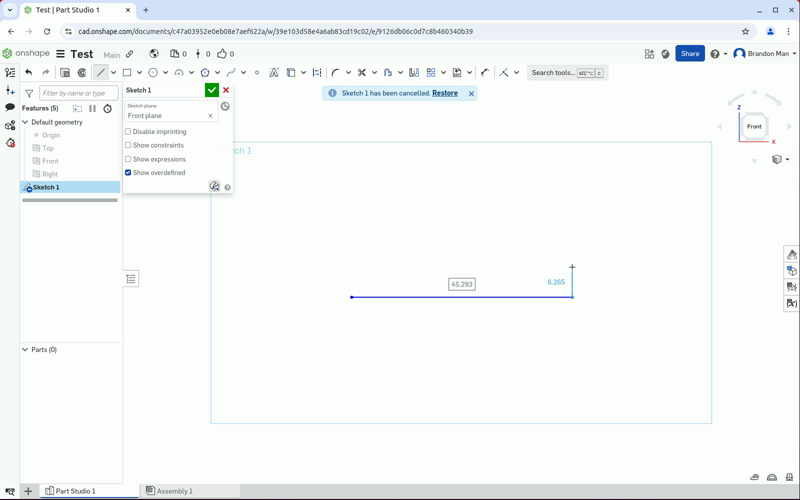
click(572, 266)
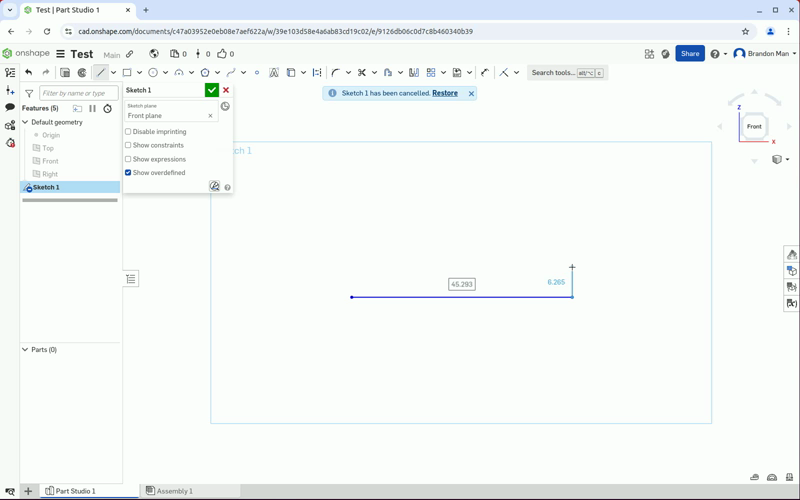
key_up(shift)
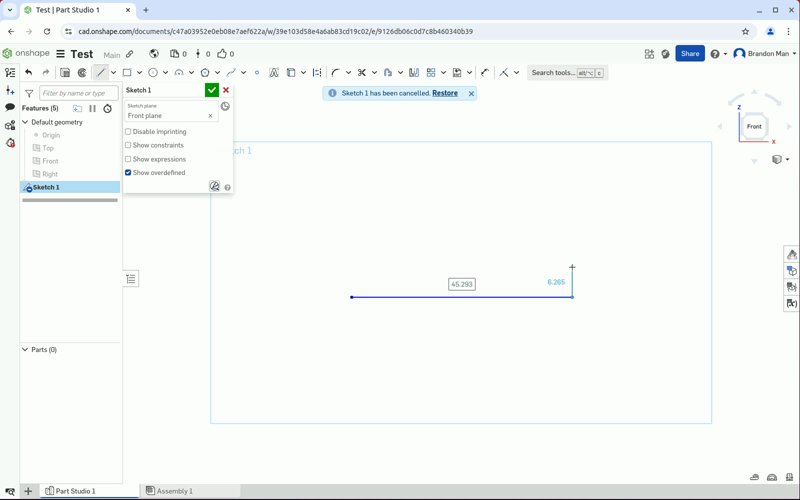
key_down(shift)
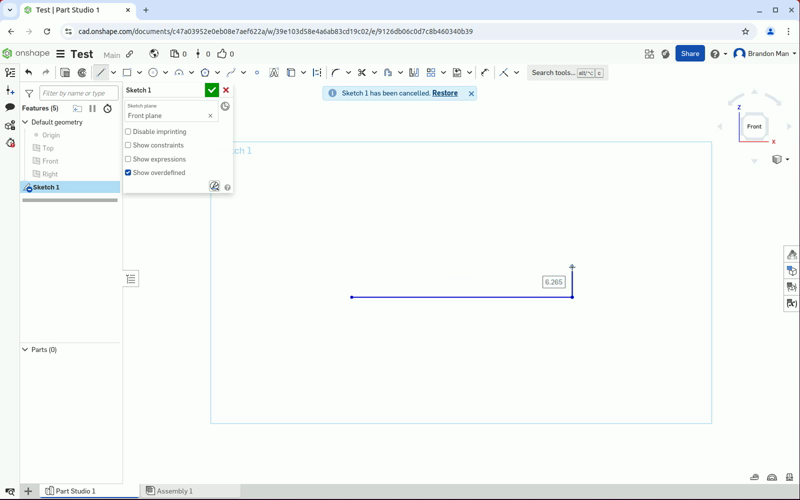
mouse_move(351, 266)
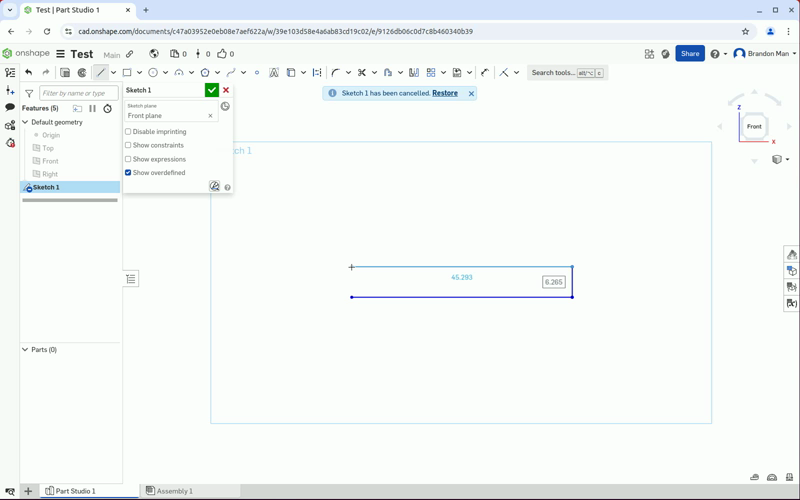
click(351, 266)
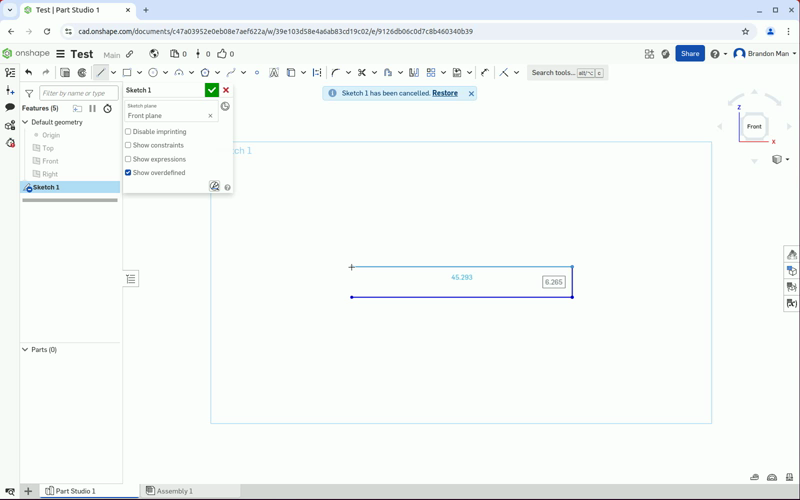
key_up(shift)
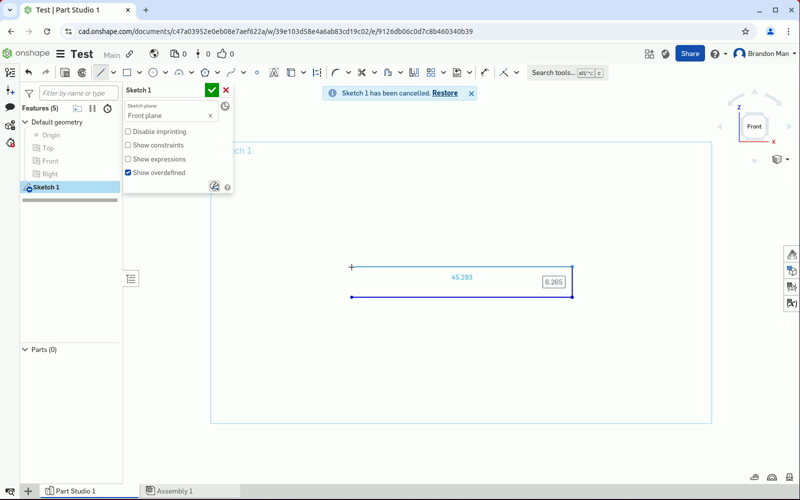
mouse_move(381, 266)
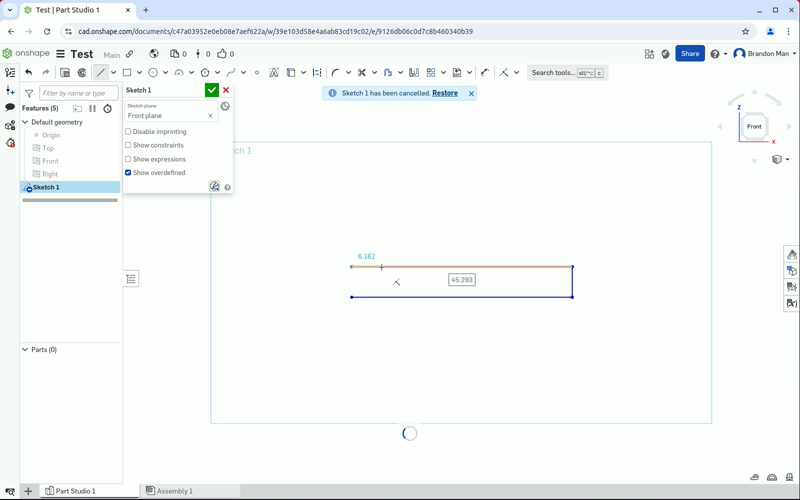
key_down(shift)
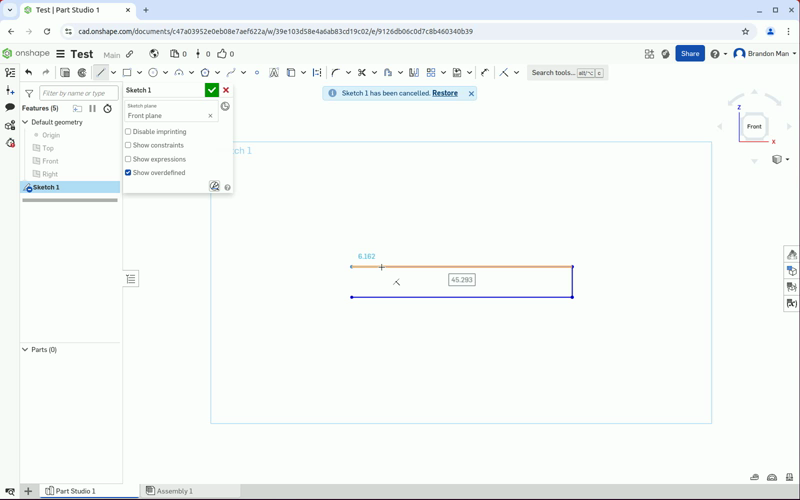
mouse_move(351, 297)
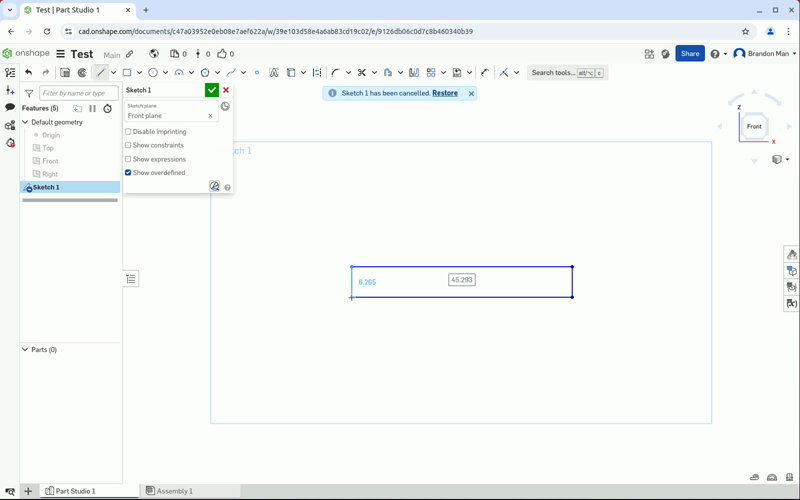
key_up(shift)
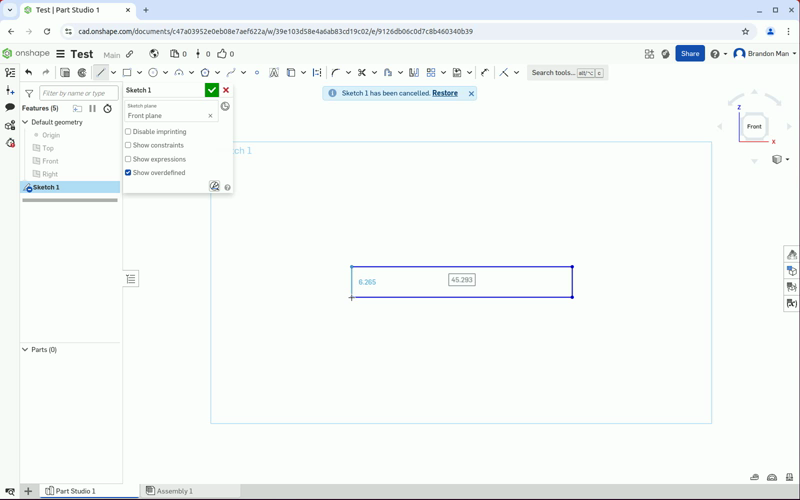
click(351, 297)
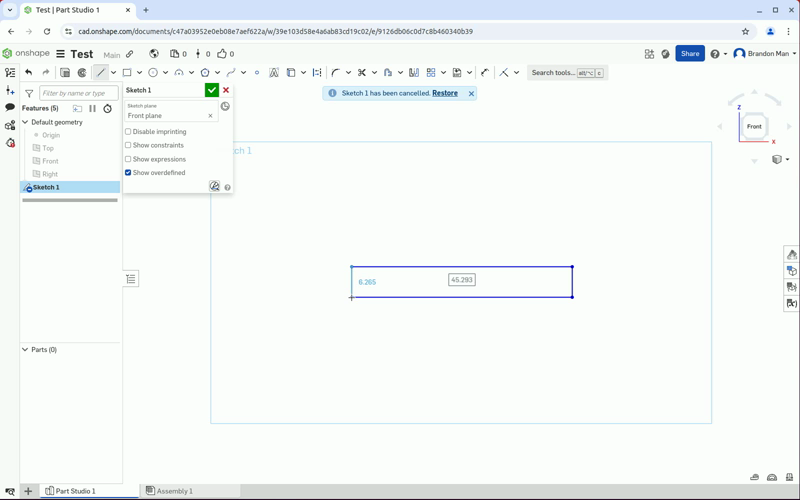
key(esc)
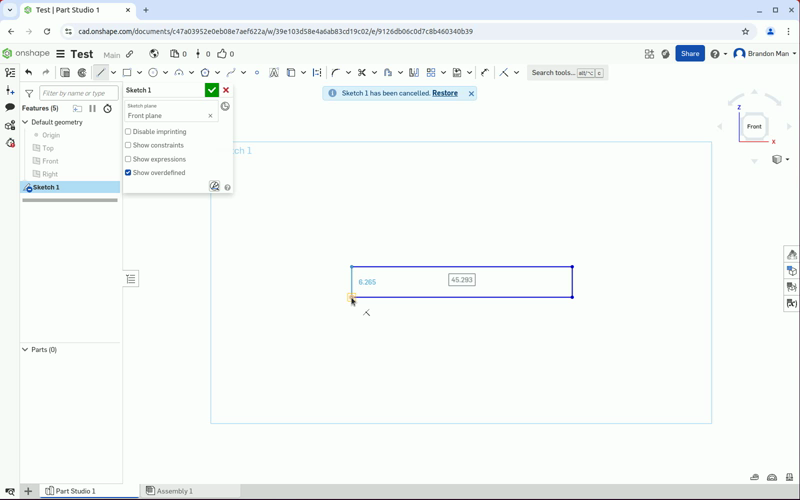
mouse_move(481, 272)
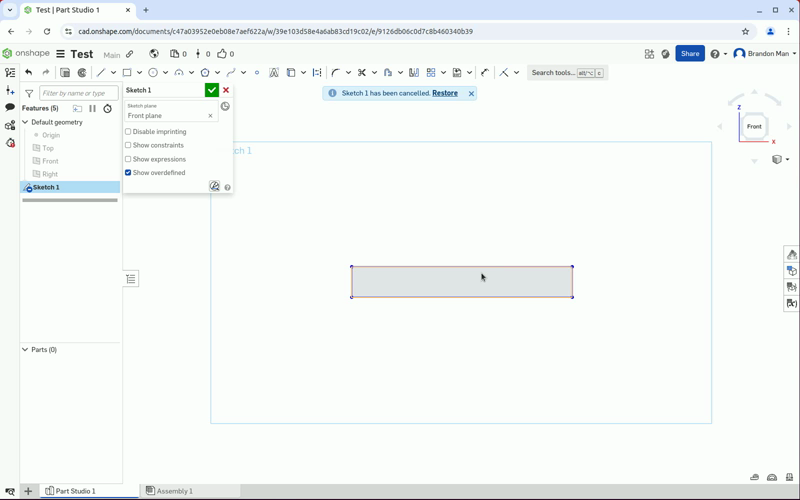
click(481, 272)
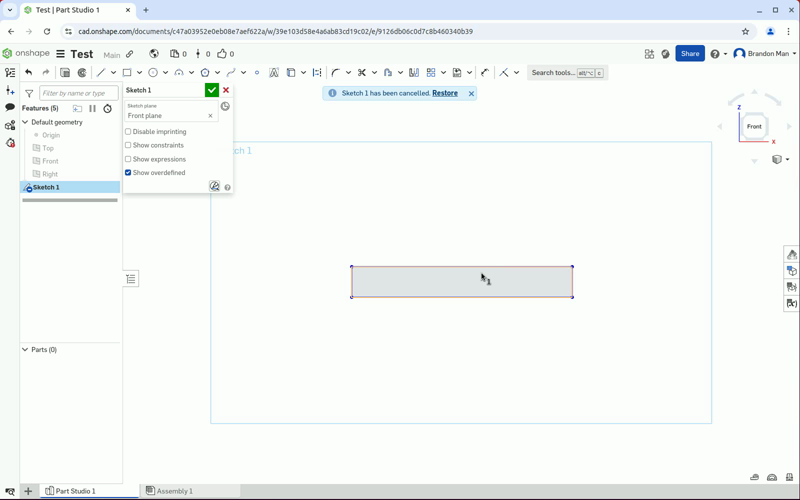
mouse_move(73, 352)
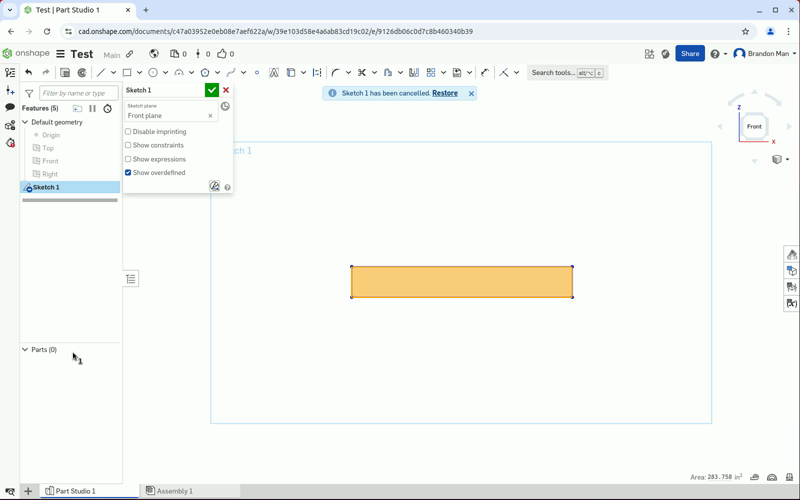
key(shift+y)
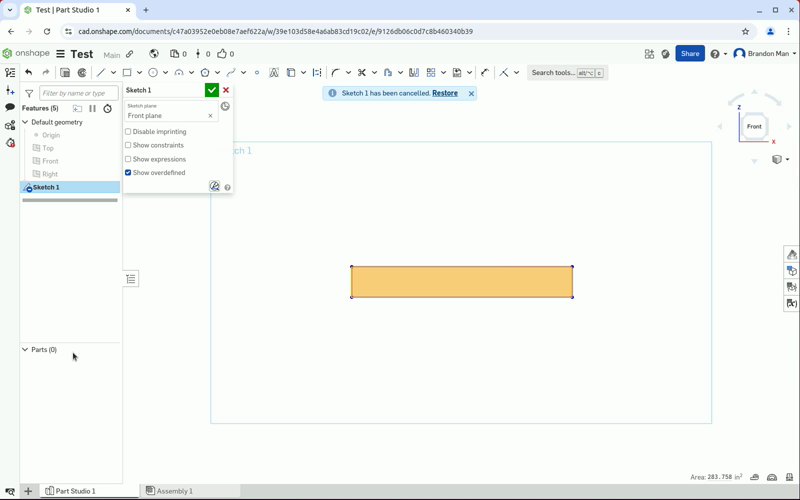
key(shift+e)
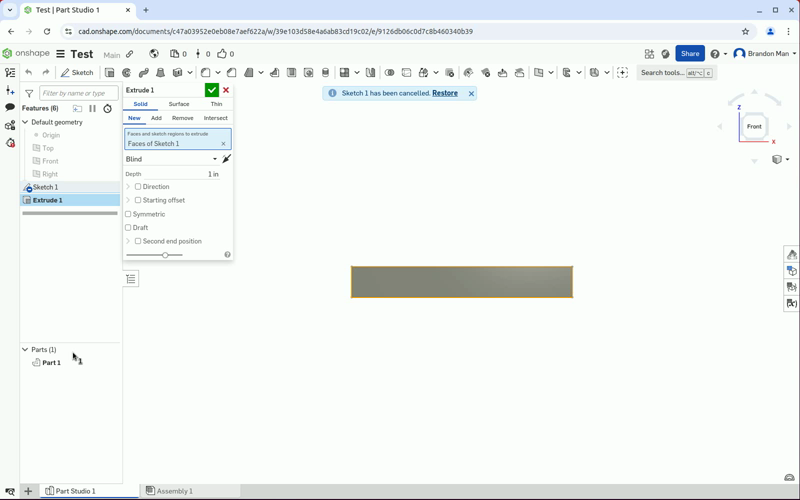
mouse_move(143, 106)
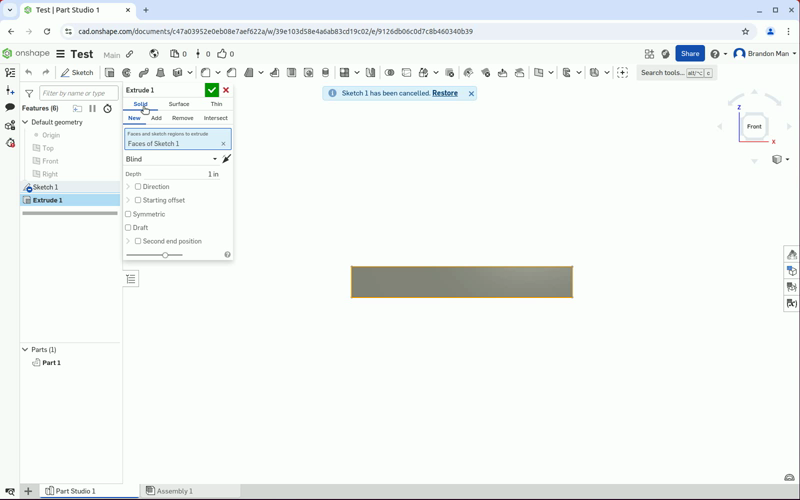
click(143, 106)
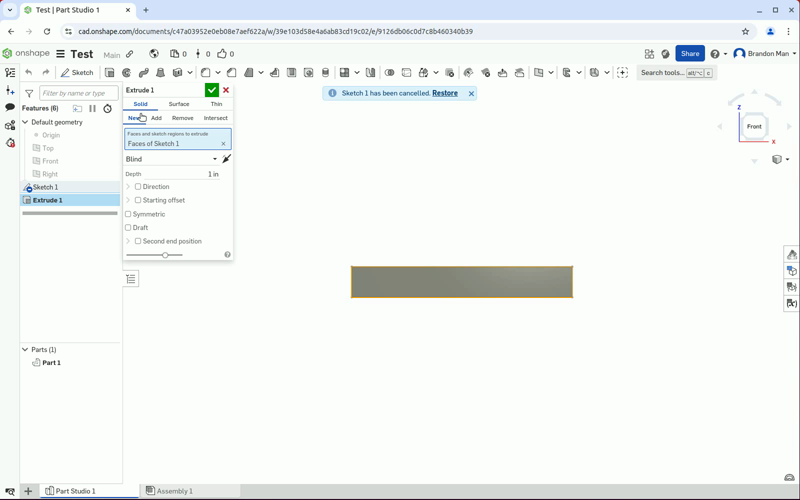
mouse_move(137, 120)
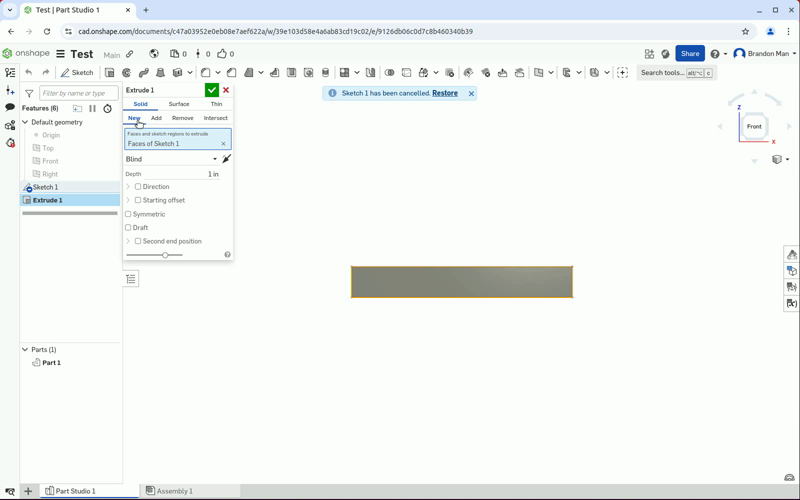
click(137, 120)
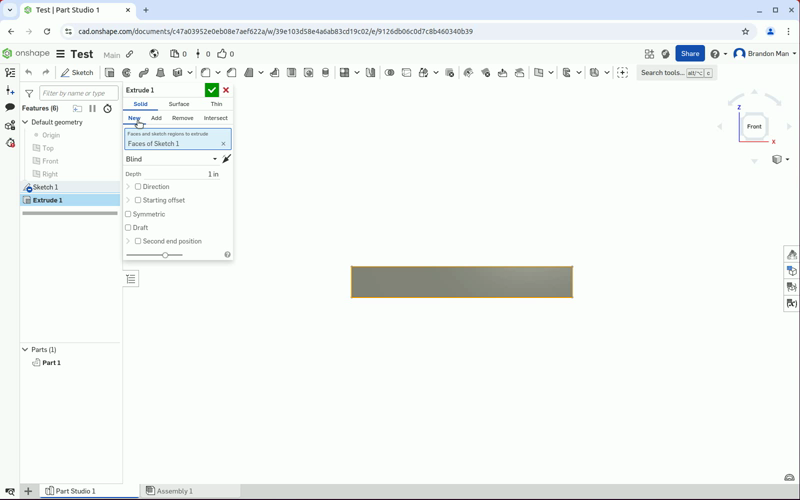
key(tab, 4)
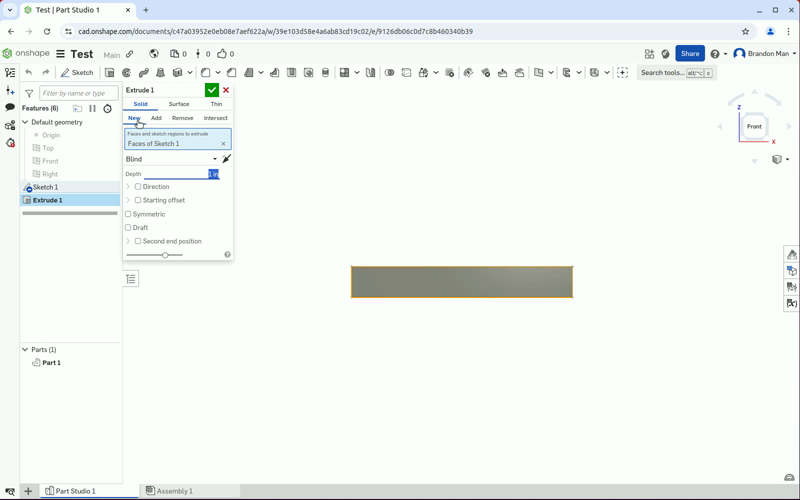
text(19.256)
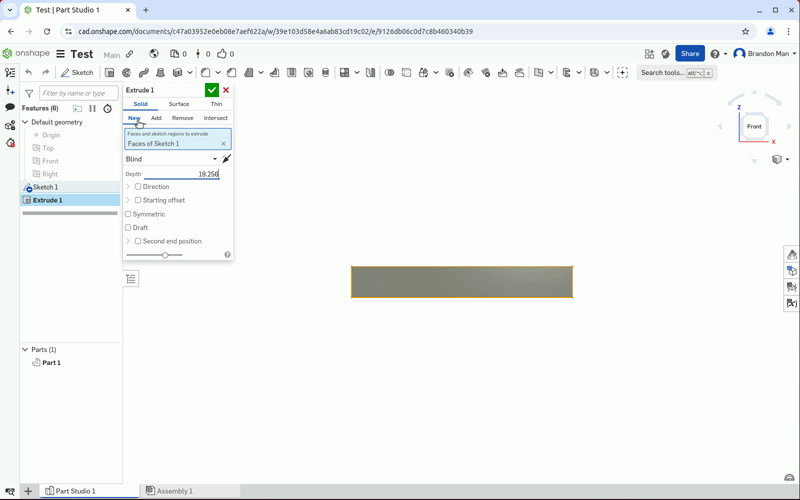
key(tab, 3)
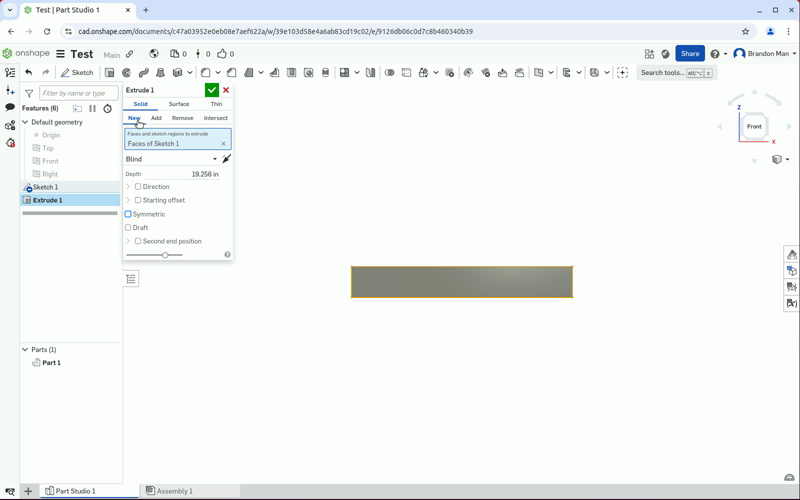
key(space)
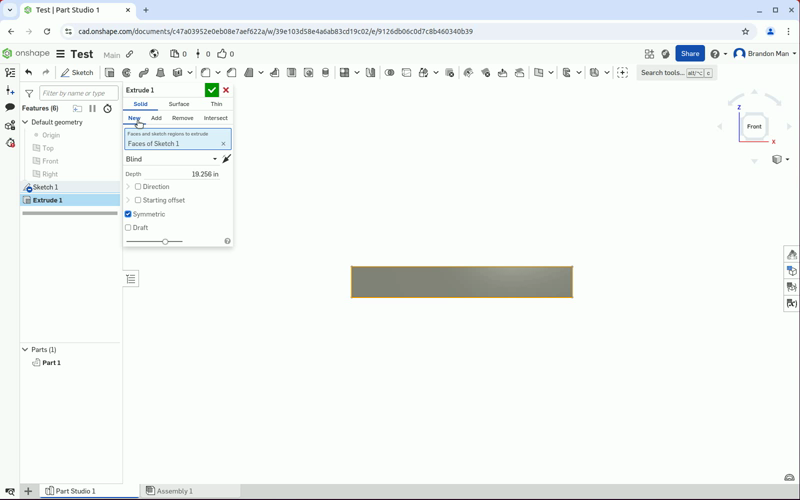
key(enter)
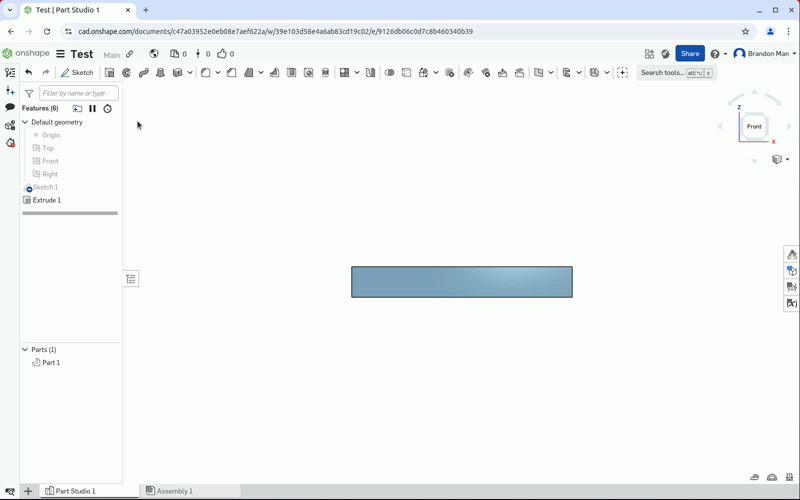
key(shift+h)
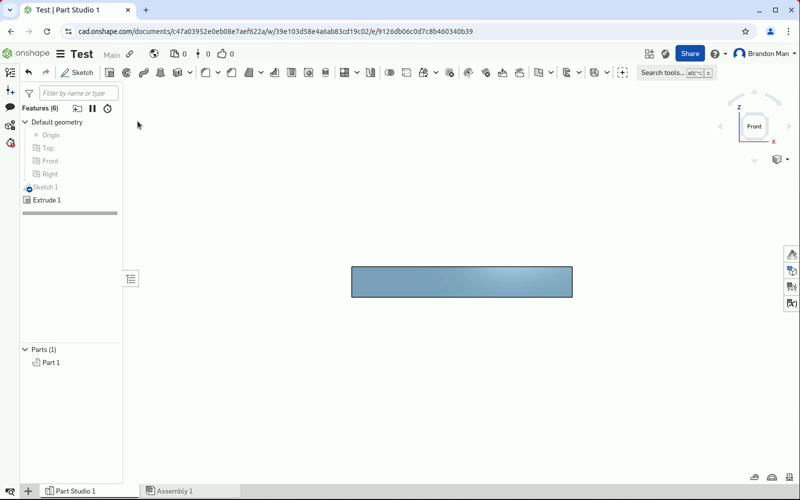
key(shift+h)
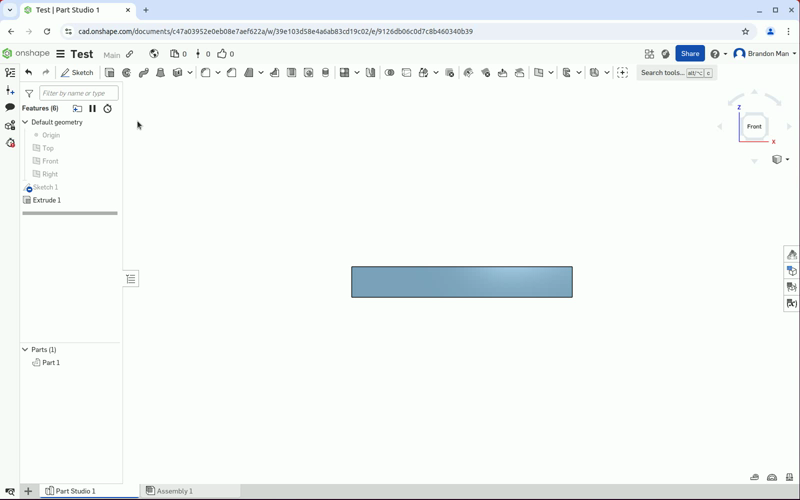
mouse_move(73, 189)
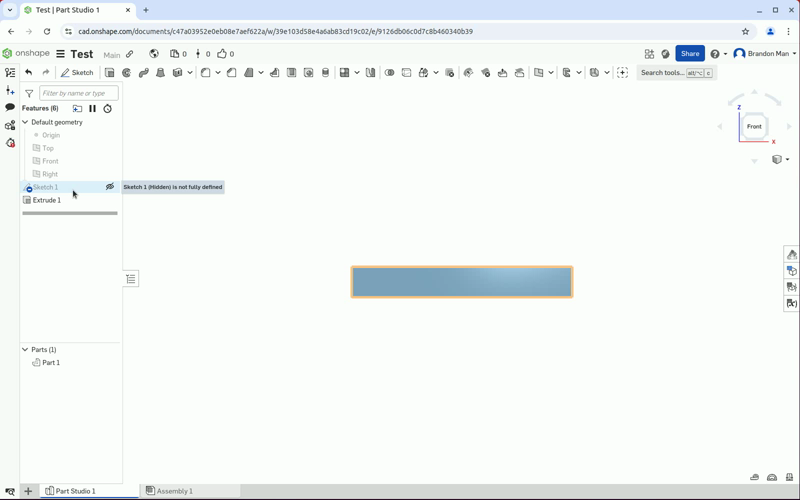
click(73, 189)
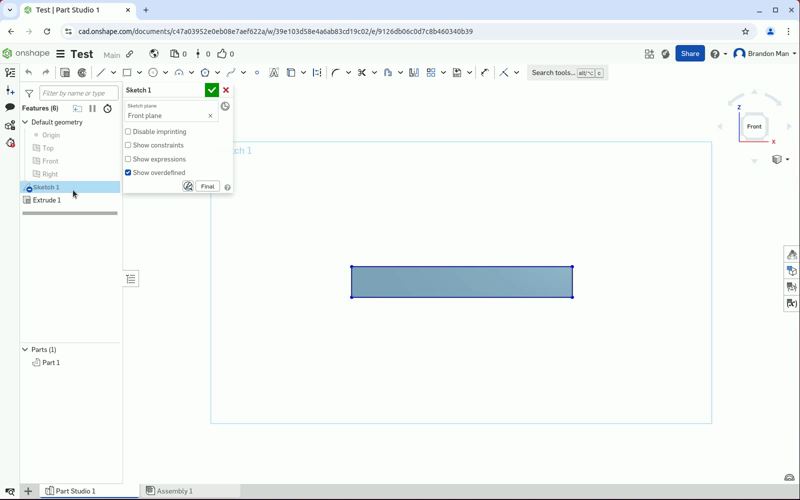
mouse_move(229, 92)
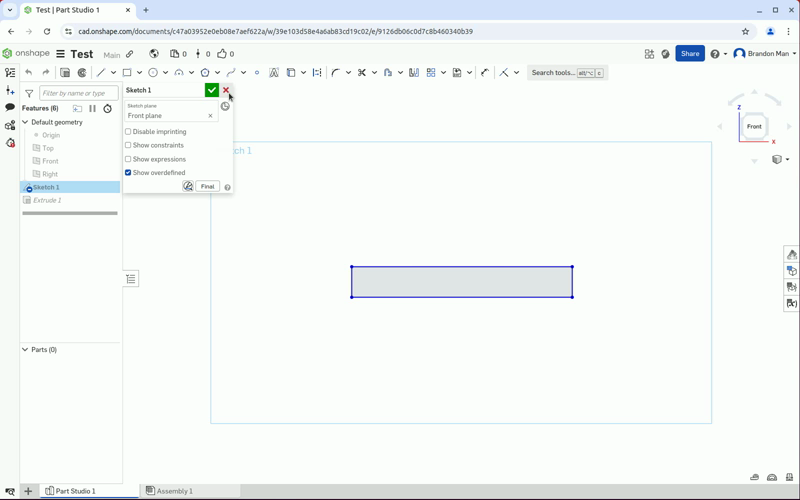
click(229, 92)
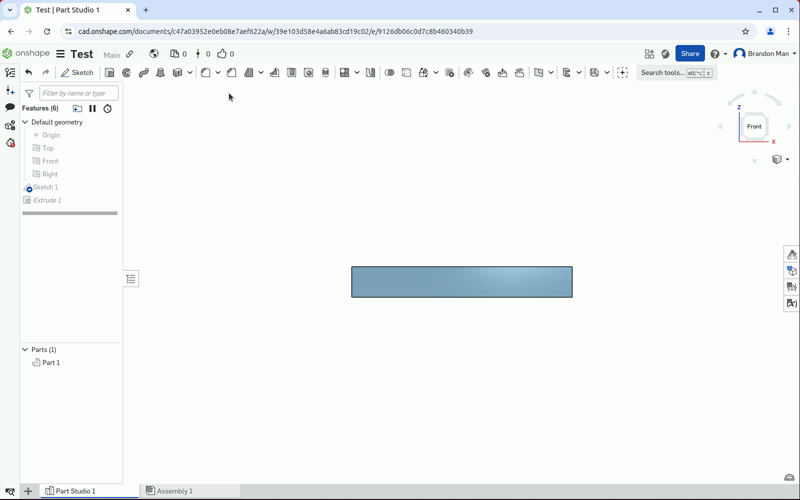
mouse_move(73, 352)
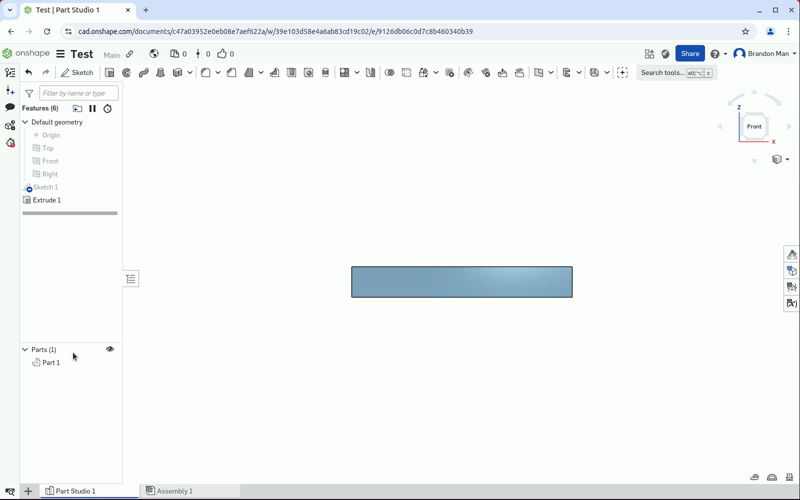
key(y)
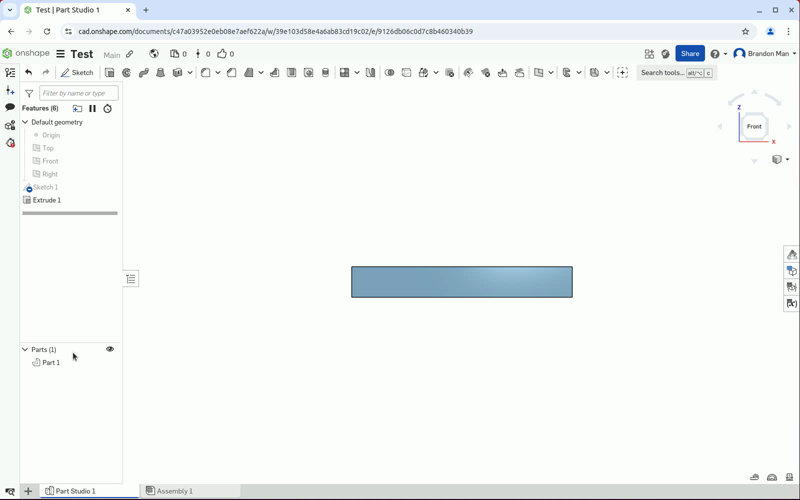
key(shift+p)
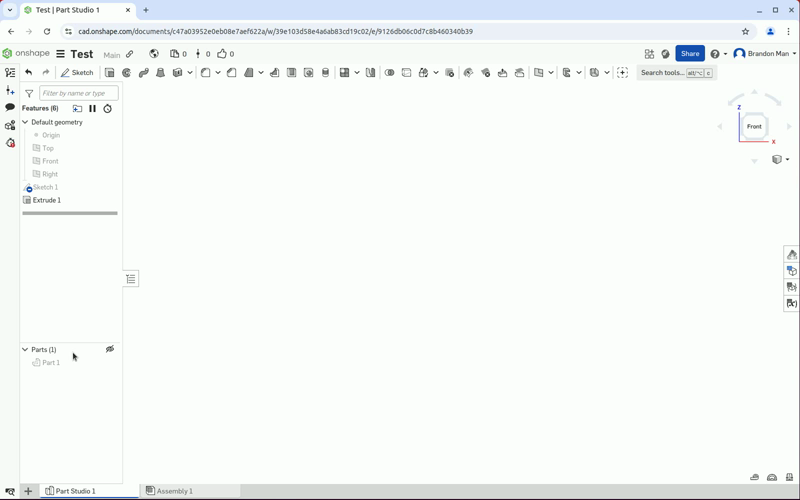
key(space)
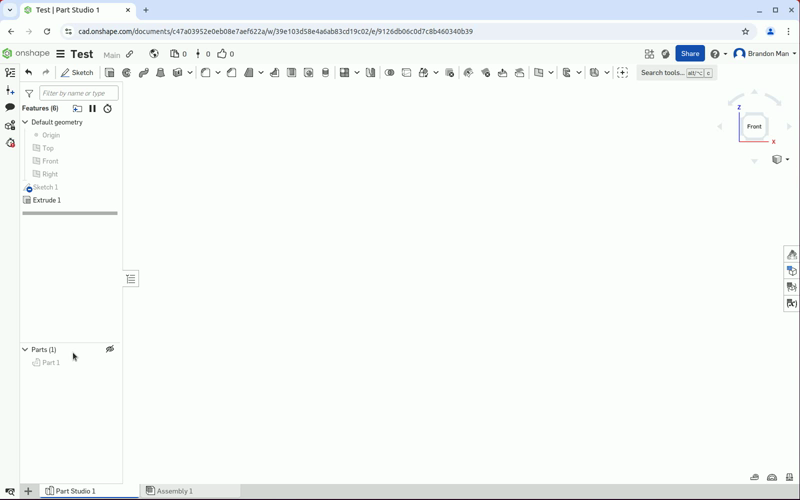
key_down(shift)
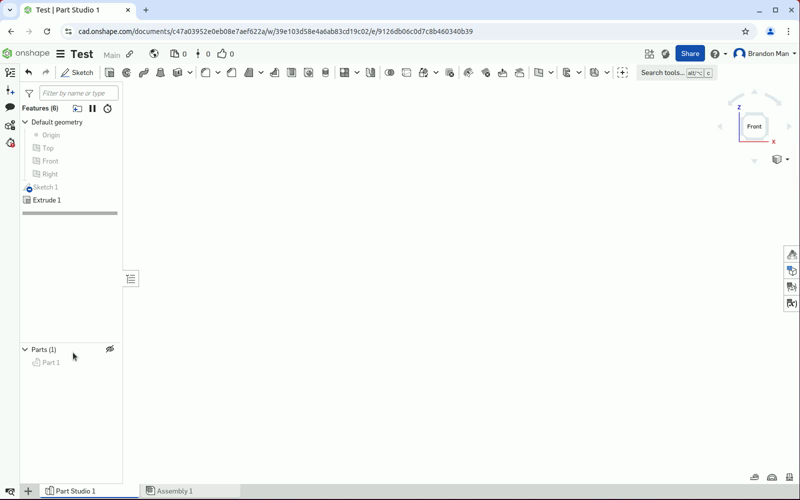
key(down)
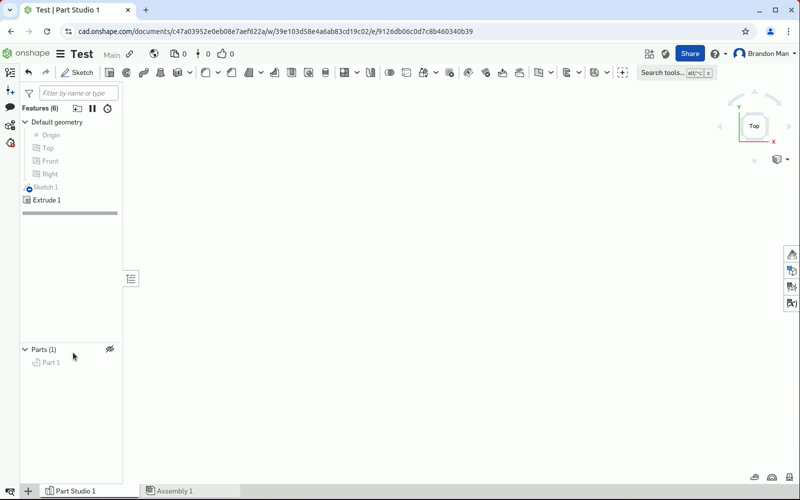
key_up(shift)
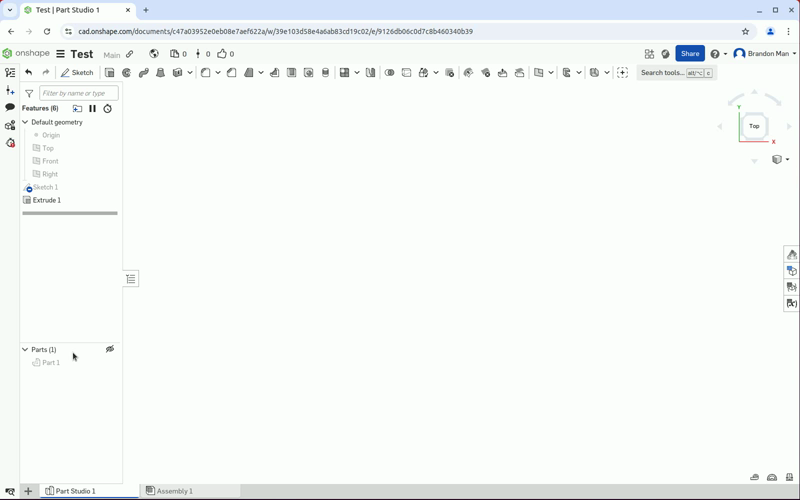
mouse_move(73, 352)
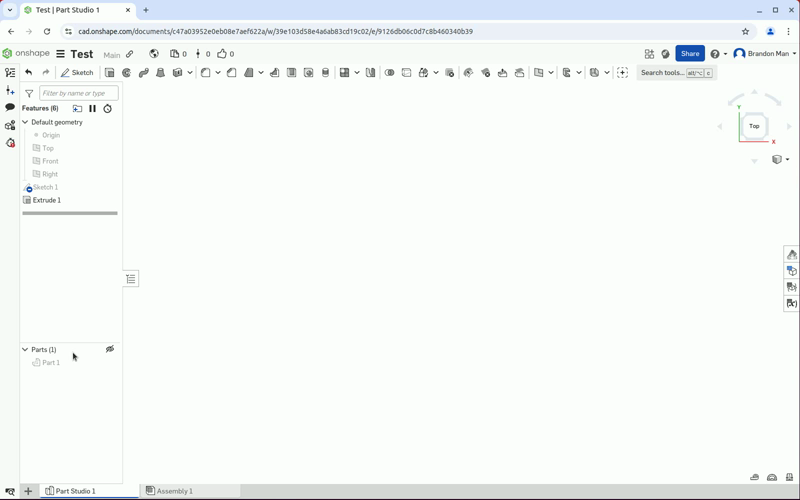
key(shift+y)
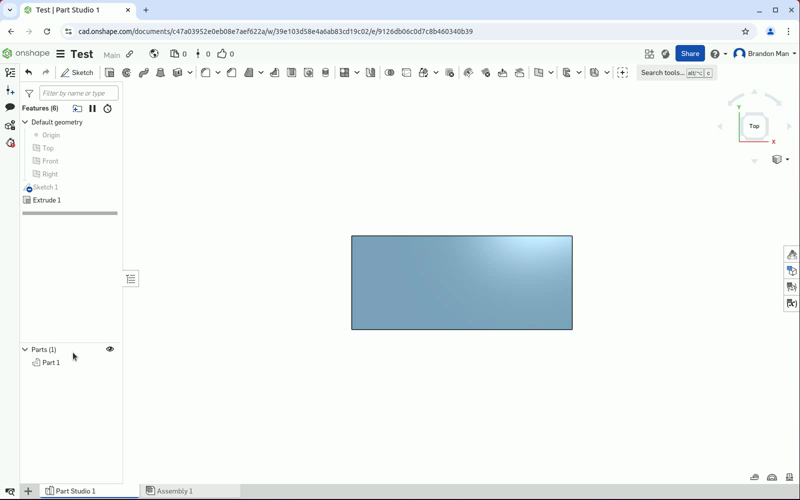
mouse_move(541, 75)
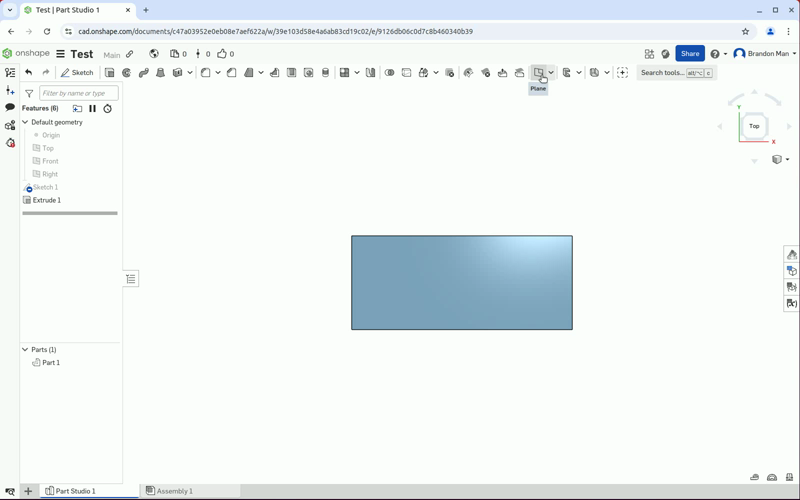
click(541, 75)
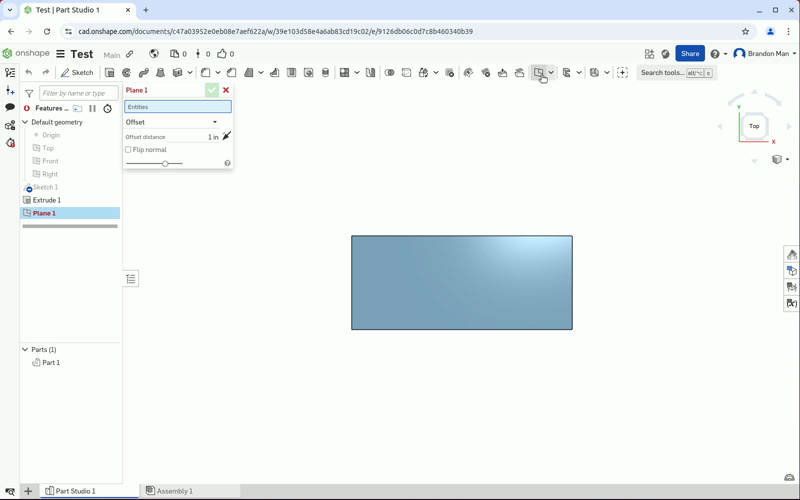
mouse_move(73, 150)
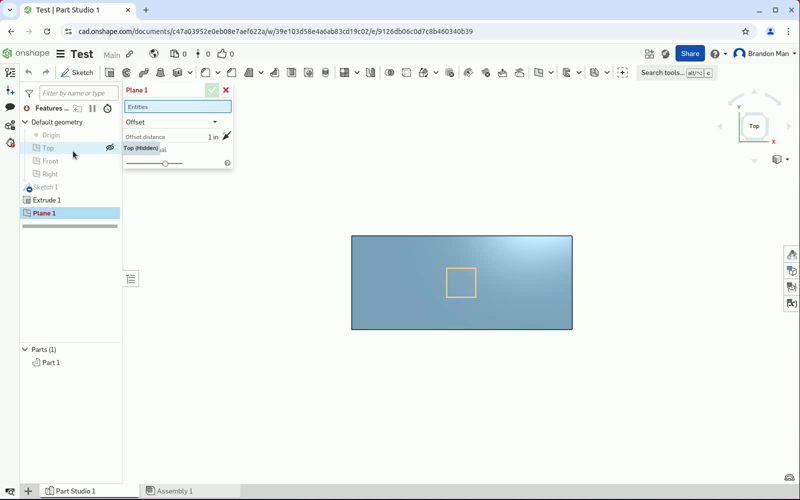
click(73, 150)
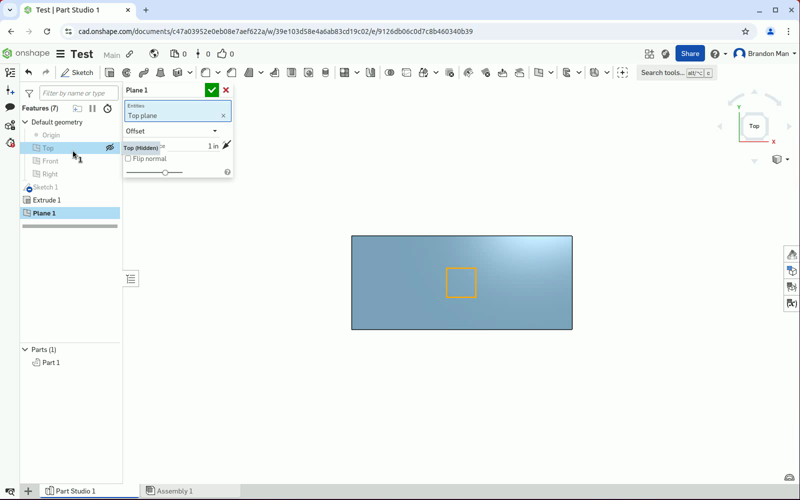
key(tab, 2)
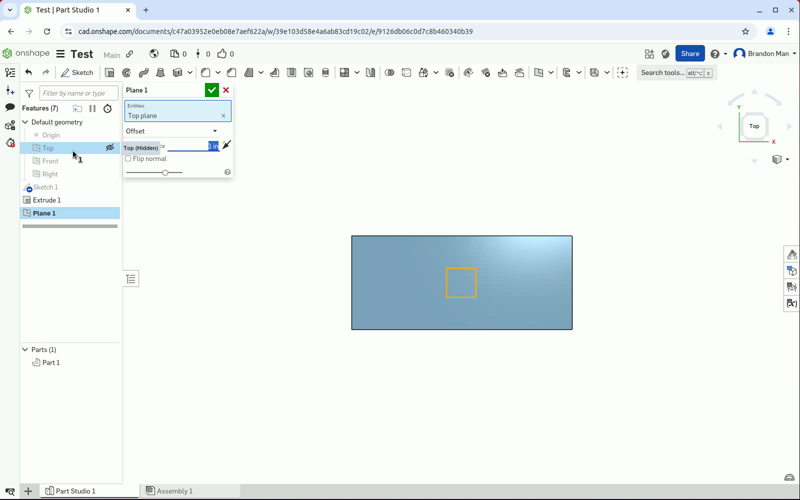
text(3.143)
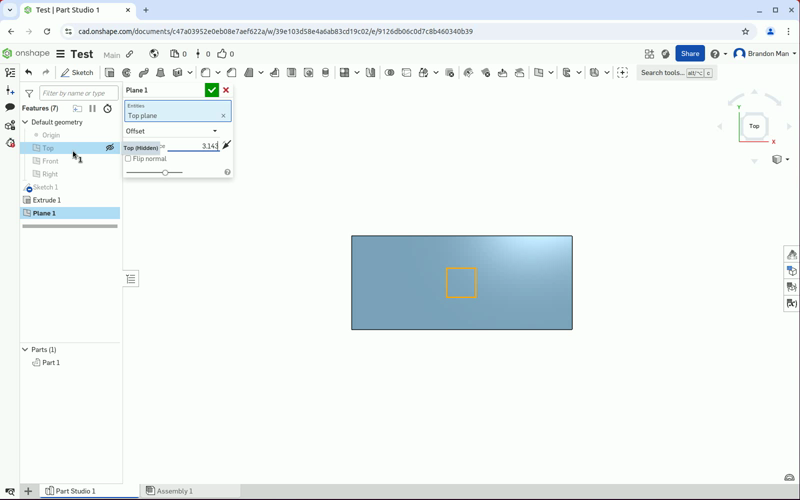
key(enter, 2)
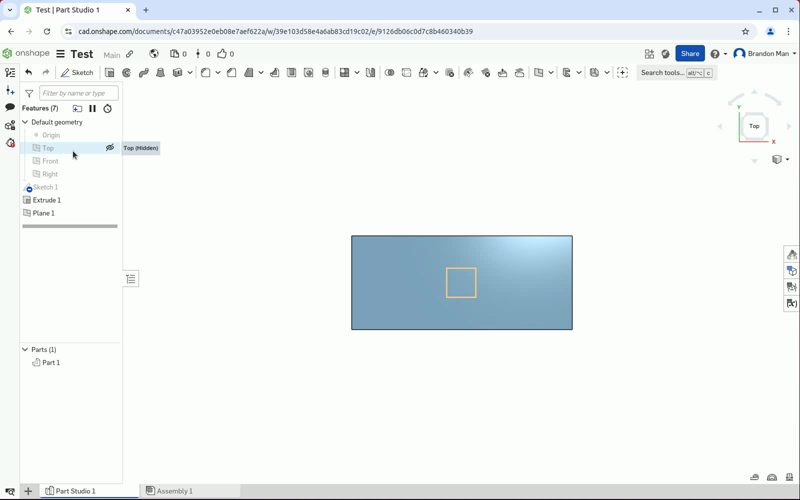
key(shift+s)
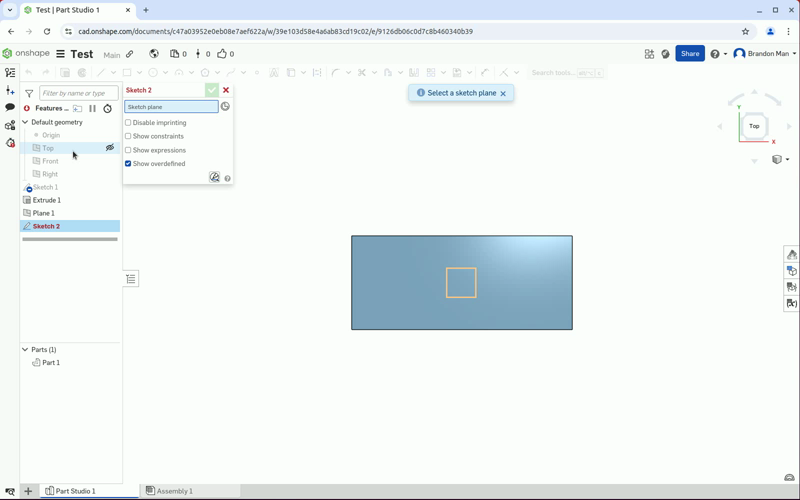
mouse_move(73, 215)
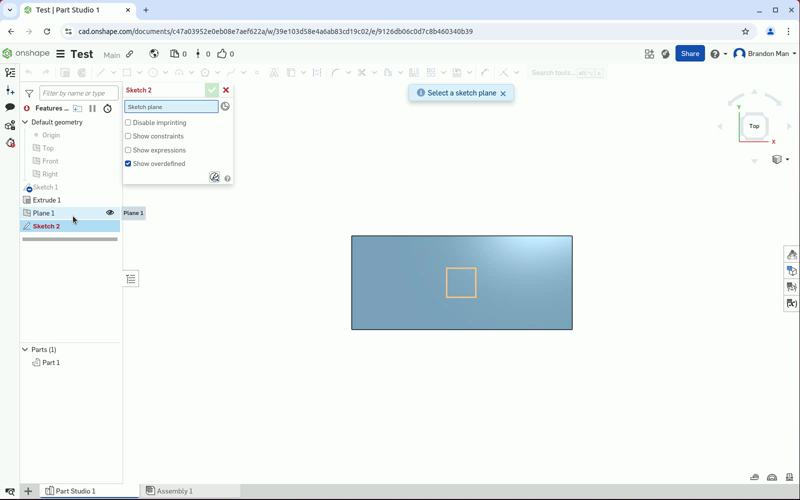
click(73, 215)
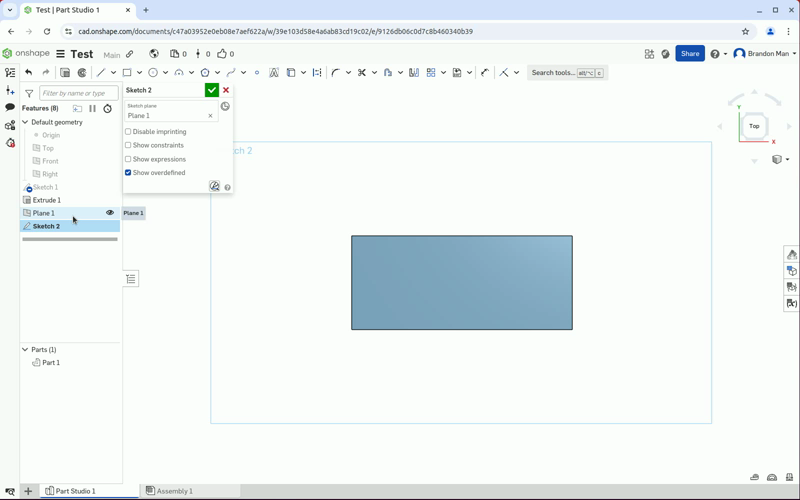
mouse_move(73, 352)
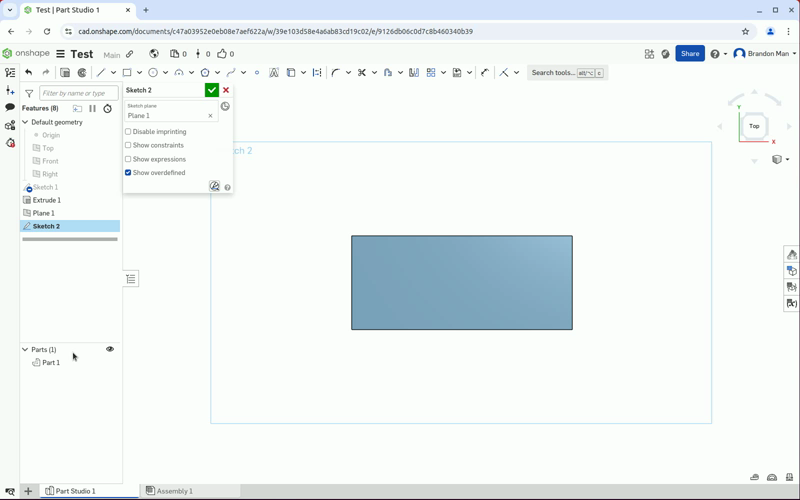
key(y)
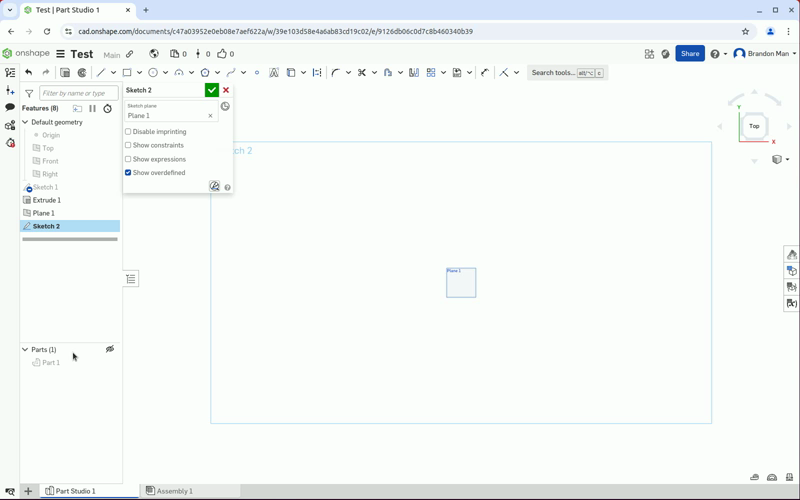
key(l)
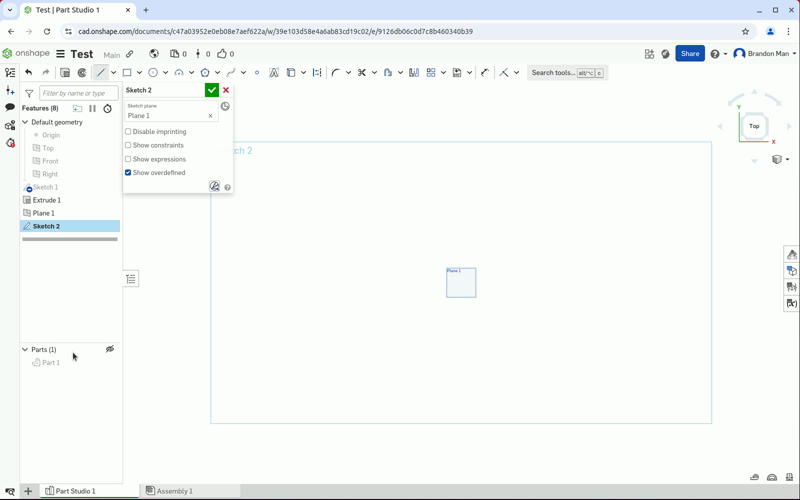
key_down(shift)
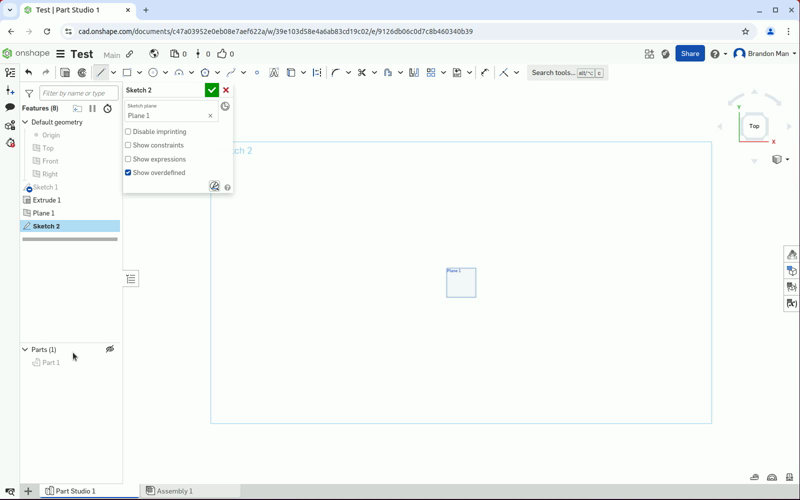
mouse_move(353, 327)
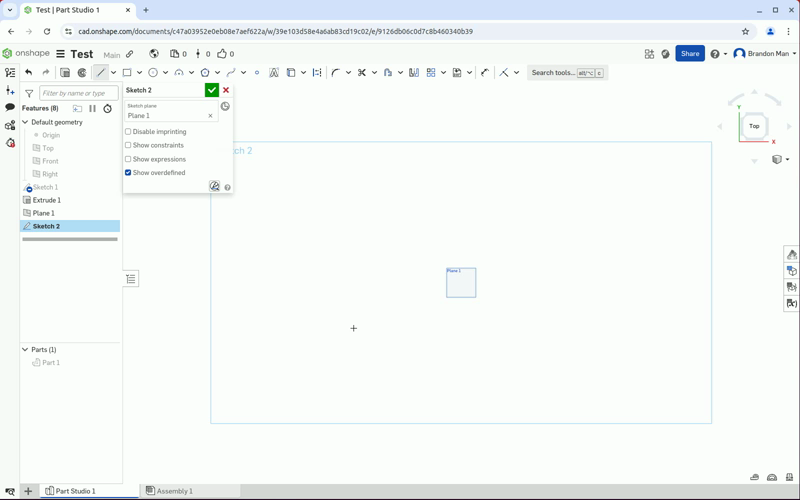
click(353, 327)
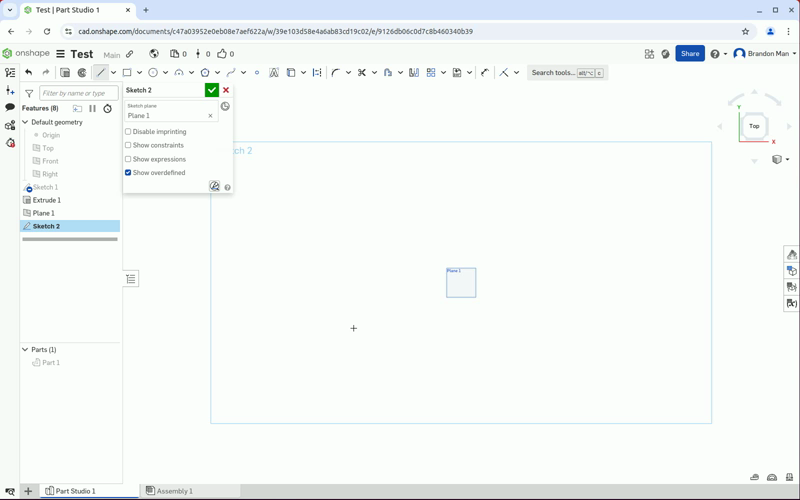
key_up(shift)
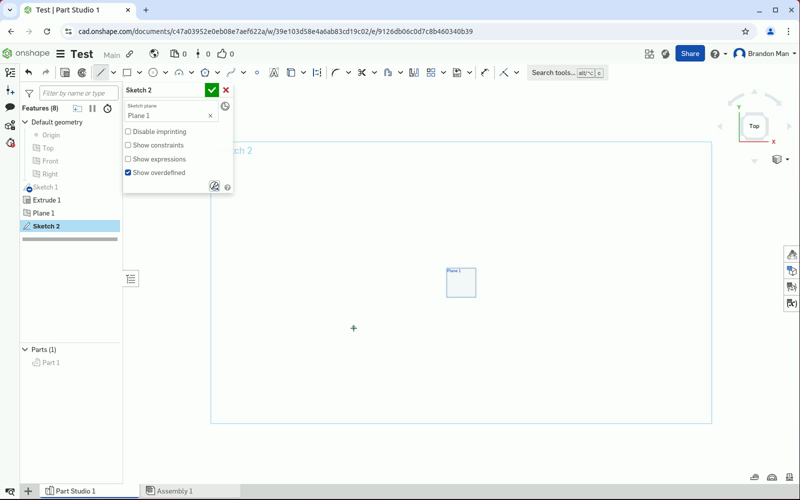
key_down(shift)
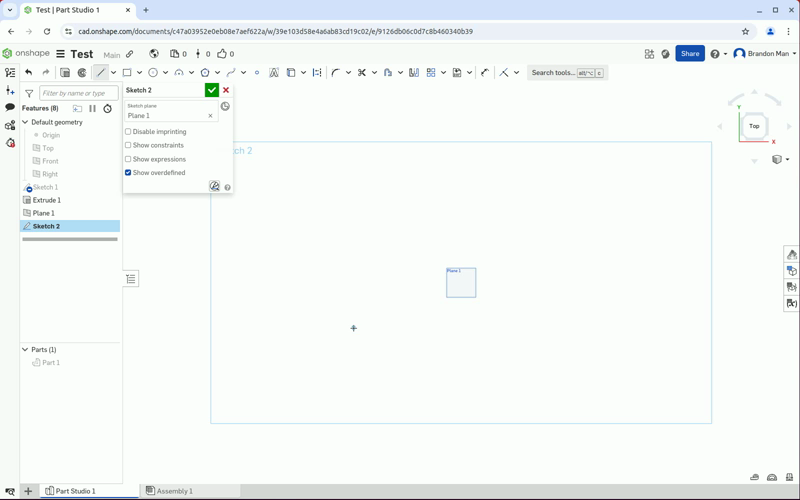
mouse_move(569, 327)
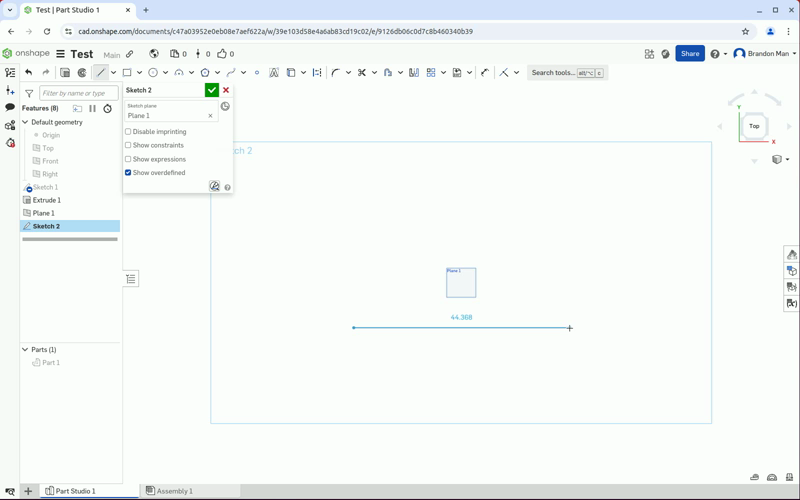
click(569, 327)
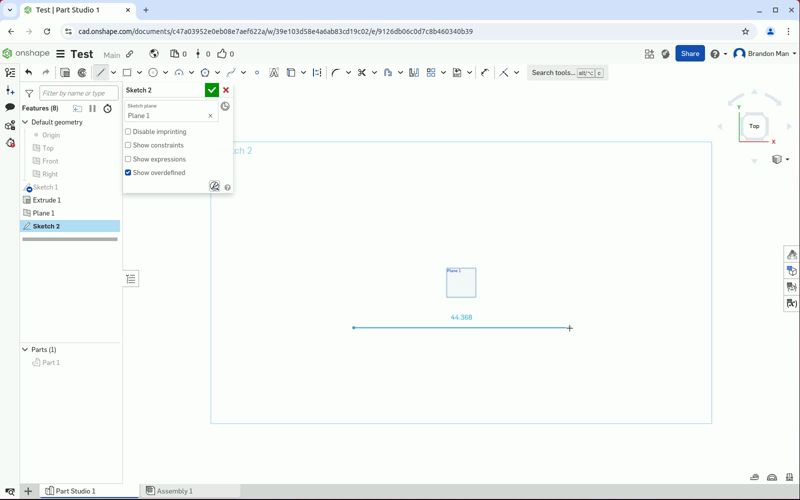
key_up(shift)
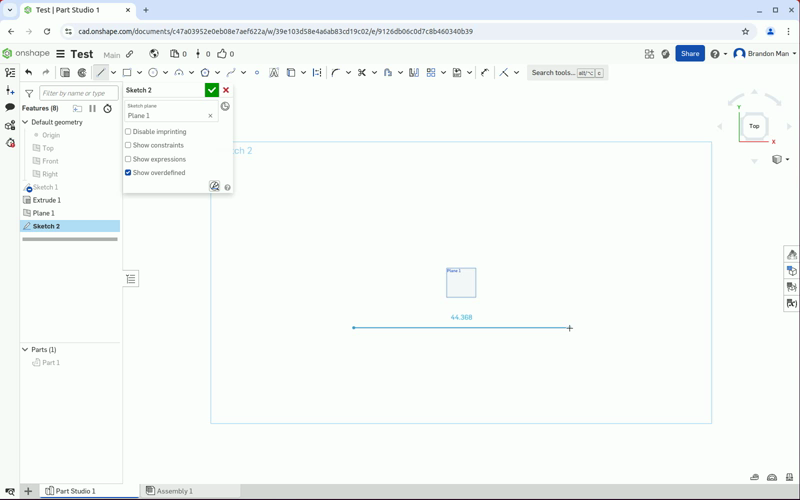
key_down(shift)
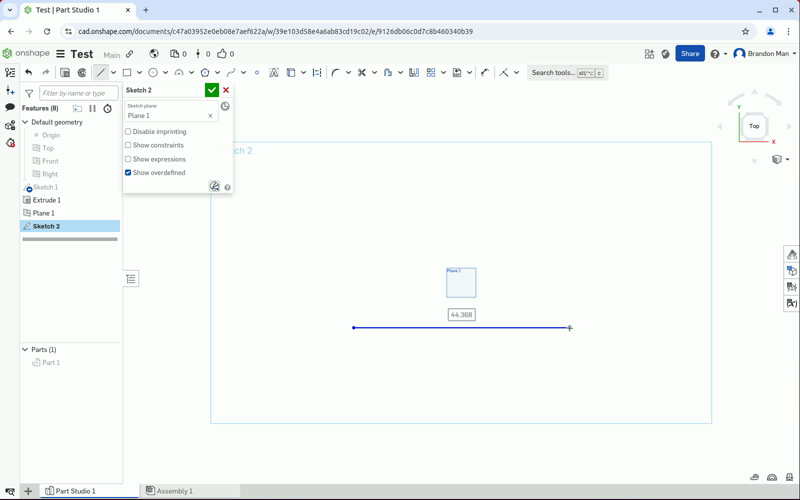
mouse_move(569, 238)
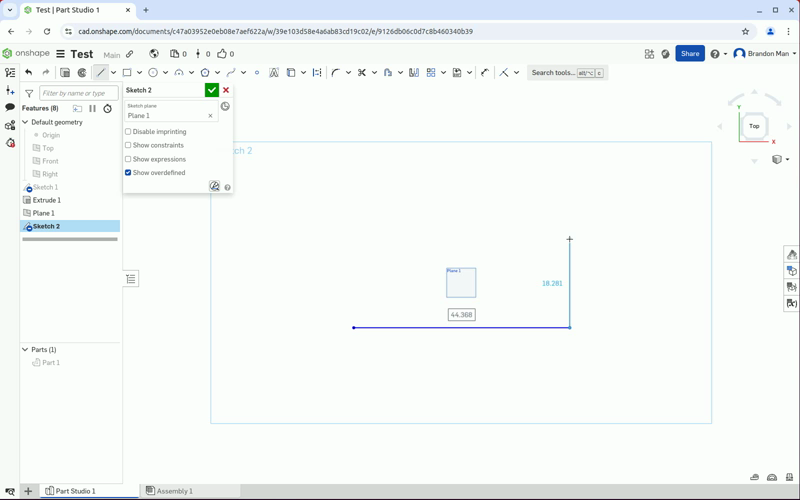
click(569, 238)
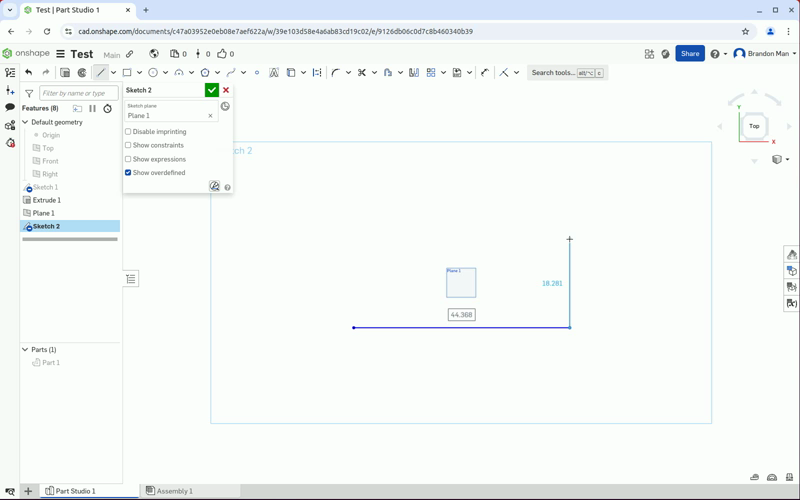
key_up(shift)
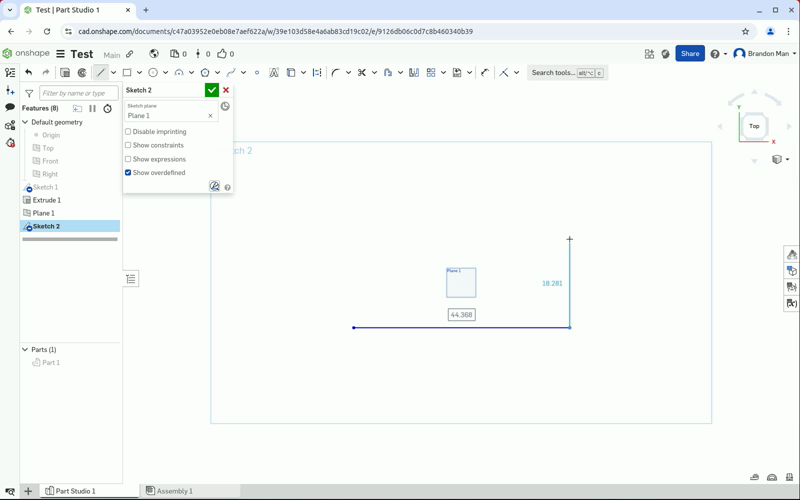
key_down(shift)
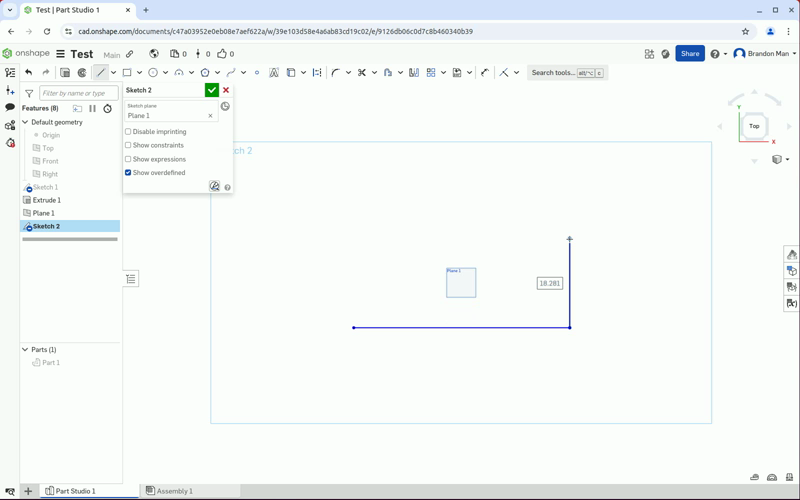
mouse_move(353, 238)
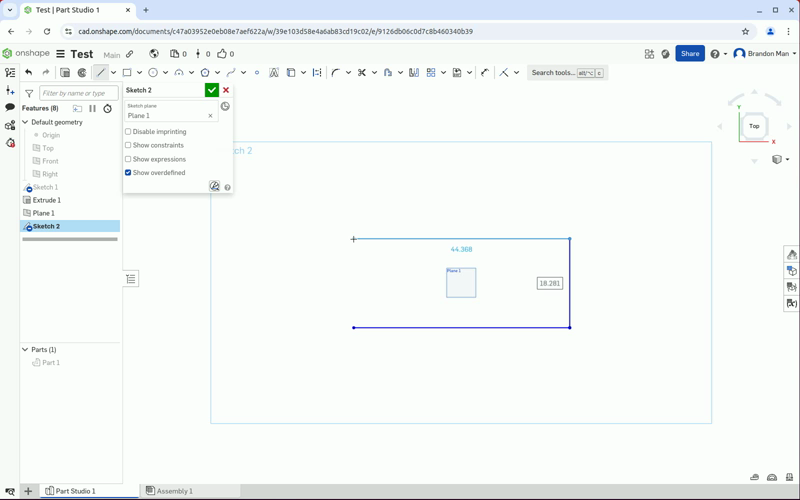
click(353, 238)
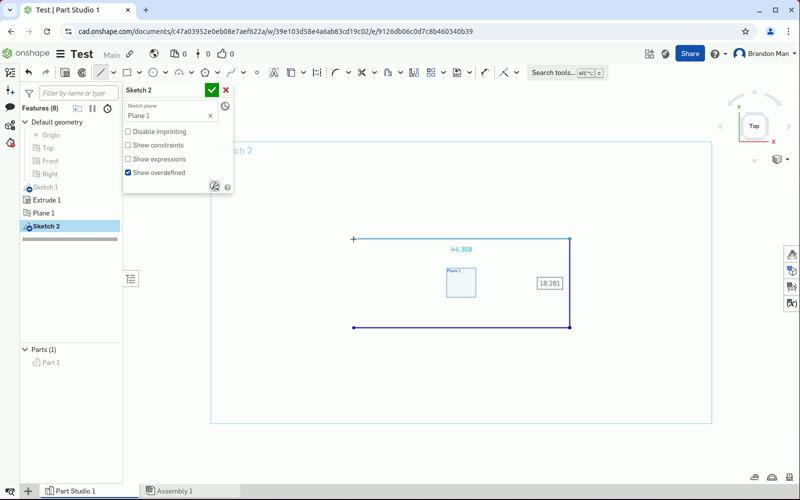
key_up(shift)
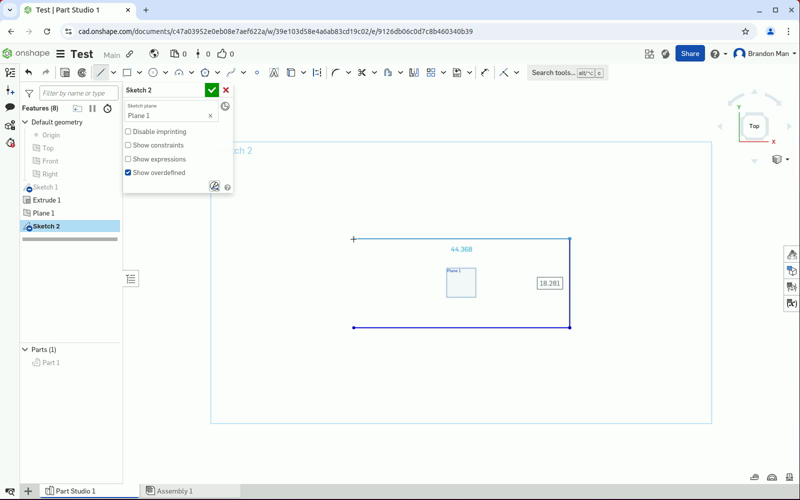
key_down(shift)
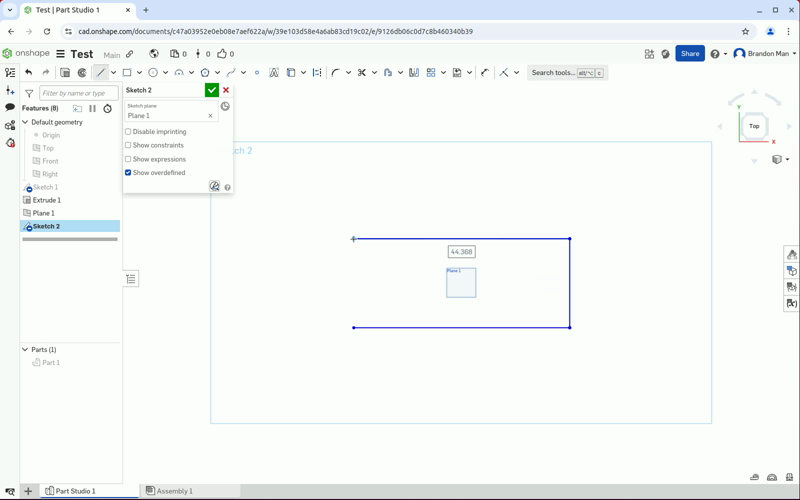
mouse_move(353, 327)
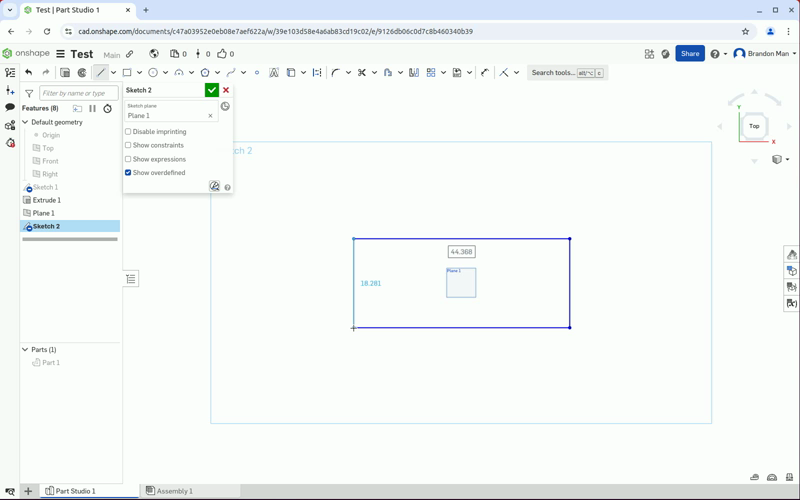
key_up(shift)
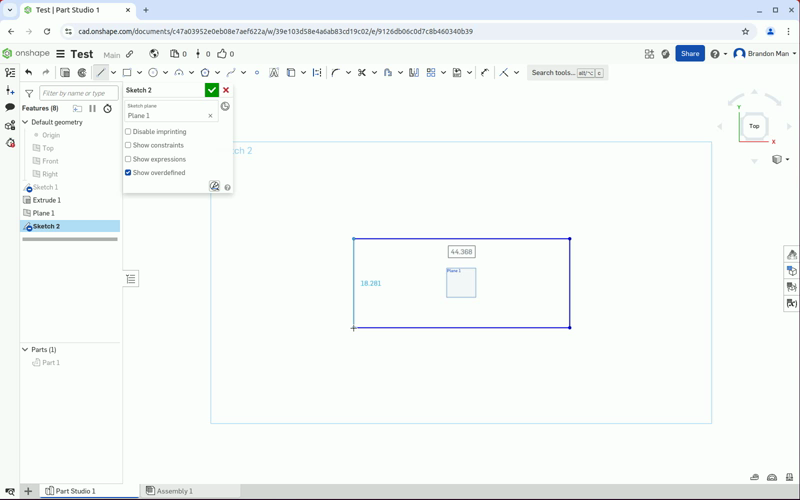
click(353, 327)
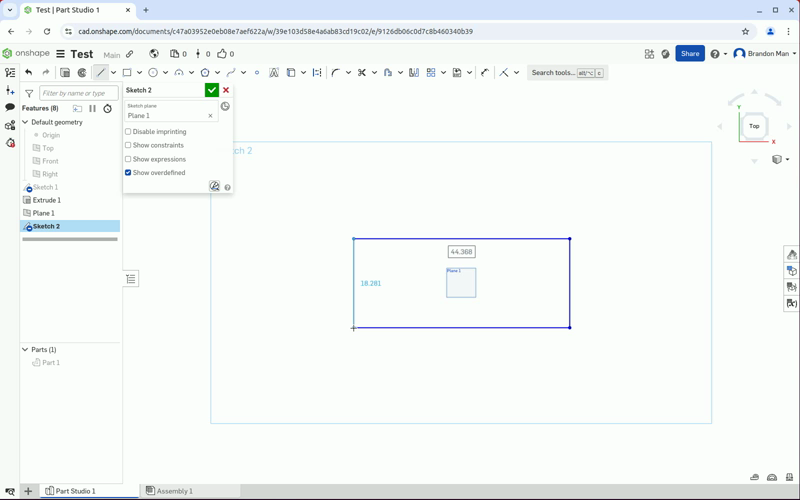
key(esc)
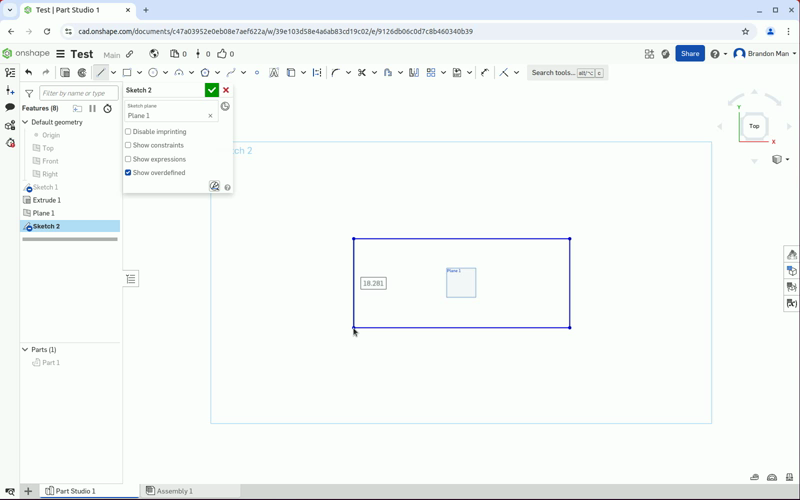
mouse_move(472, 284)
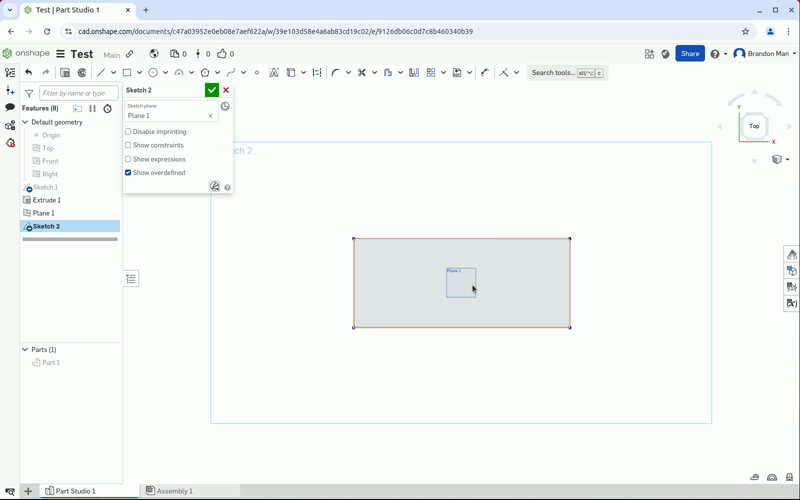
click(472, 284)
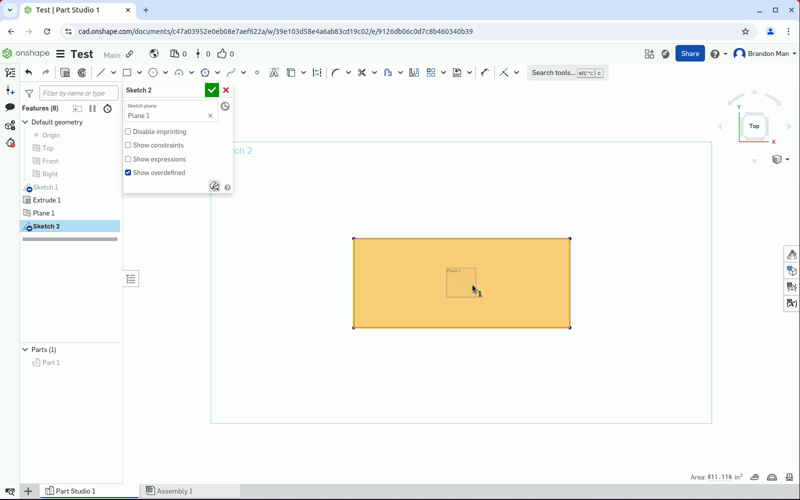
mouse_move(73, 352)
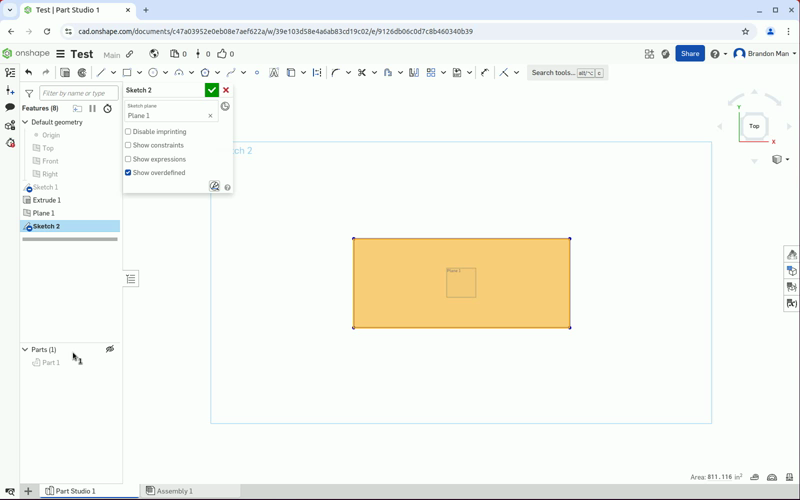
key(shift+y)
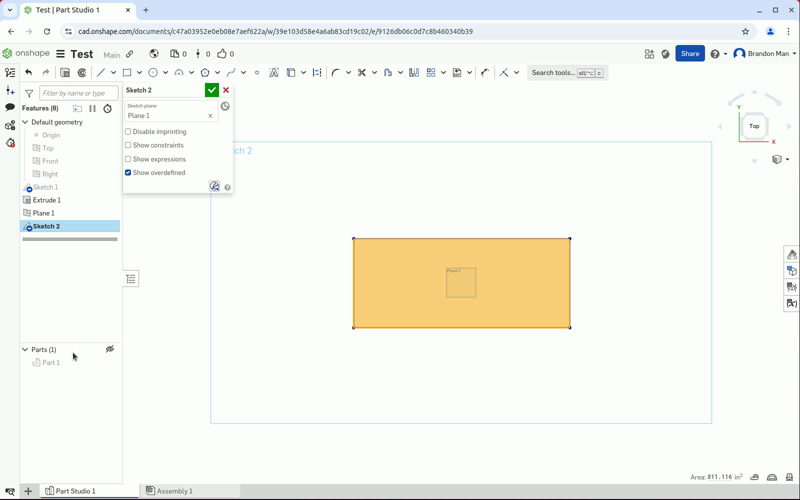
key(shift+e)
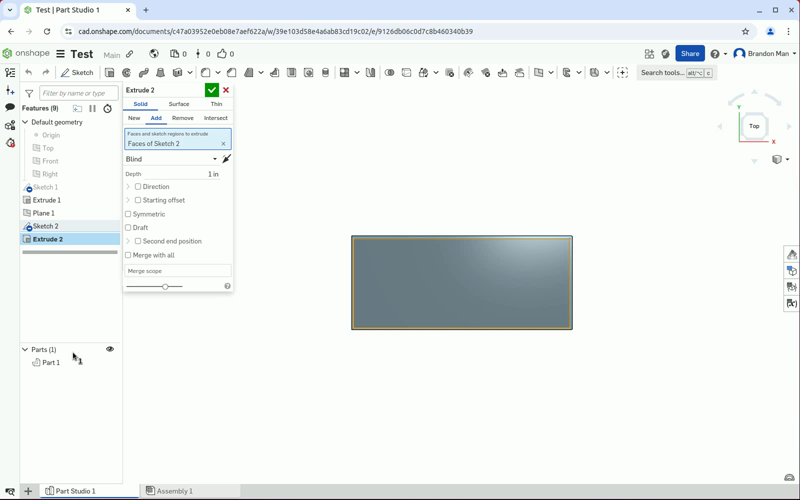
mouse_move(143, 106)
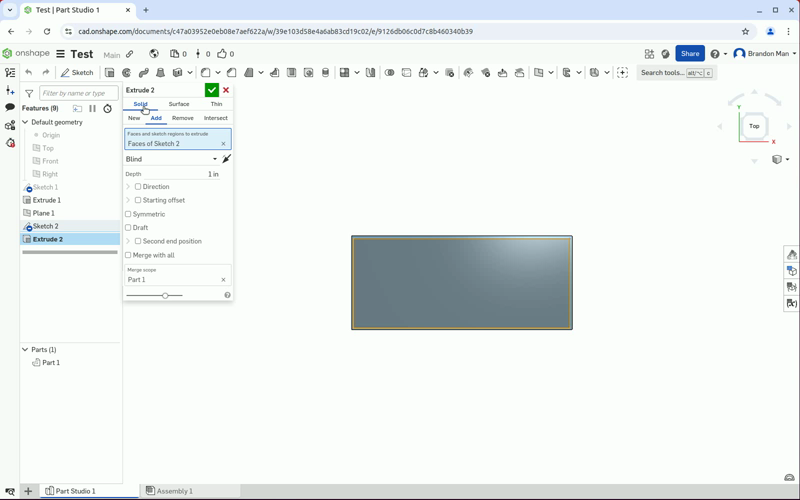
click(143, 106)
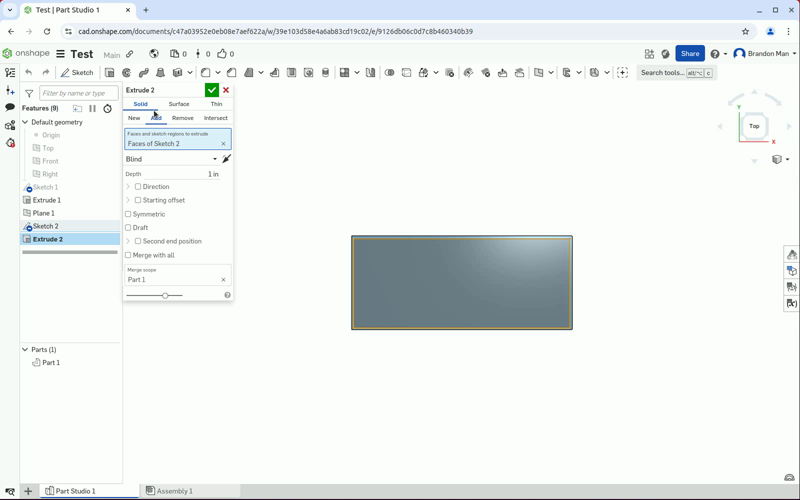
mouse_move(186, 120)
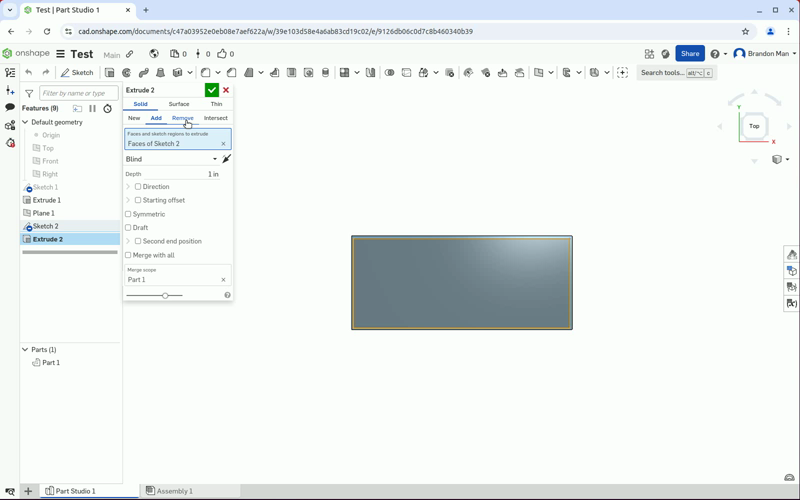
click(186, 120)
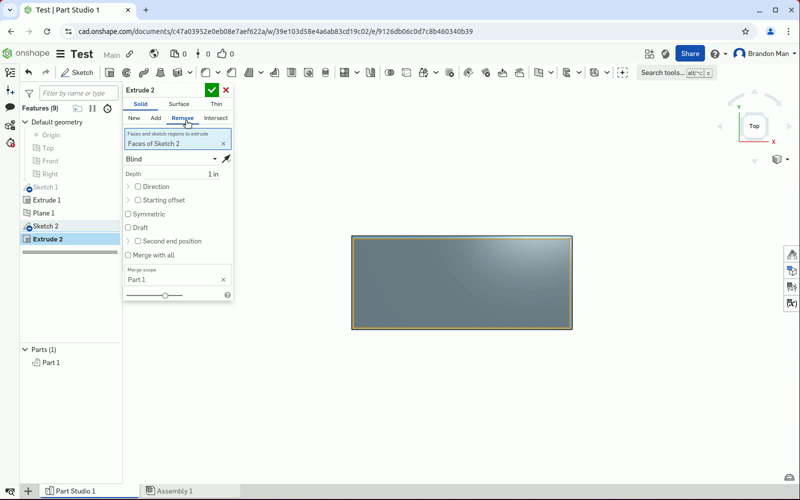
key(tab, 4)
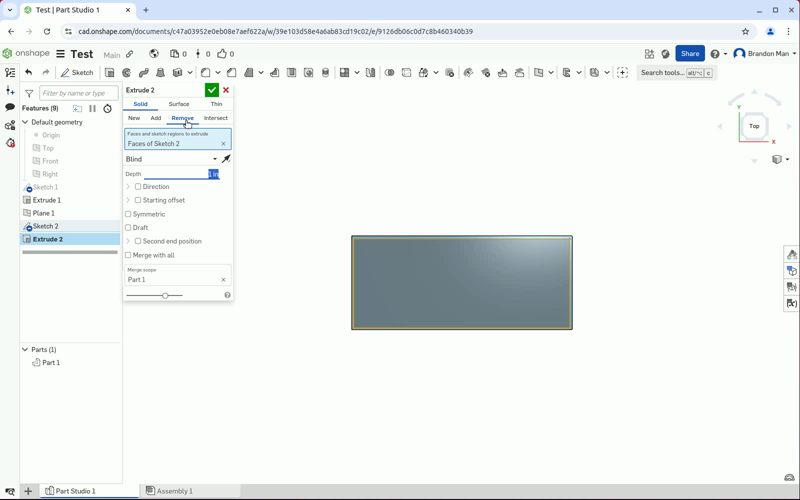
text(5.055)
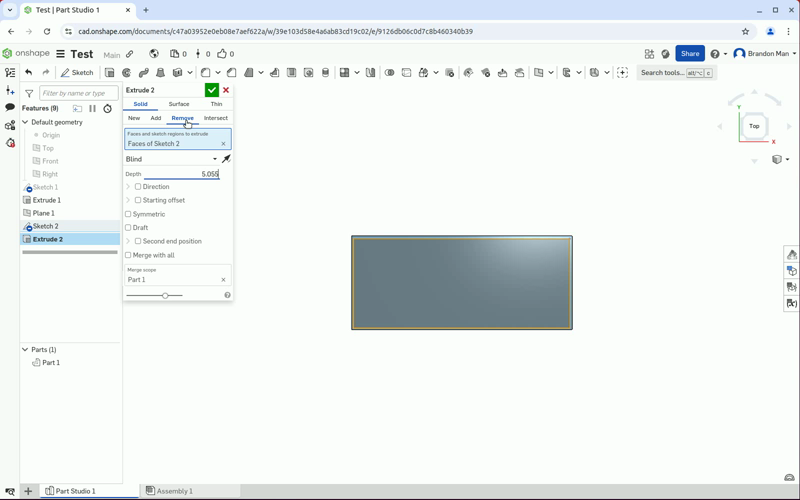
key(tab, 6)
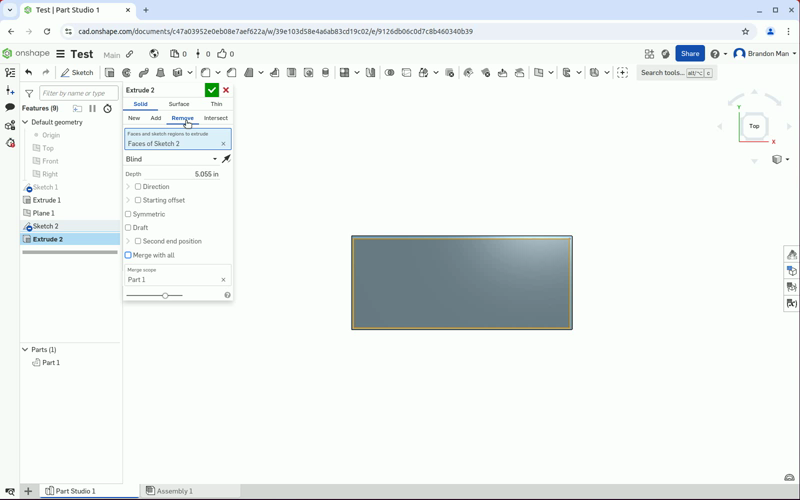
key(space)
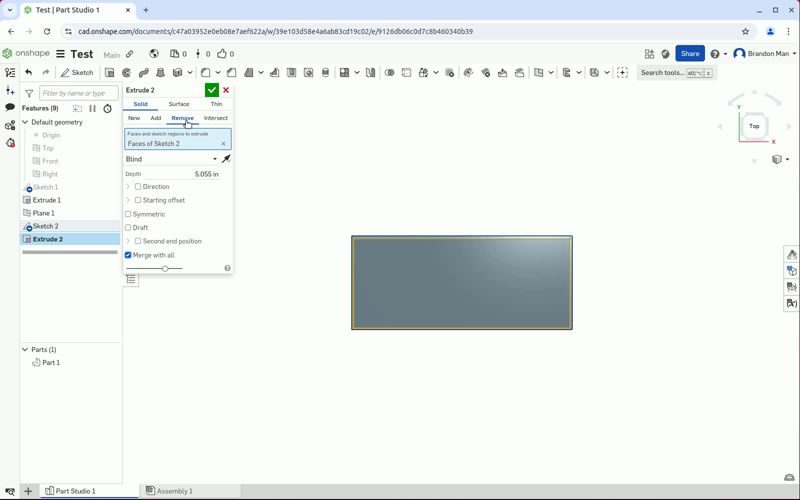
key(enter)
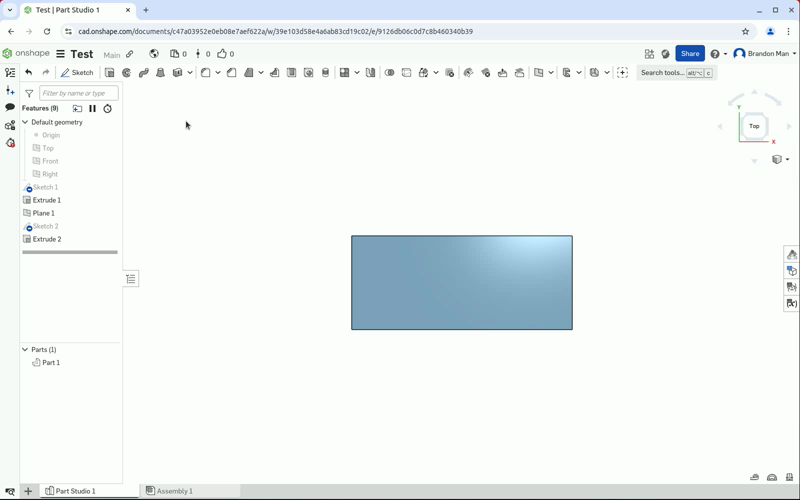
key(shift+h)
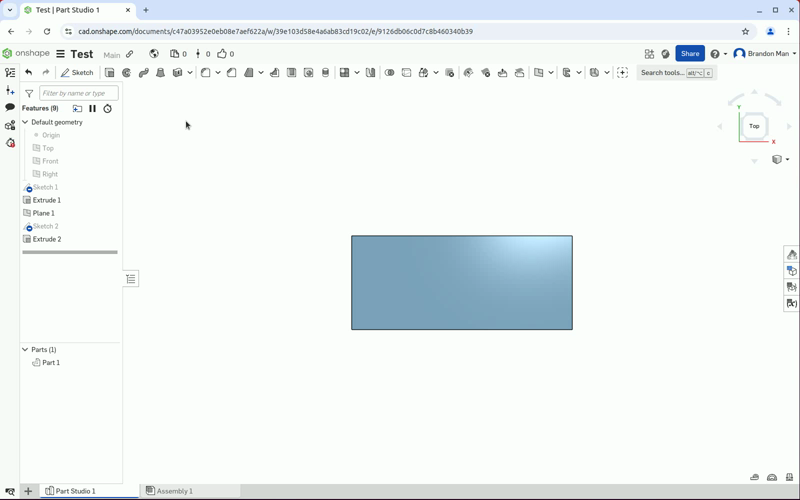
key(shift+h)
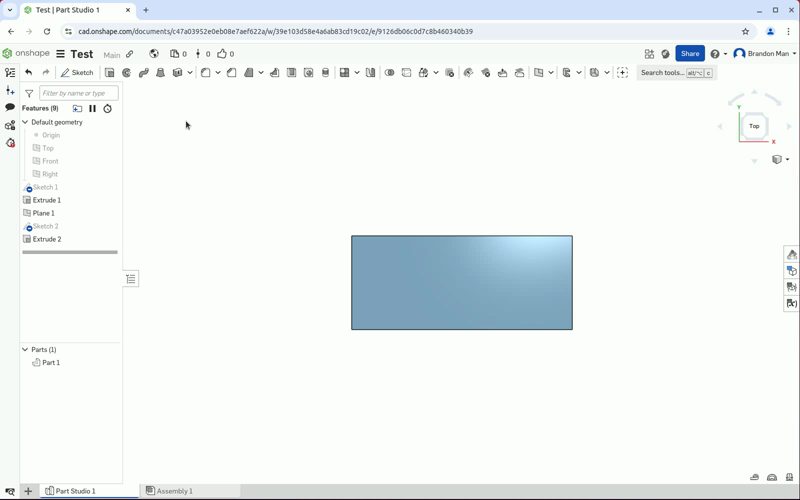
mouse_move(73, 189)
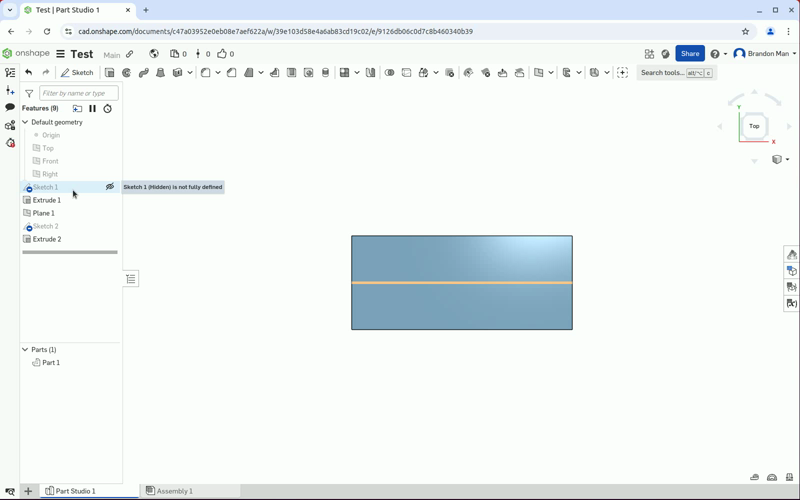
click(73, 189)
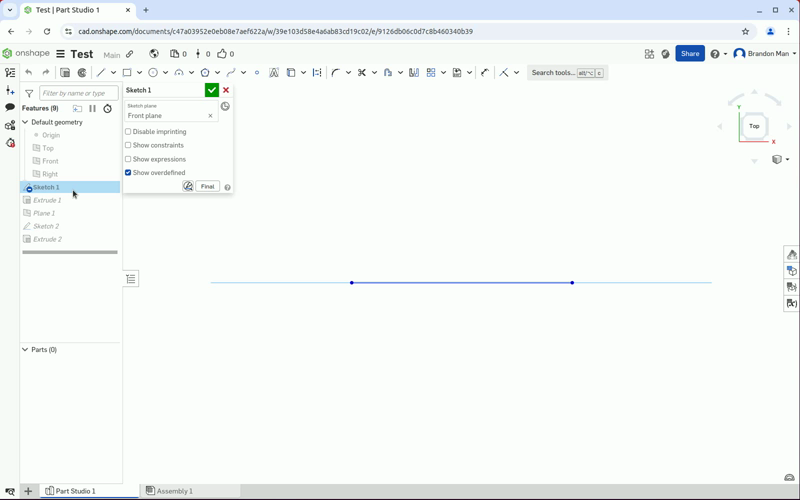
mouse_move(229, 92)
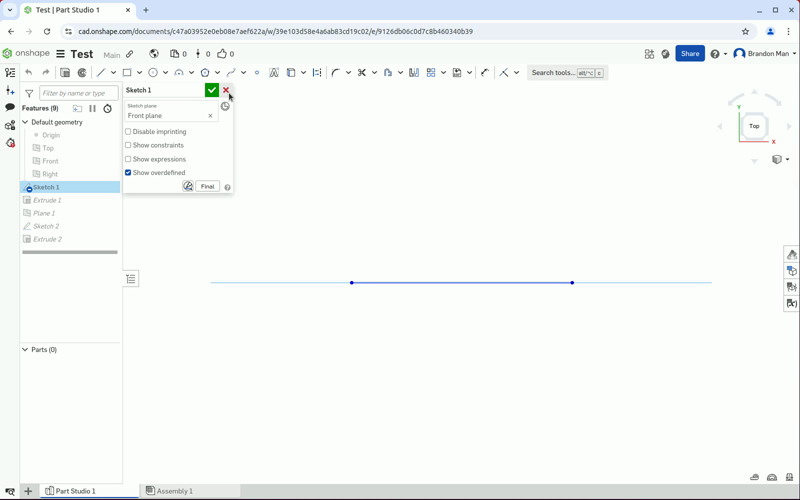
click(229, 92)
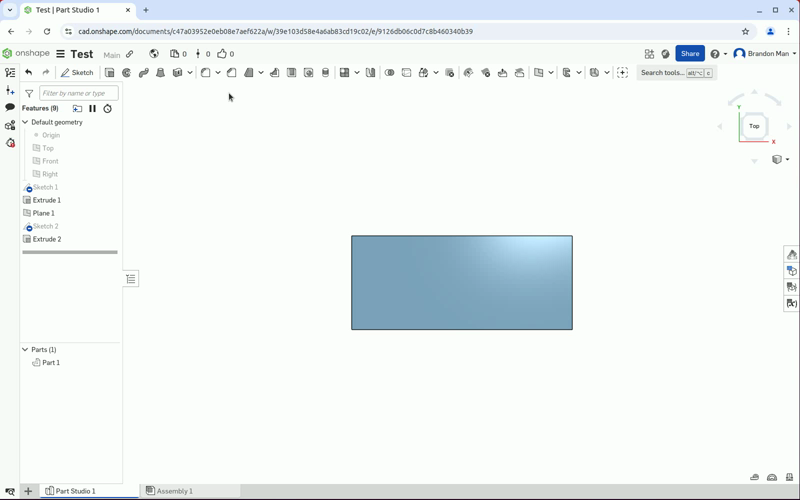
mouse_move(541, 75)
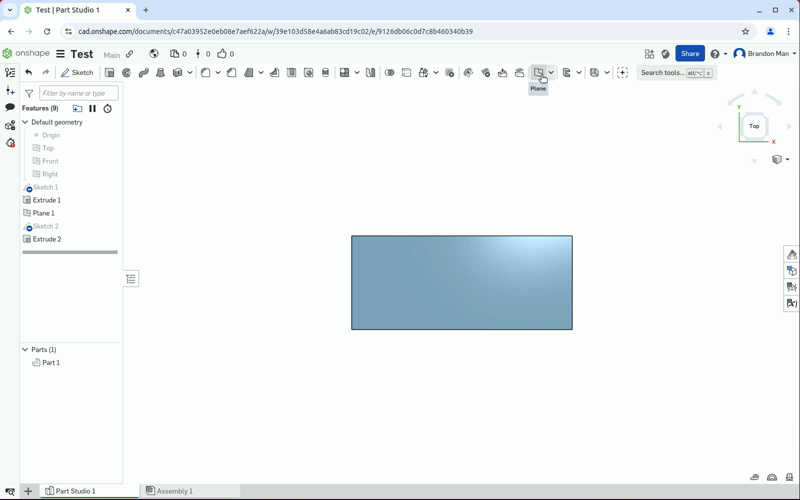
click(541, 75)
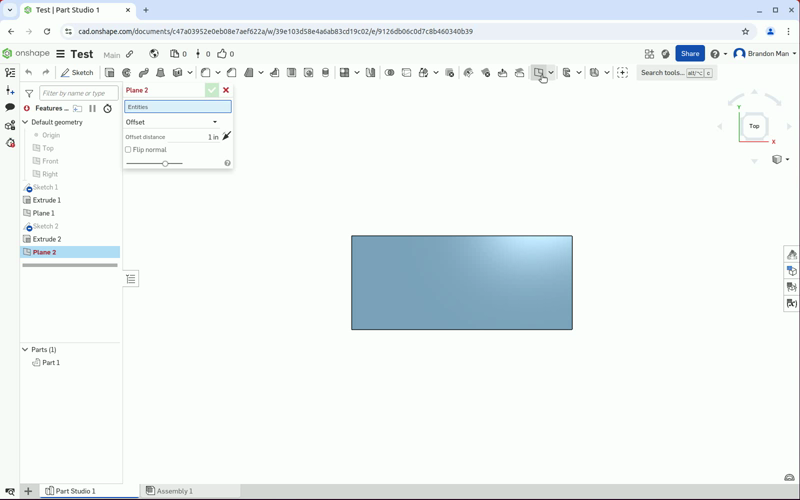
mouse_move(73, 150)
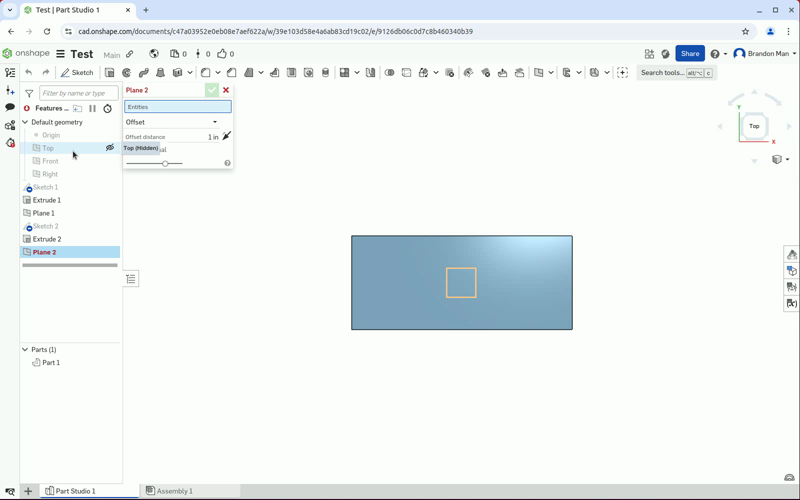
click(73, 150)
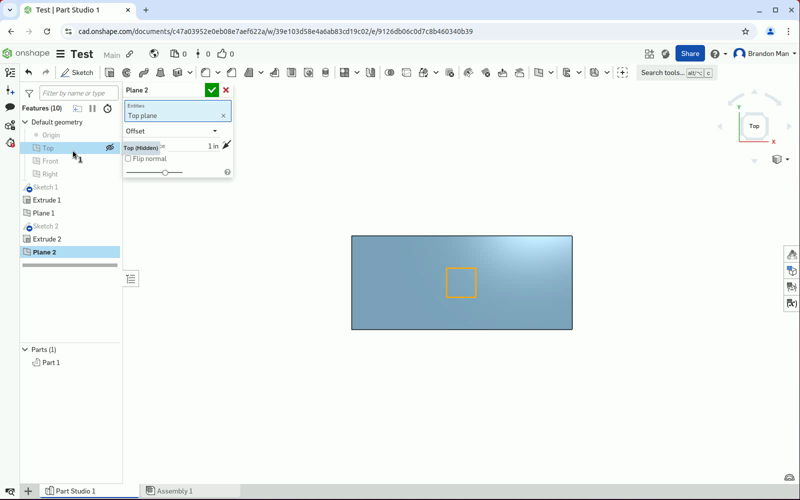
key(tab, 2)
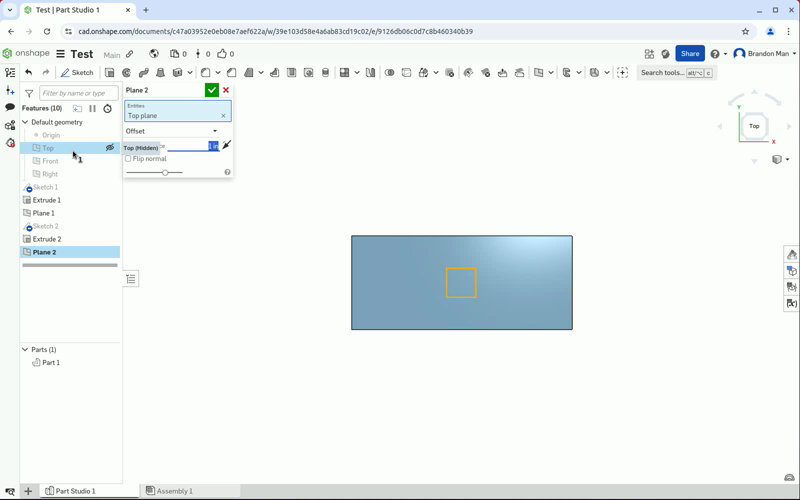
text(2.157)
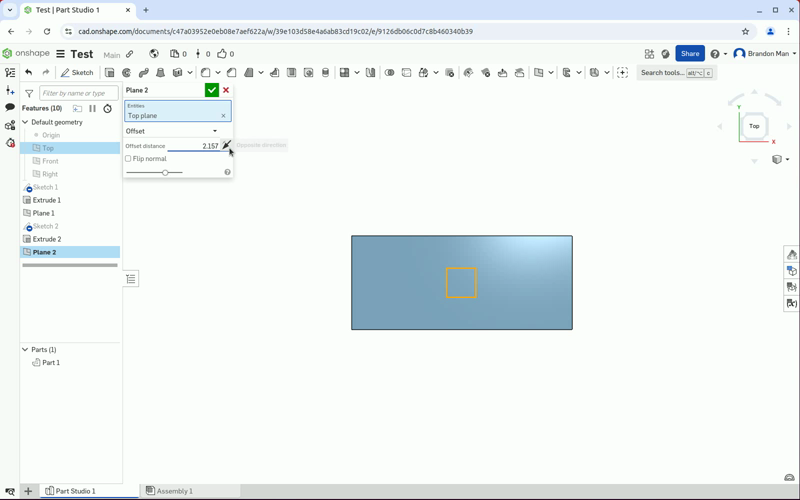
mouse_move(229, 147)
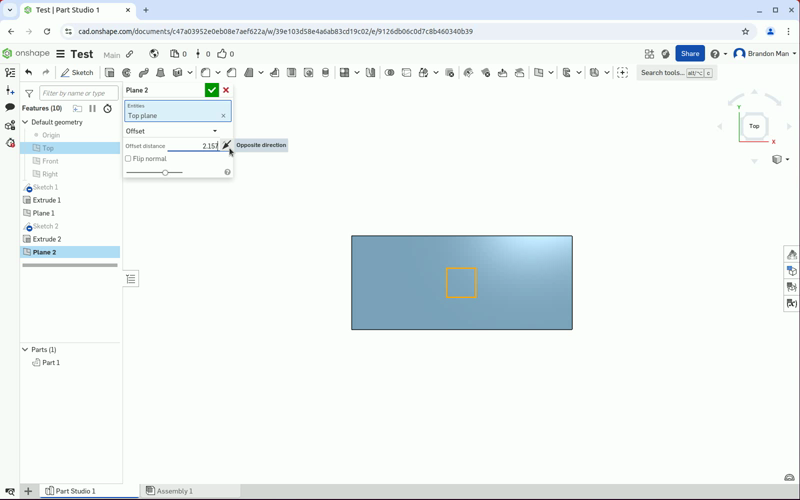
click(229, 147)
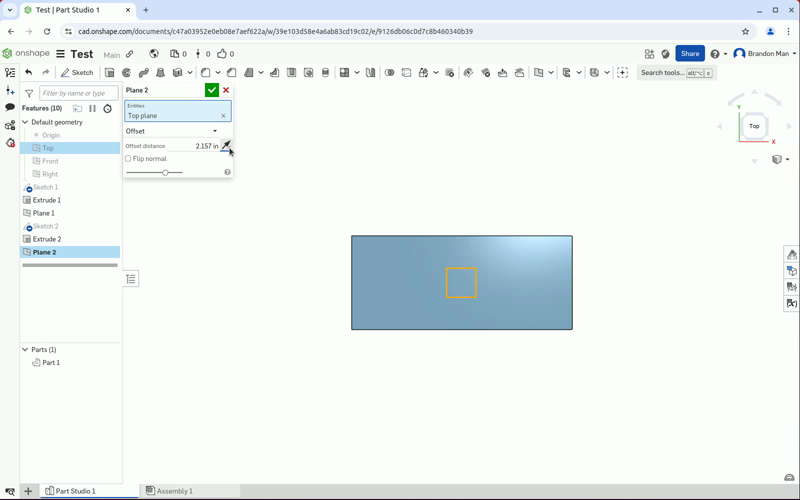
key(enter, 2)
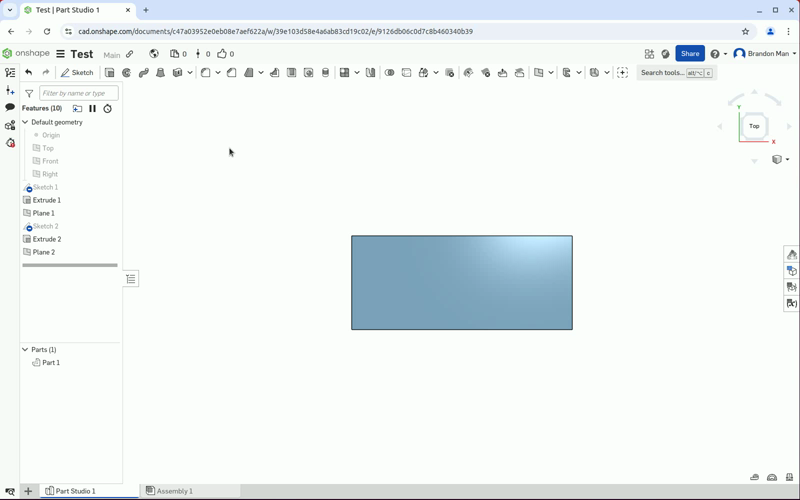
key(shift+s)
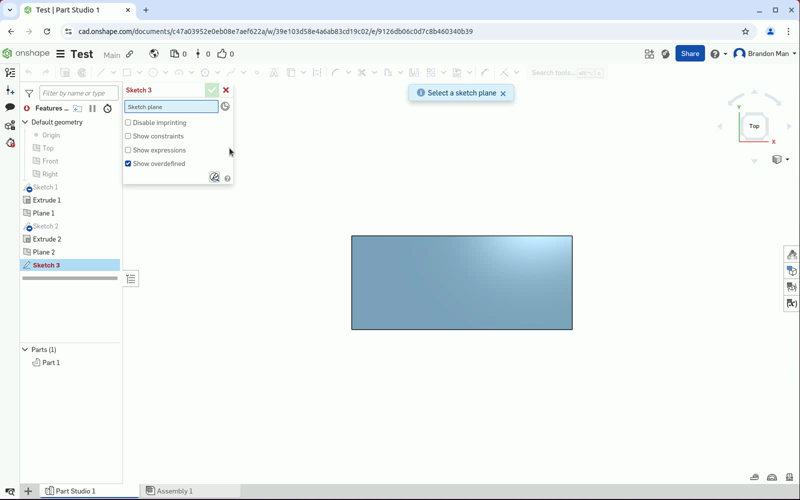
mouse_move(73, 254)
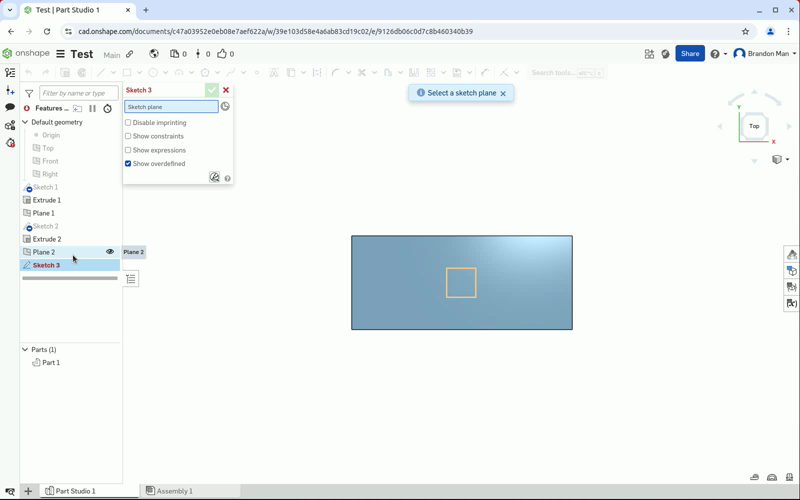
click(73, 254)
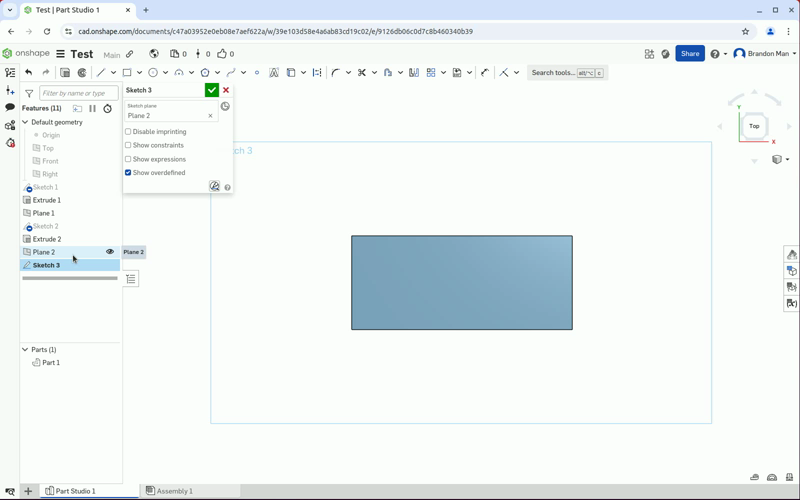
mouse_move(73, 352)
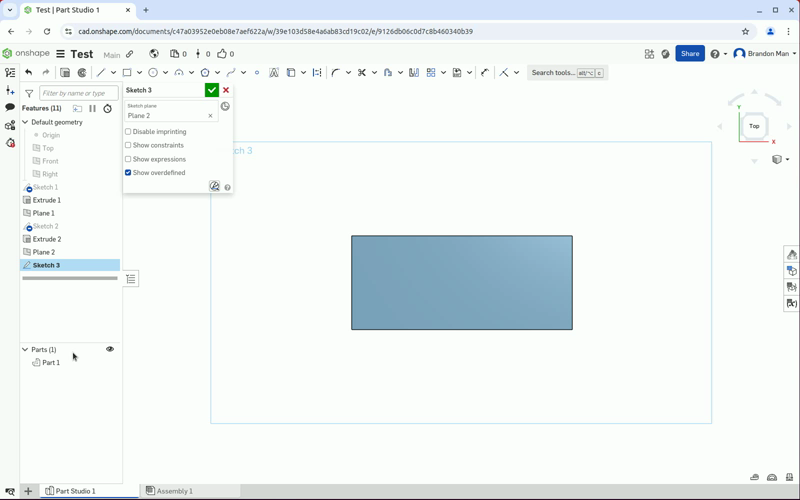
key(y)
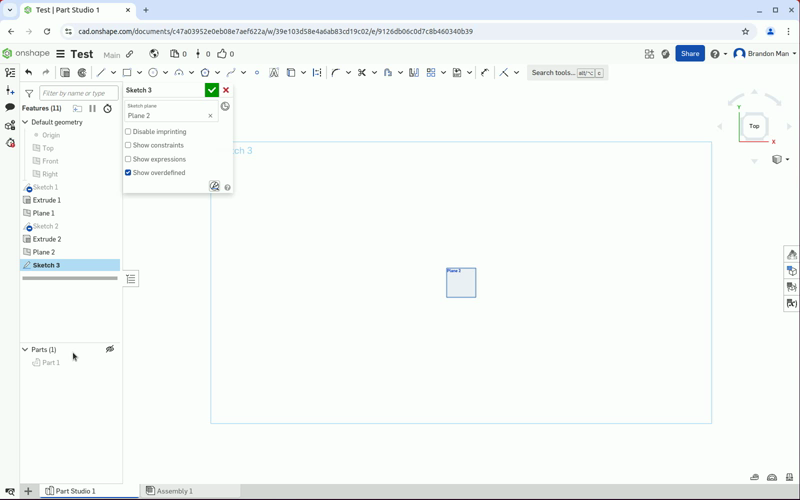
key(l)
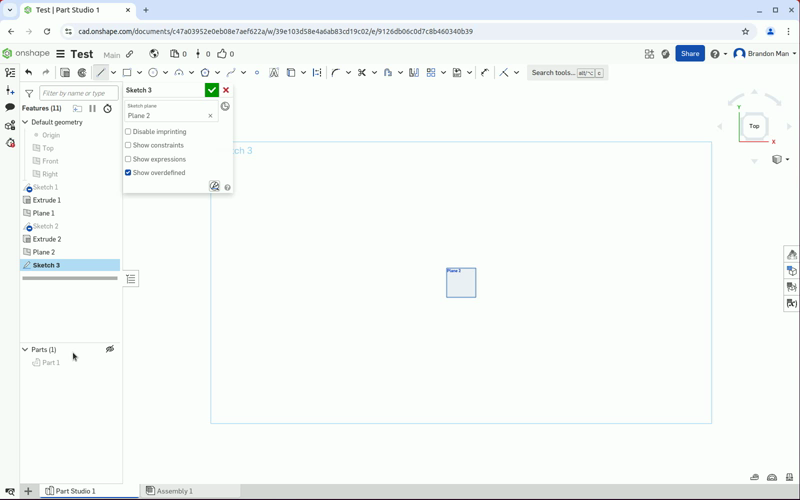
key_down(shift)
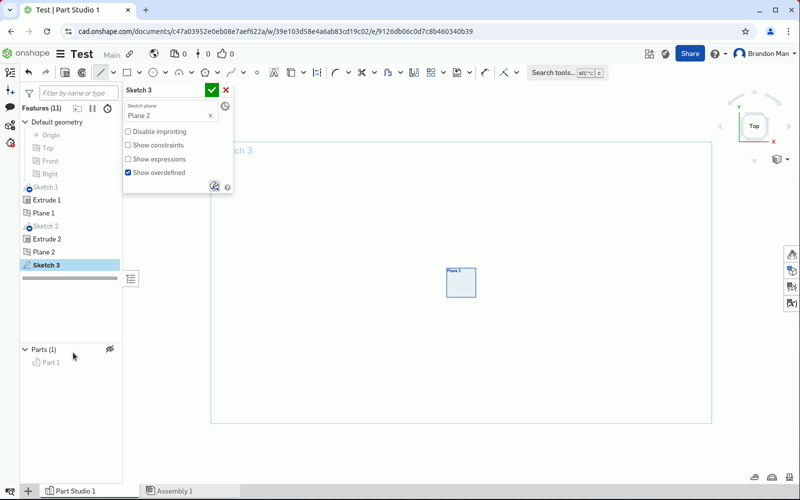
mouse_move(353, 327)
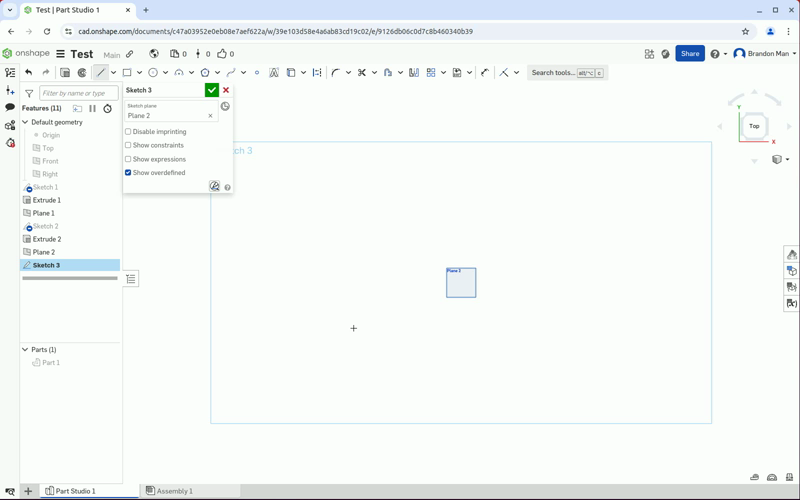
click(353, 327)
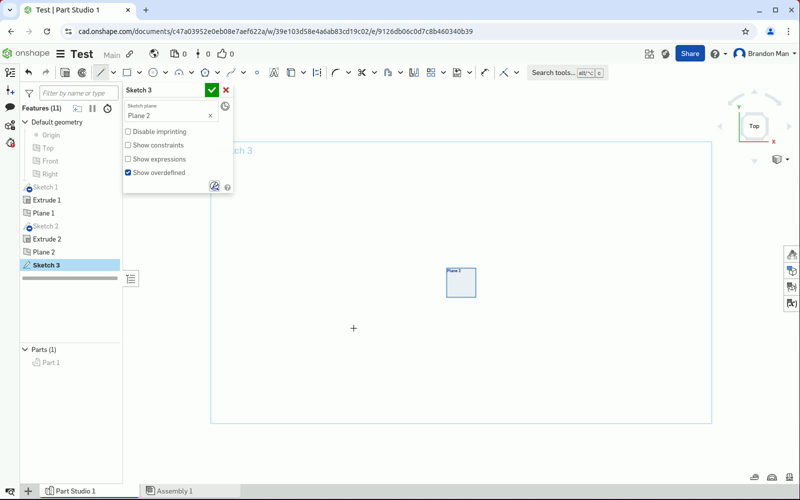
key_up(shift)
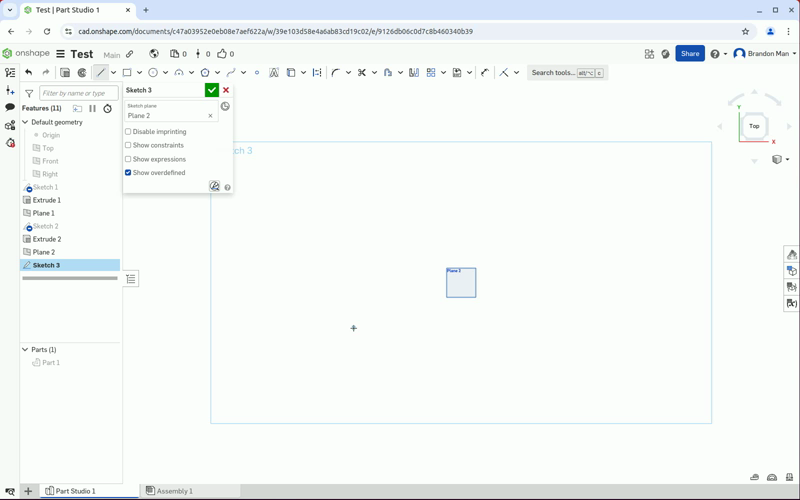
key_down(shift)
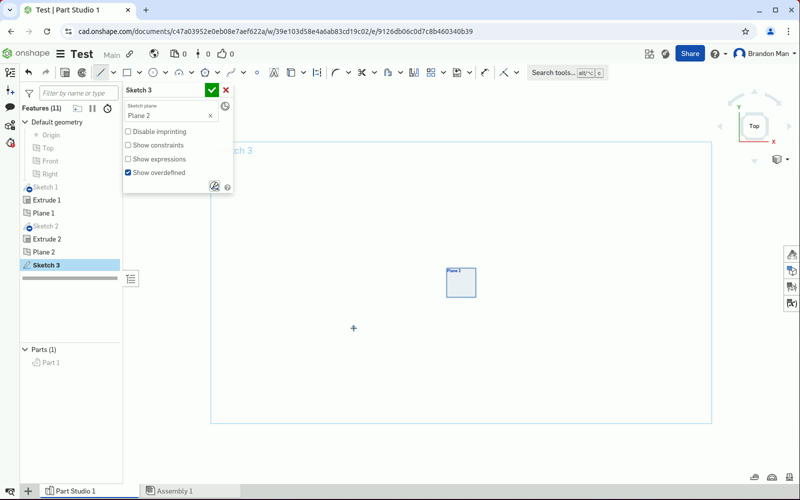
mouse_move(383, 327)
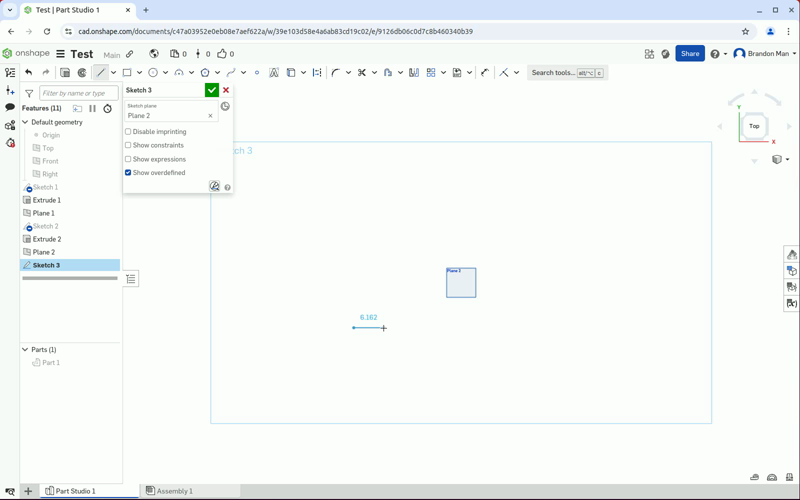
mouse_move(359, 327)
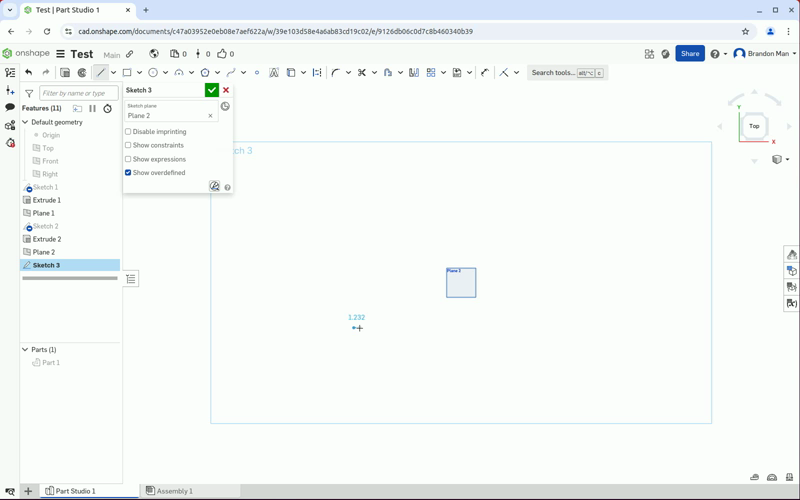
scroll(6)
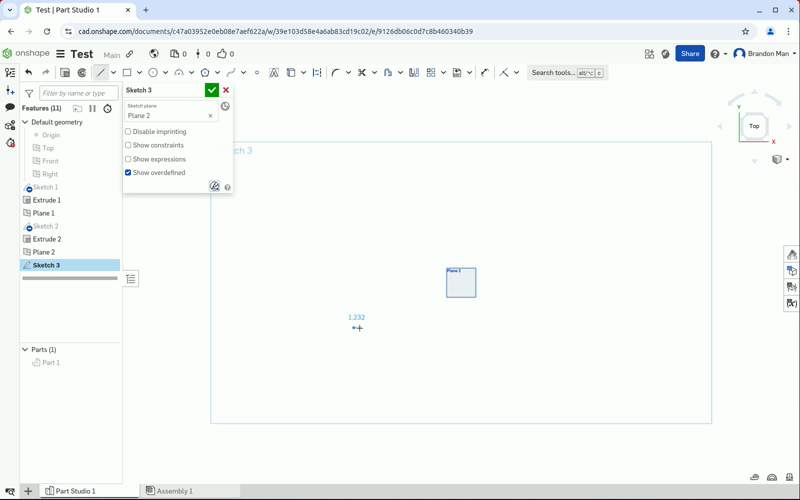
scroll(6)
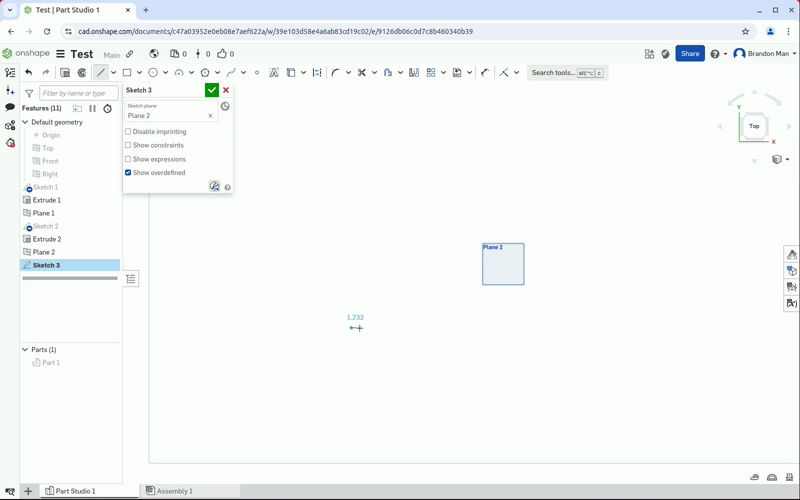
scroll(6)
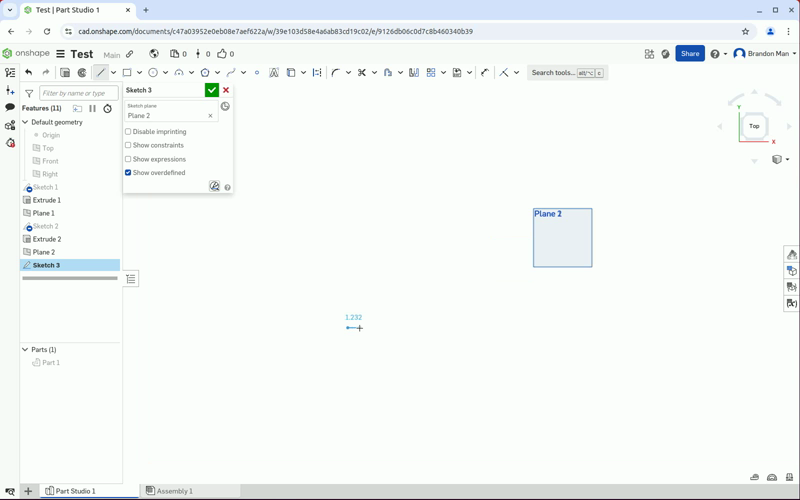
scroll(6)
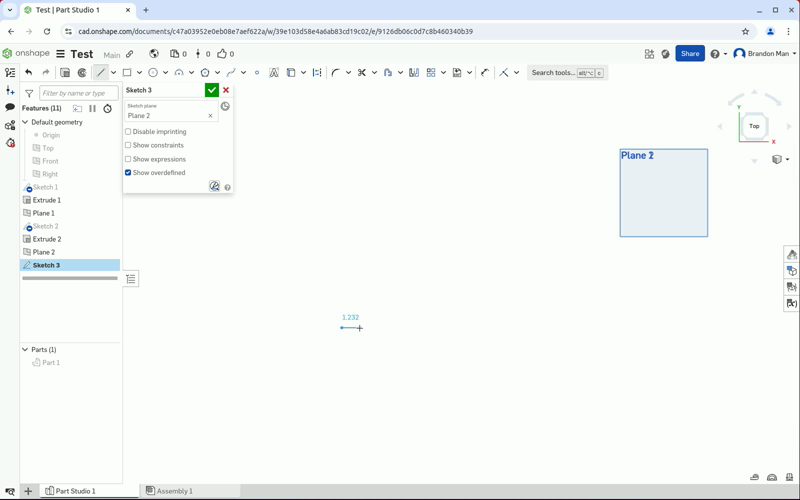
scroll(6)
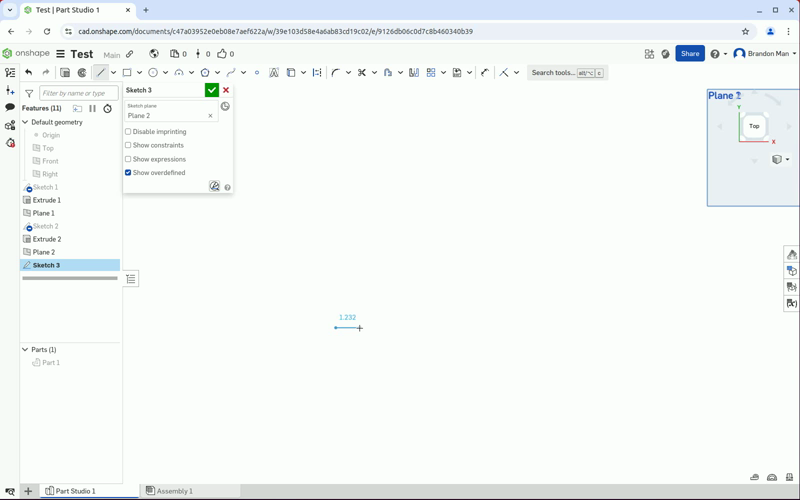
scroll(6)
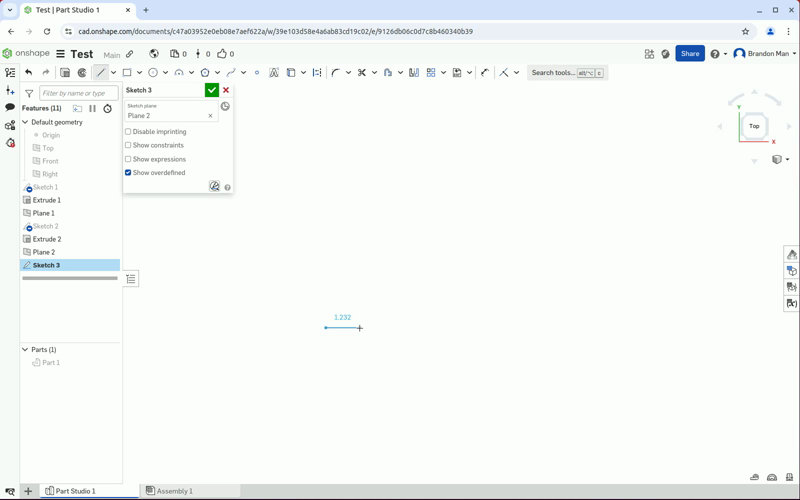
scroll(6)
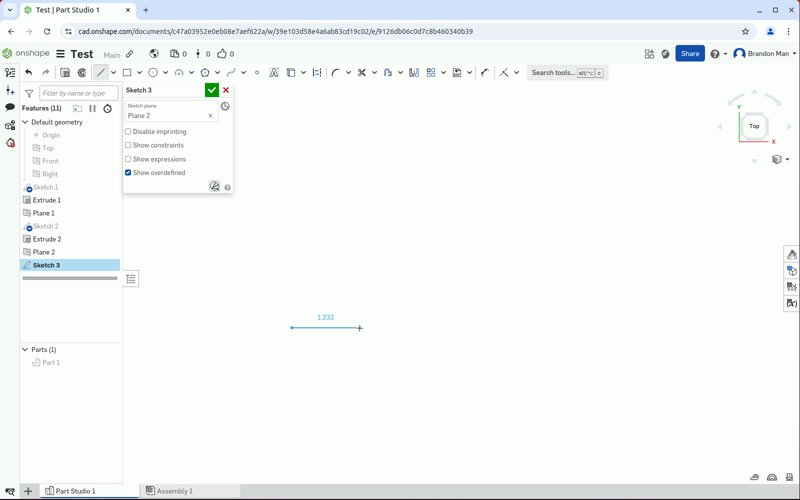
click(359, 327)
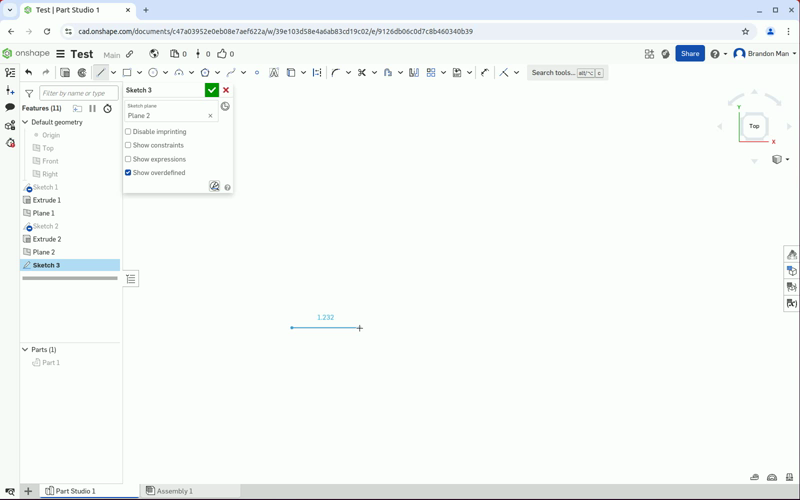
scroll(-6)
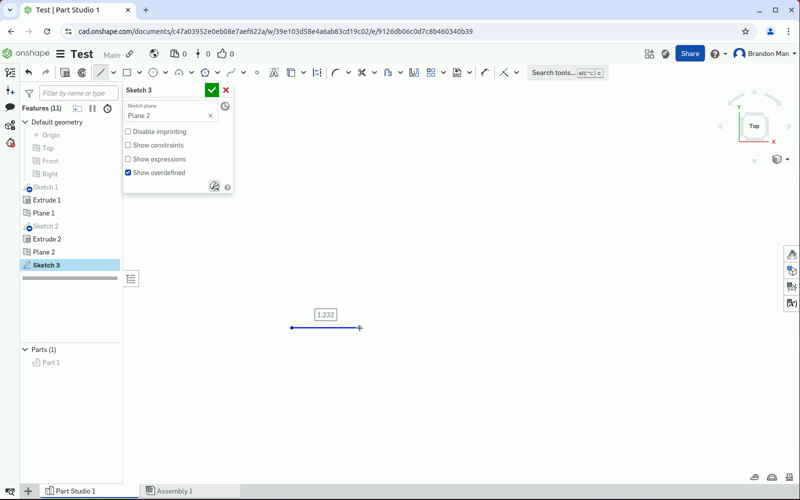
scroll(-6)
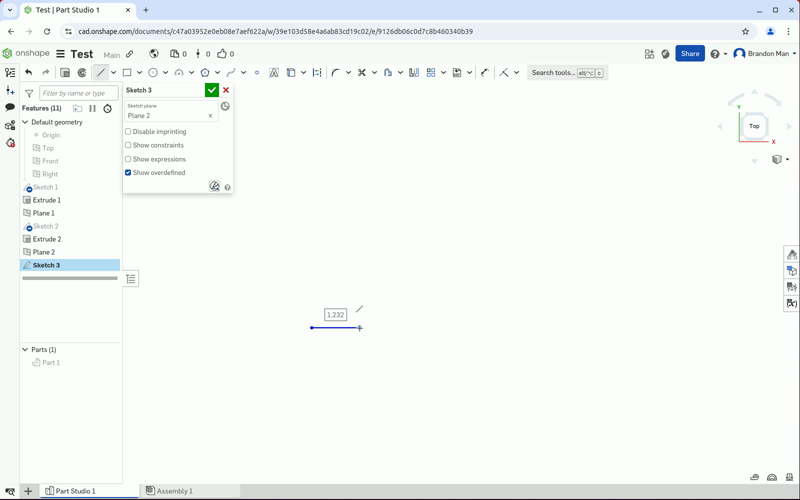
scroll(-6)
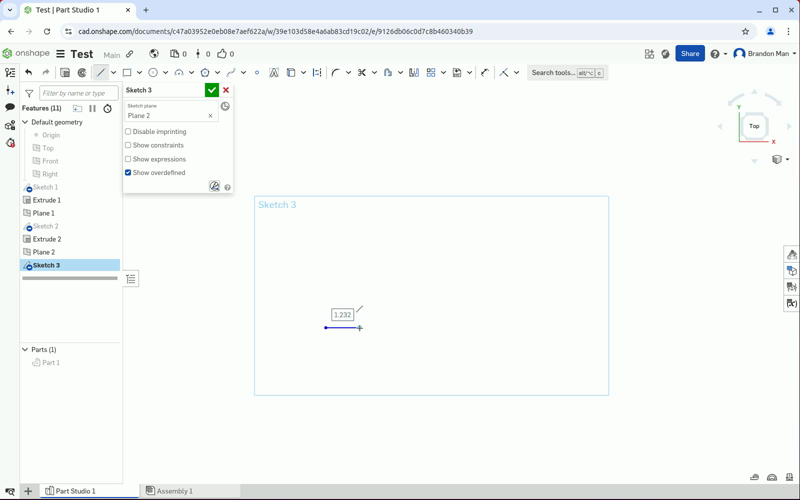
scroll(-6)
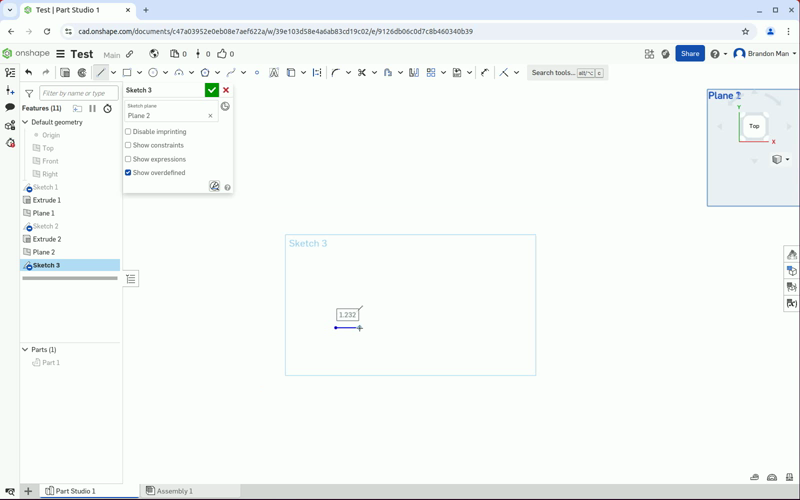
scroll(-6)
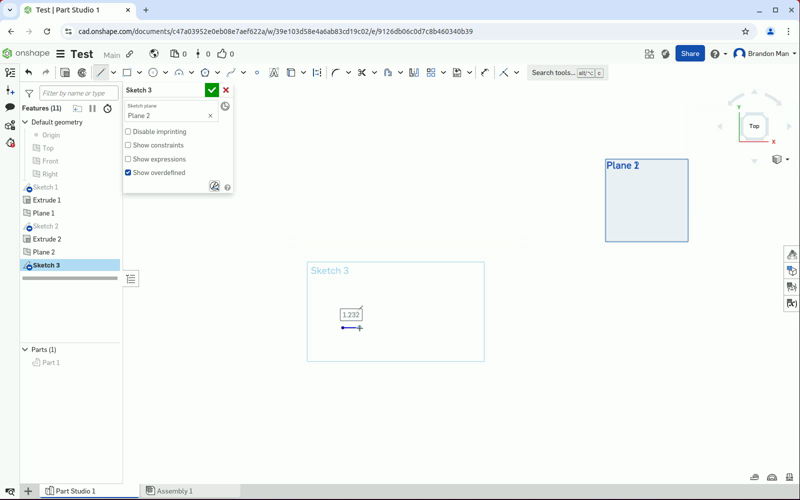
scroll(-6)
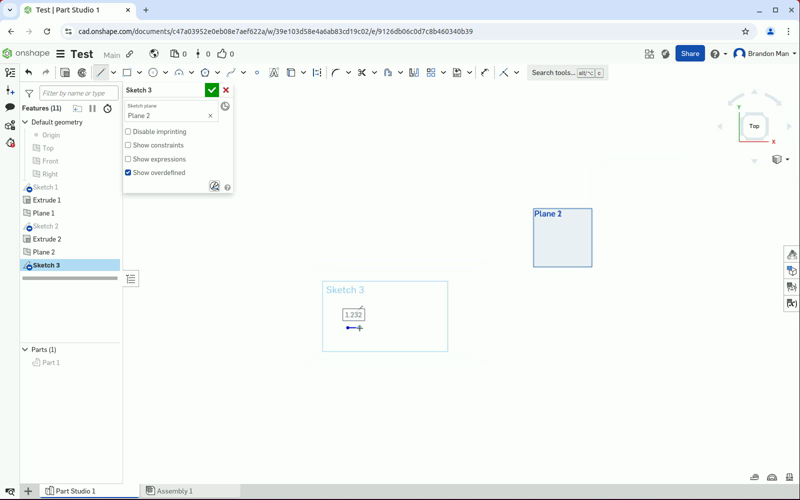
scroll(-6)
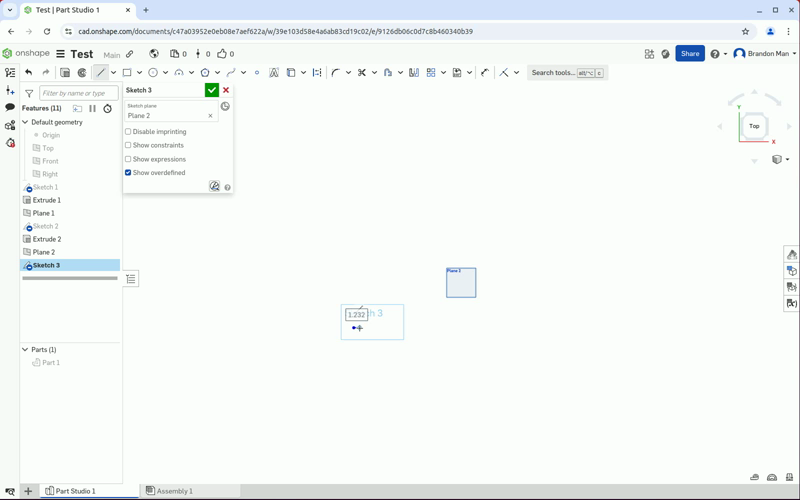
key_up(shift)
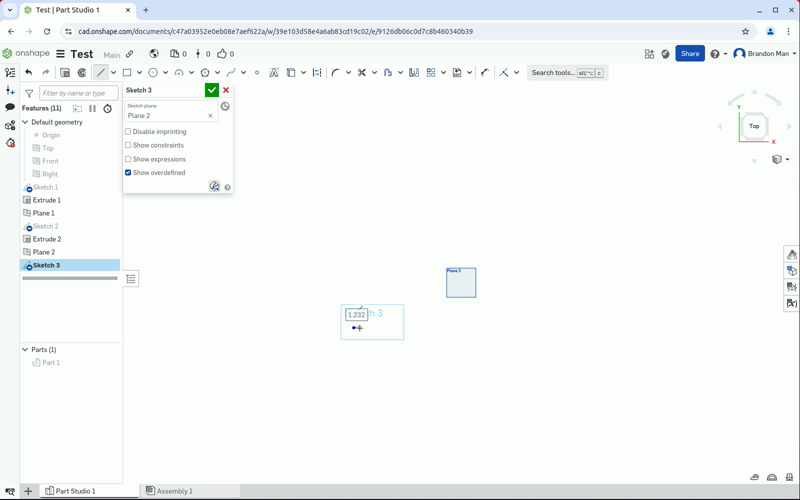
key_down(shift)
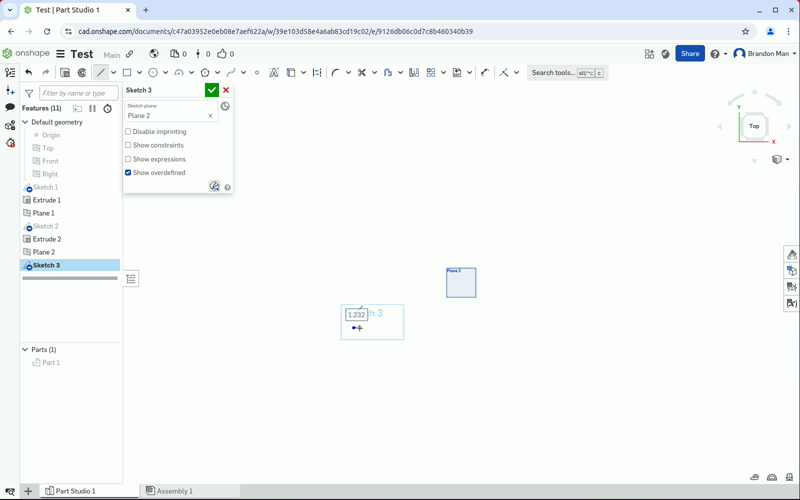
mouse_move(359, 237)
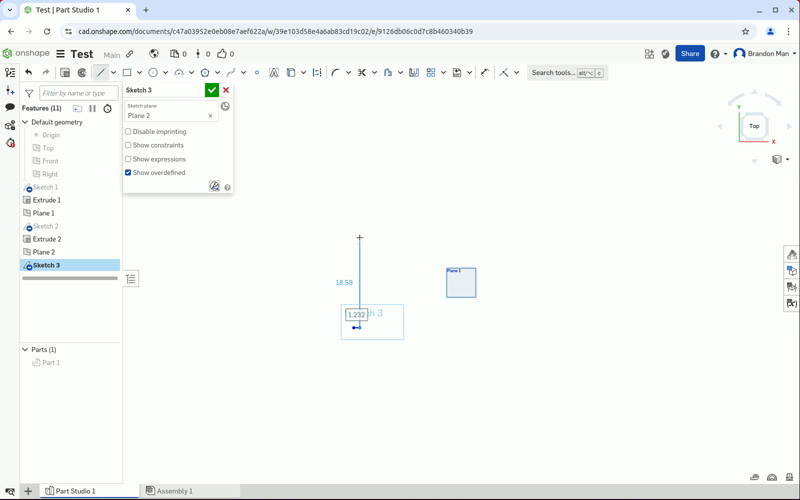
click(359, 237)
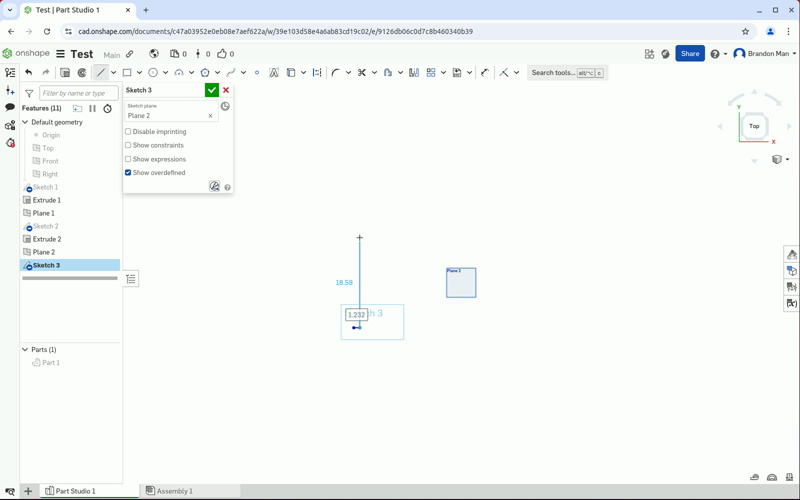
key_up(shift)
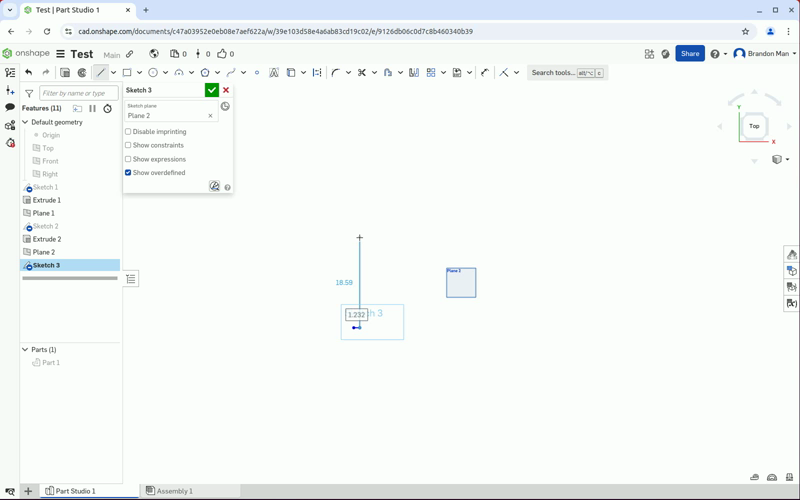
key_down(shift)
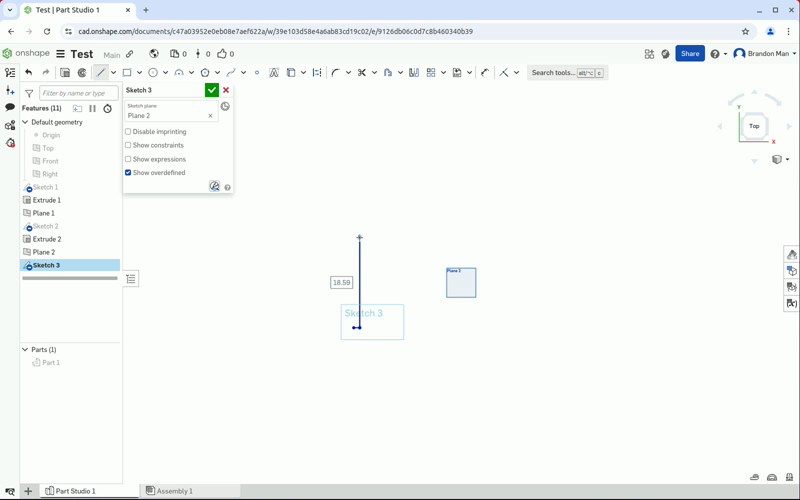
mouse_move(389, 237)
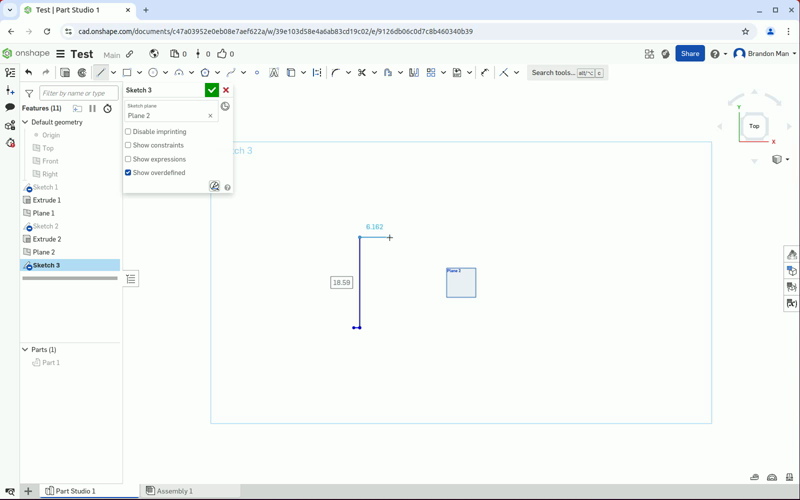
mouse_move(353, 237)
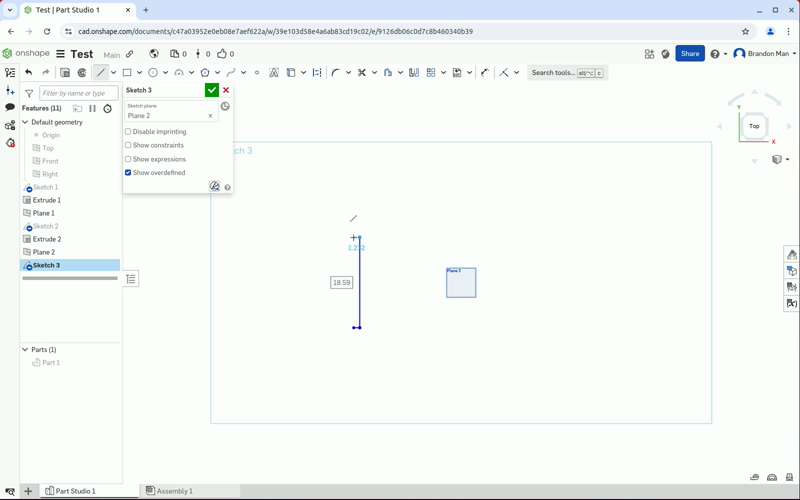
scroll(6)
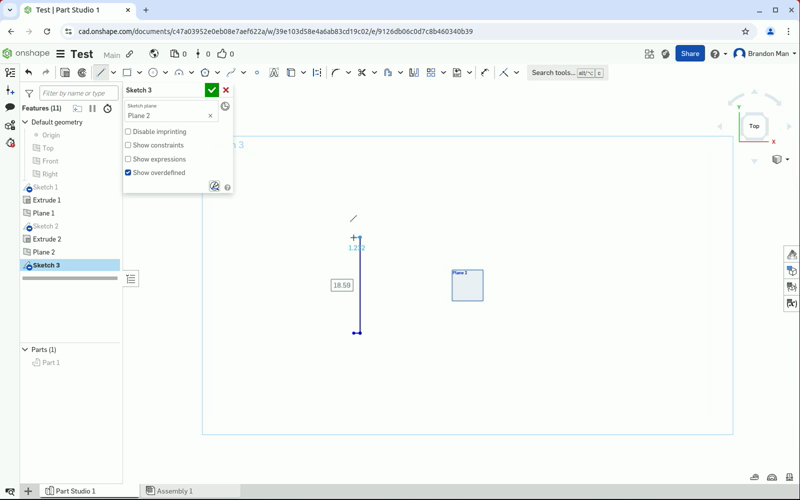
scroll(6)
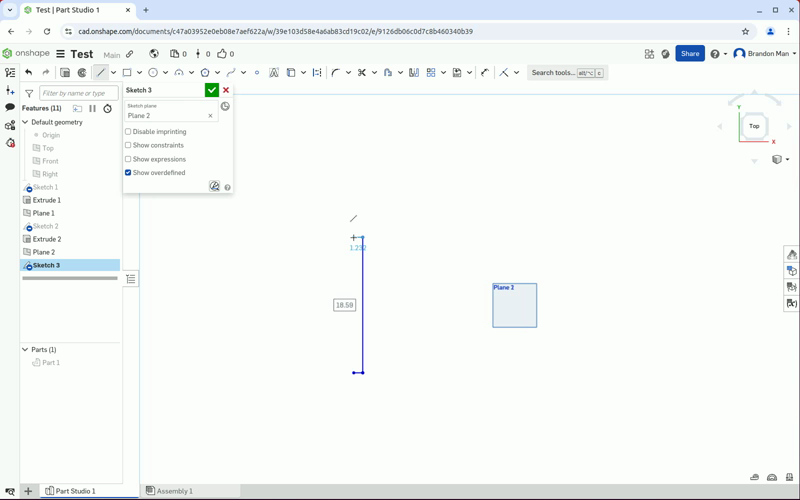
scroll(6)
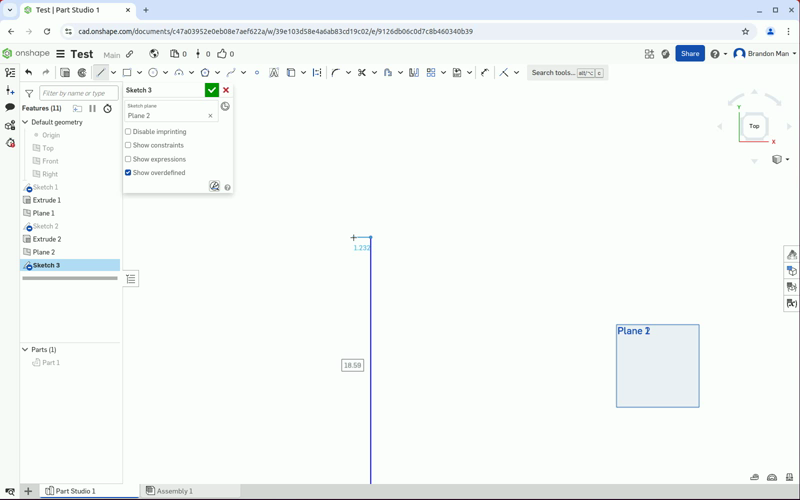
scroll(6)
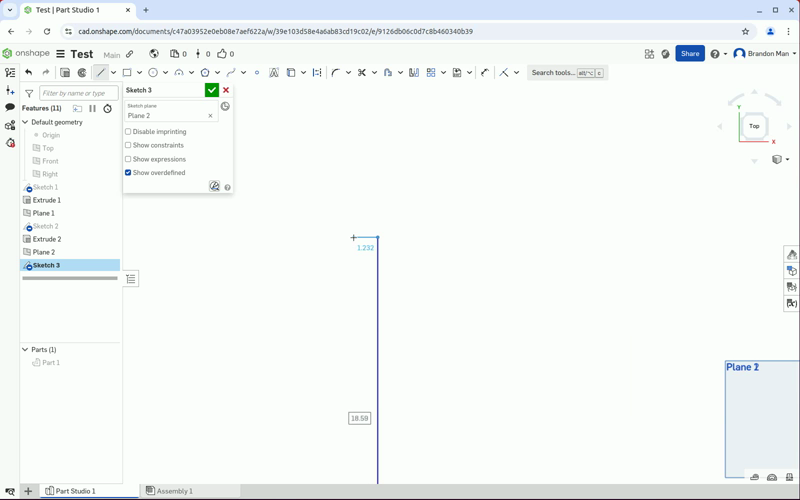
scroll(6)
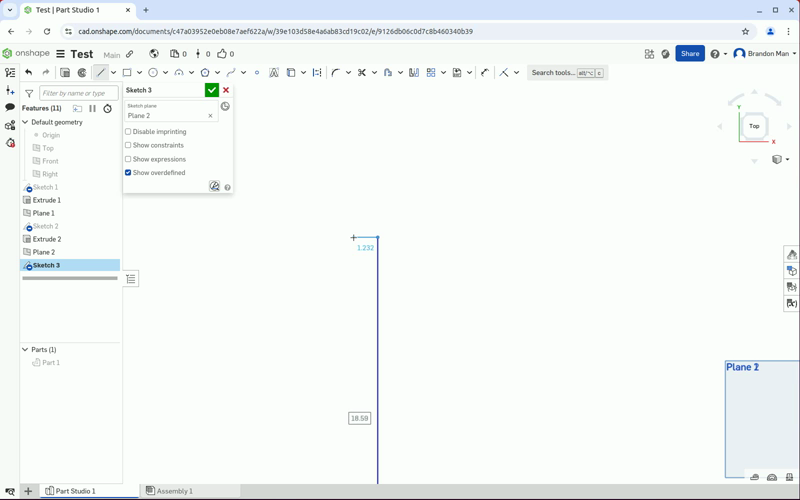
scroll(6)
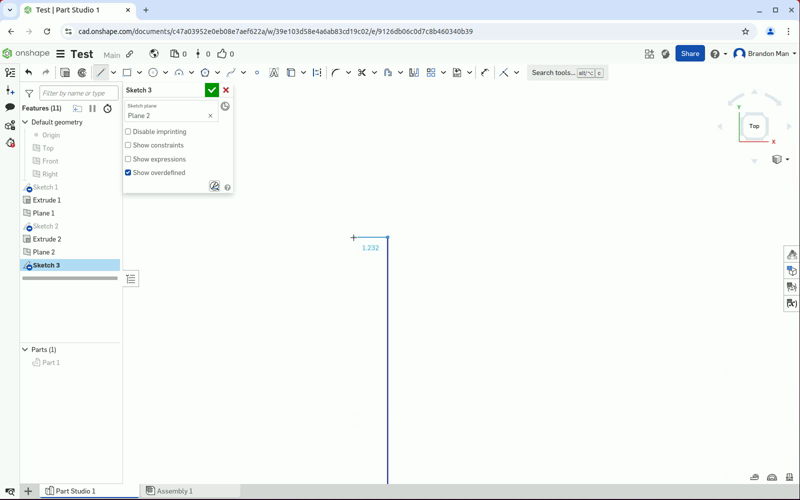
scroll(6)
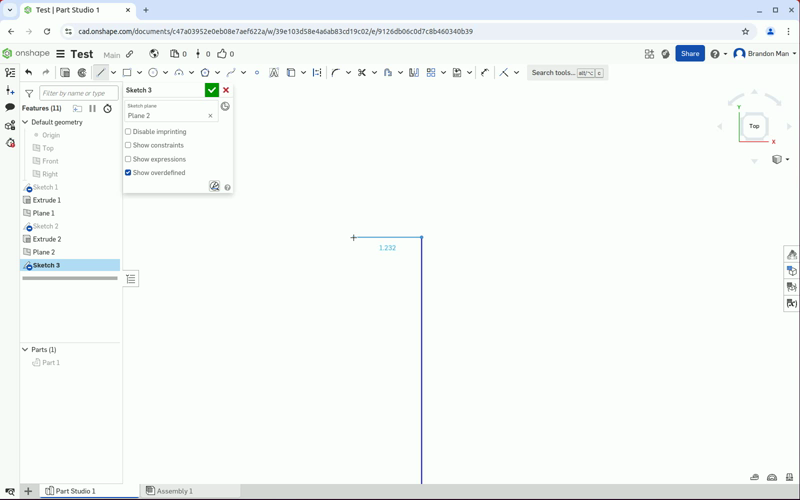
click(353, 237)
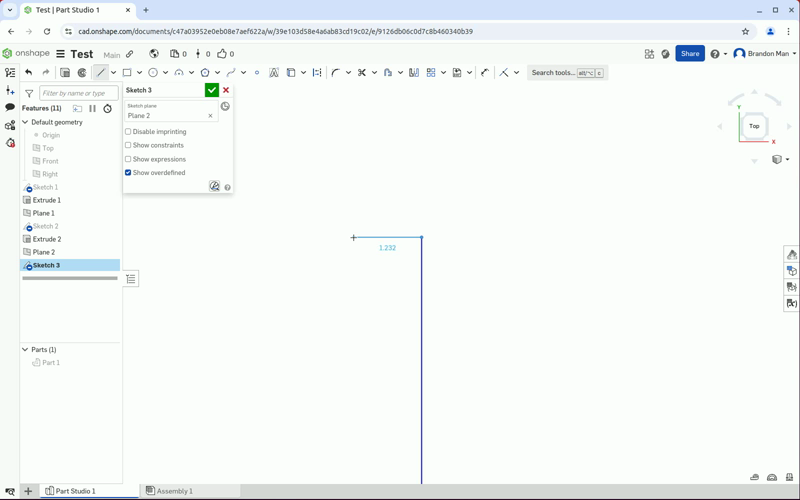
scroll(-6)
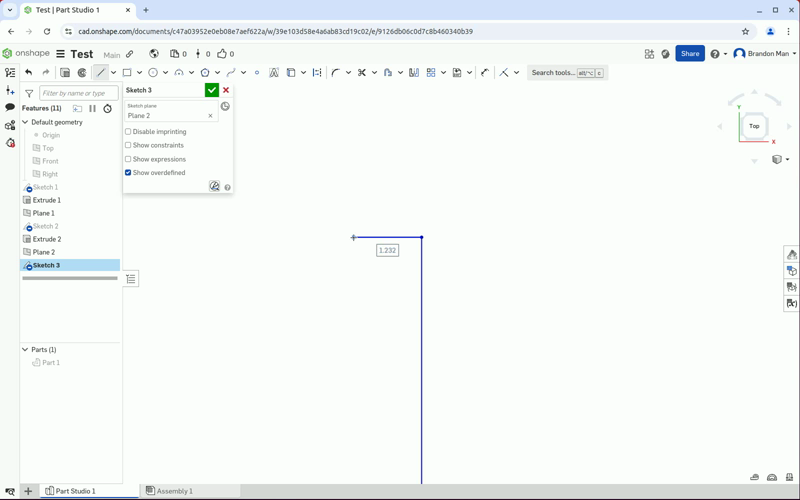
scroll(-6)
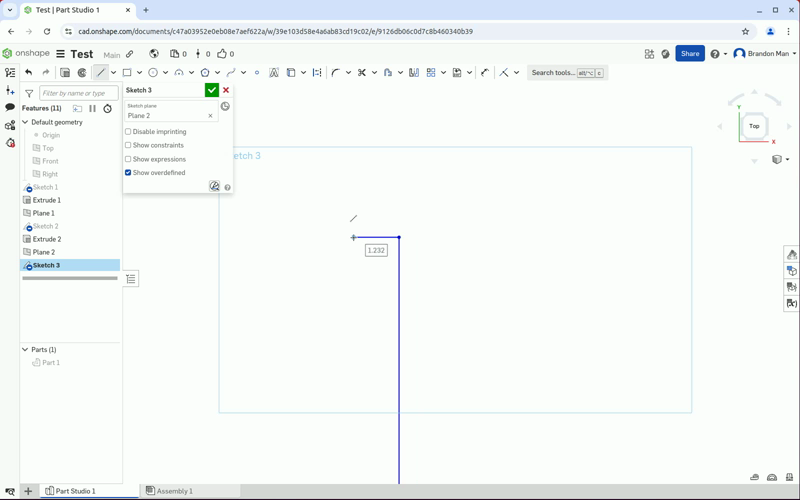
scroll(-6)
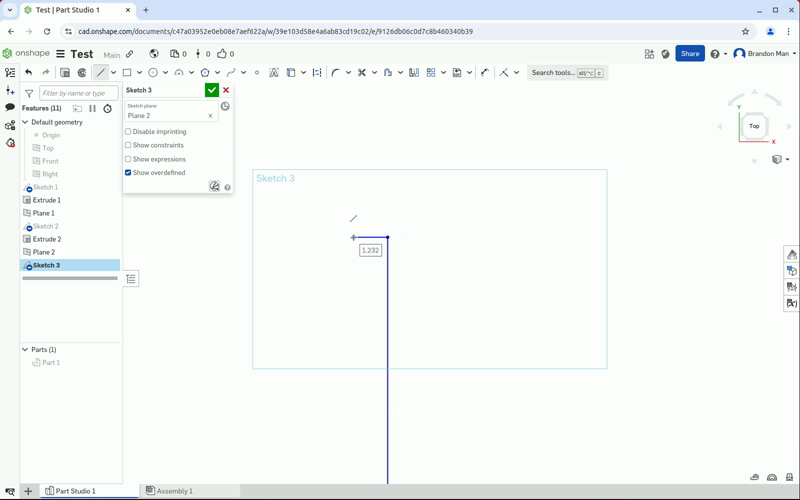
scroll(-6)
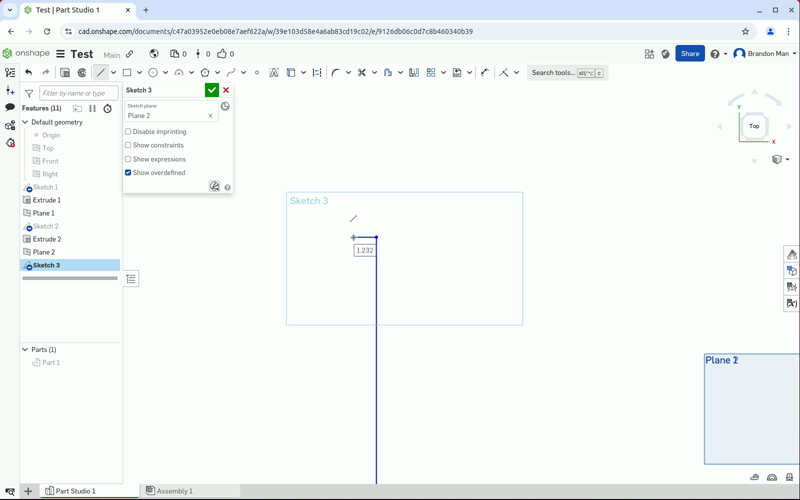
scroll(-6)
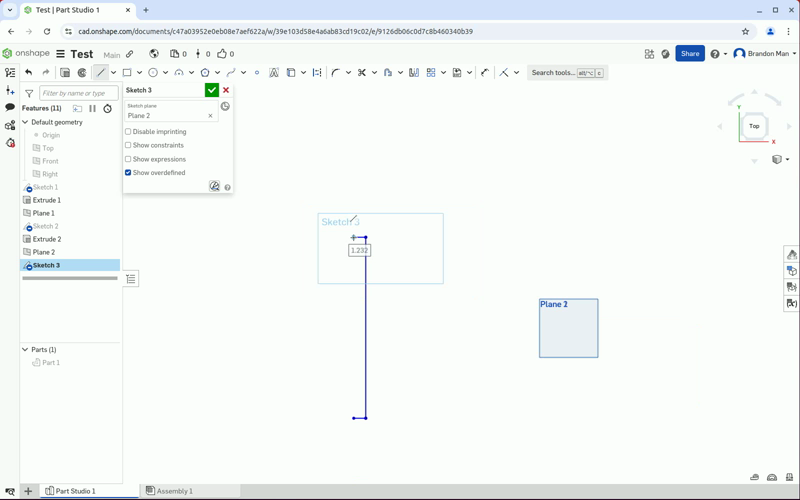
scroll(-6)
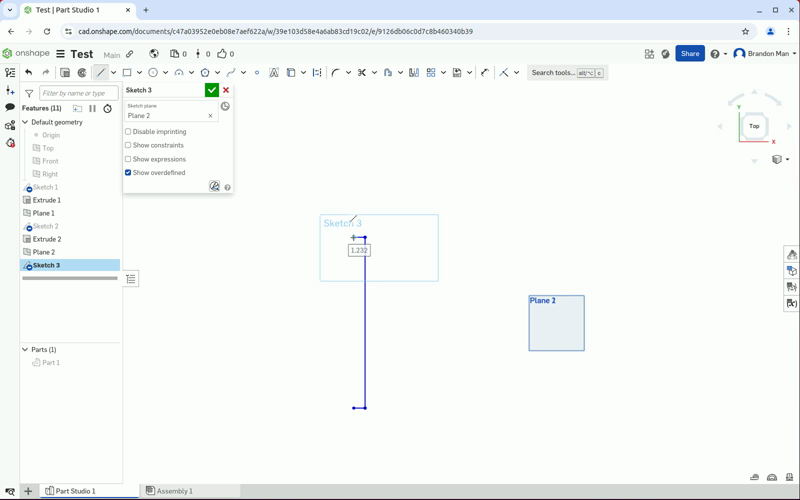
scroll(-6)
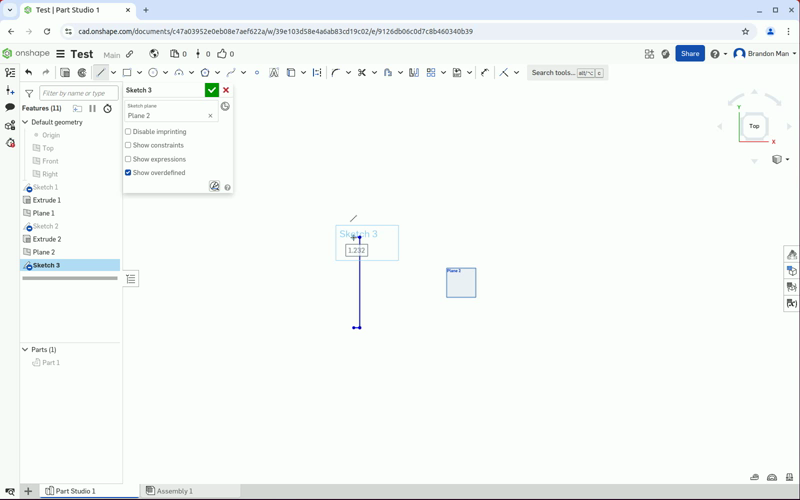
key_up(shift)
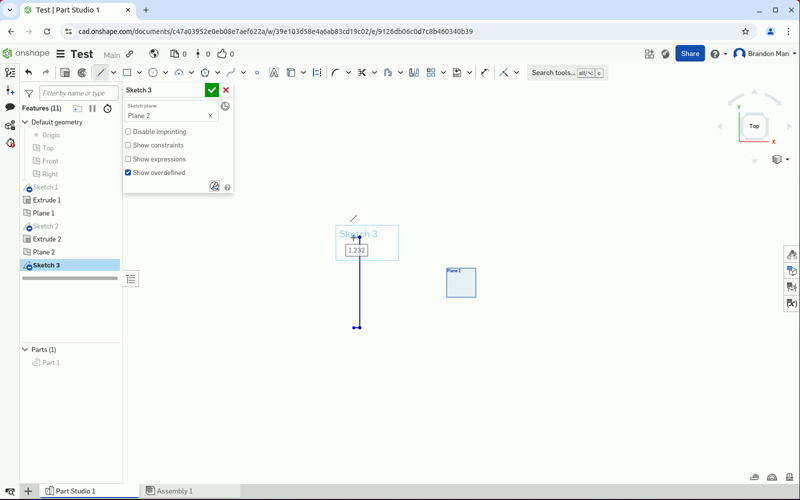
key_down(shift)
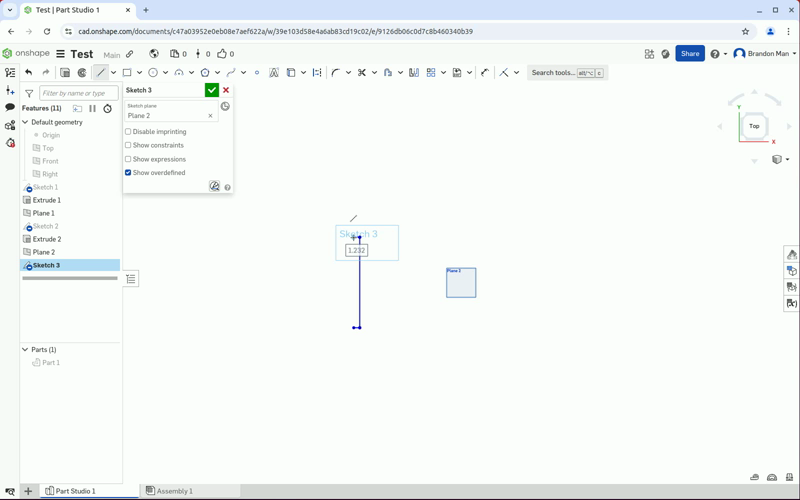
mouse_move(353, 327)
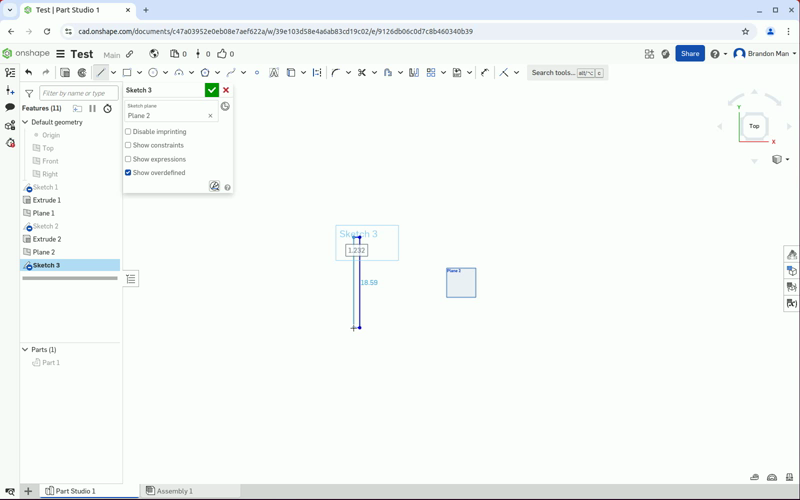
key_up(shift)
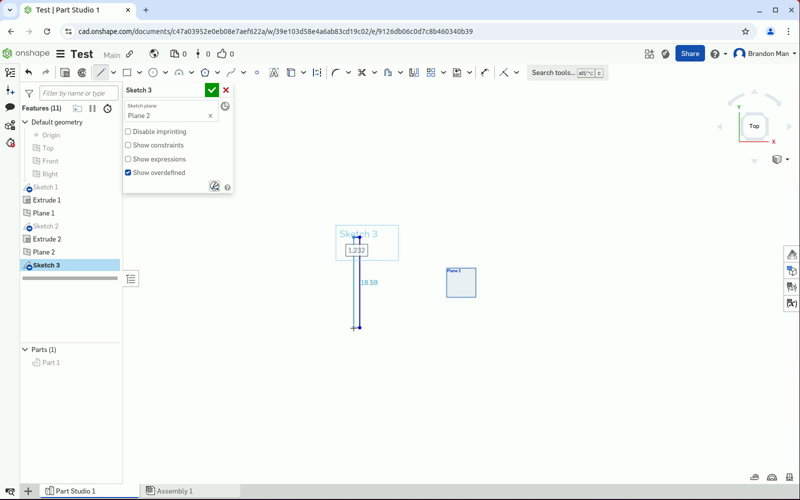
click(353, 327)
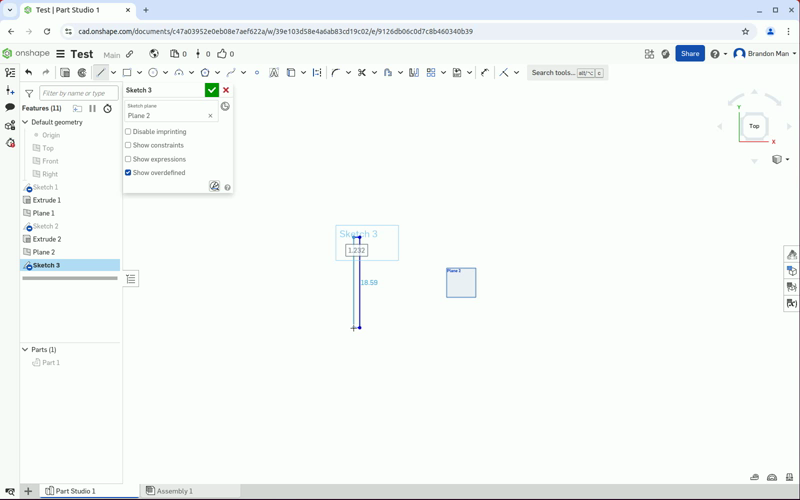
key(esc)
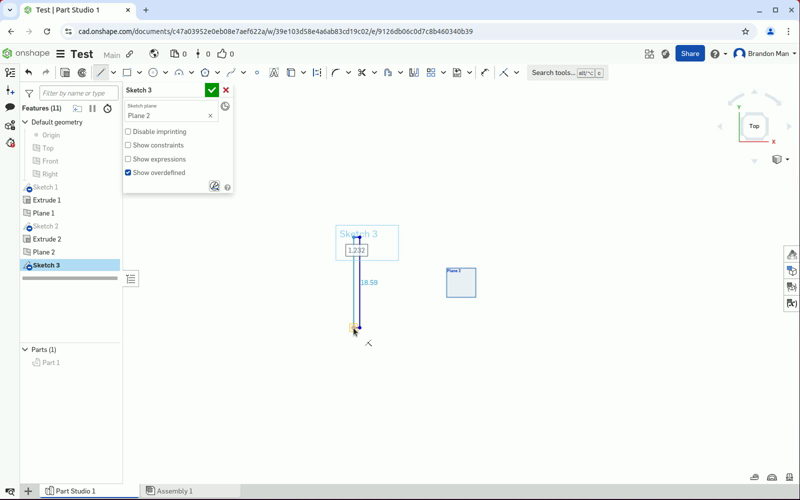
mouse_move(355, 286)
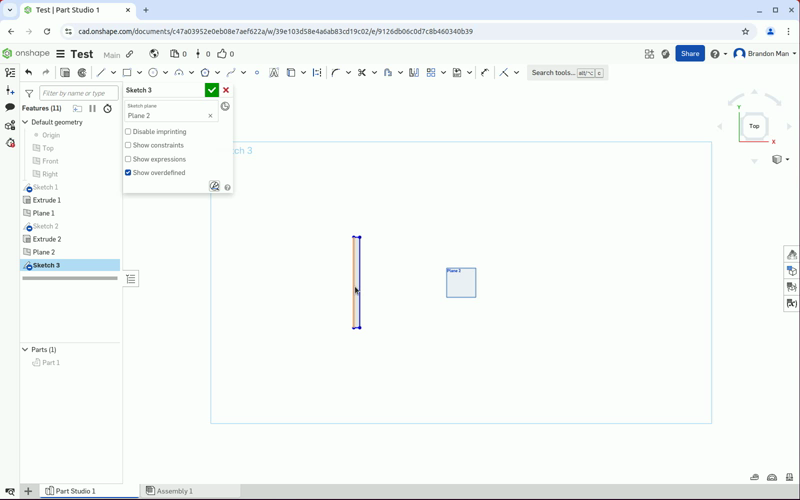
scroll(6)
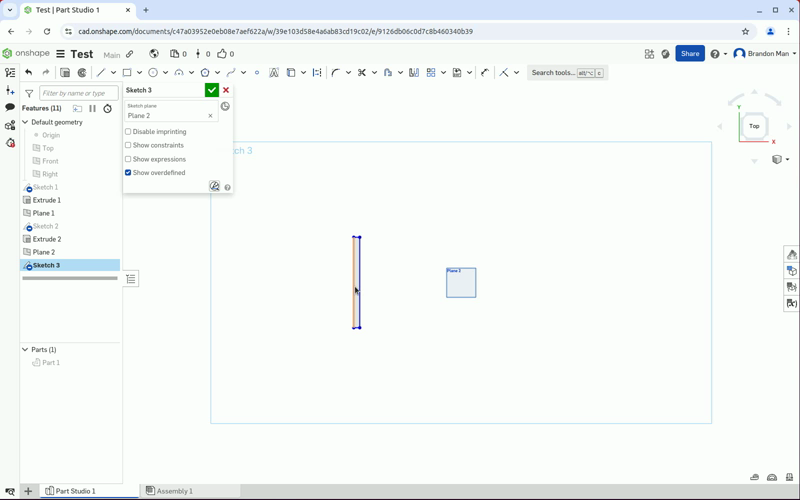
scroll(6)
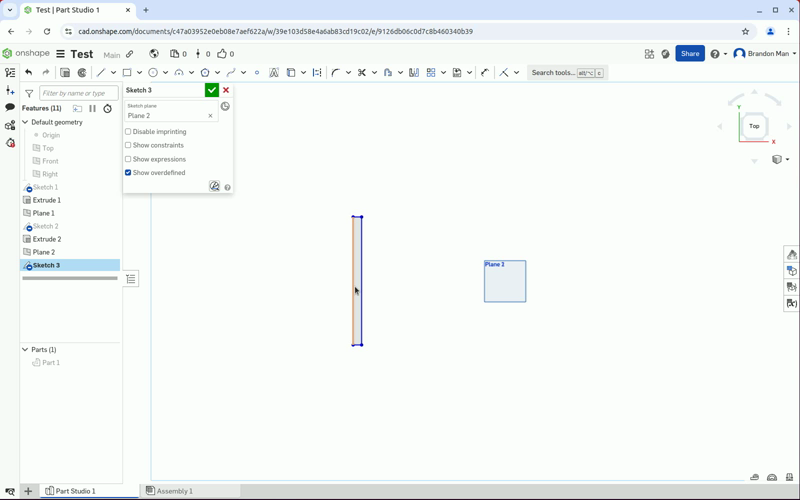
scroll(6)
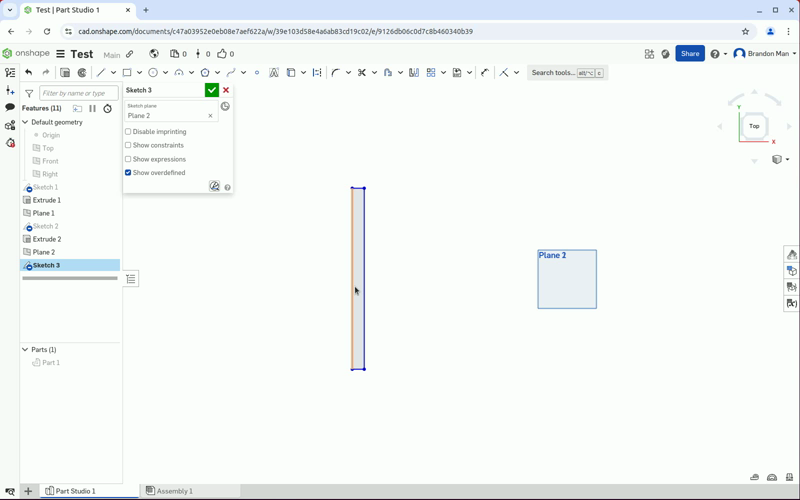
scroll(6)
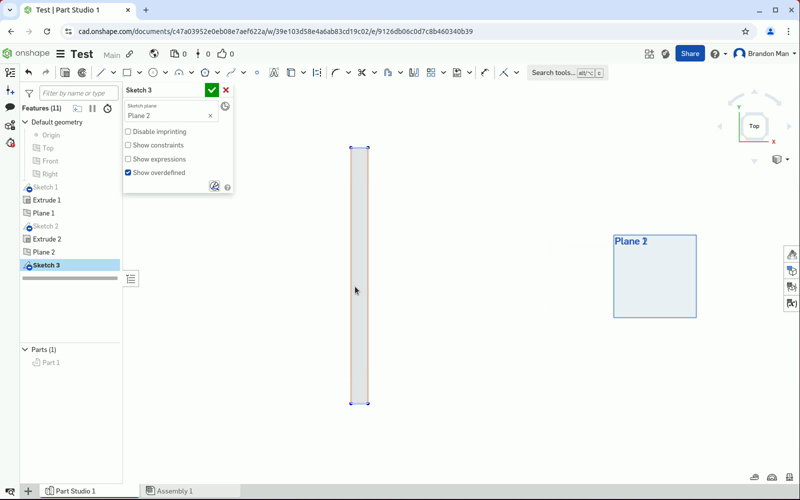
scroll(6)
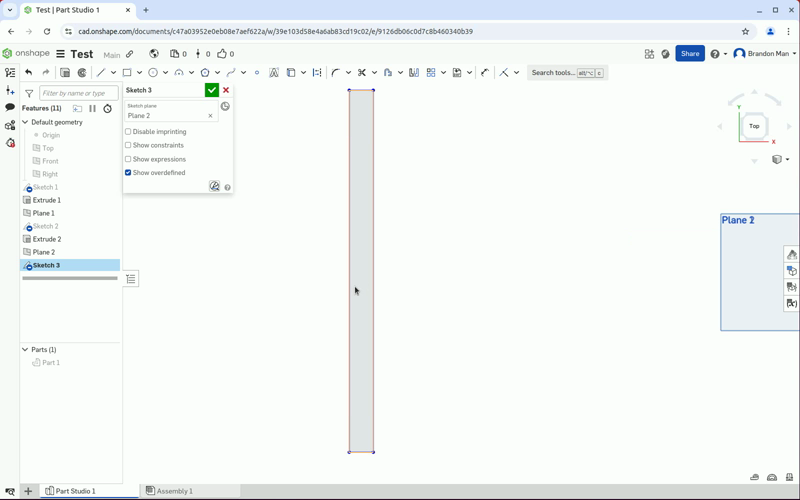
scroll(6)
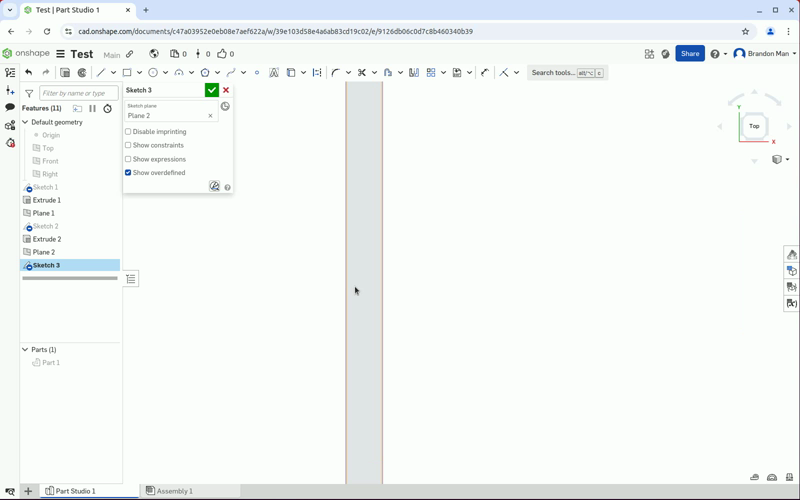
scroll(6)
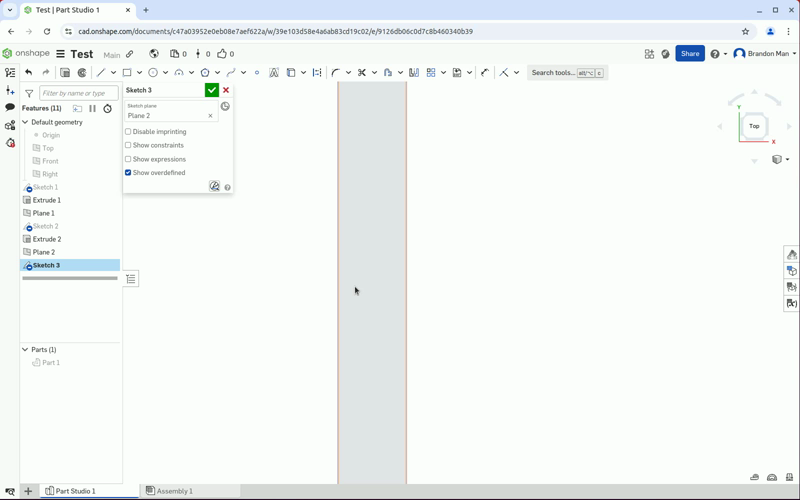
click(355, 286)
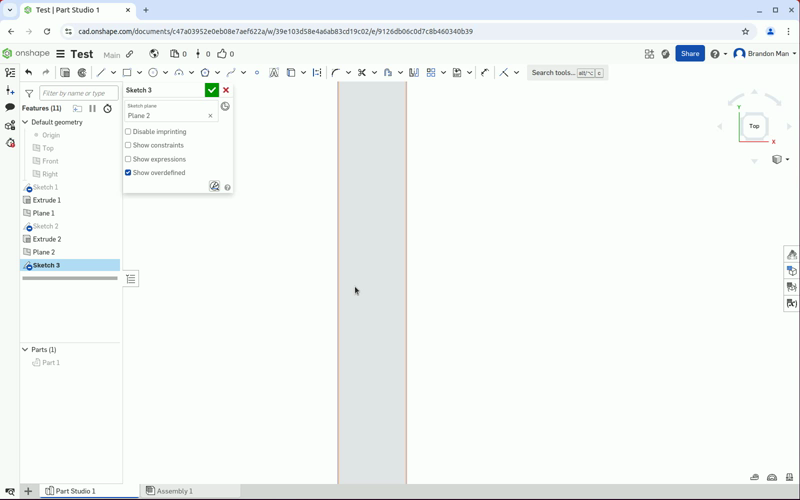
scroll(-6)
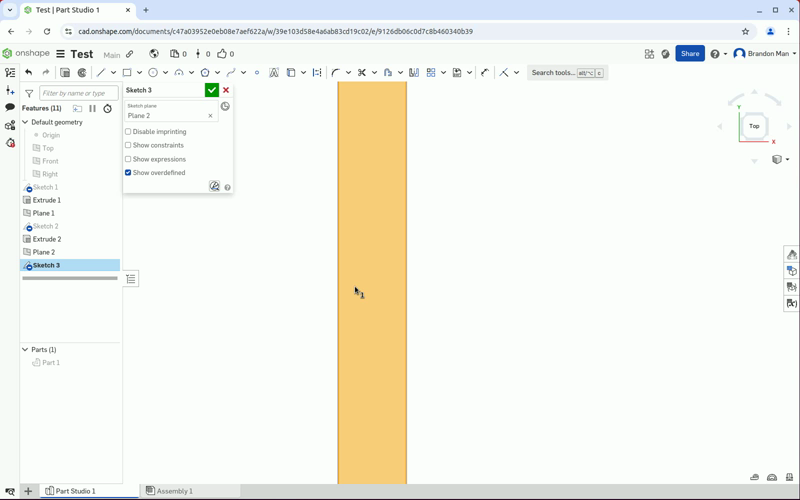
scroll(-6)
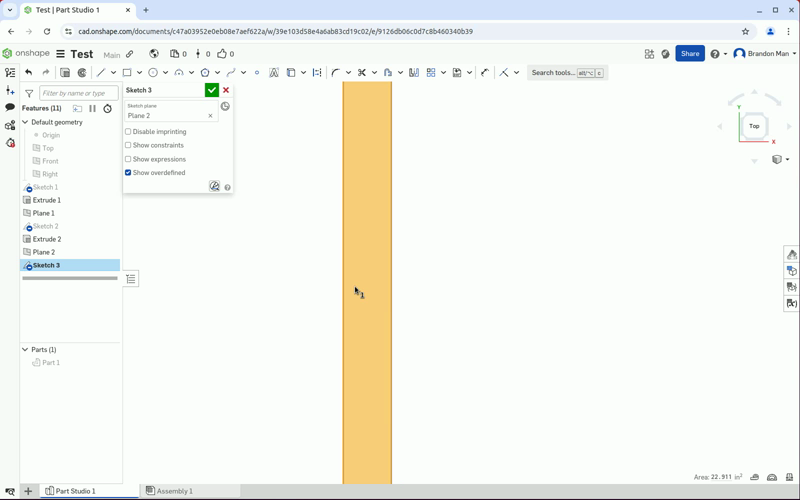
scroll(-6)
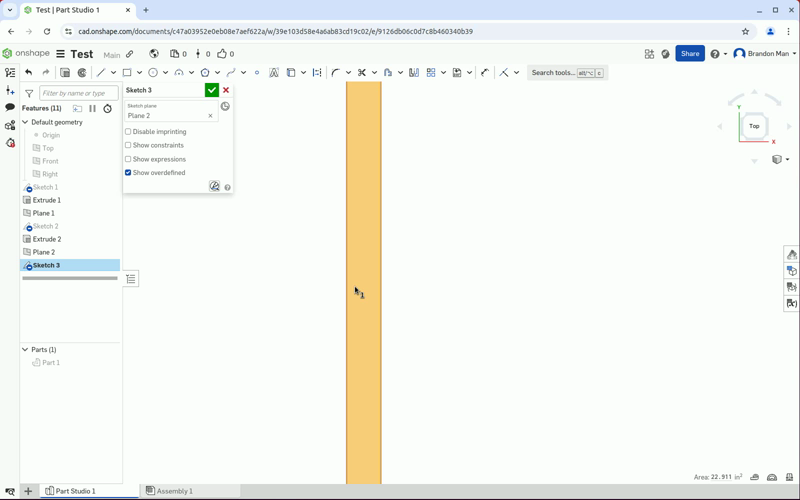
scroll(-6)
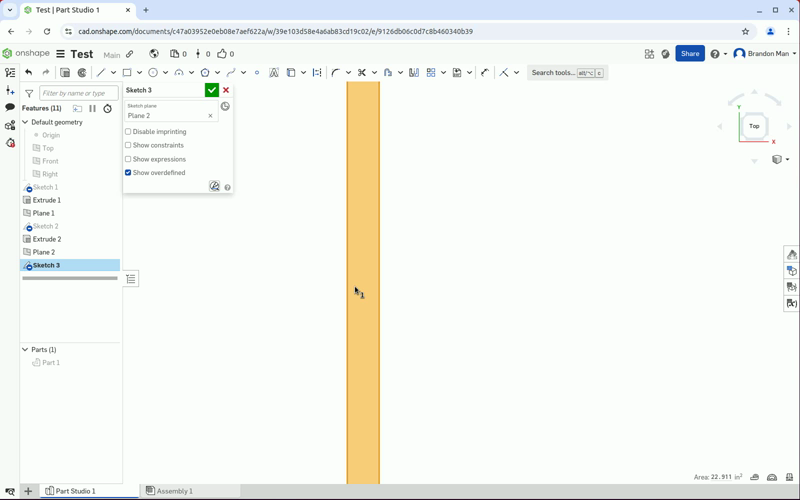
scroll(-6)
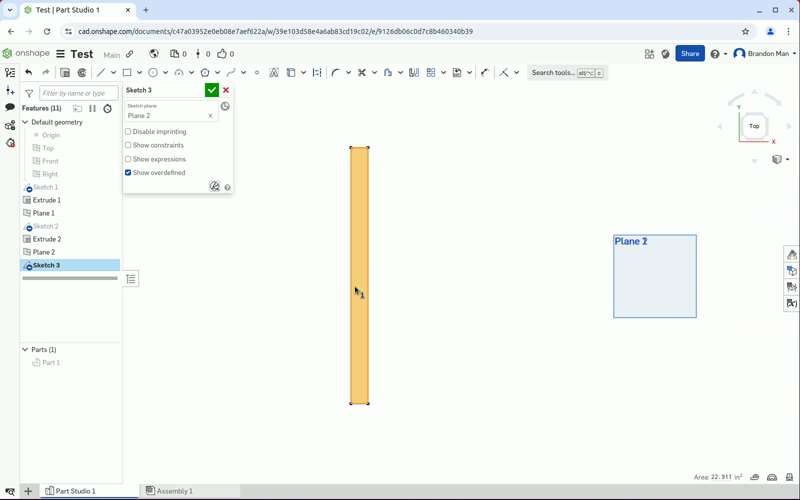
scroll(-6)
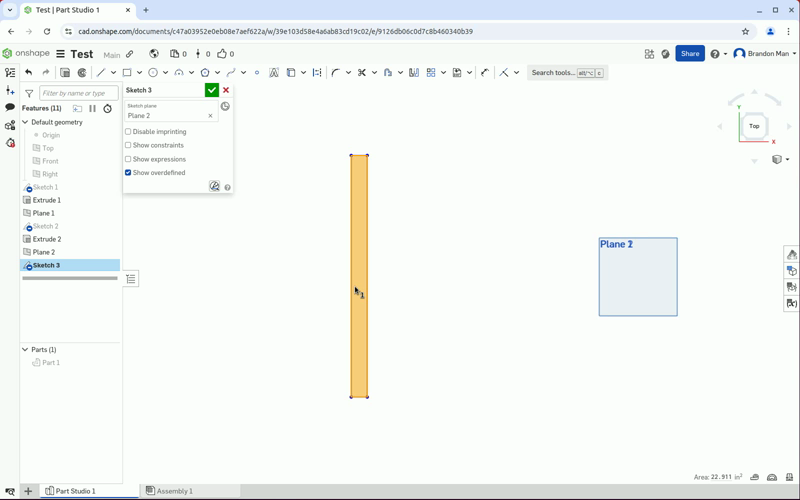
scroll(-6)
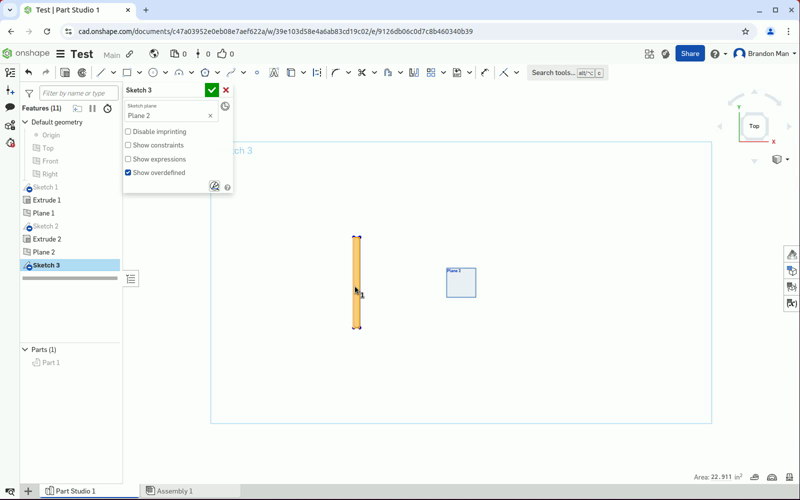
mouse_move(73, 352)
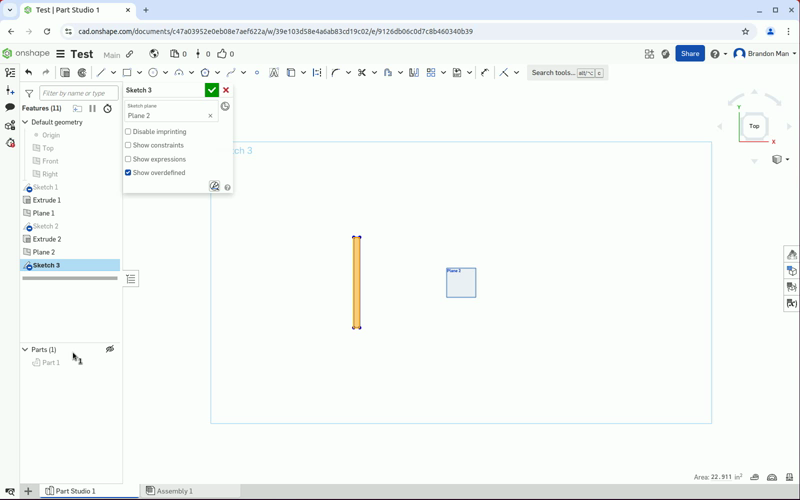
key(shift+y)
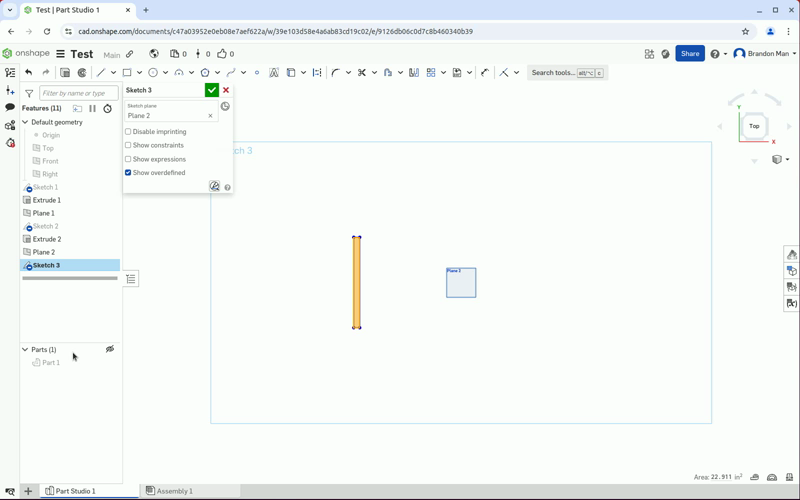
key(shift+e)
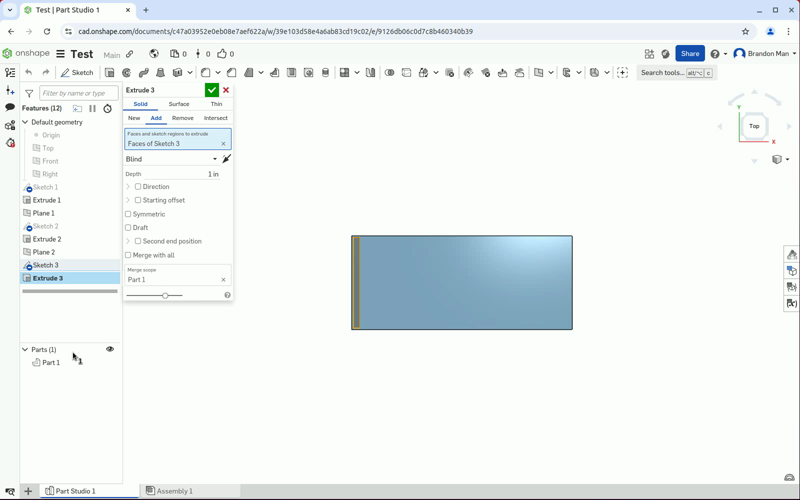
mouse_move(143, 106)
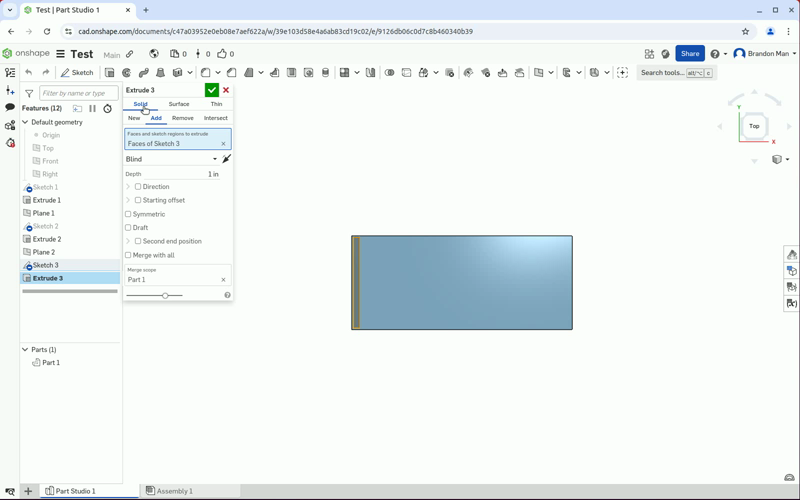
click(143, 106)
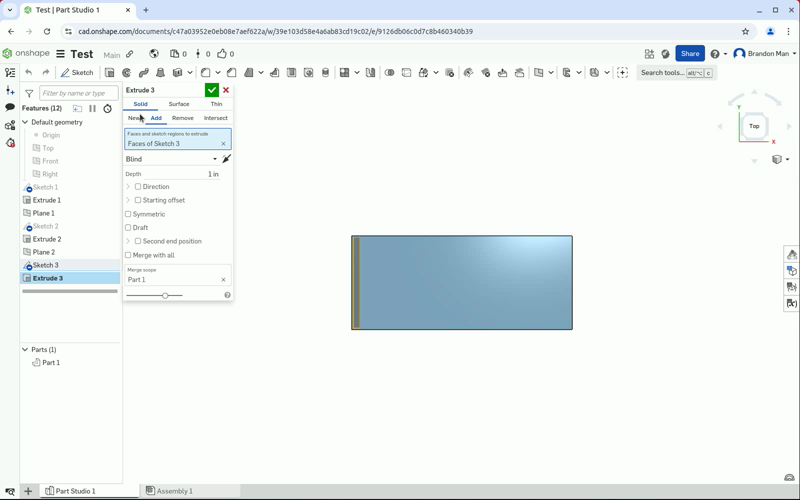
mouse_move(137, 120)
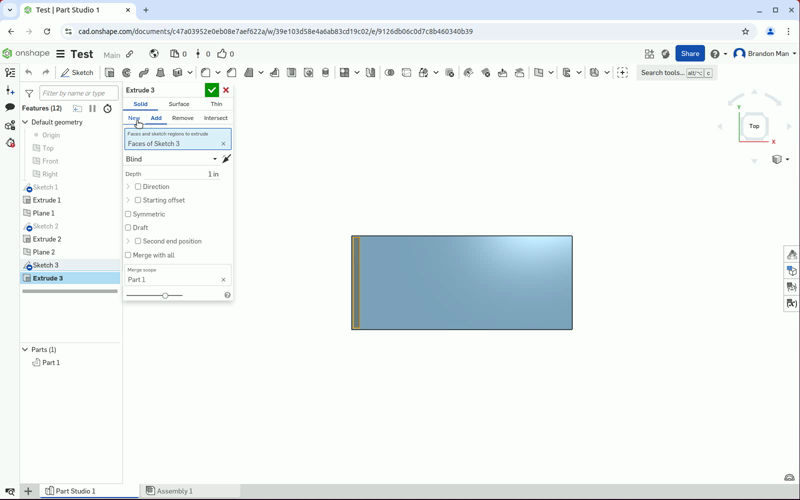
click(137, 120)
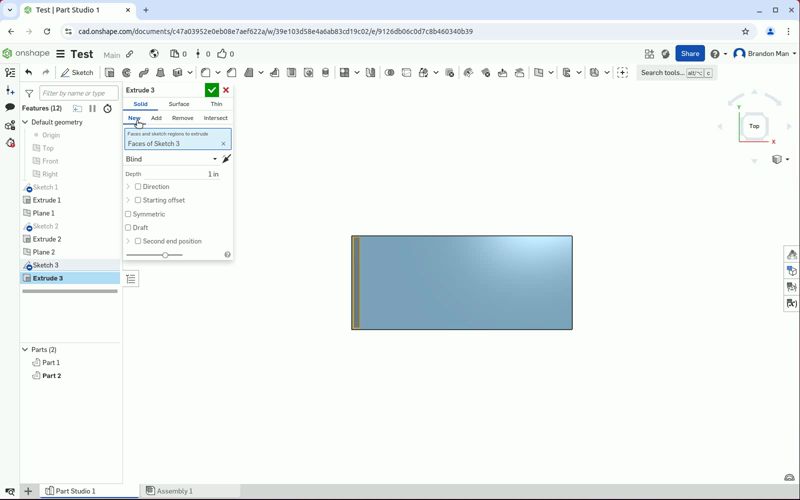
key(tab, 4)
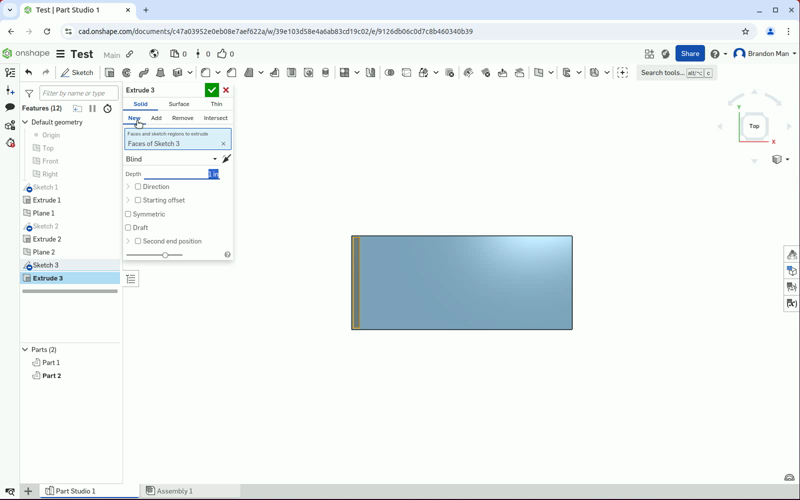
text(1.204)
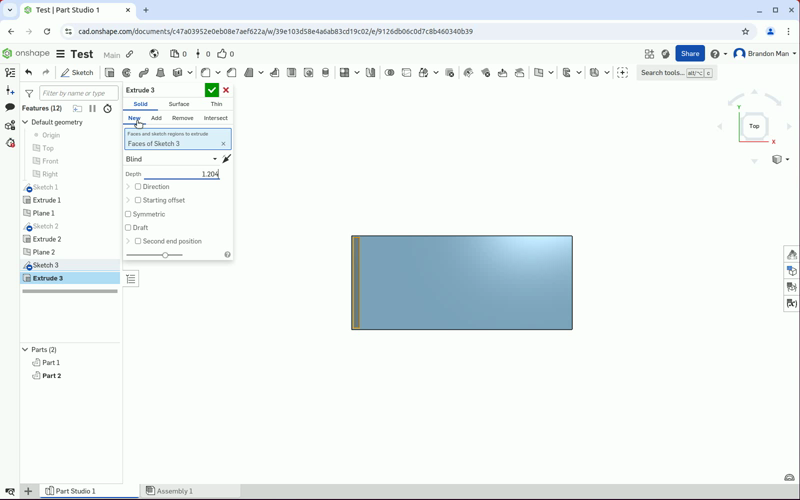
key(enter)
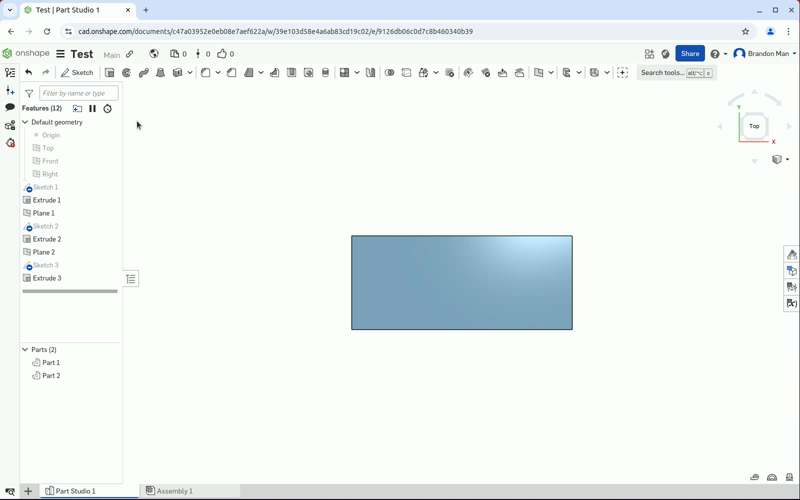
key(shift+h)
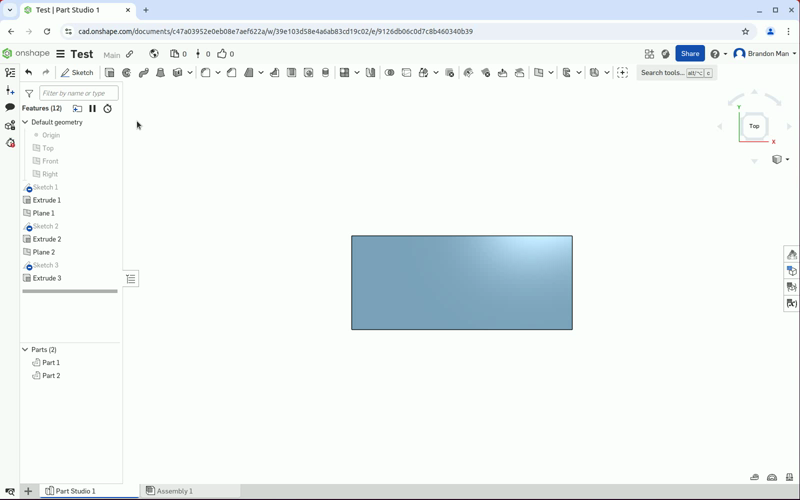
key(shift+h)
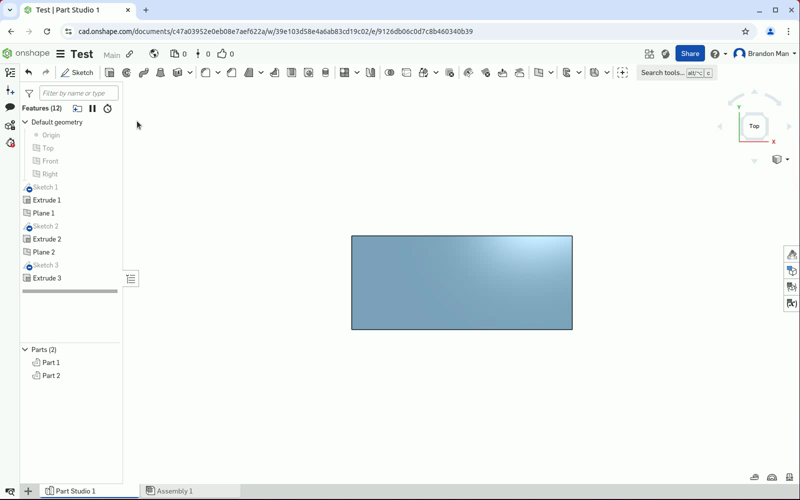
mouse_move(73, 189)
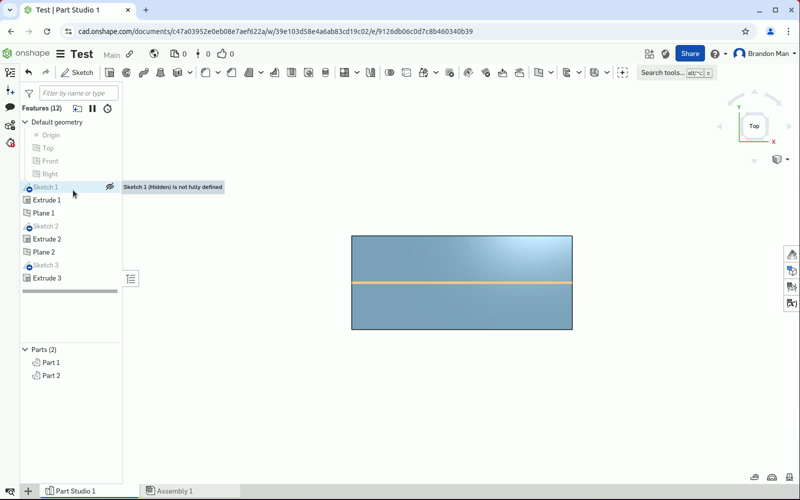
click(73, 189)
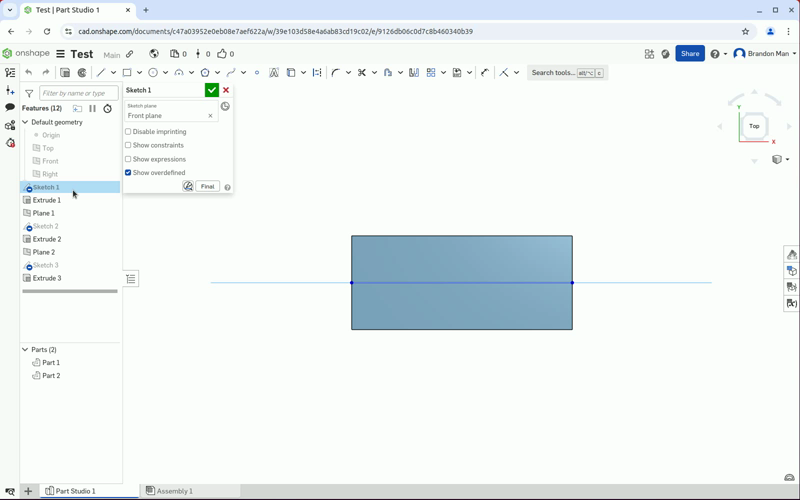
mouse_move(229, 92)
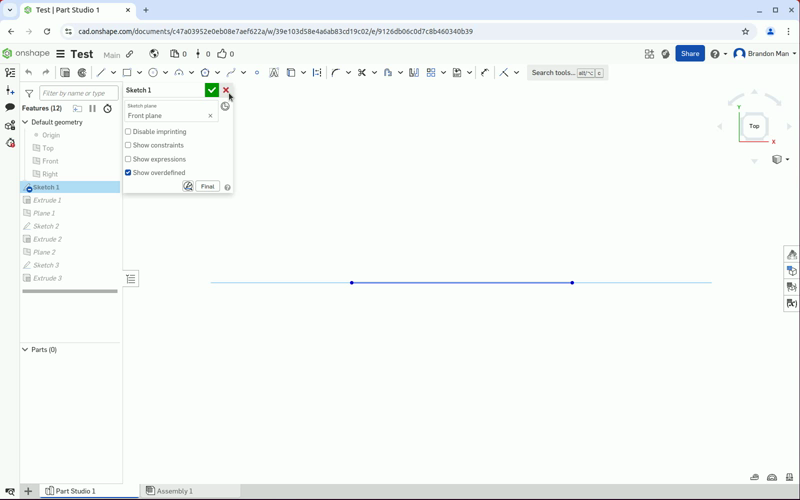
click(229, 92)
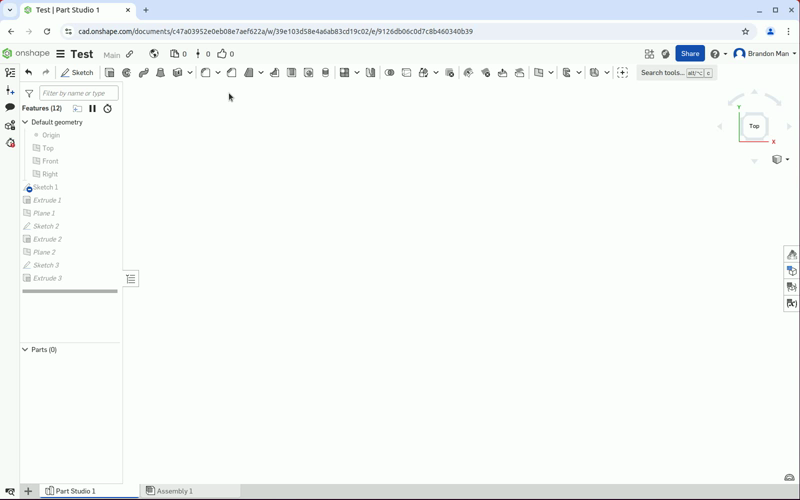
key(shift+s)
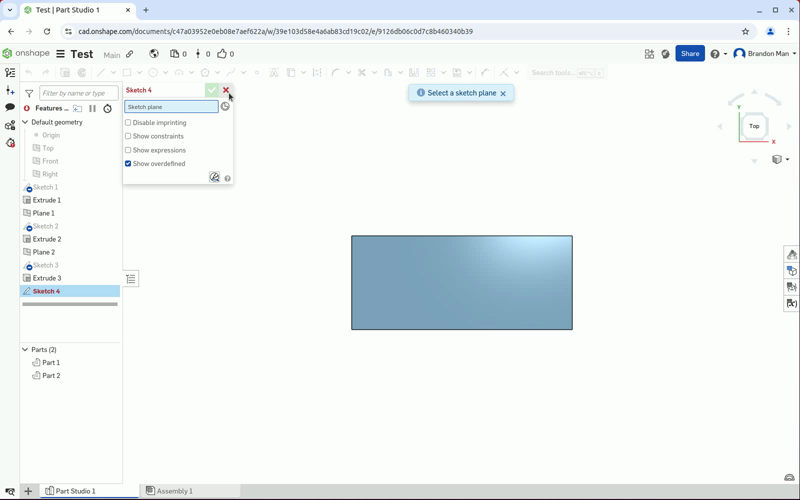
mouse_move(73, 254)
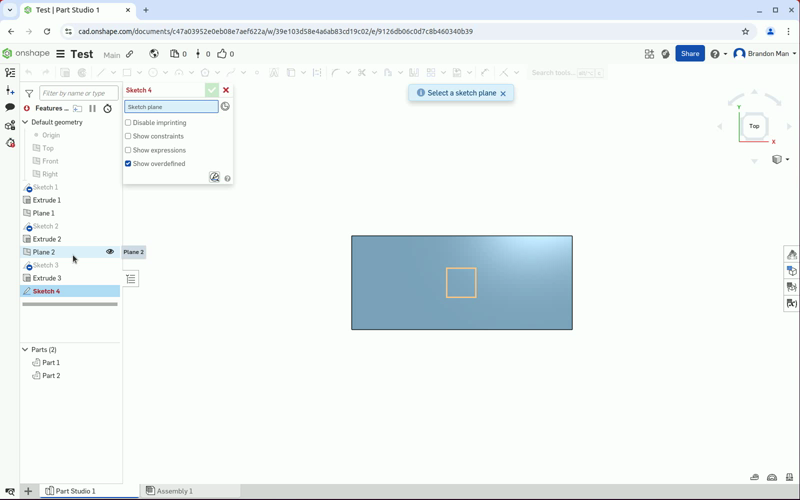
click(73, 254)
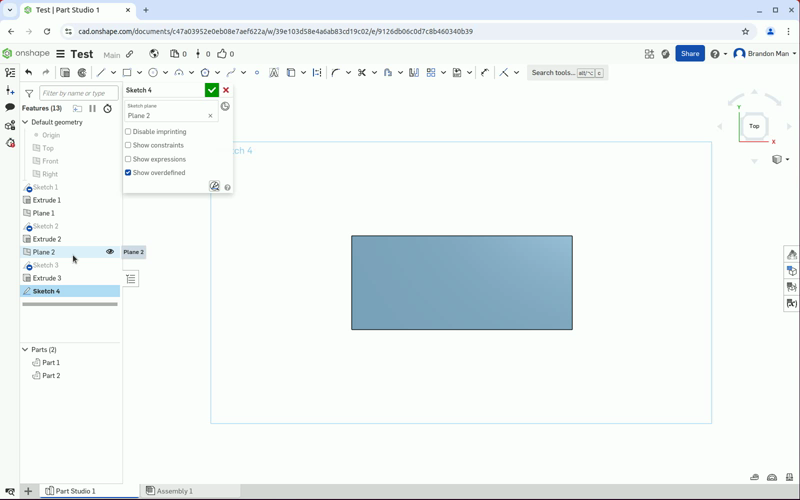
mouse_move(73, 352)
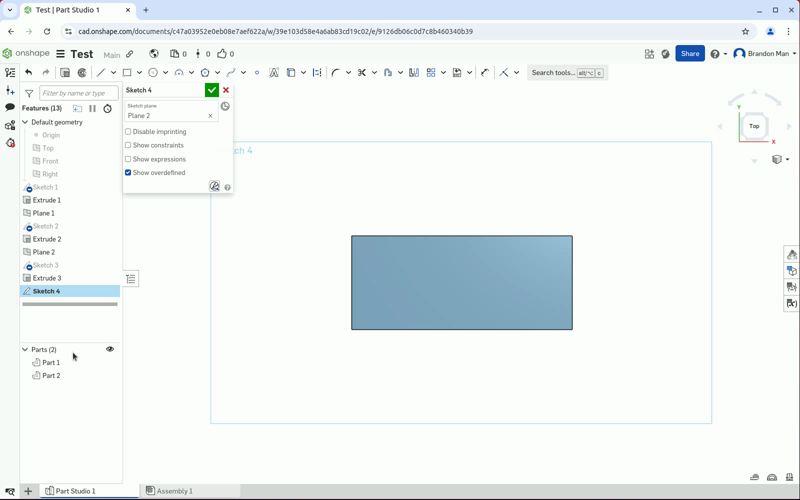
key(y)
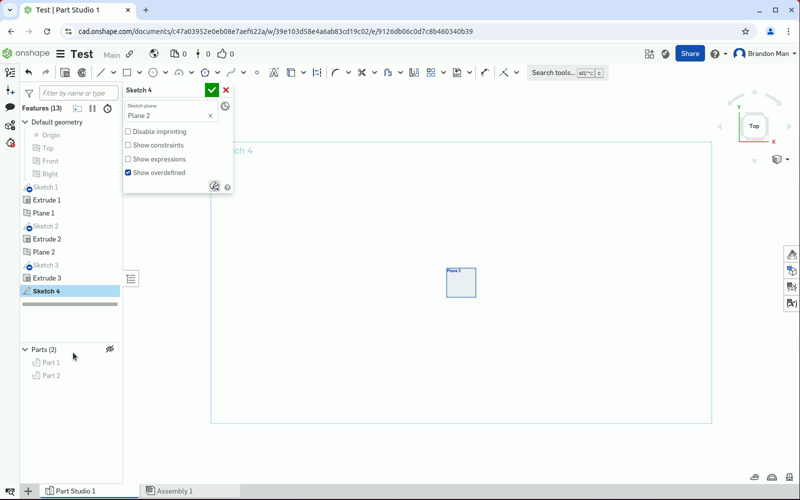
key(l)
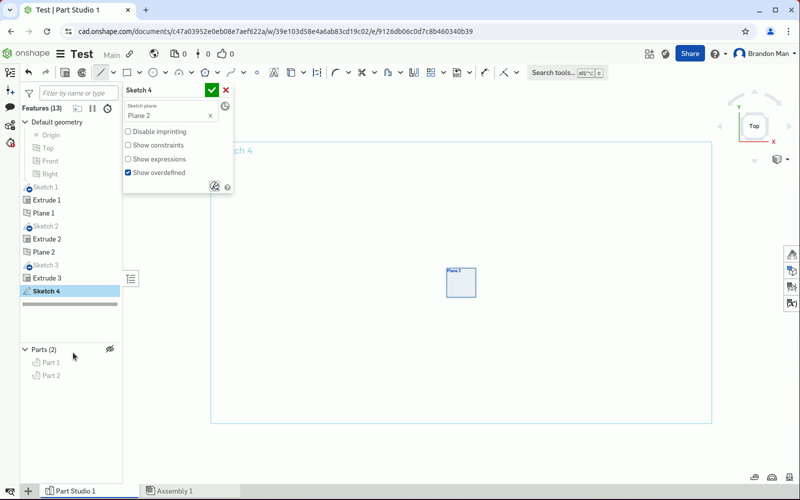
key_down(shift)
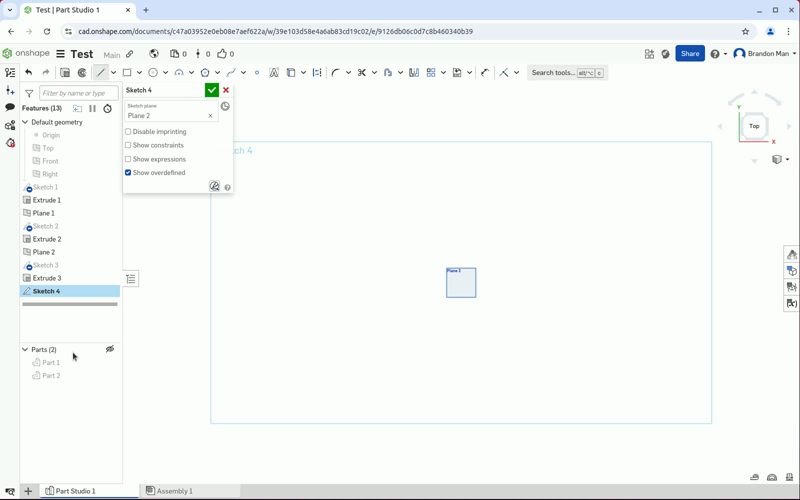
mouse_move(564, 327)
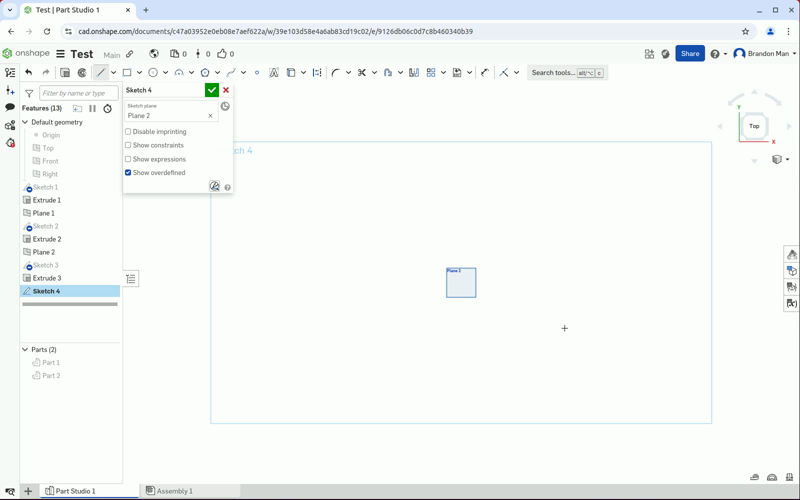
click(564, 327)
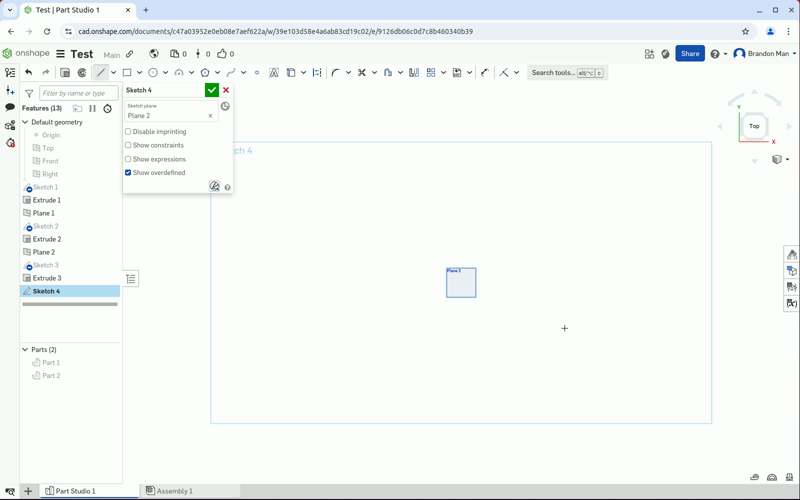
key_up(shift)
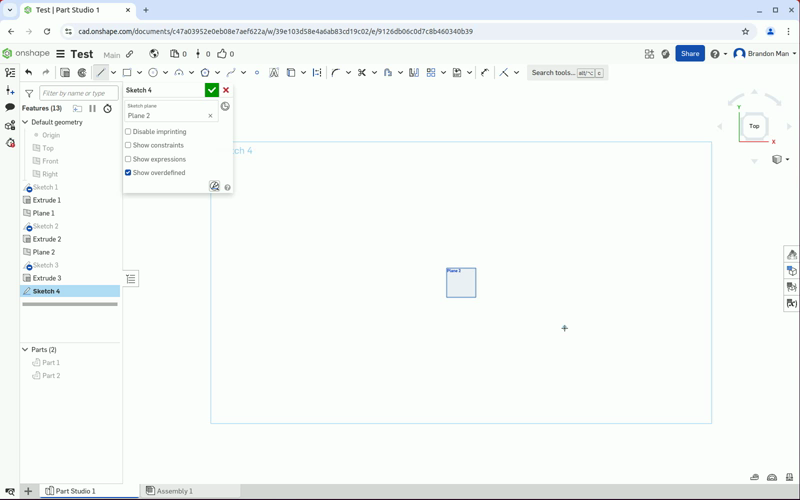
key_down(shift)
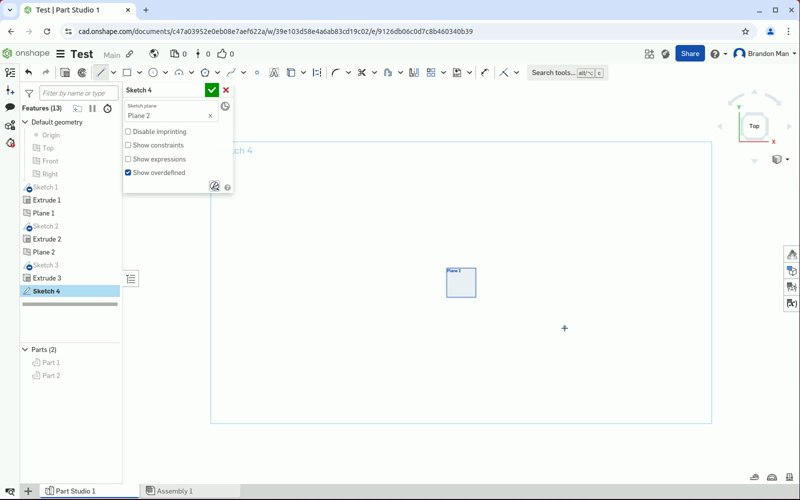
mouse_move(589, 327)
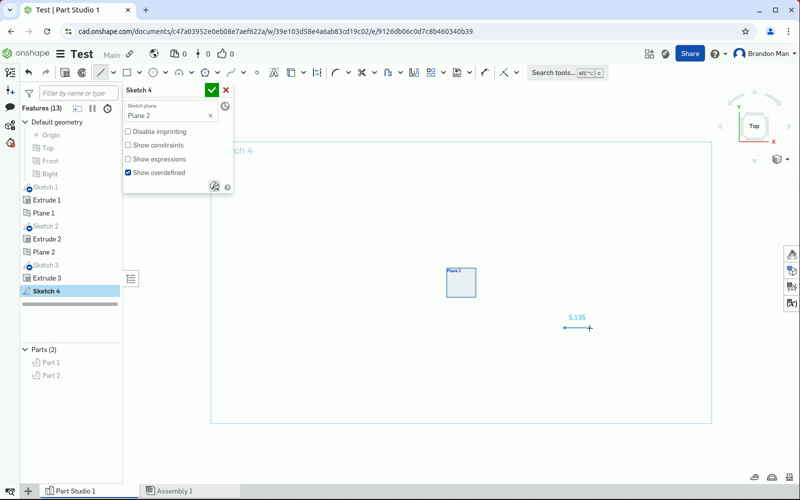
mouse_move(570, 327)
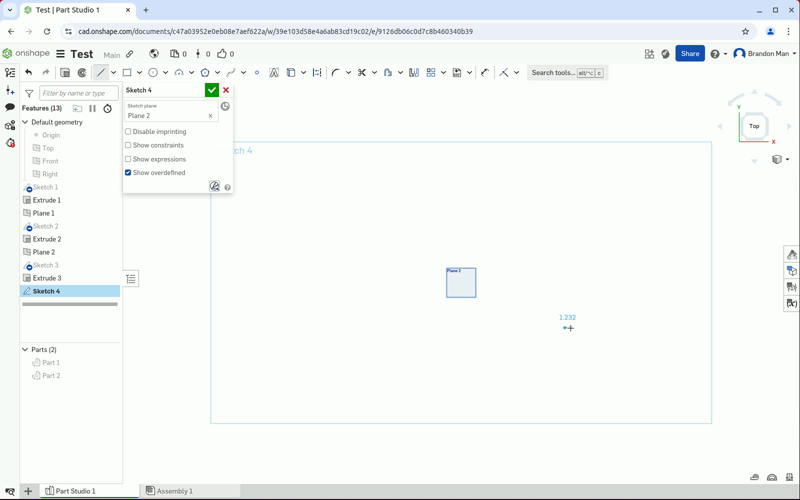
scroll(6)
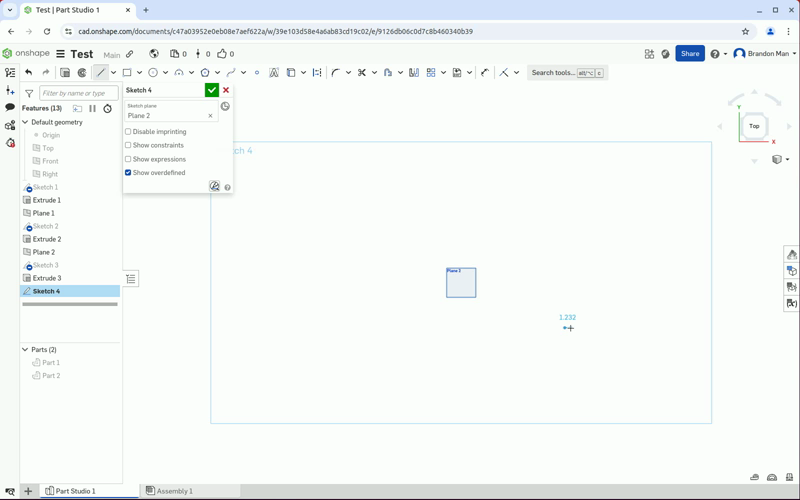
scroll(6)
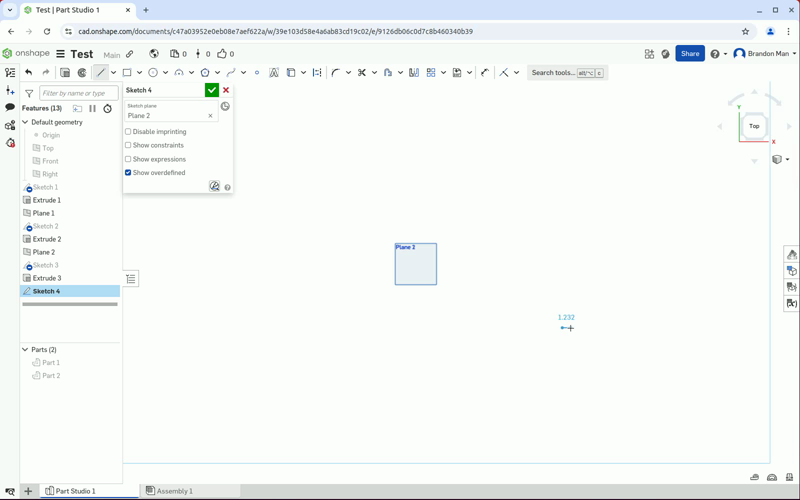
scroll(6)
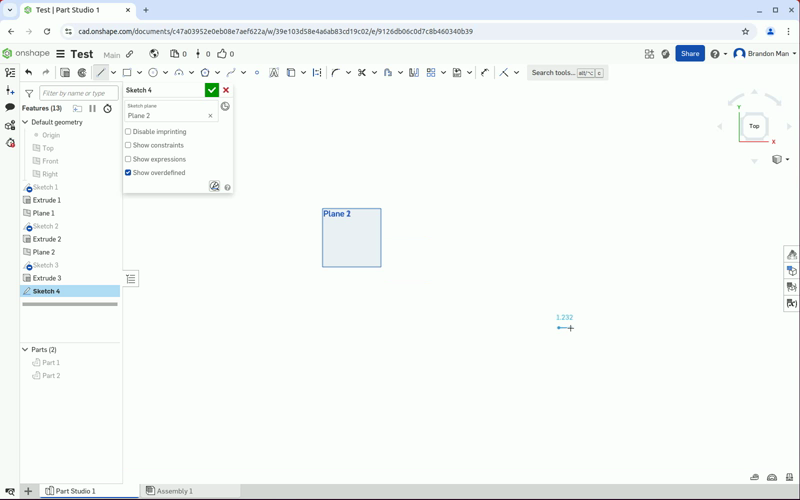
scroll(6)
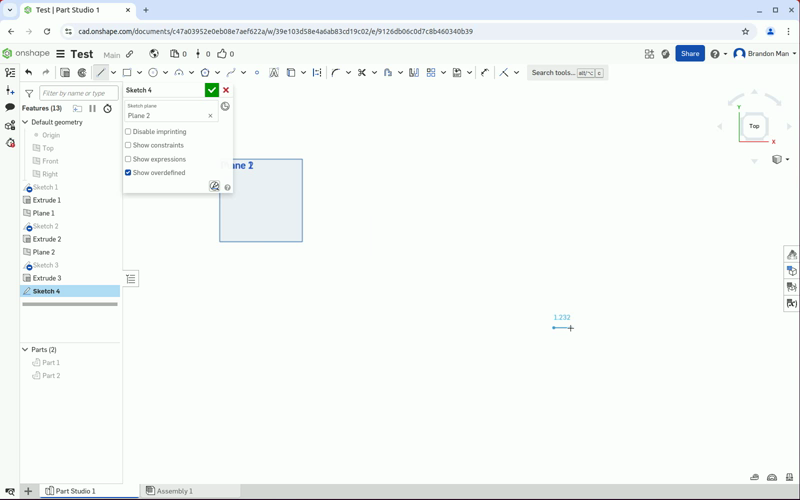
scroll(6)
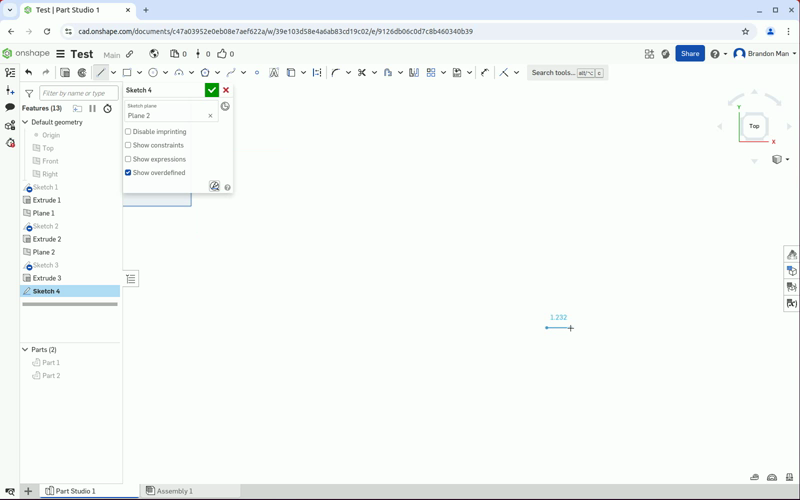
scroll(6)
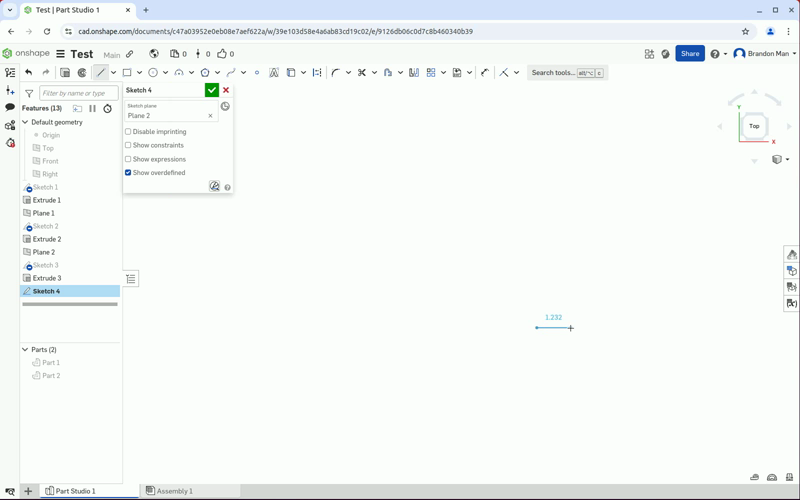
scroll(6)
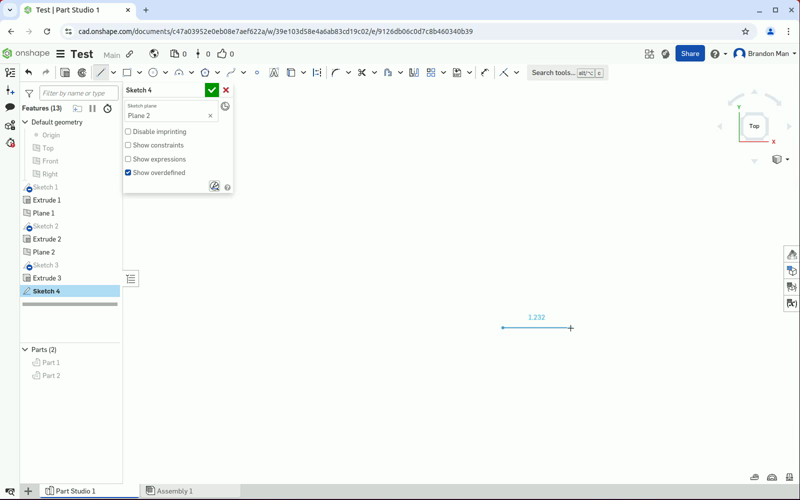
click(570, 327)
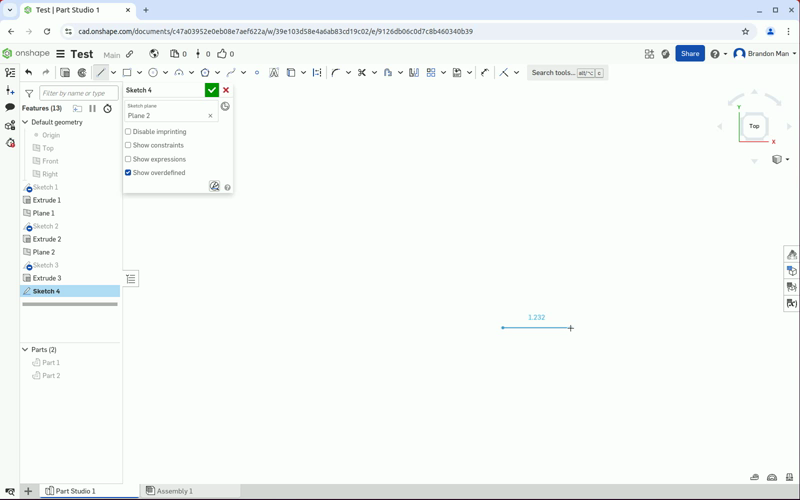
scroll(-6)
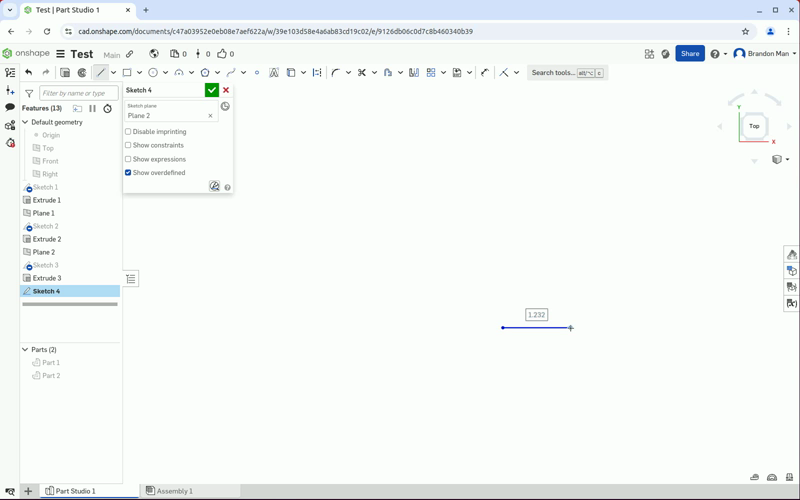
scroll(-6)
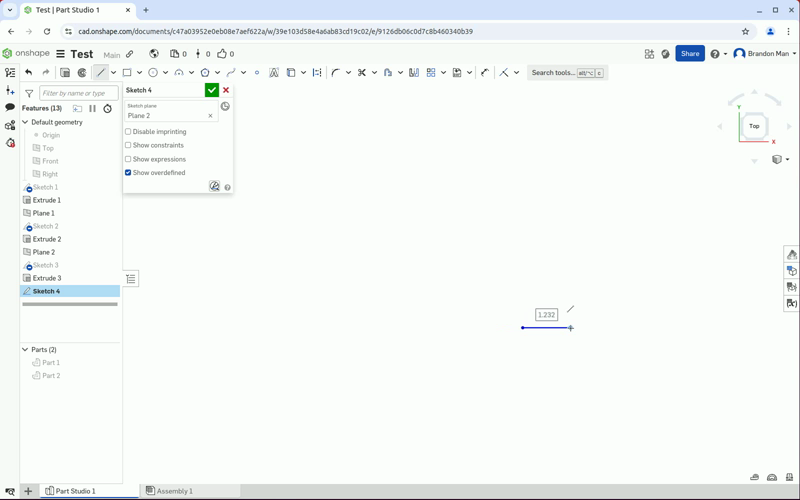
scroll(-6)
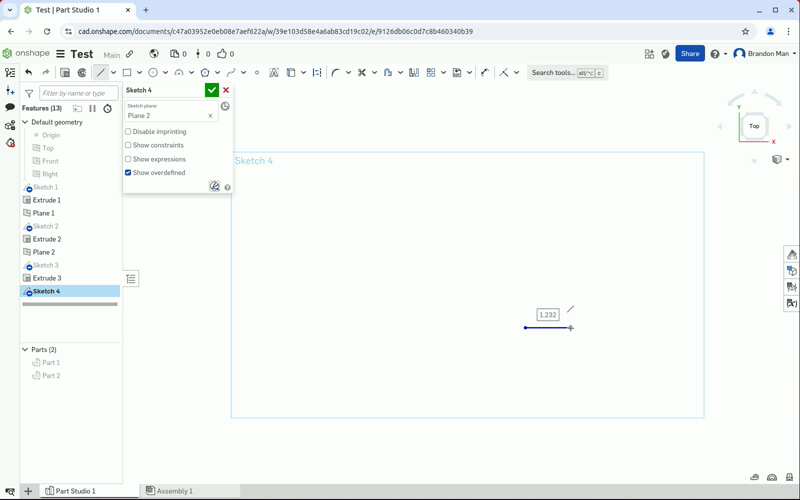
scroll(-6)
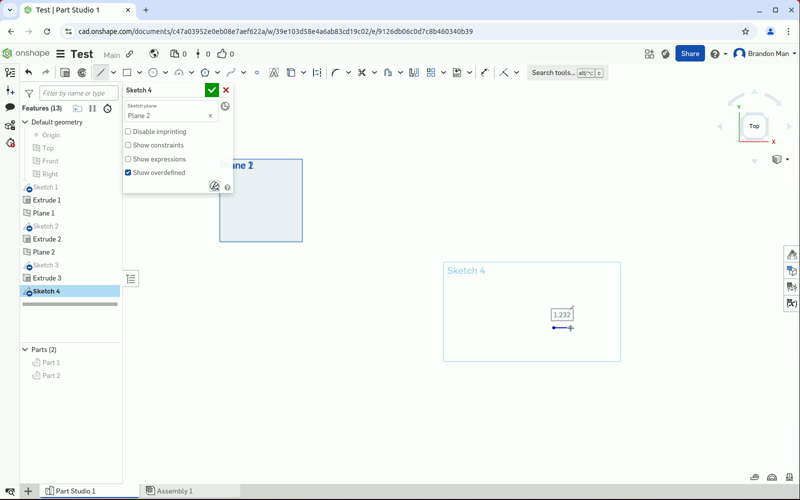
scroll(-6)
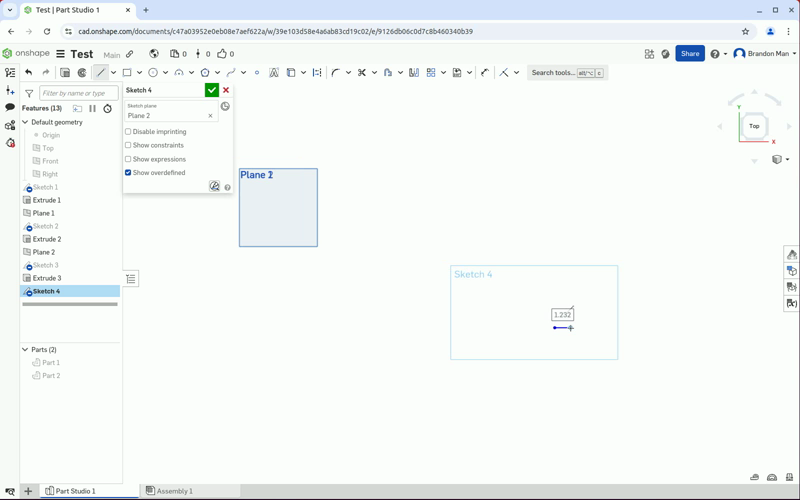
scroll(-6)
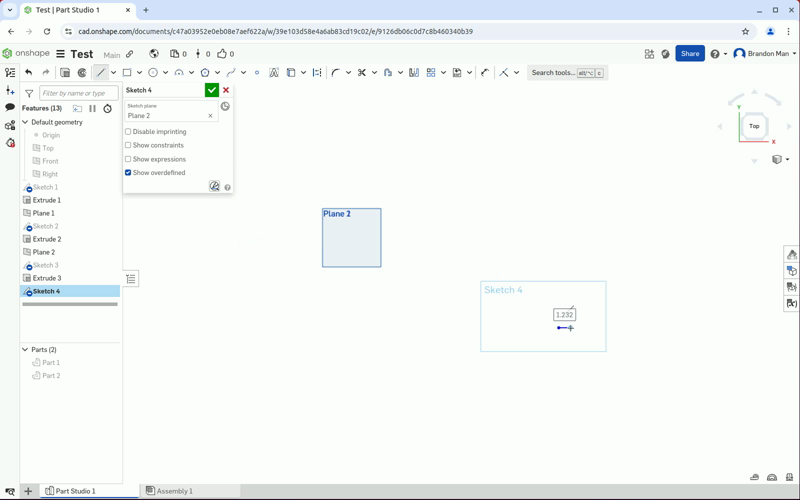
scroll(-6)
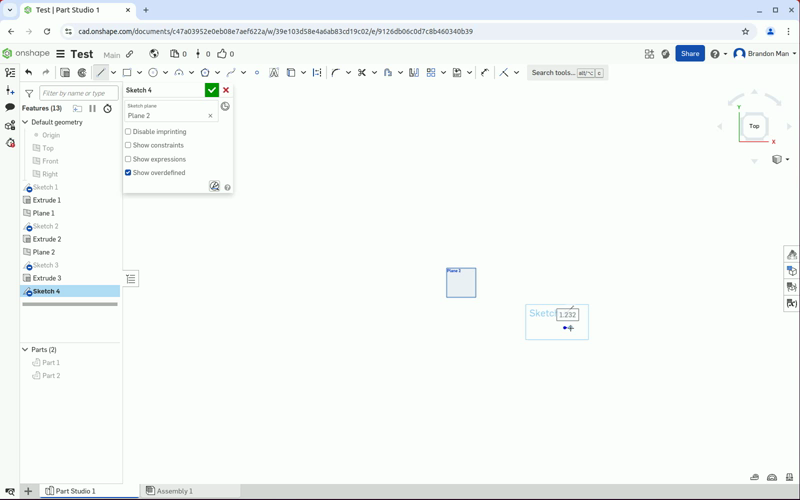
key_up(shift)
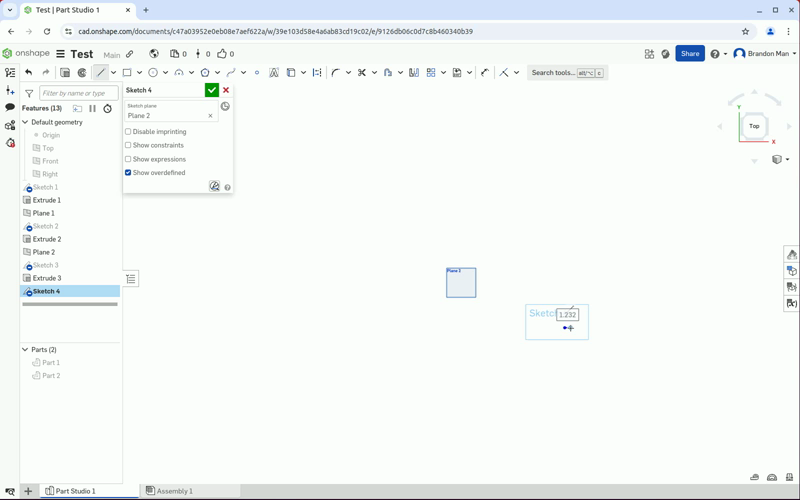
key_down(shift)
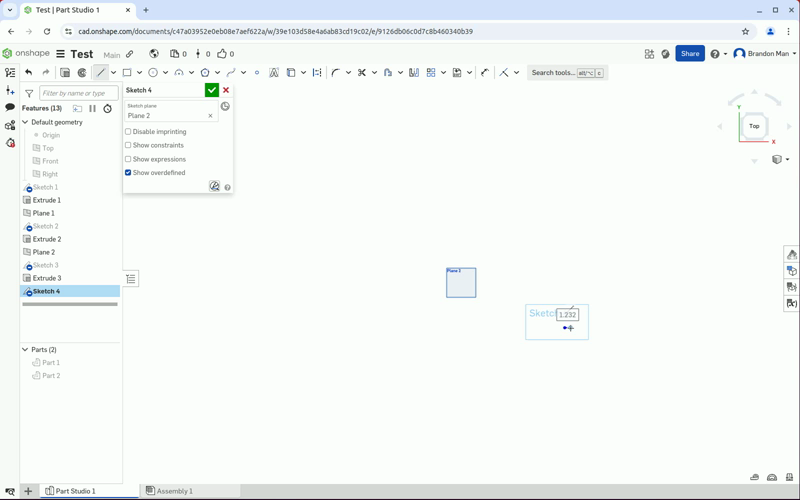
mouse_move(570, 237)
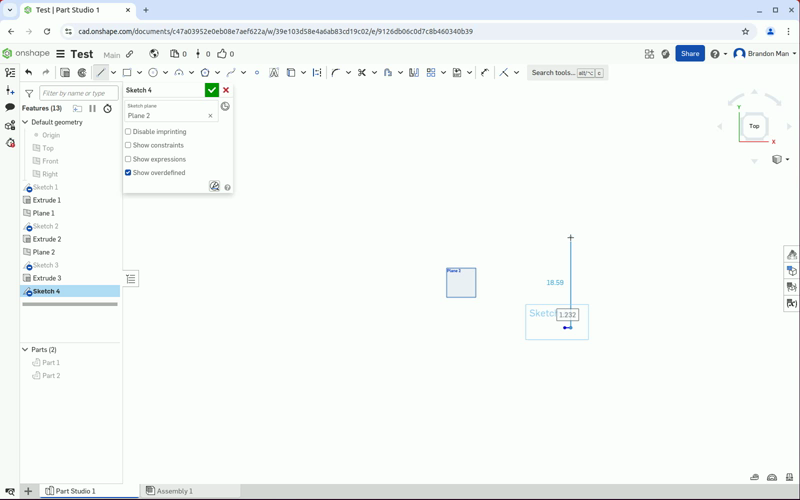
click(570, 237)
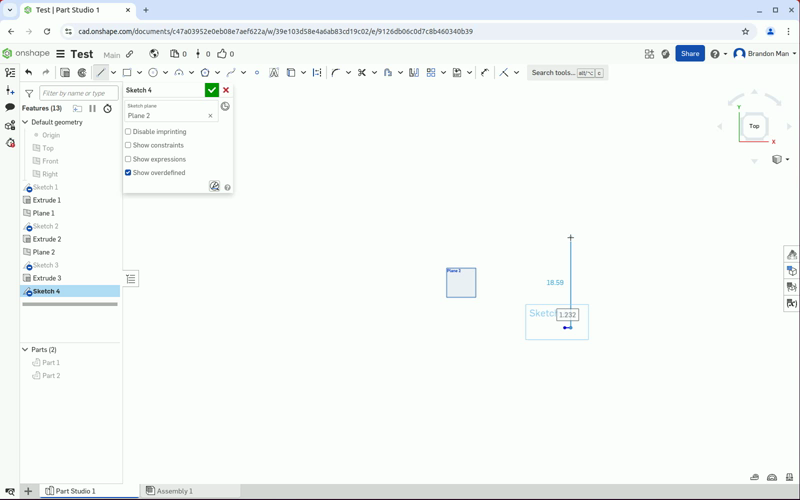
key_up(shift)
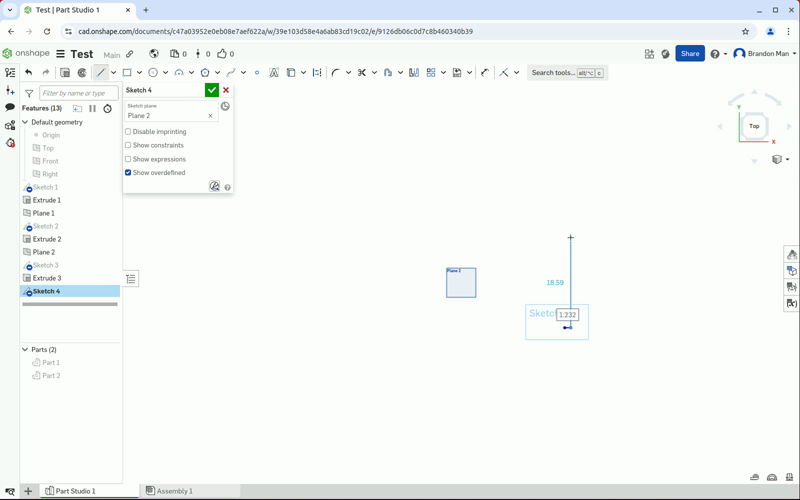
key_down(shift)
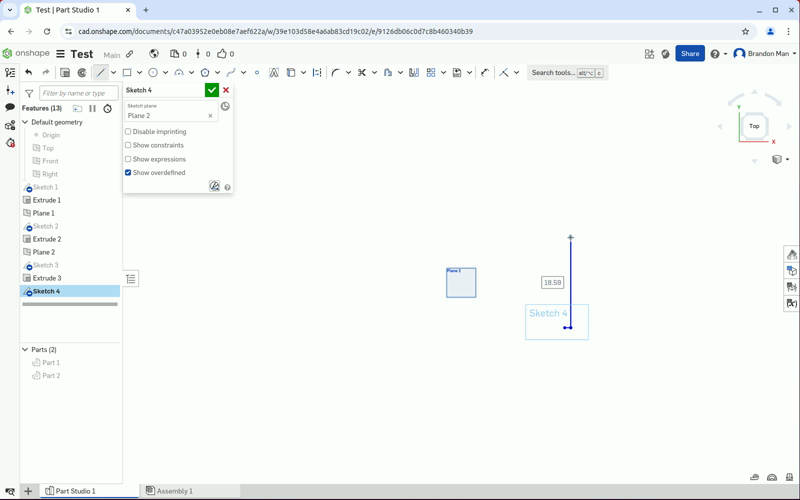
mouse_move(589, 237)
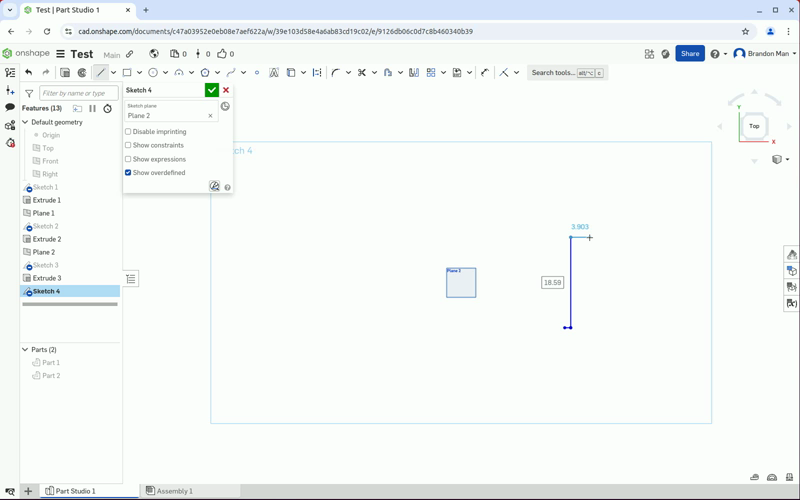
mouse_move(564, 237)
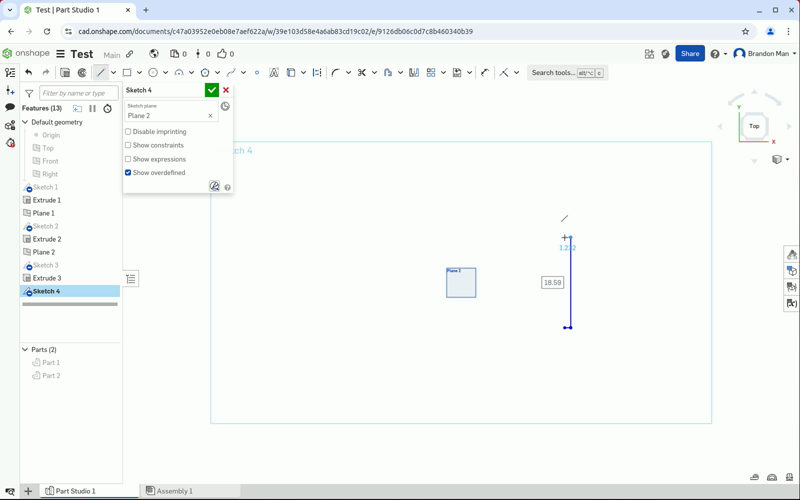
scroll(6)
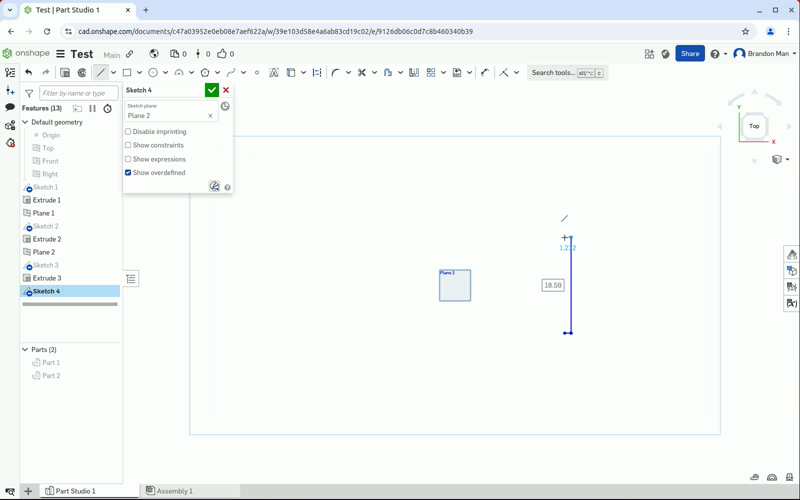
scroll(6)
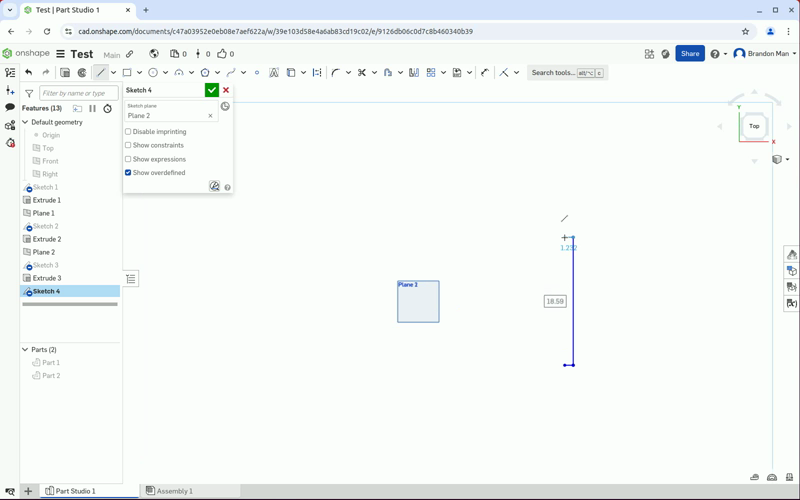
scroll(6)
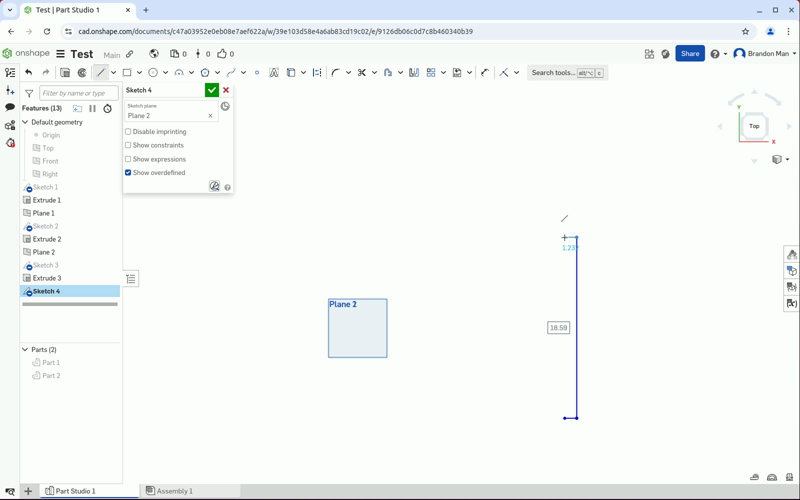
scroll(6)
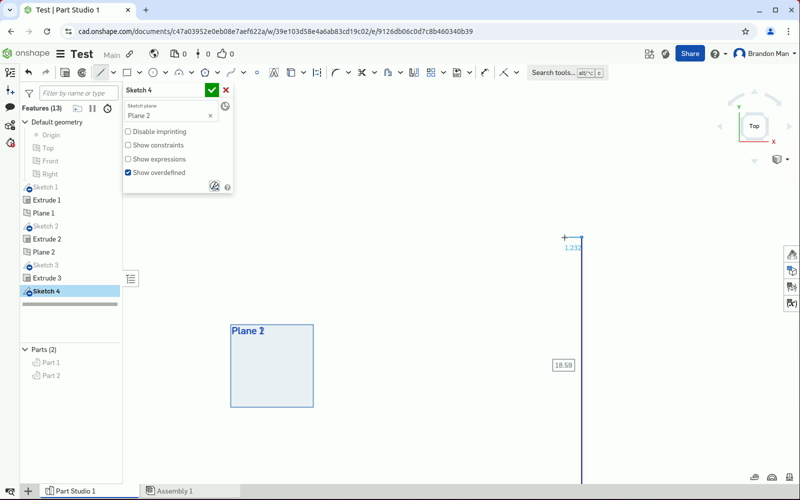
scroll(6)
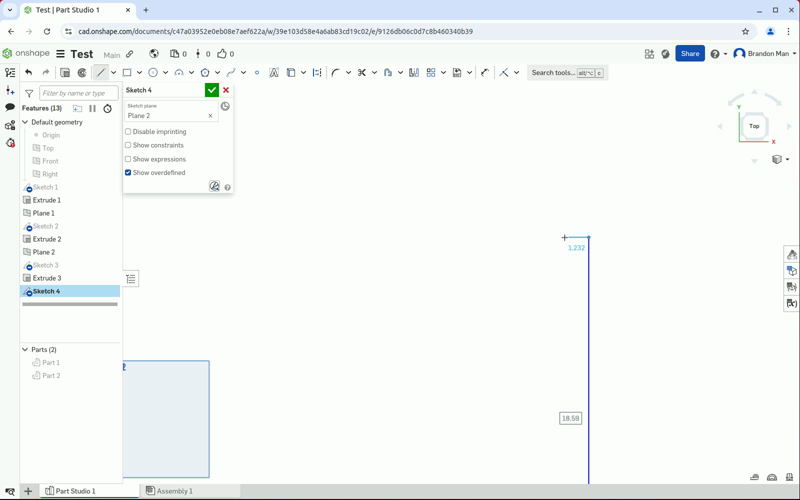
scroll(6)
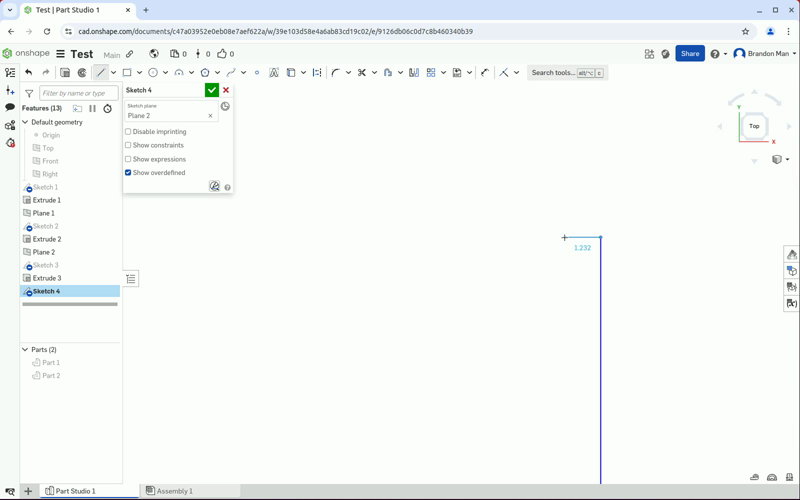
scroll(6)
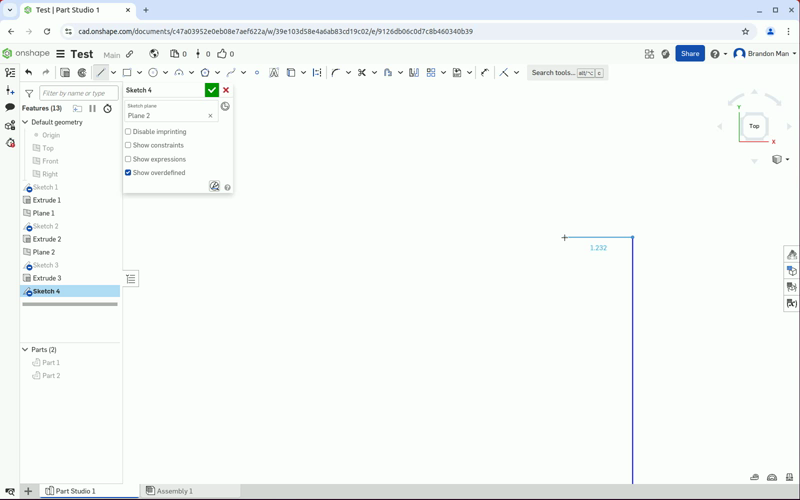
click(564, 237)
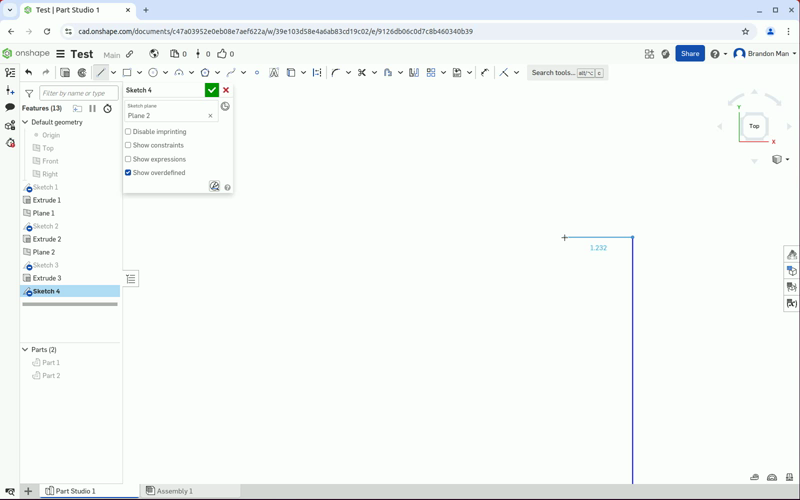
scroll(-6)
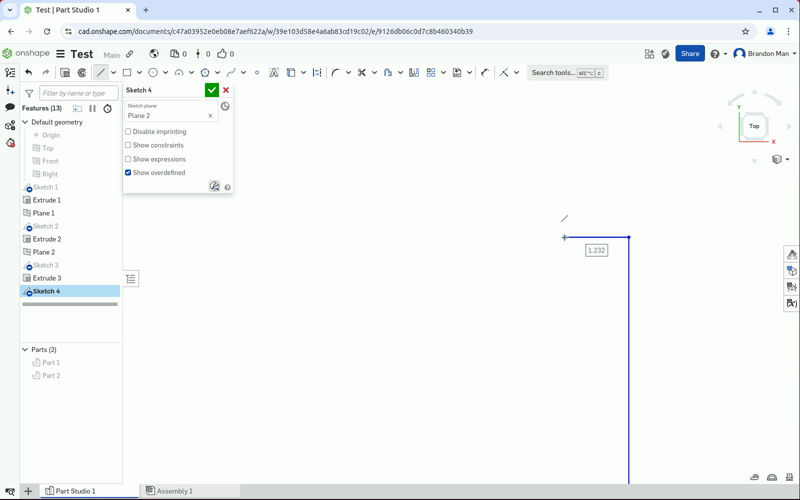
scroll(-6)
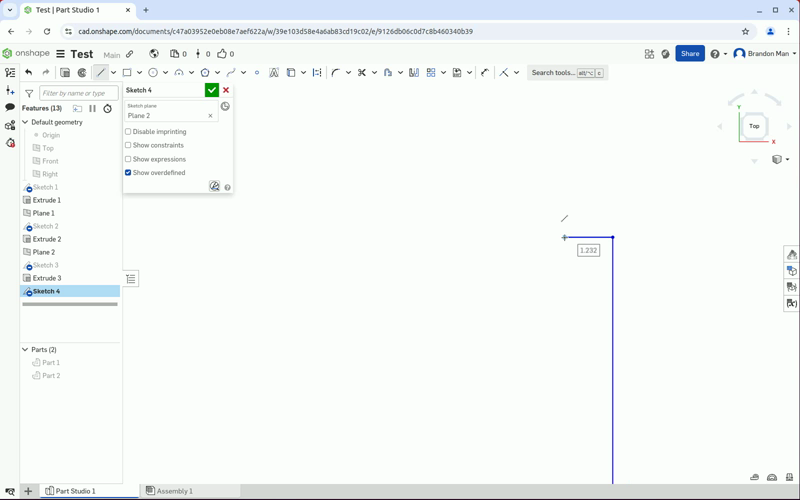
scroll(-6)
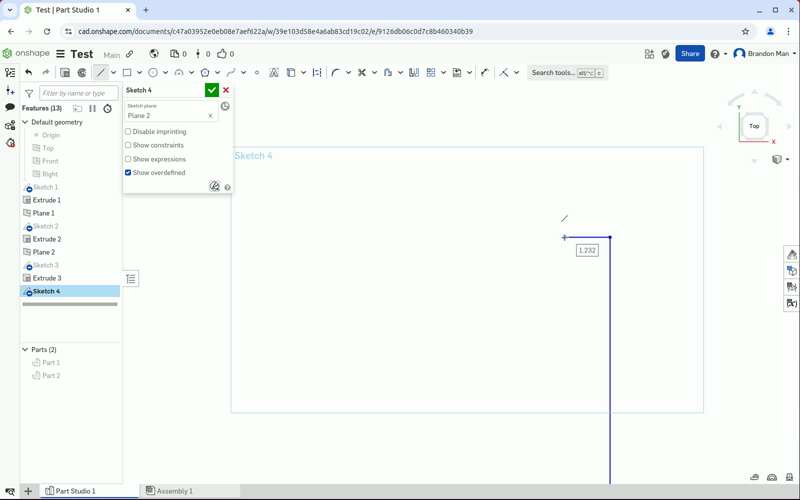
scroll(-6)
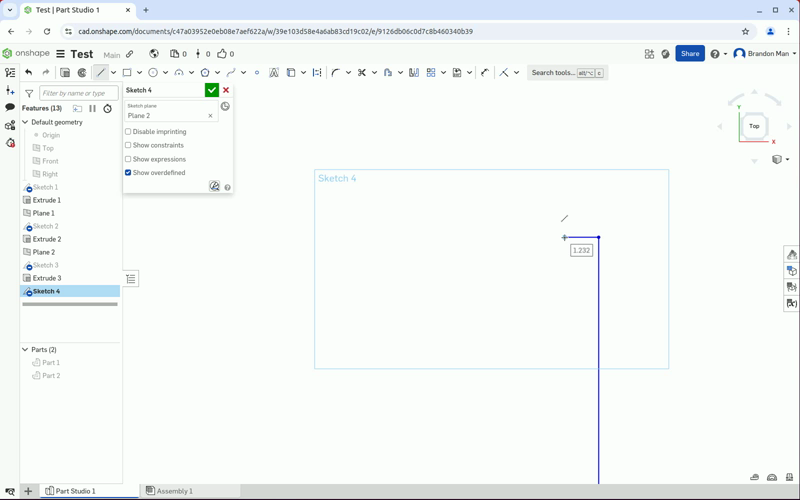
scroll(-6)
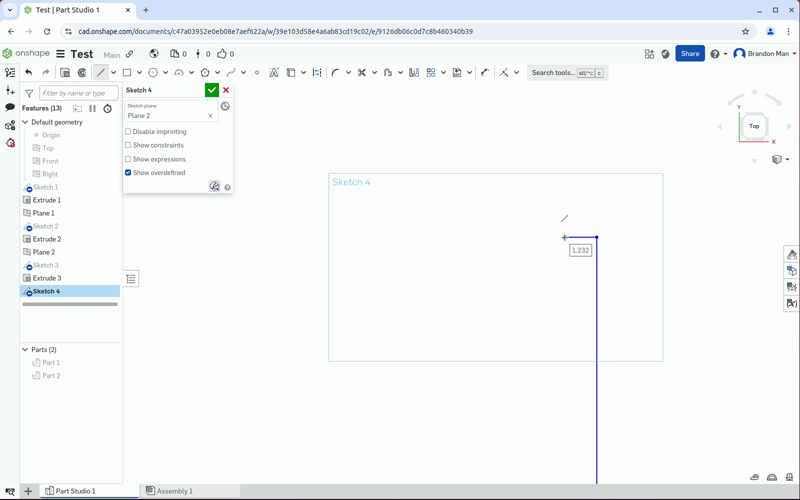
scroll(-6)
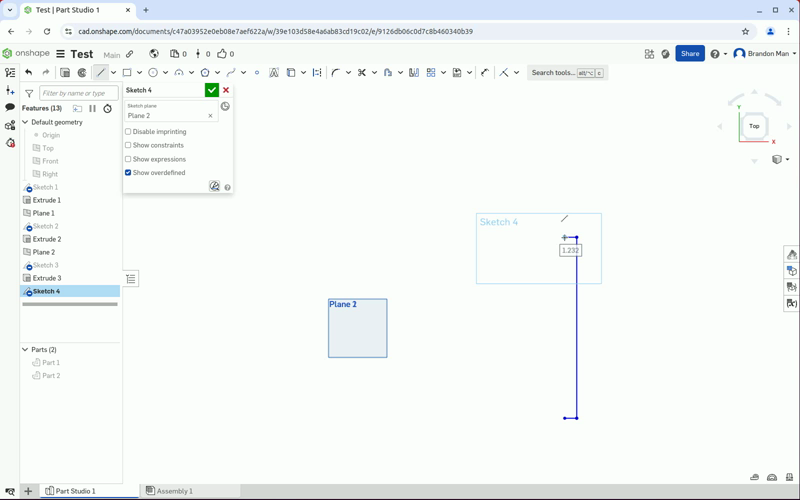
scroll(-6)
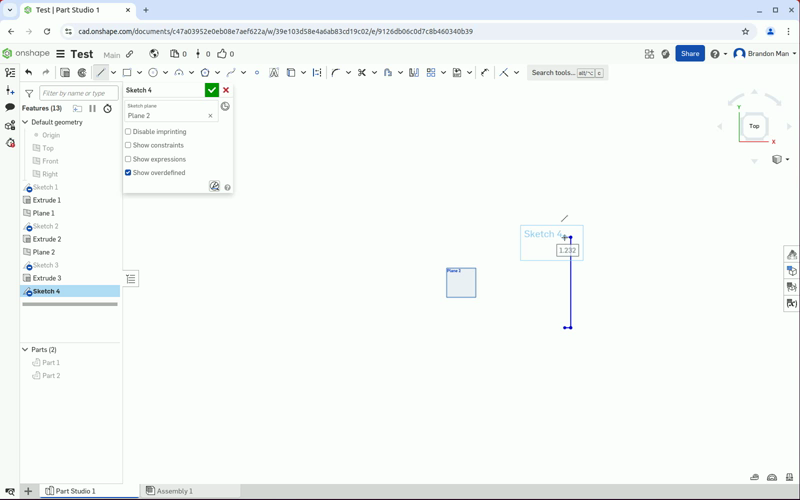
key_up(shift)
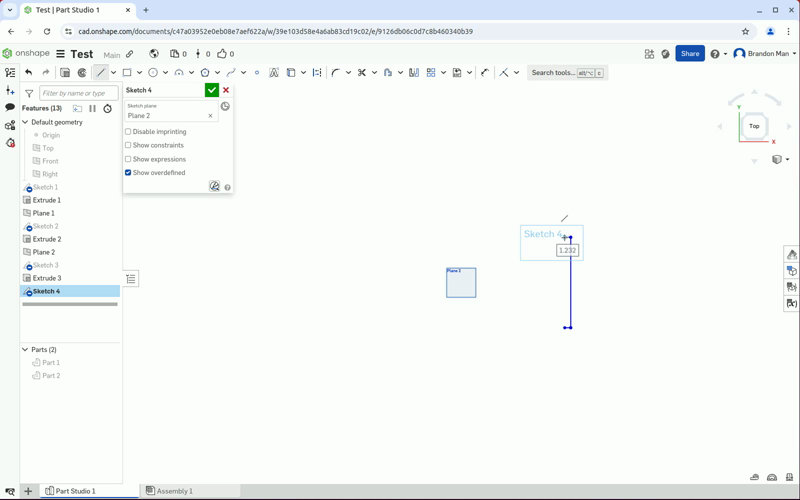
key_down(shift)
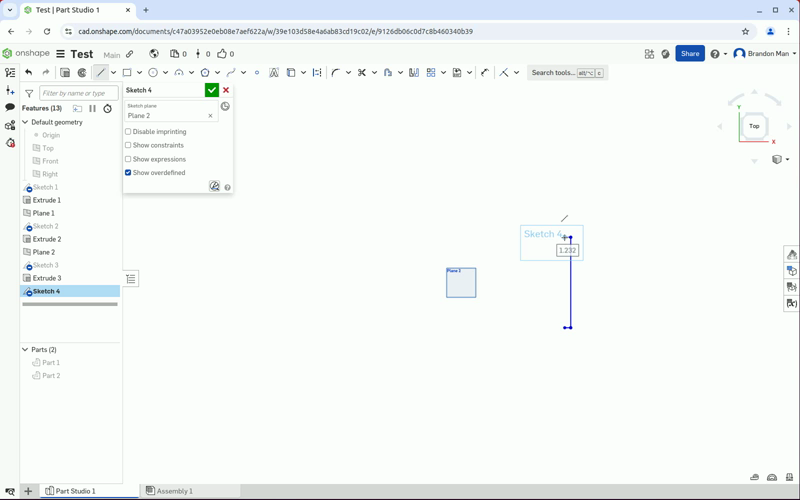
mouse_move(564, 327)
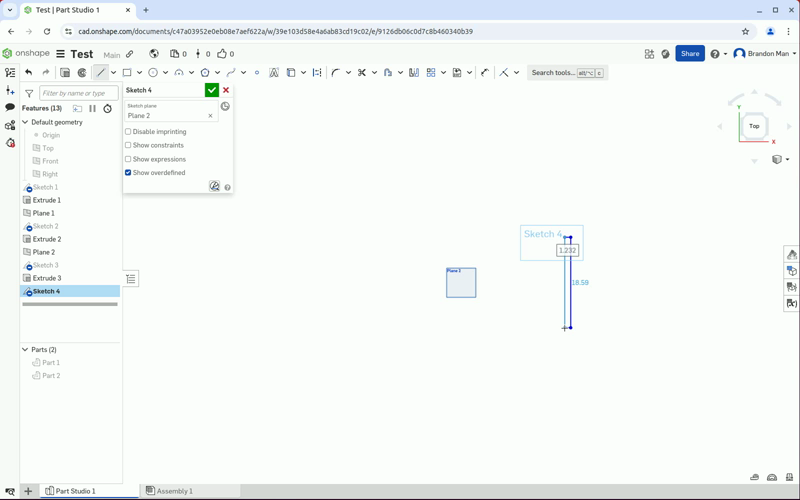
key_up(shift)
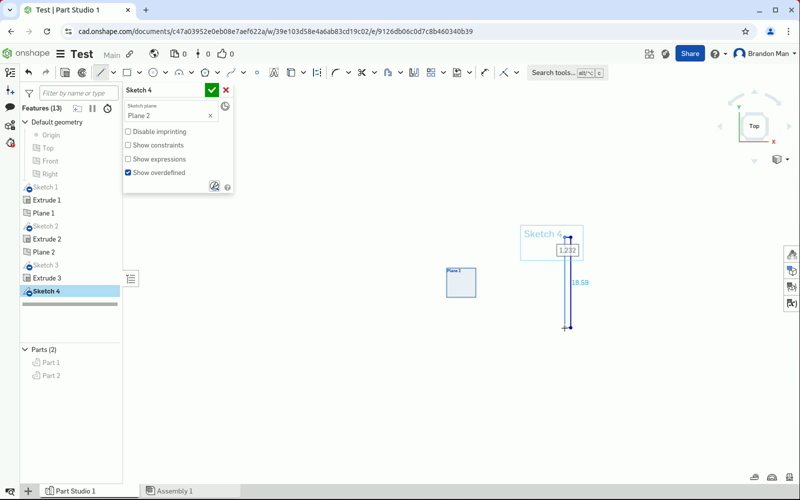
click(564, 327)
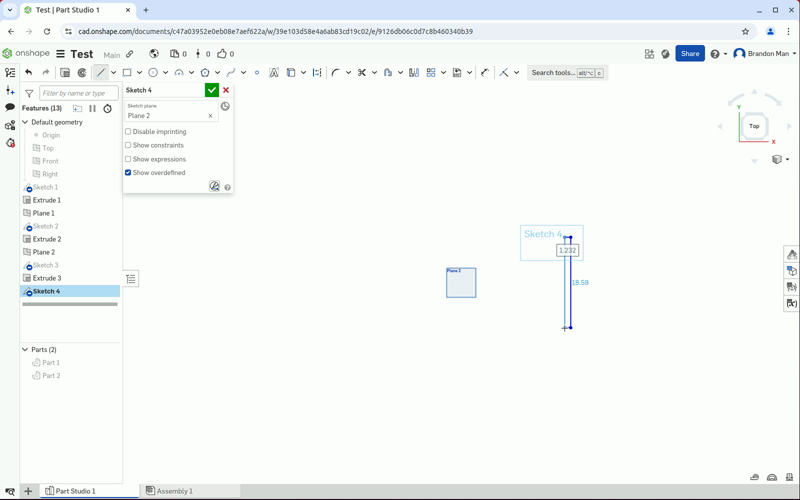
key(esc)
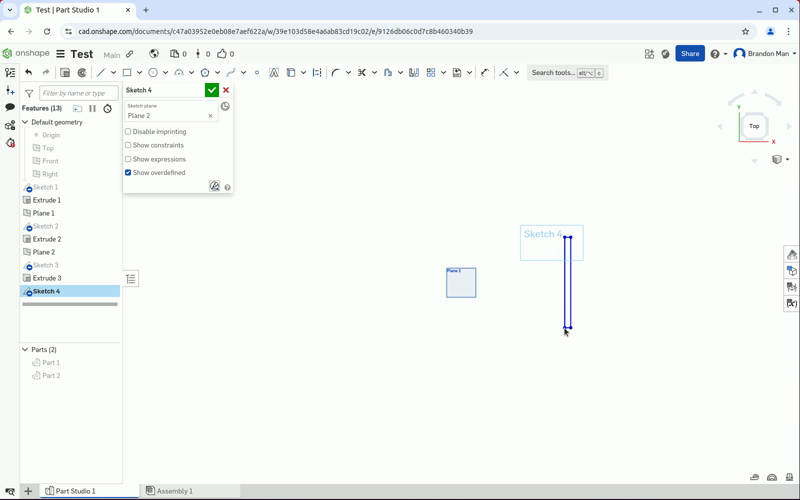
mouse_move(566, 275)
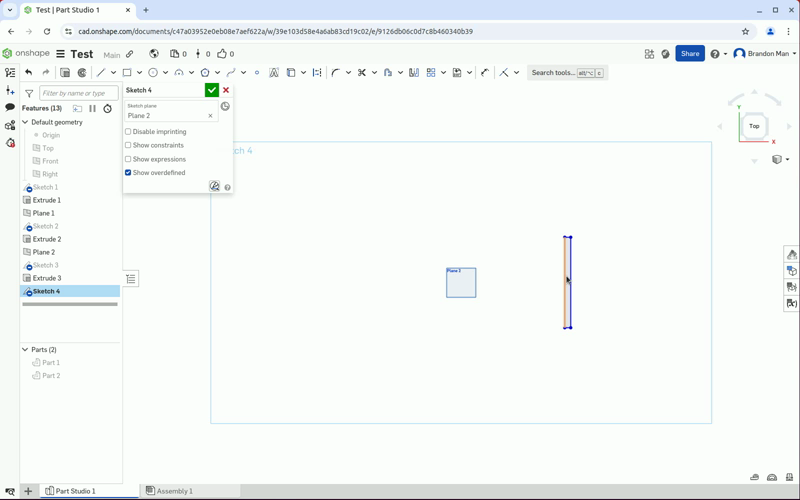
scroll(6)
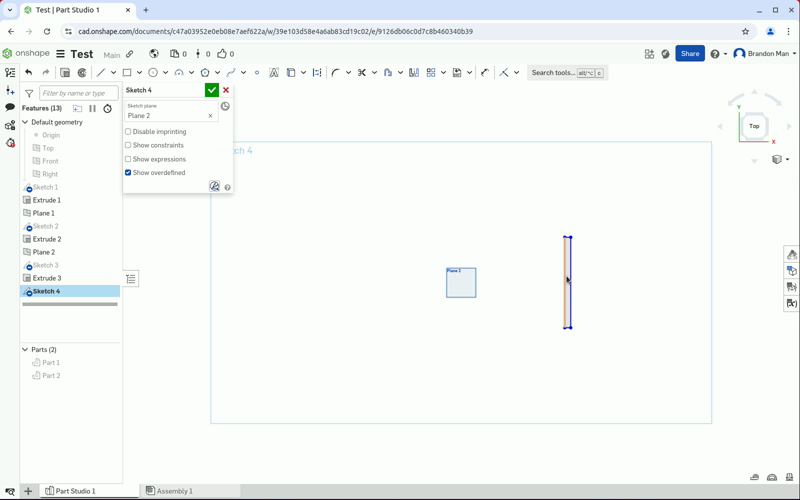
scroll(6)
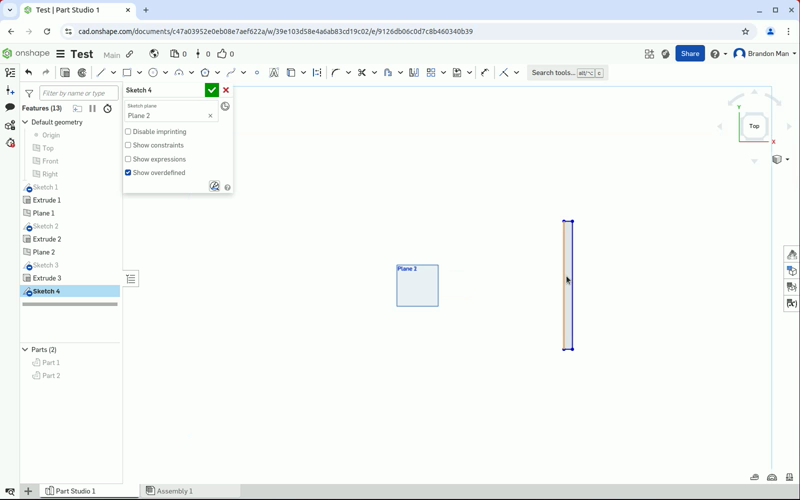
scroll(6)
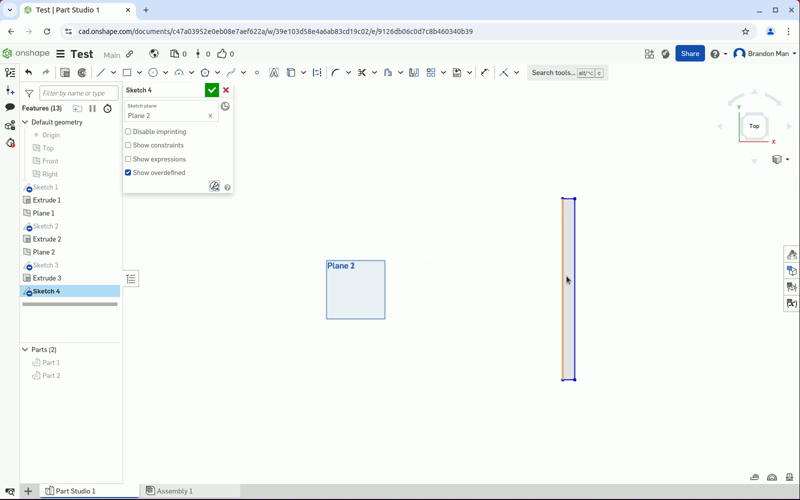
scroll(6)
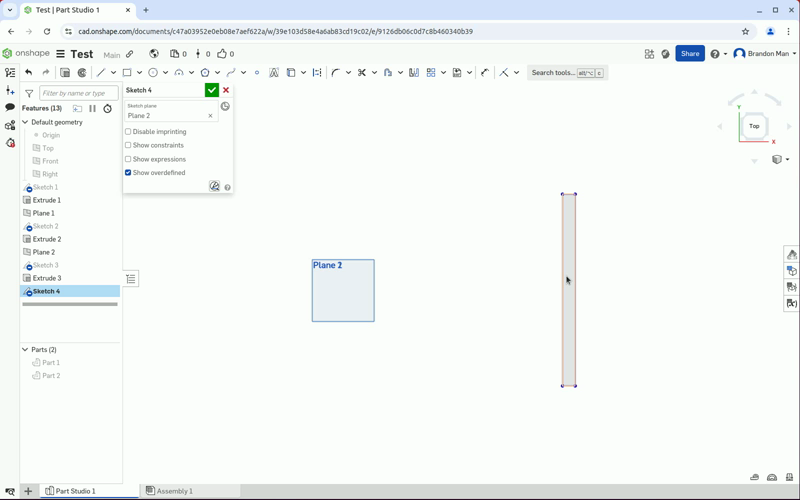
scroll(6)
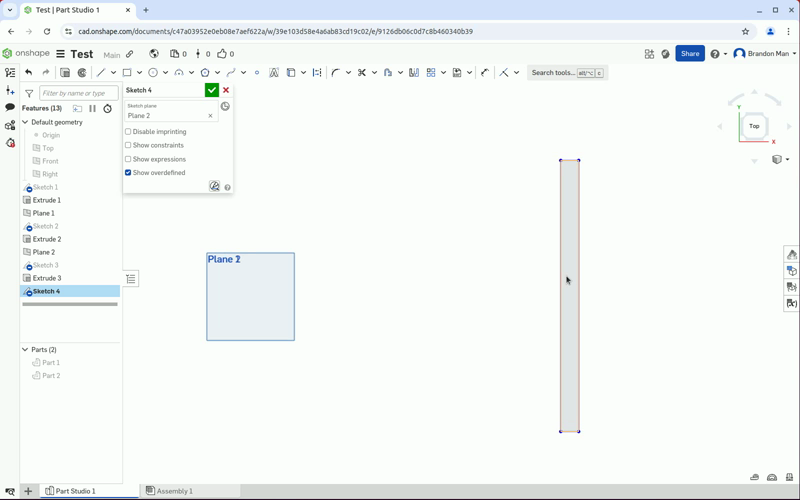
scroll(6)
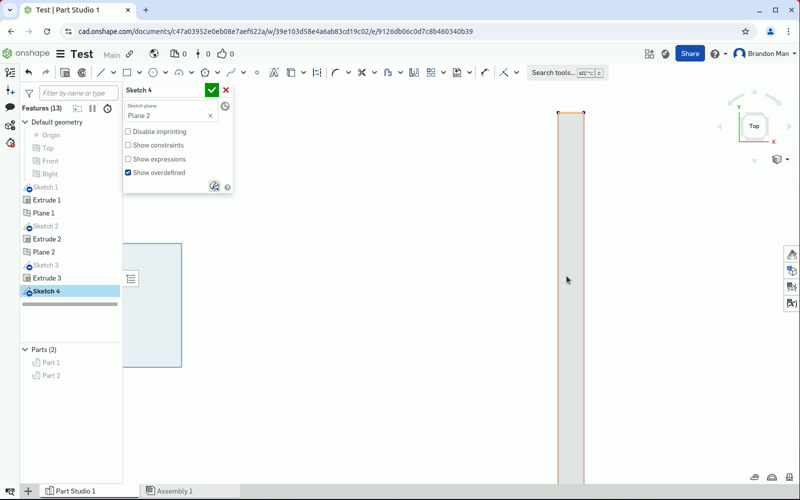
scroll(6)
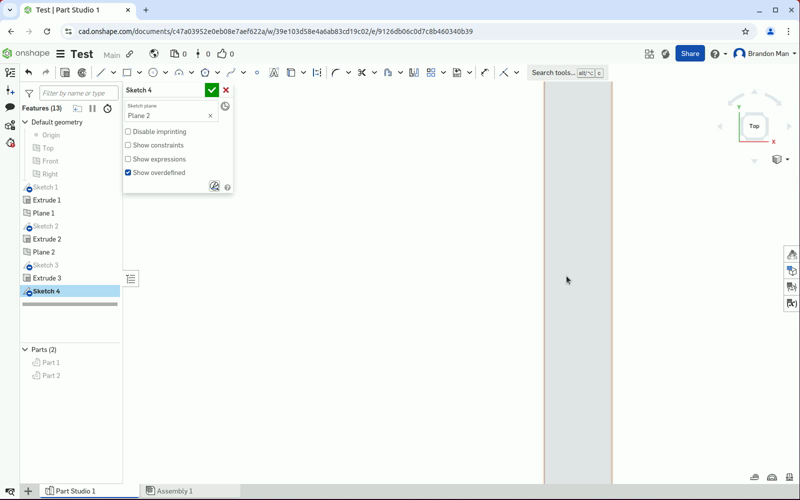
click(566, 275)
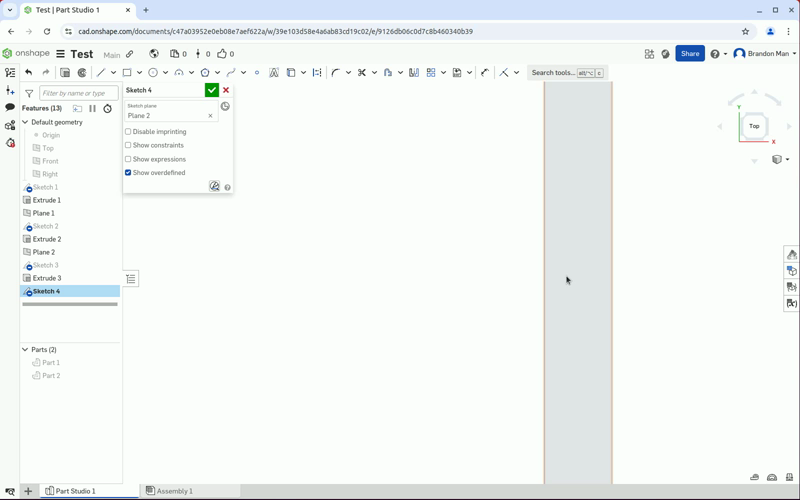
scroll(-6)
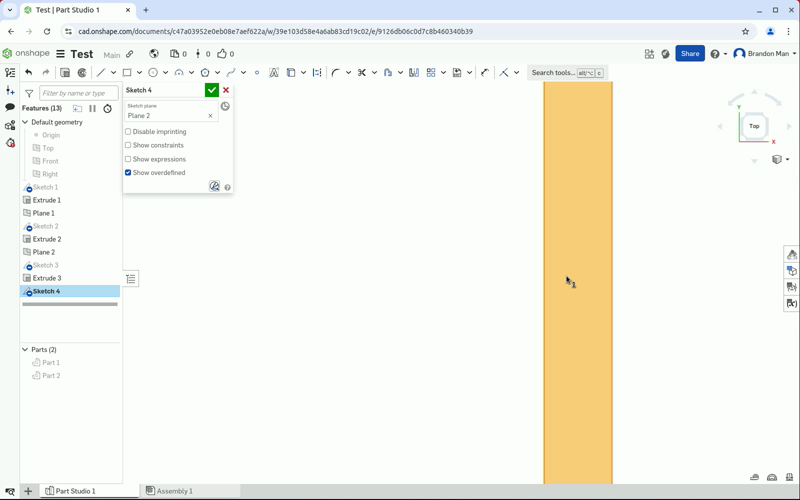
scroll(-6)
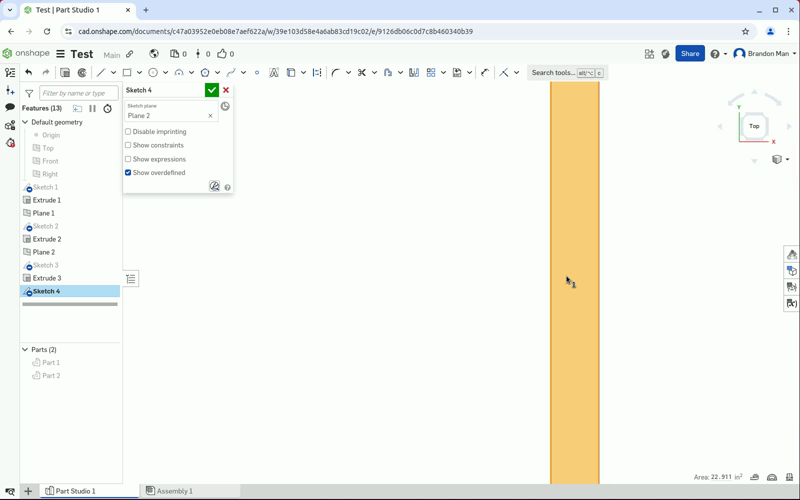
scroll(-6)
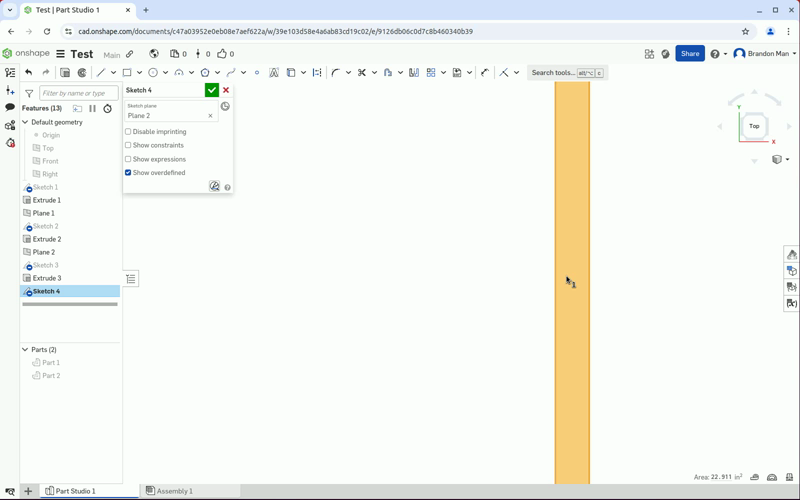
scroll(-6)
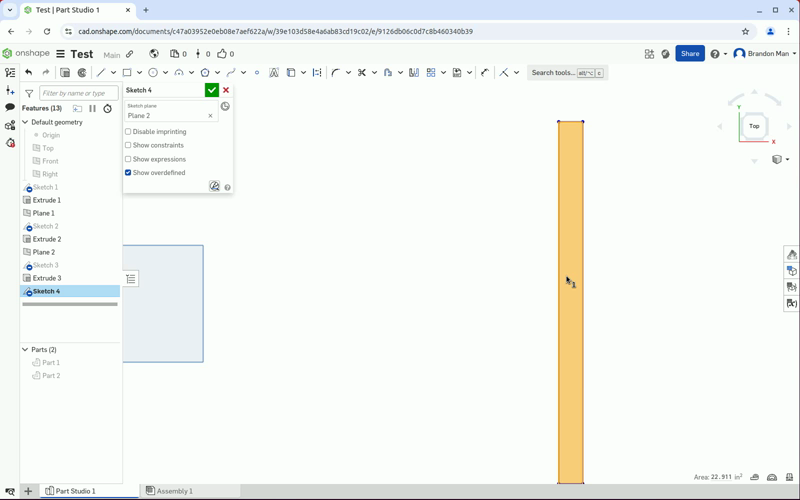
scroll(-6)
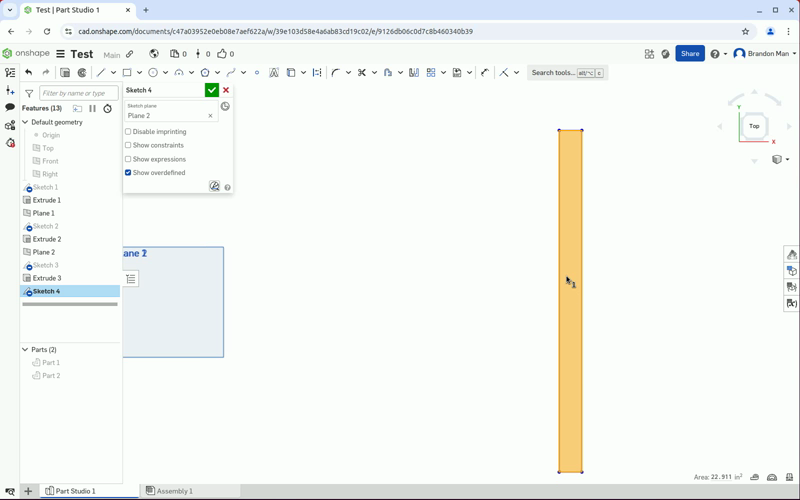
scroll(-6)
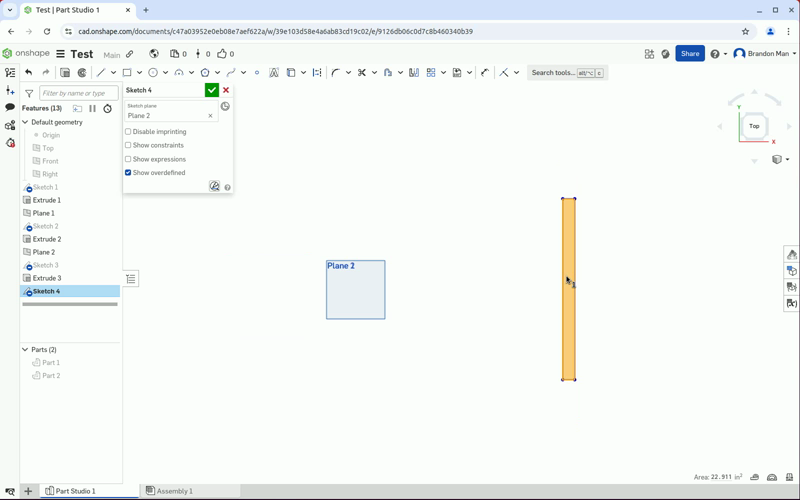
scroll(-6)
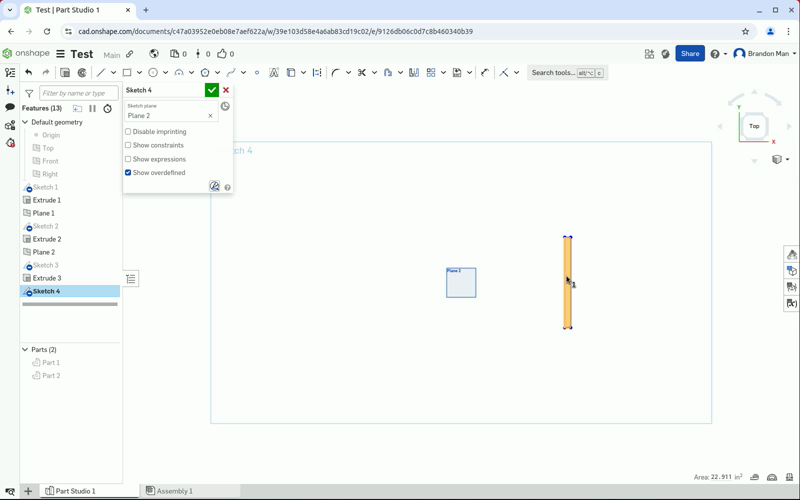
mouse_move(73, 352)
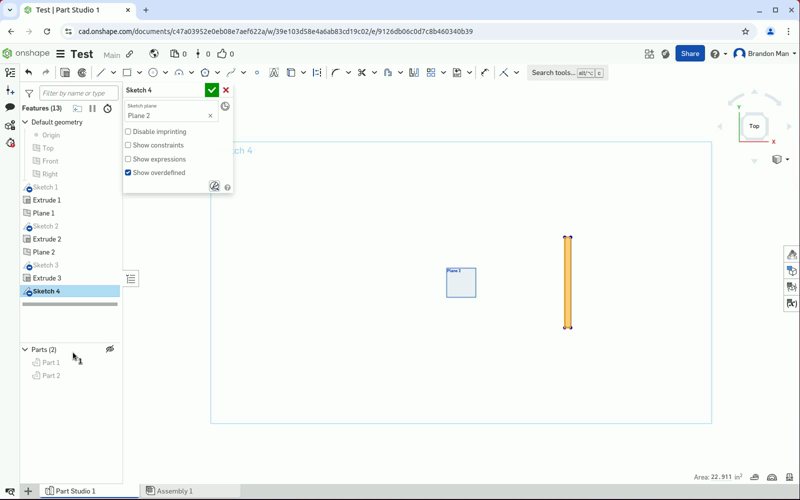
key(shift+y)
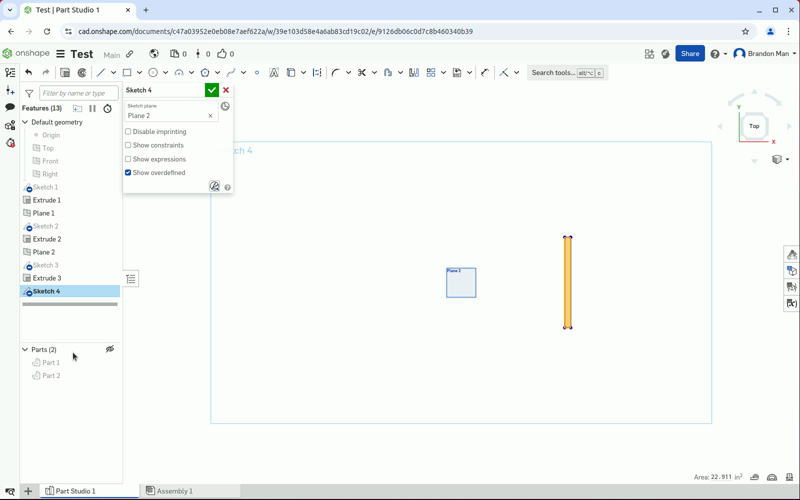
key(shift+e)
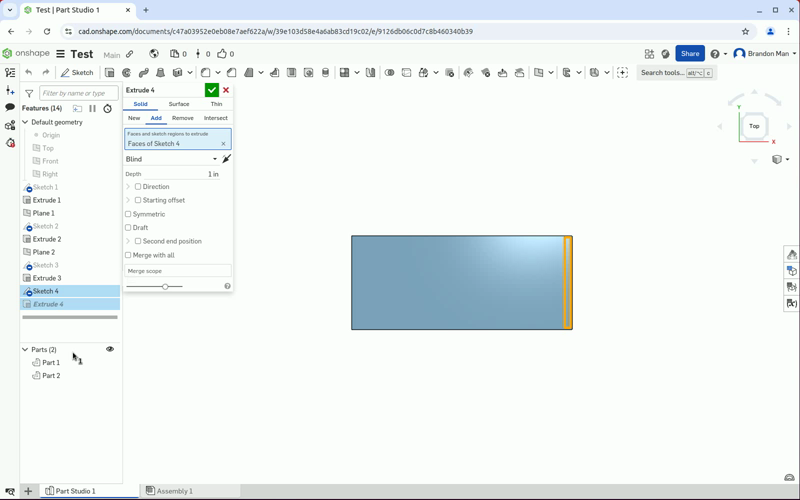
mouse_move(143, 106)
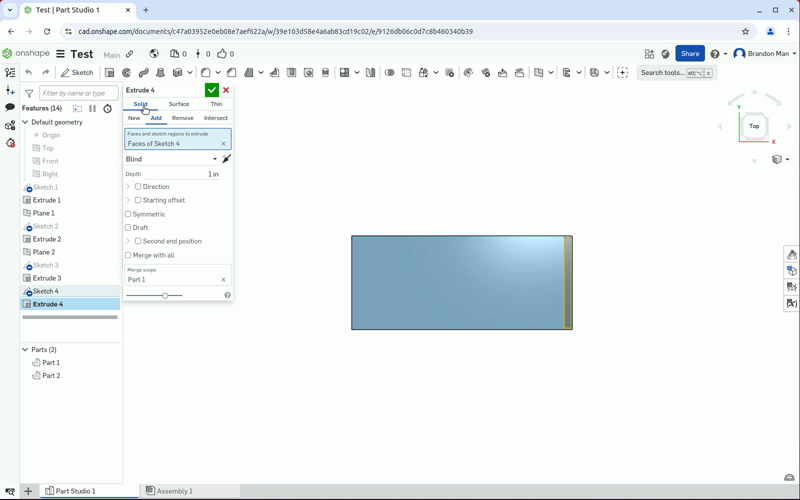
click(143, 106)
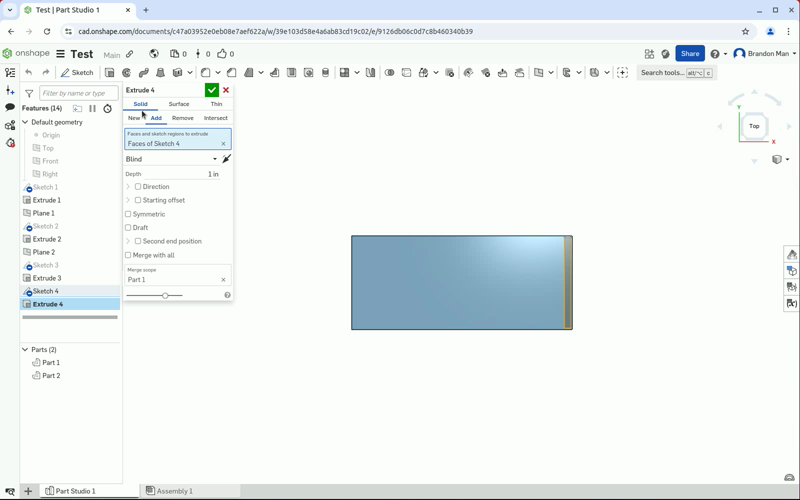
mouse_move(137, 120)
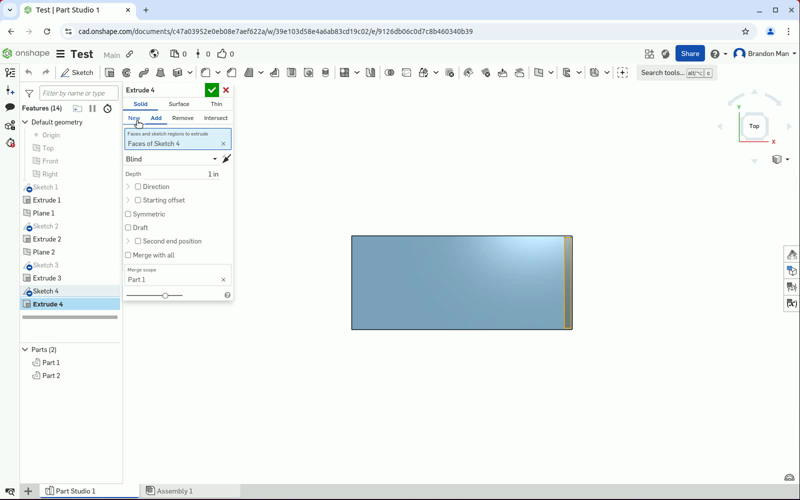
click(137, 120)
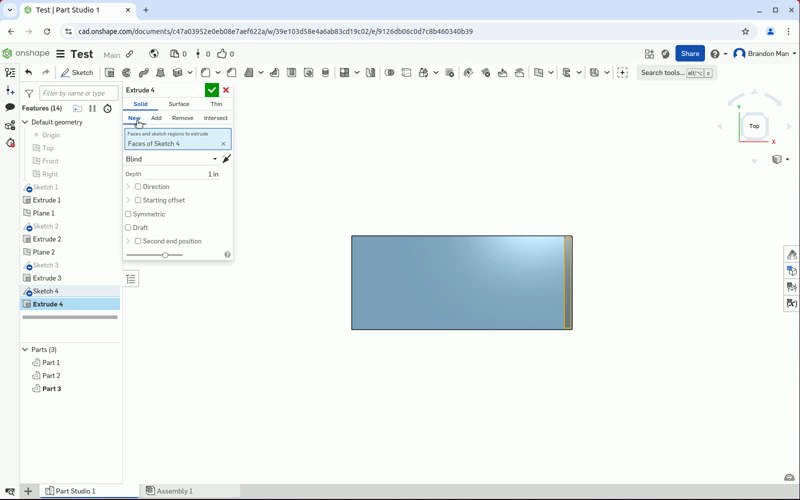
key(tab, 4)
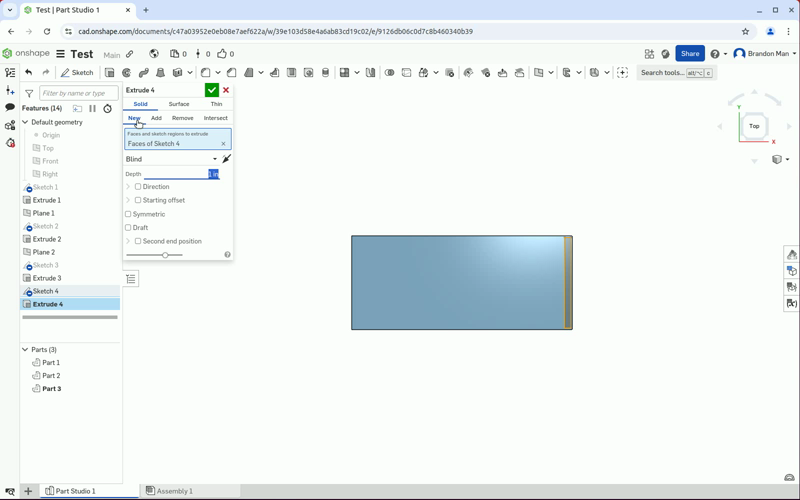
text(1.204)
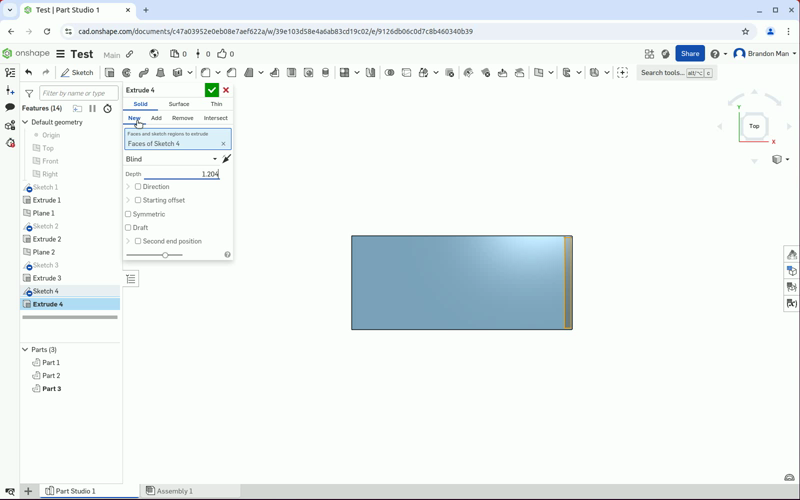
key(enter)
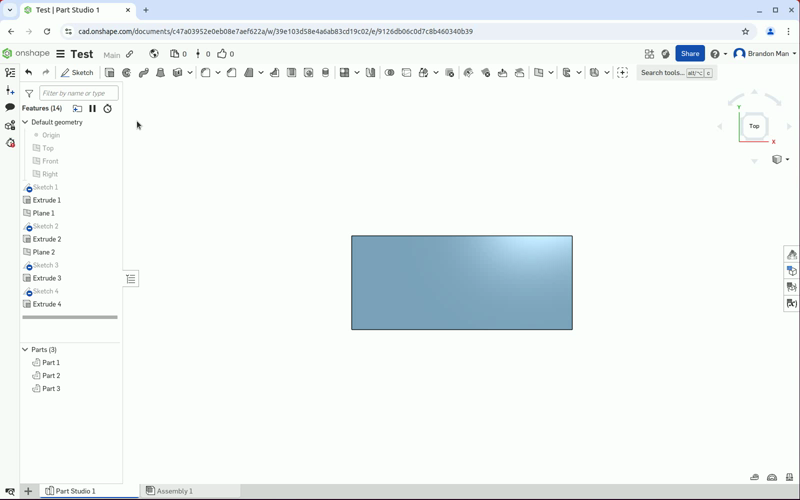
key(shift+h)
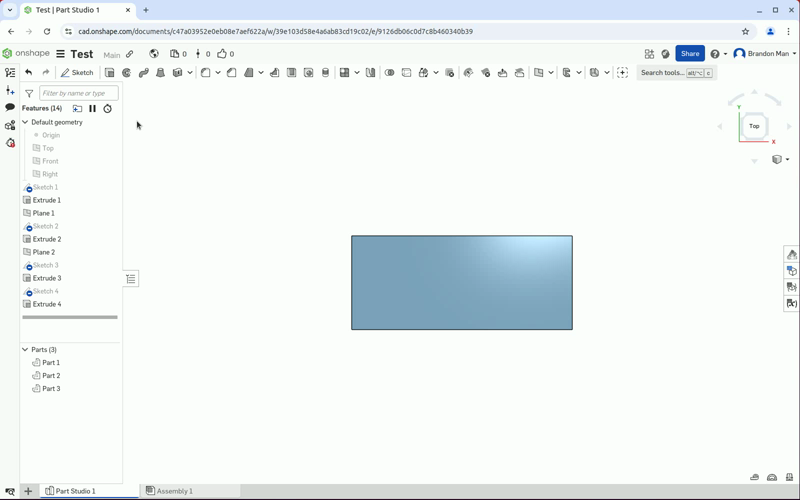
key(shift+h)
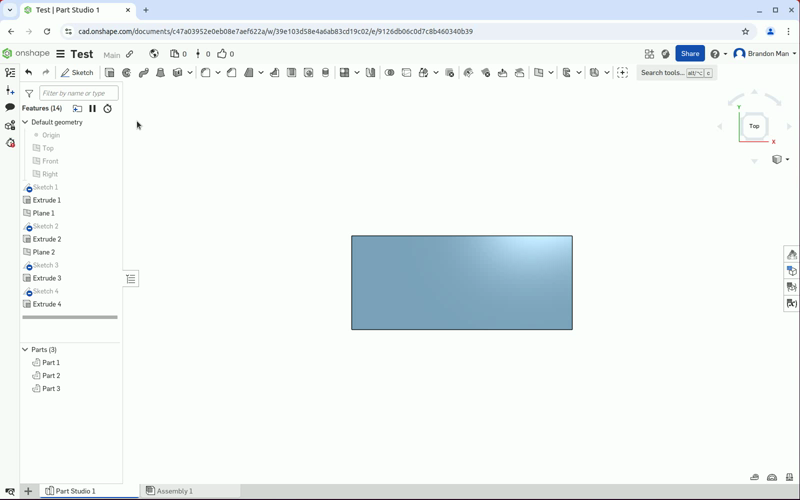
mouse_move(73, 189)
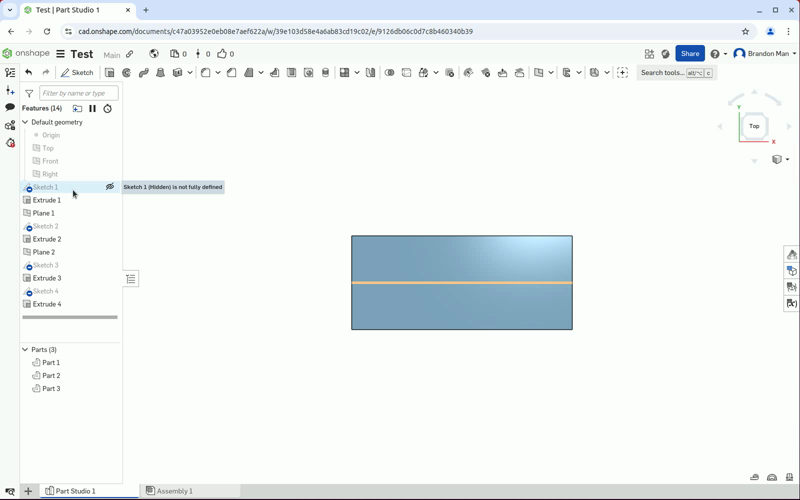
click(73, 189)
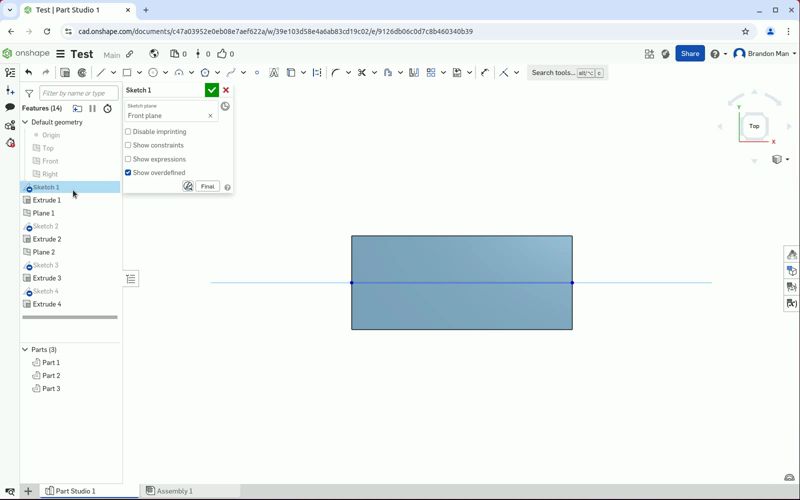
mouse_move(229, 92)
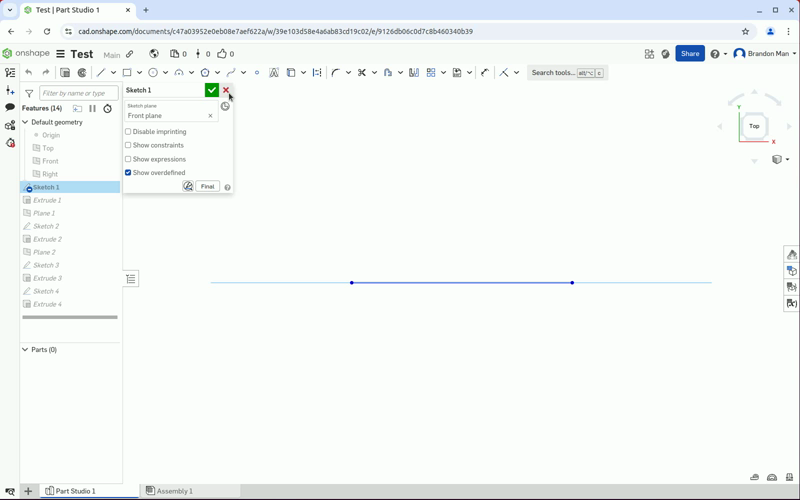
click(229, 92)
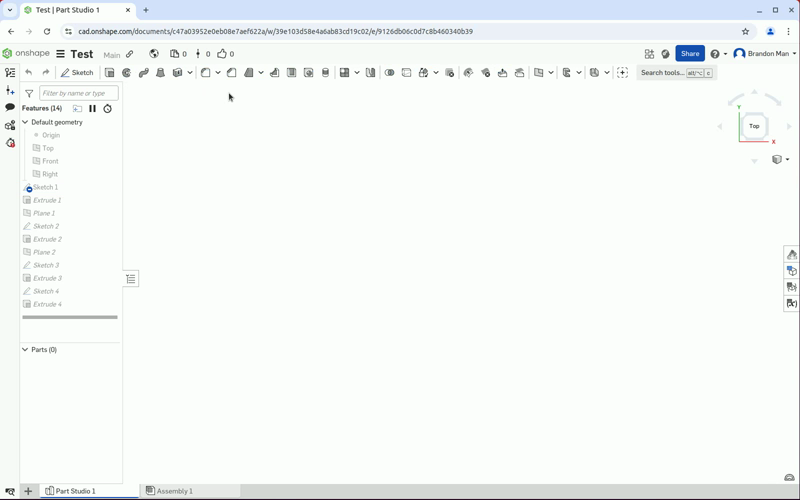
key(shift+s)
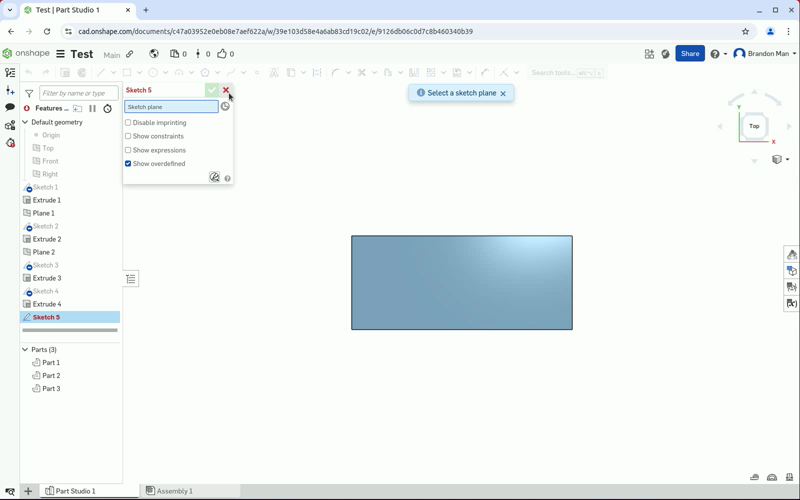
mouse_move(73, 254)
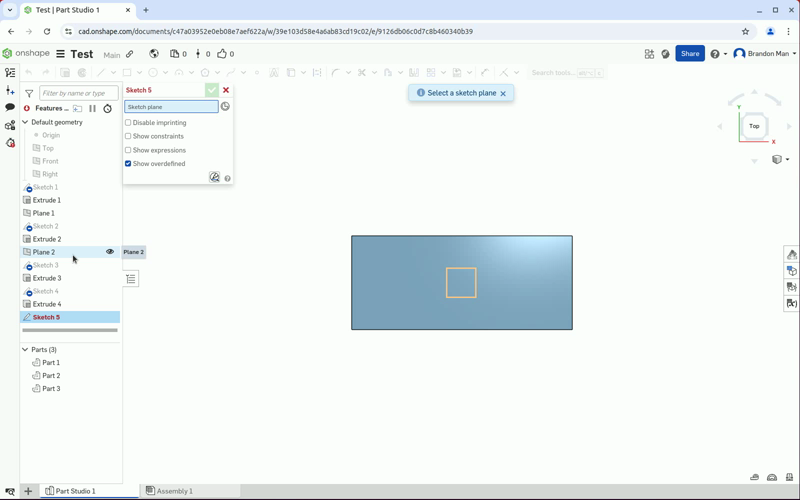
click(73, 254)
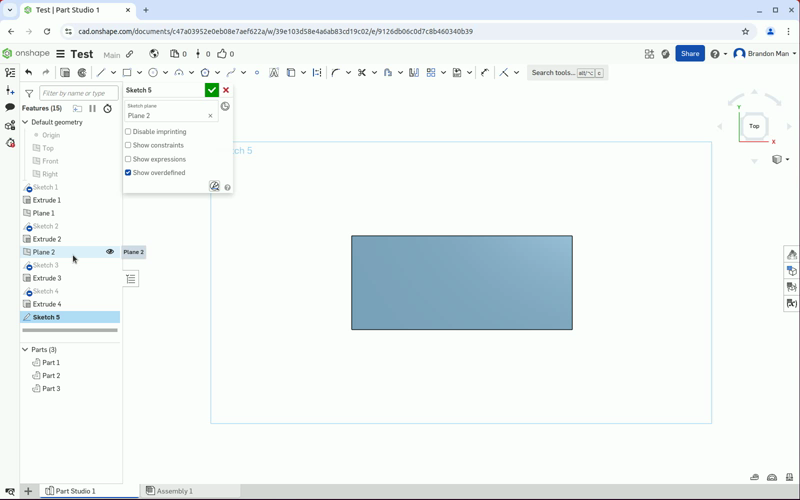
mouse_move(73, 352)
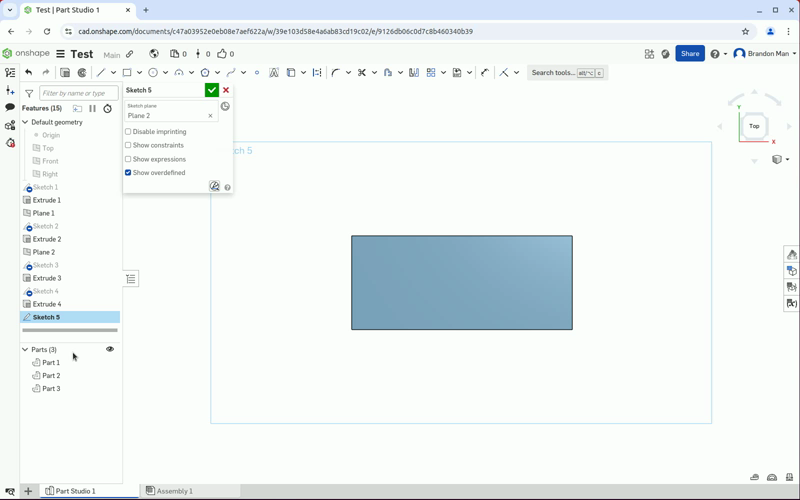
key(y)
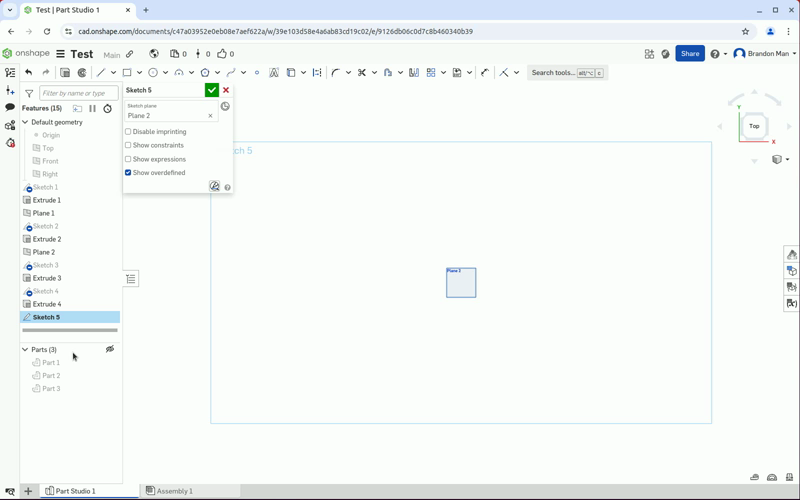
key(l)
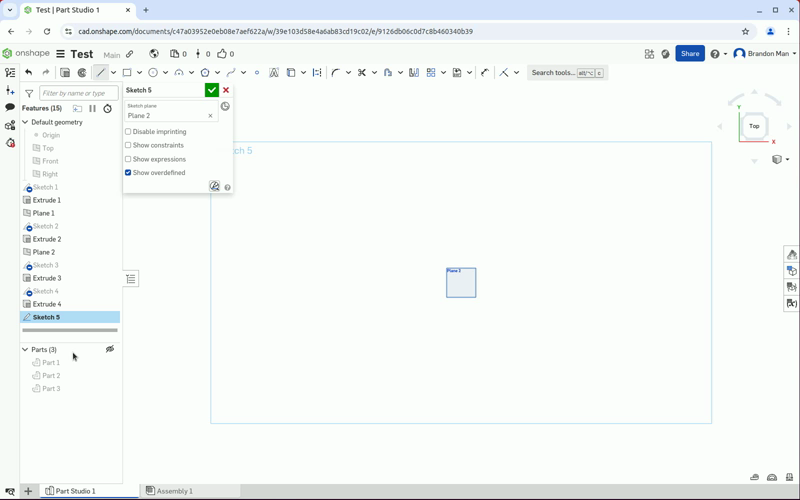
key_down(shift)
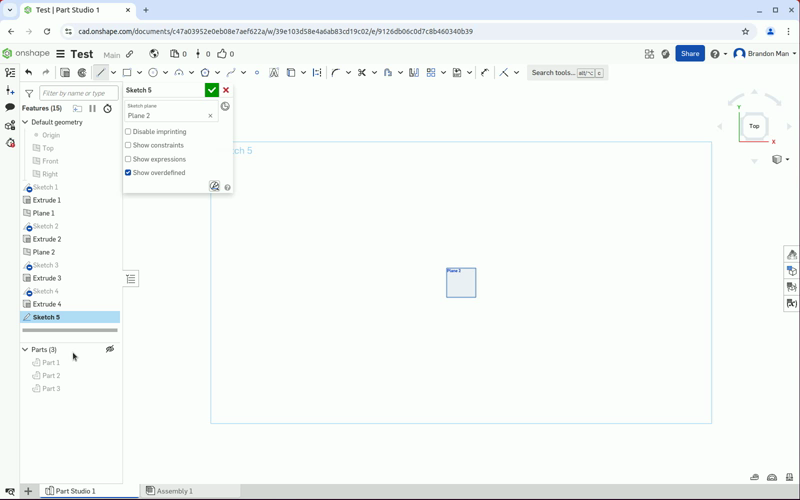
mouse_move(454, 327)
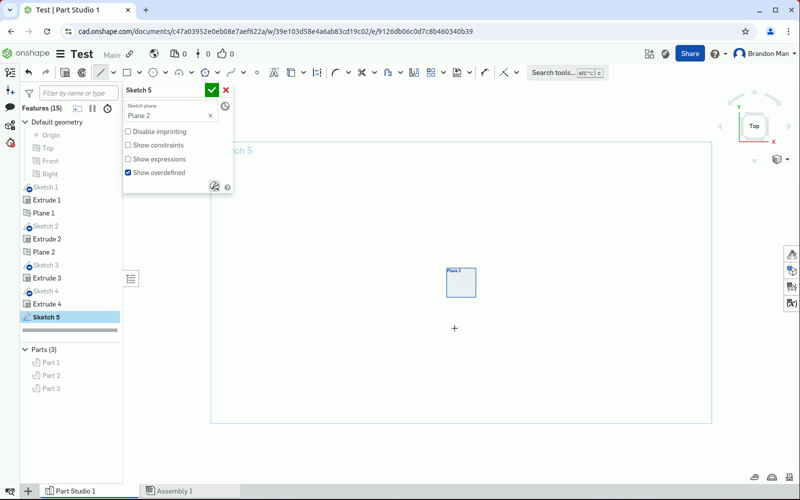
click(454, 327)
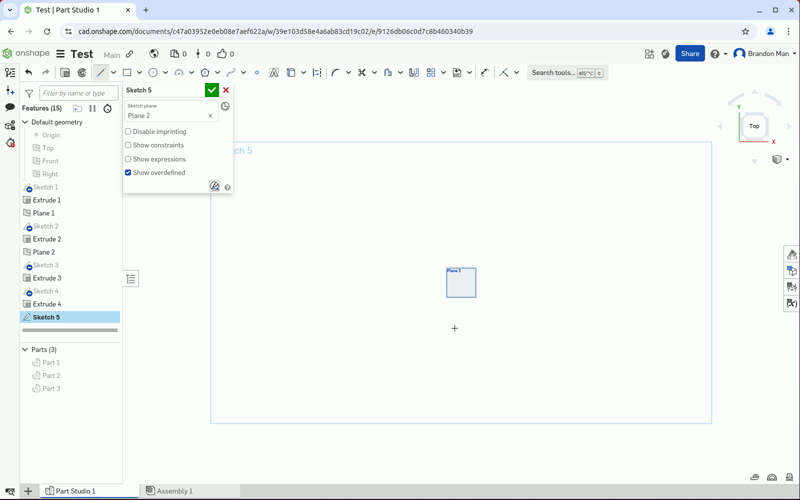
key_up(shift)
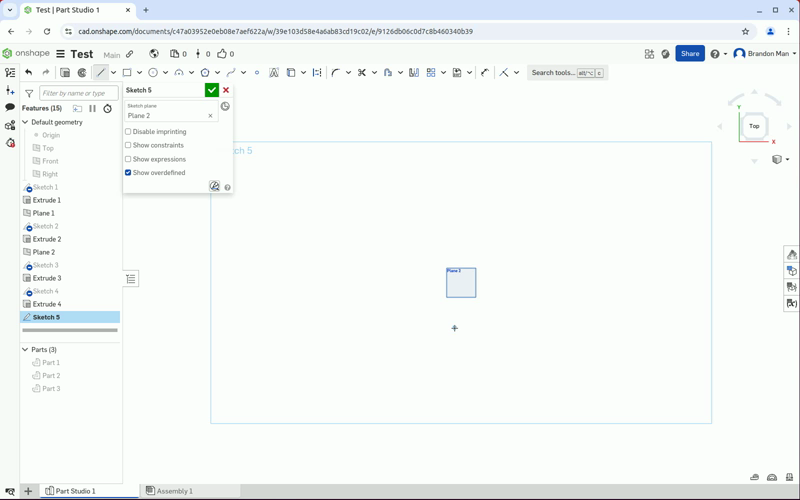
key_down(shift)
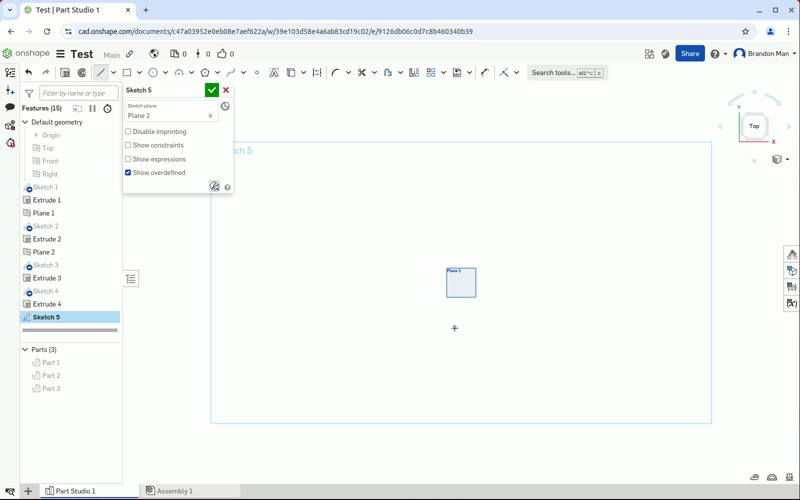
mouse_move(484, 327)
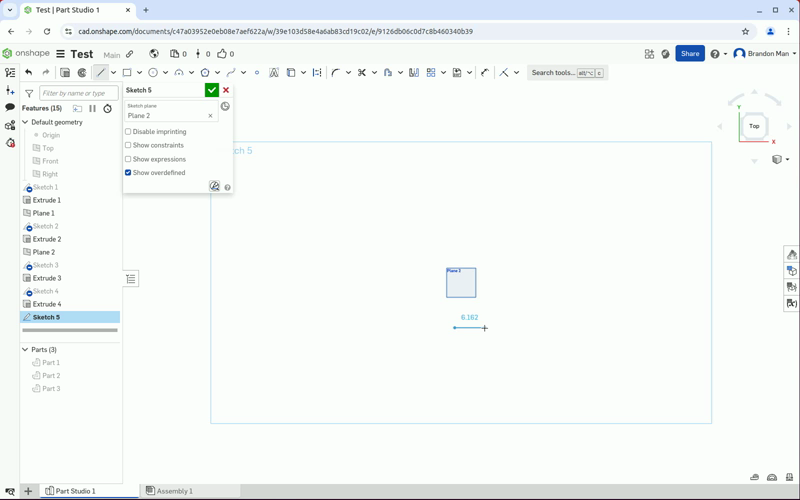
mouse_move(466, 327)
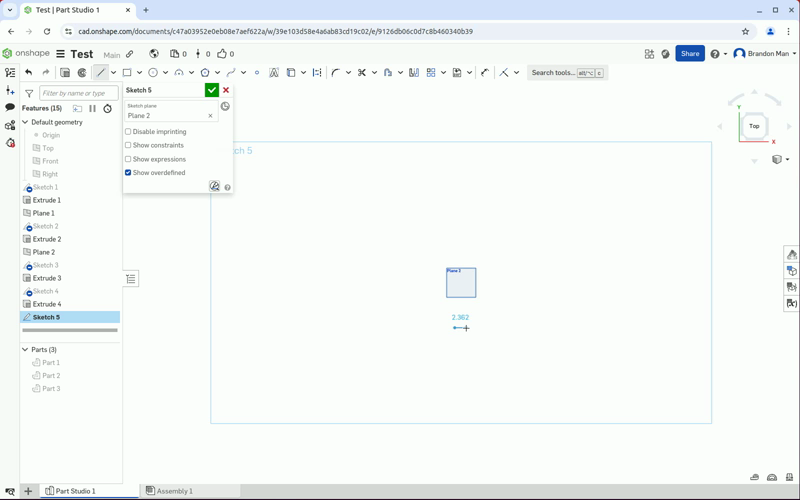
click(466, 327)
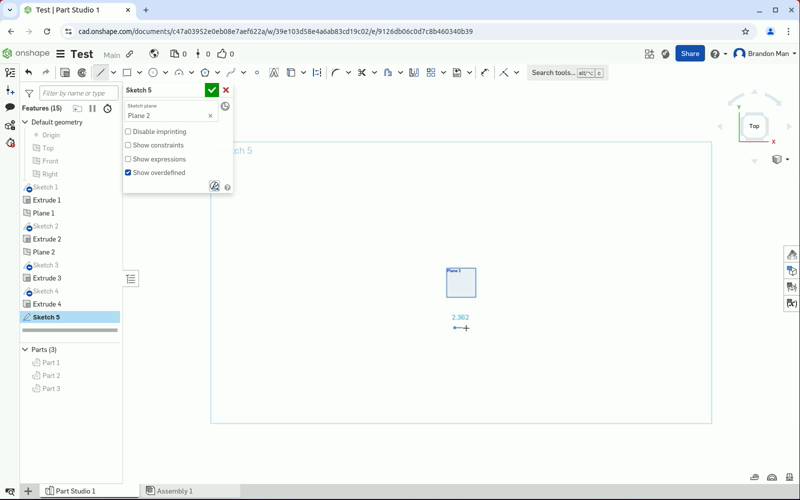
key_up(shift)
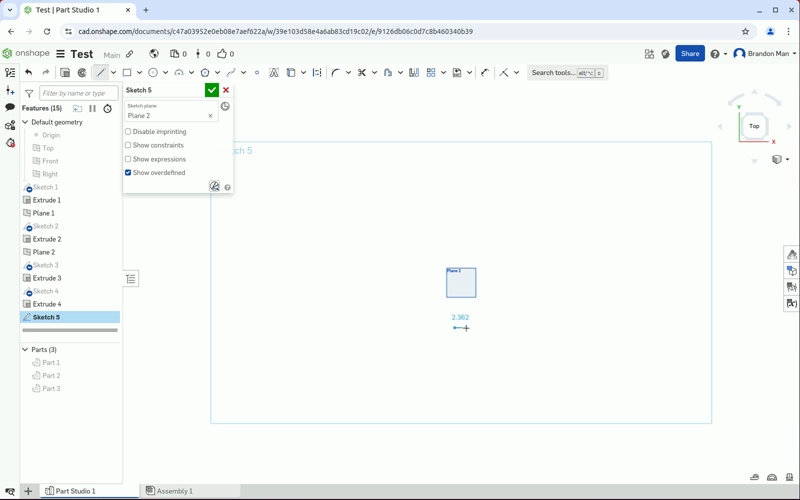
key_down(shift)
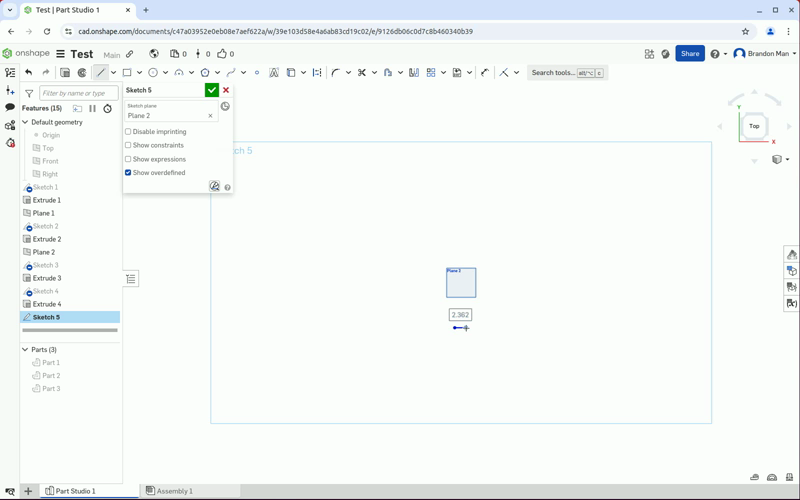
mouse_move(466, 237)
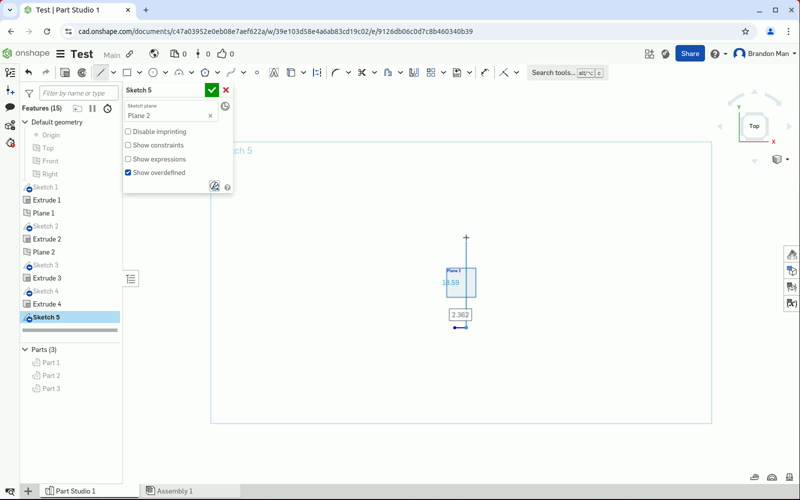
click(466, 237)
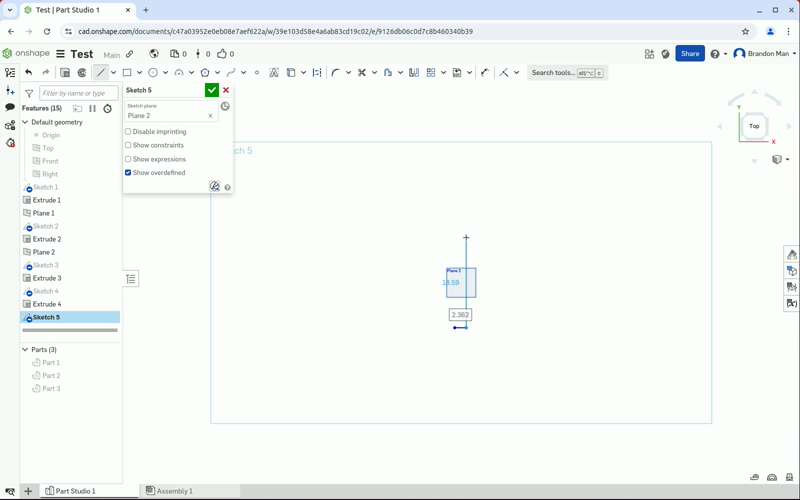
key_up(shift)
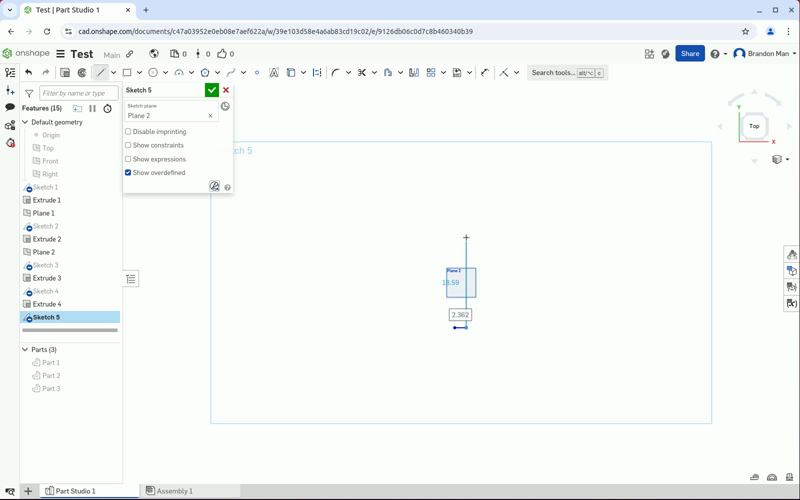
key_down(shift)
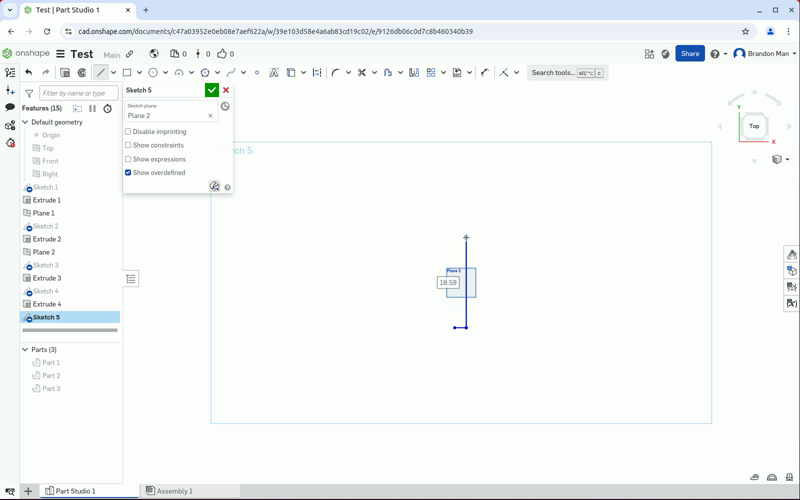
mouse_move(496, 237)
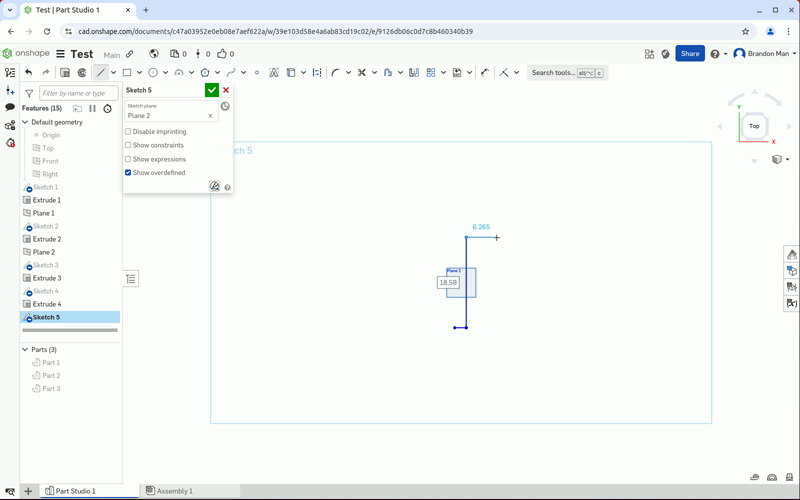
mouse_move(454, 237)
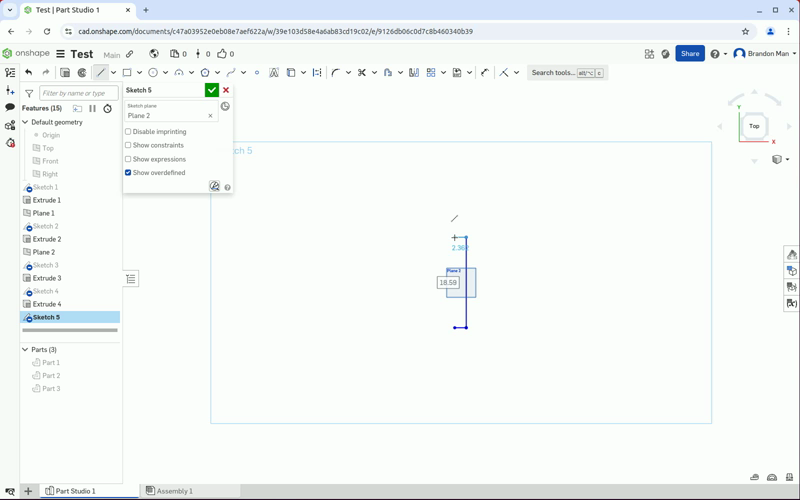
click(454, 237)
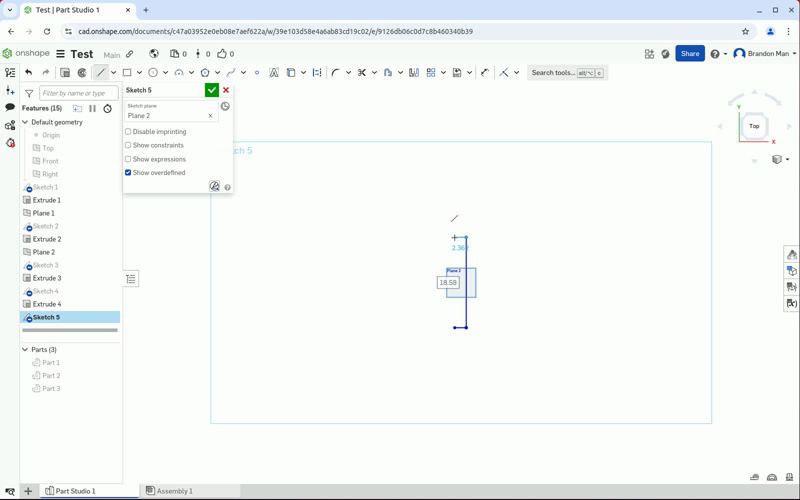
key_up(shift)
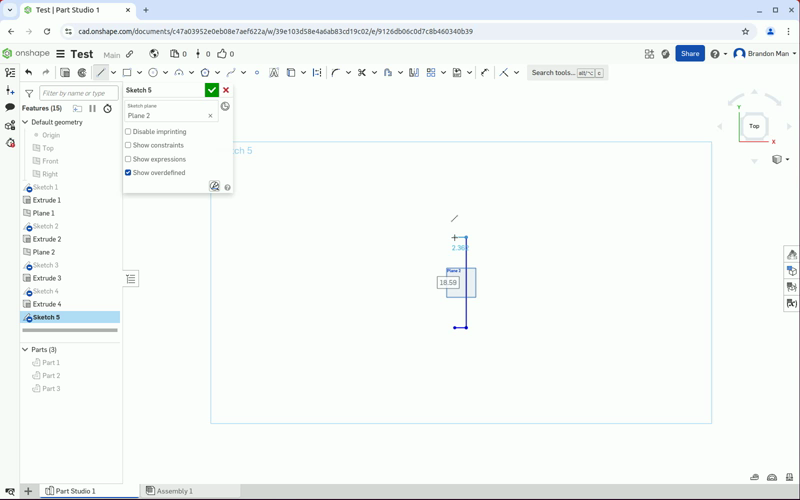
key_down(shift)
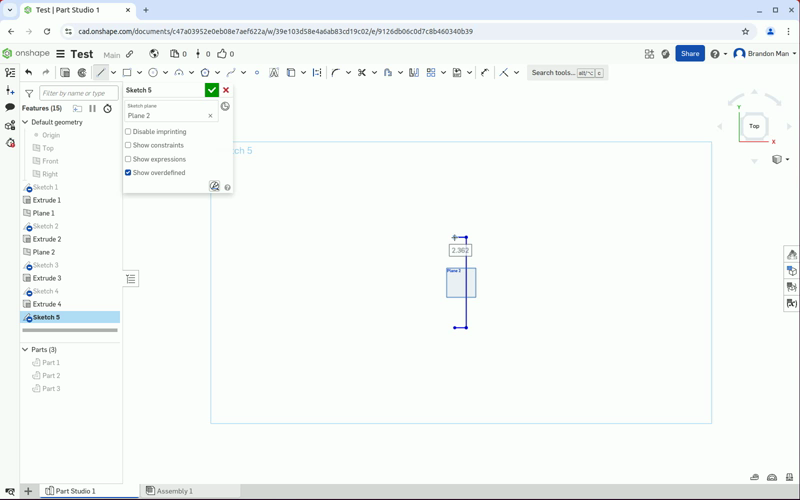
mouse_move(454, 327)
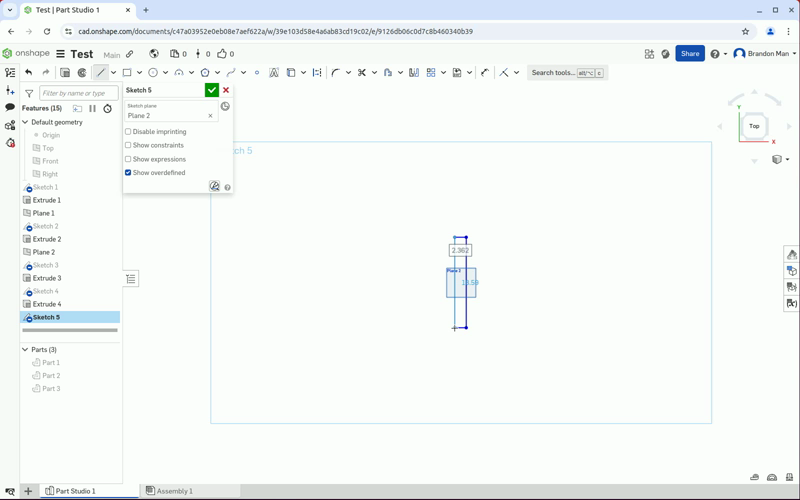
key_up(shift)
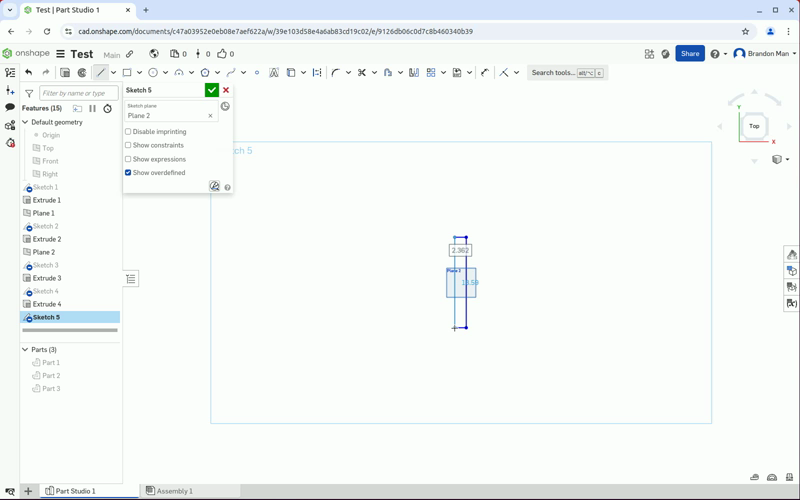
click(454, 327)
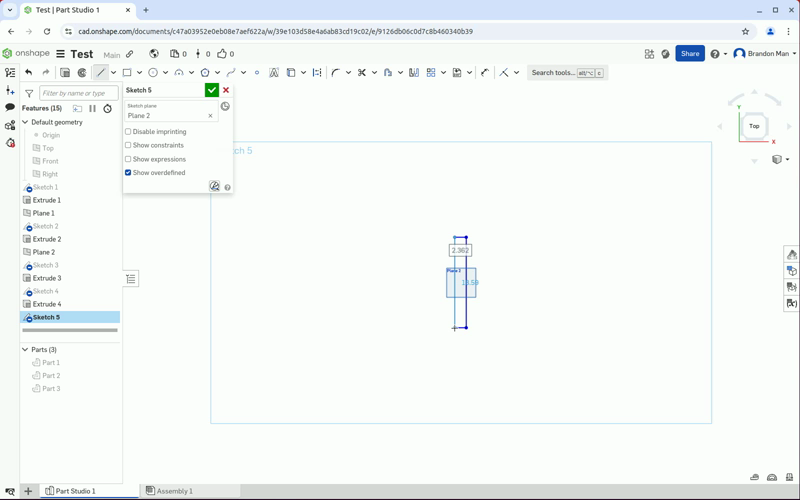
key(esc)
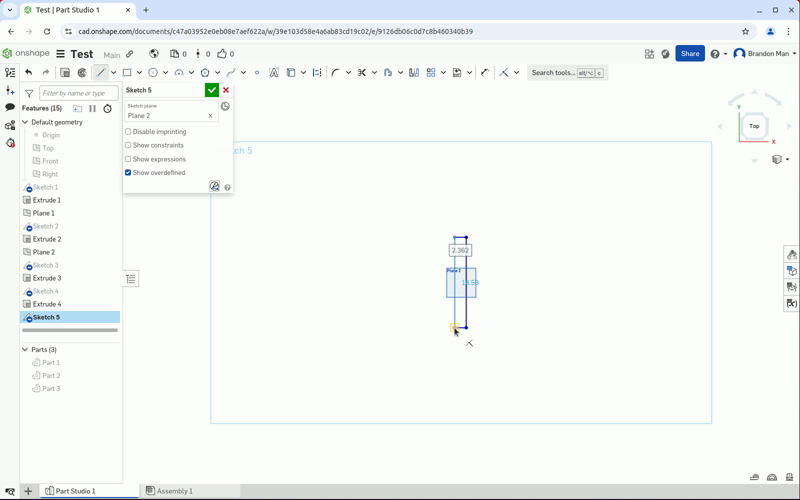
mouse_move(455, 276)
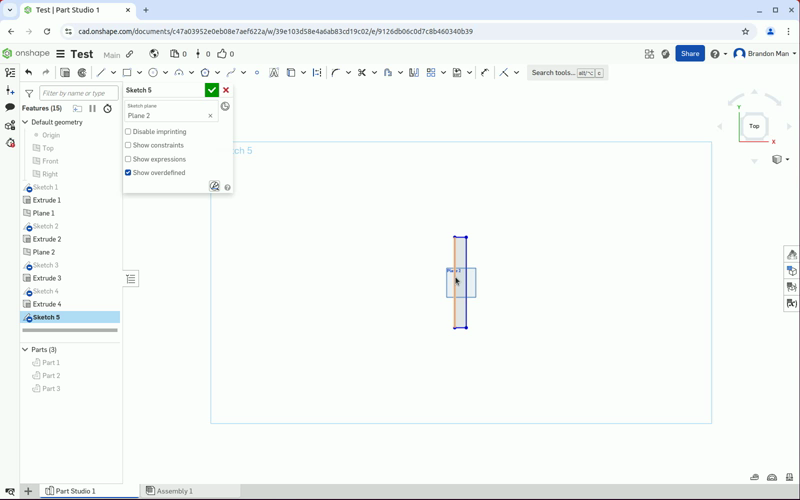
scroll(6)
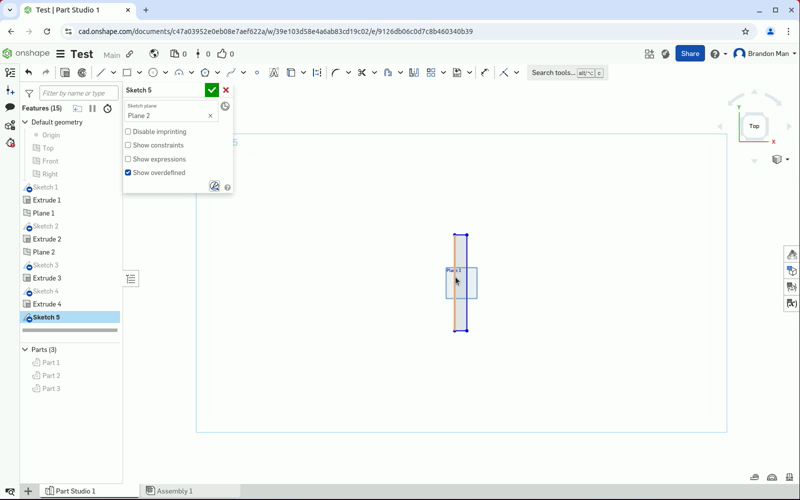
scroll(6)
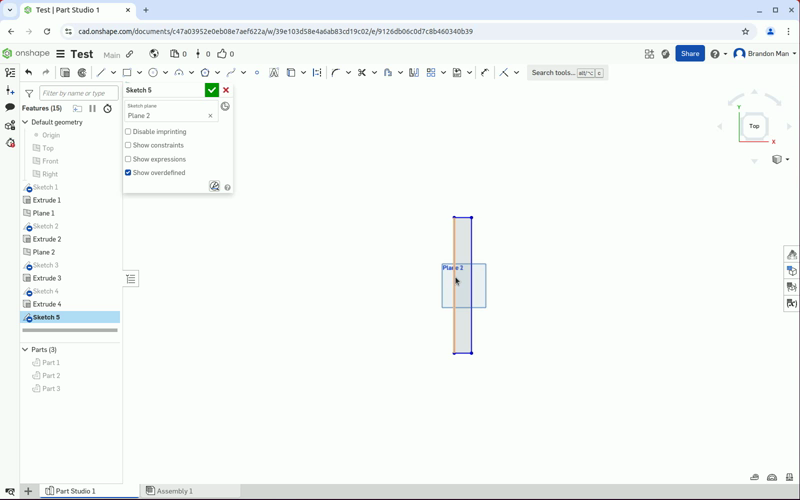
scroll(6)
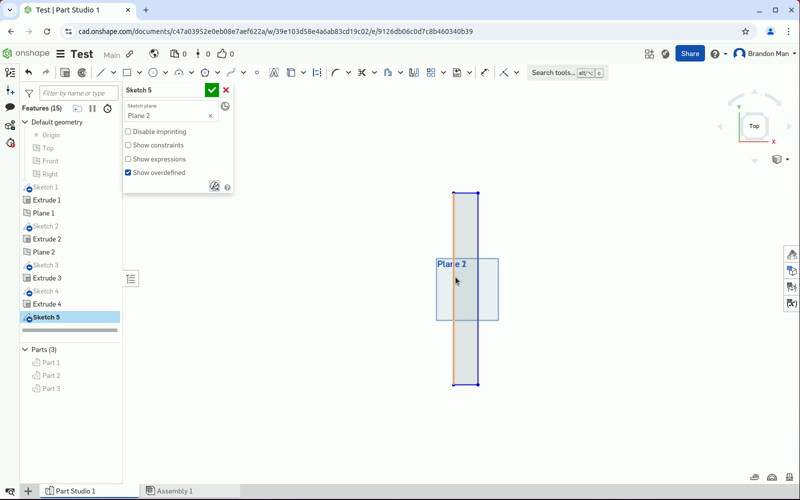
scroll(6)
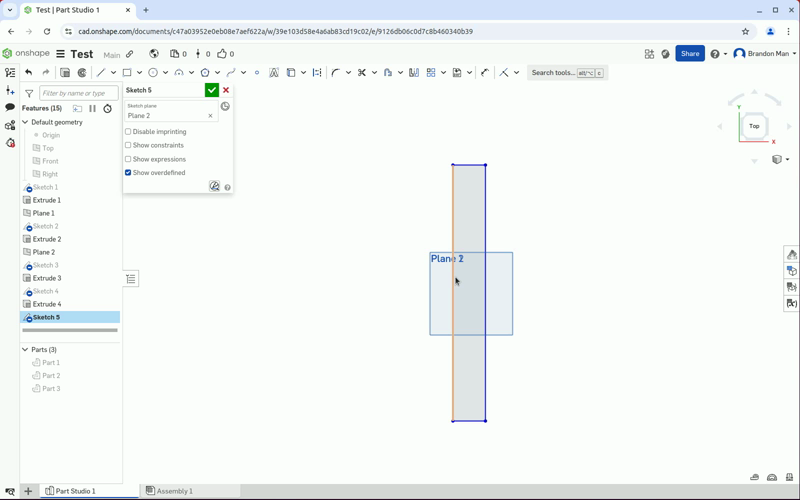
scroll(6)
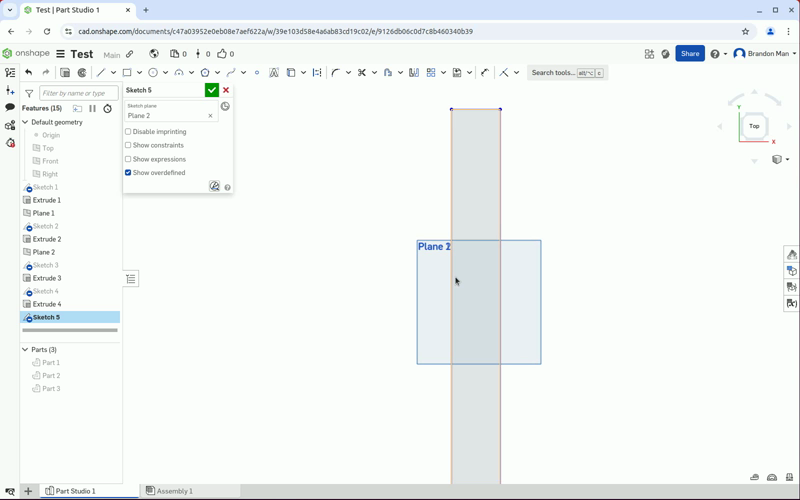
scroll(6)
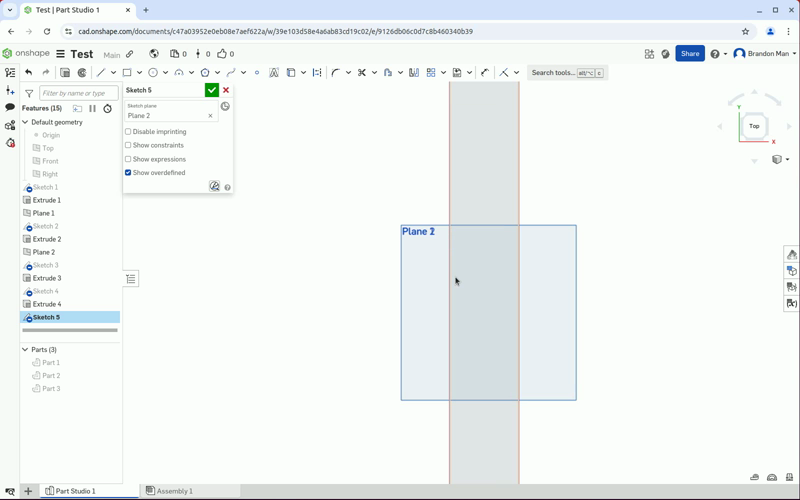
scroll(6)
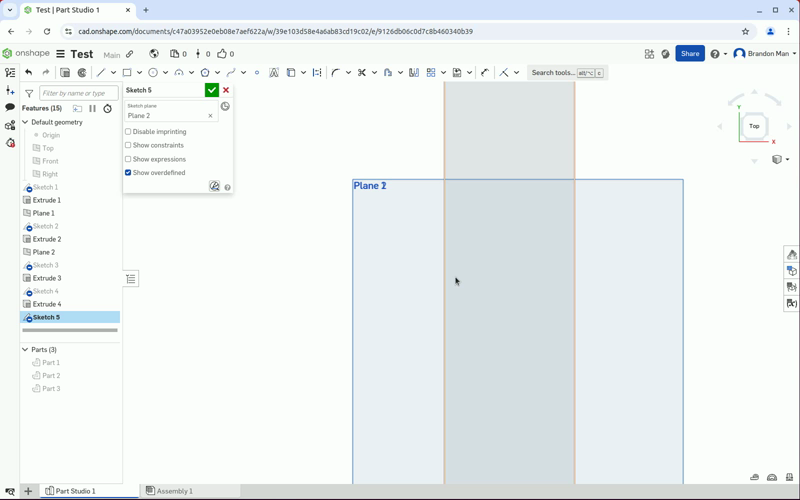
click(455, 276)
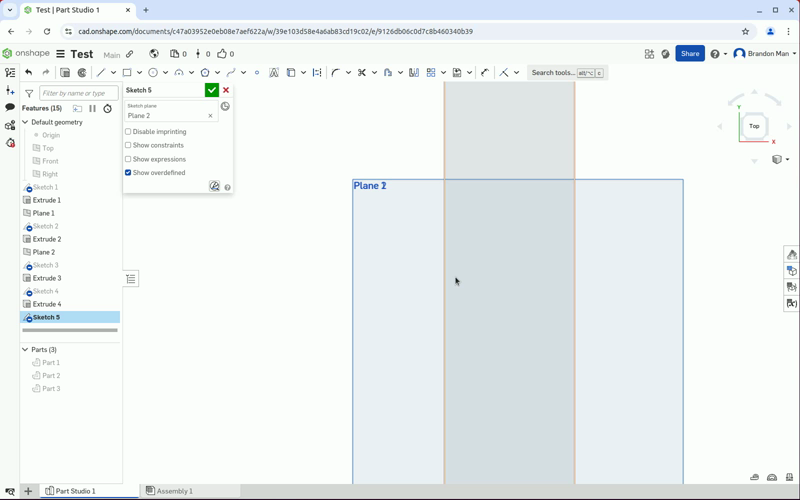
scroll(-6)
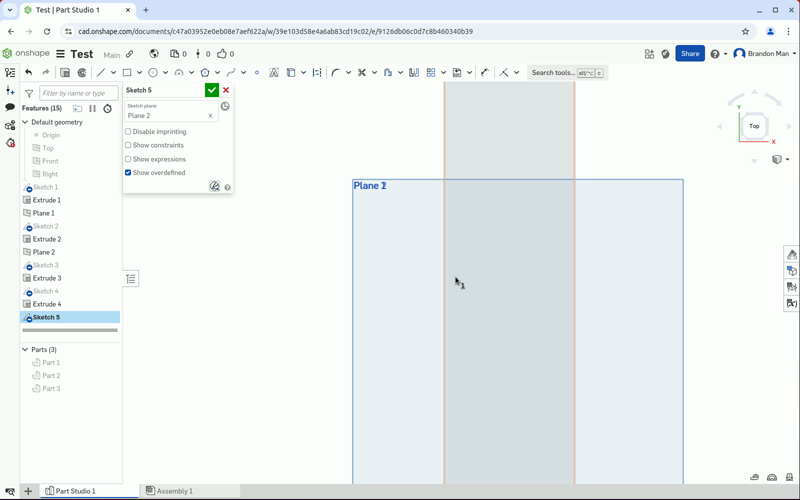
scroll(-6)
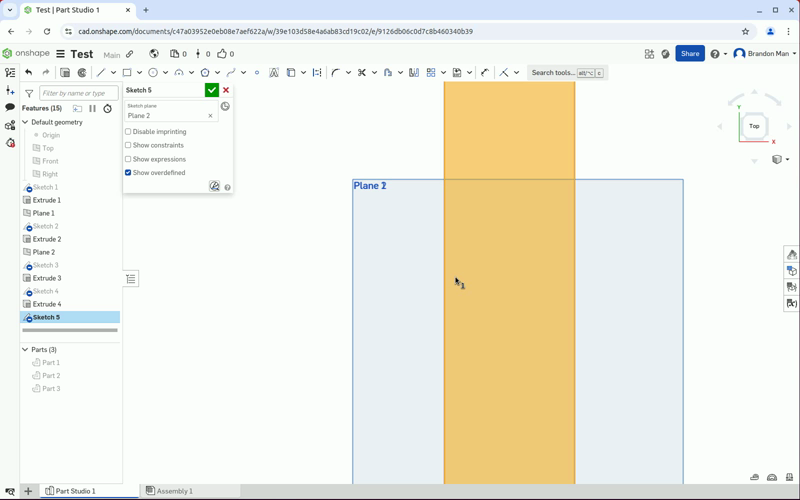
scroll(-6)
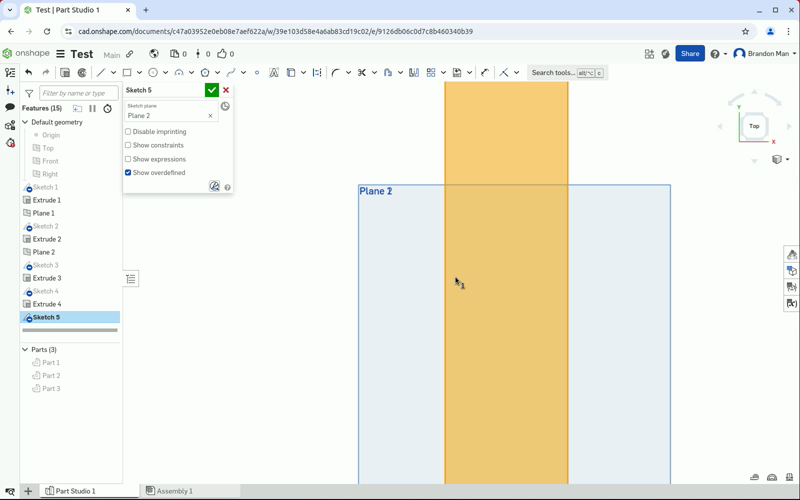
scroll(-6)
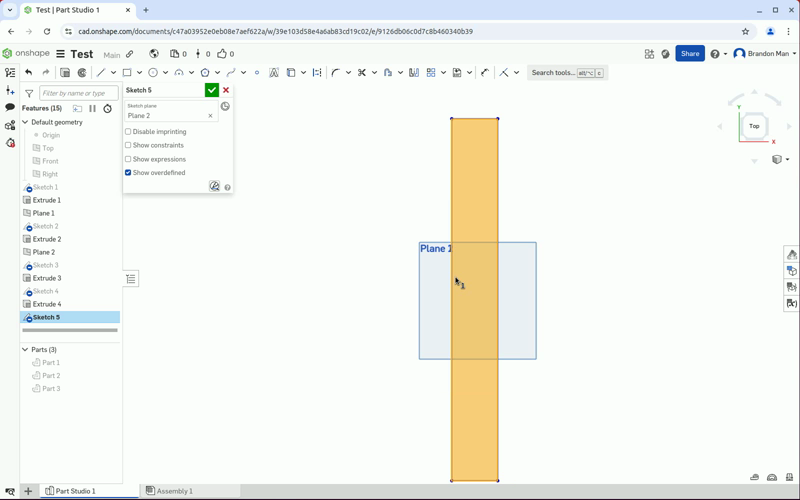
scroll(-6)
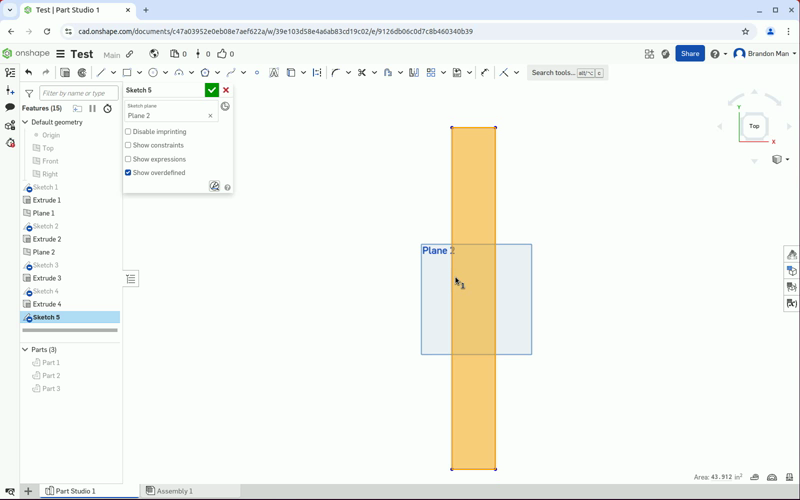
scroll(-6)
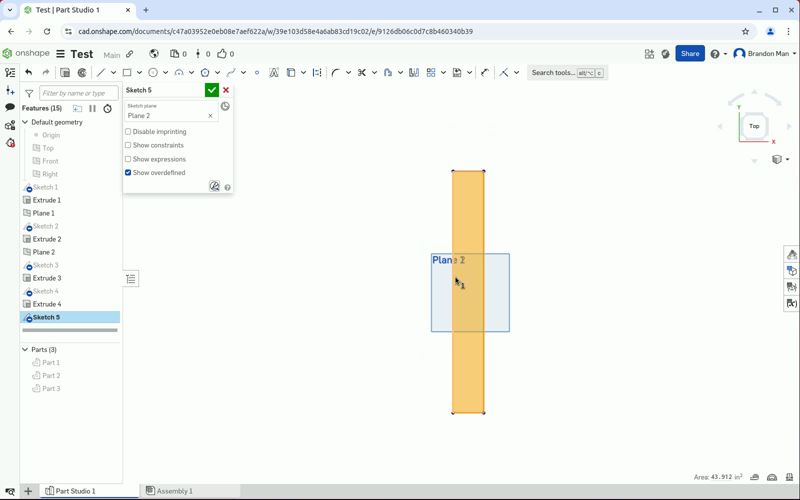
scroll(-6)
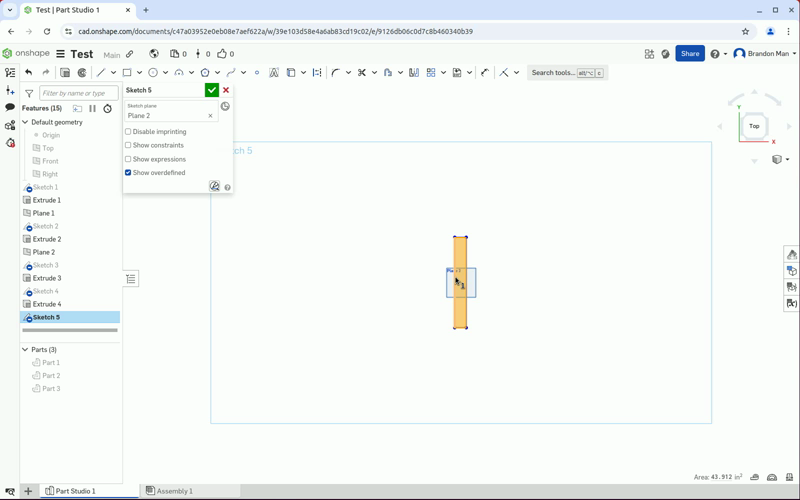
mouse_move(73, 352)
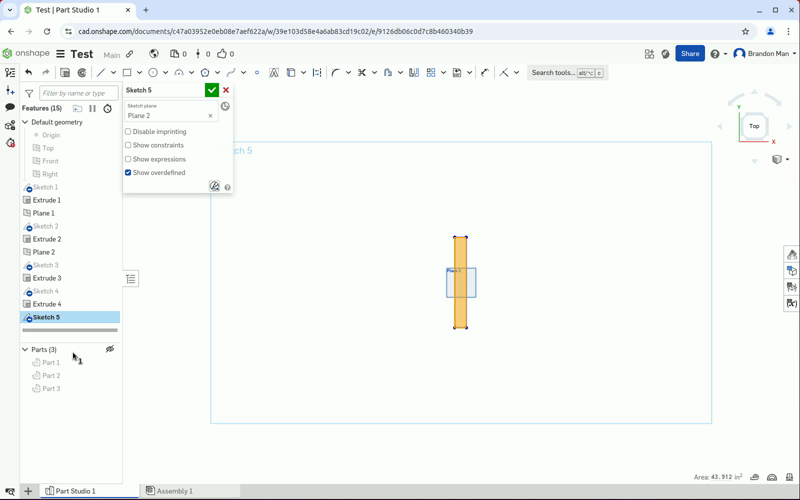
key(shift+y)
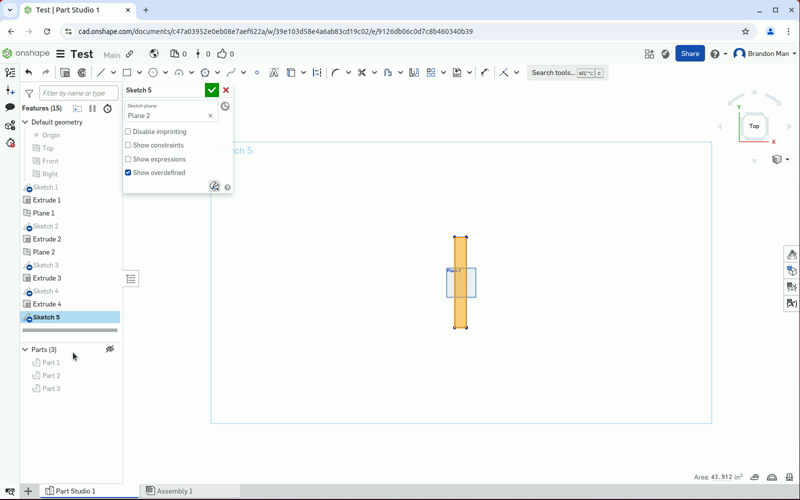
key(shift+e)
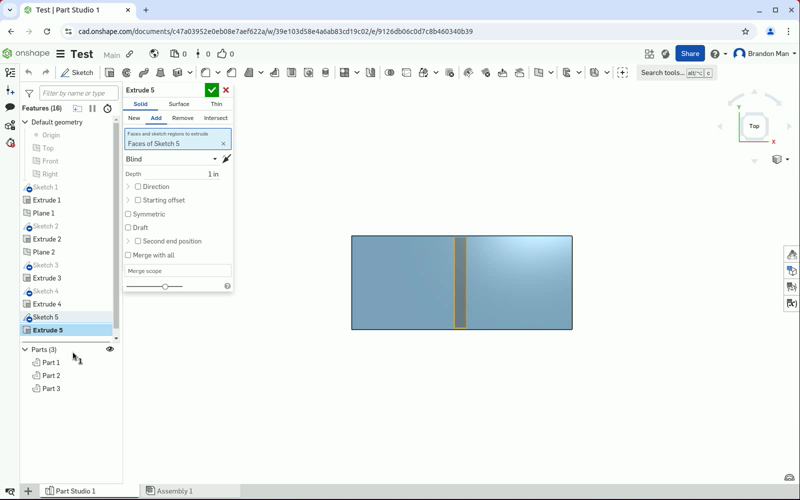
mouse_move(143, 106)
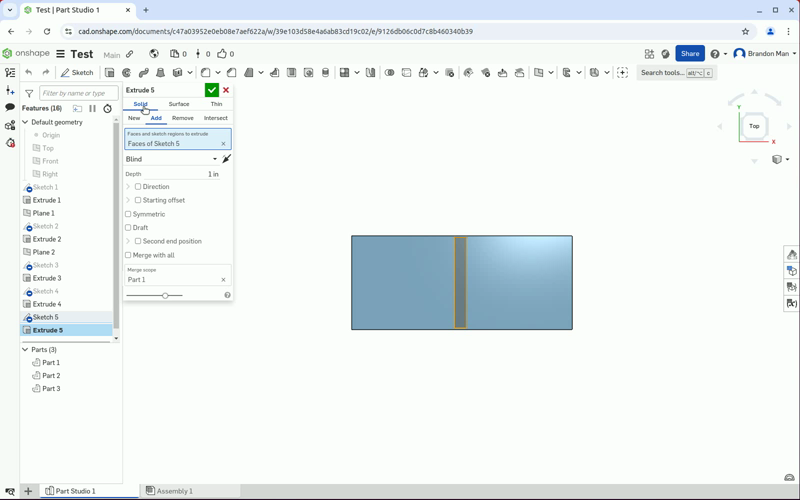
click(143, 106)
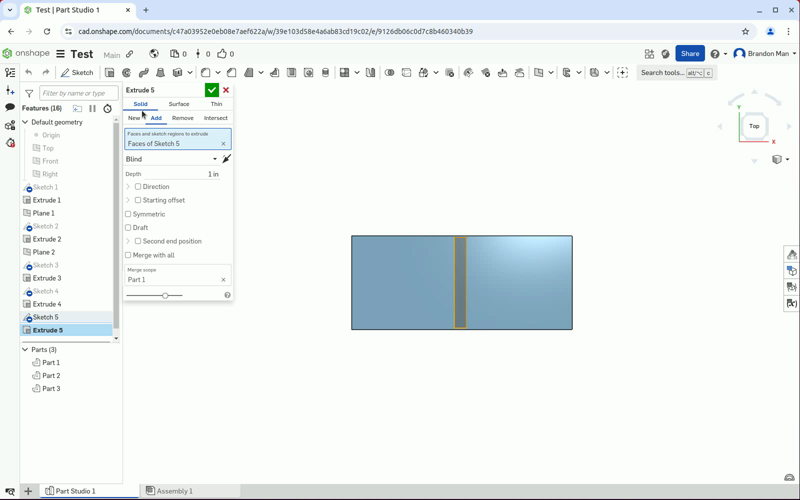
mouse_move(137, 120)
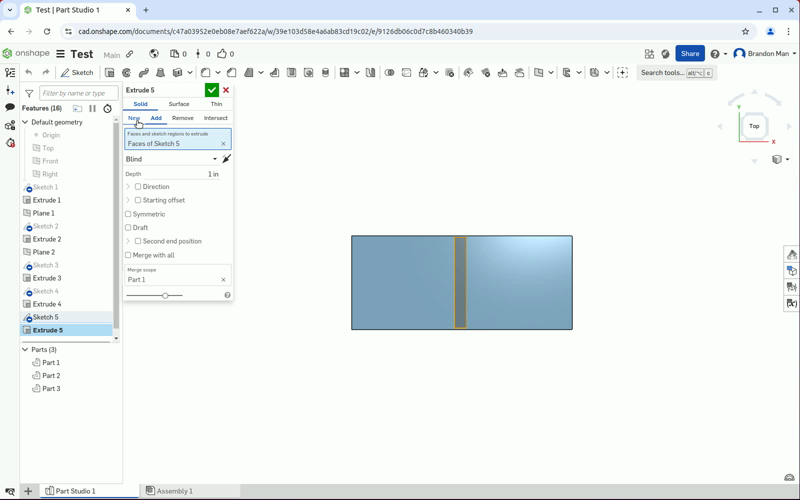
click(137, 120)
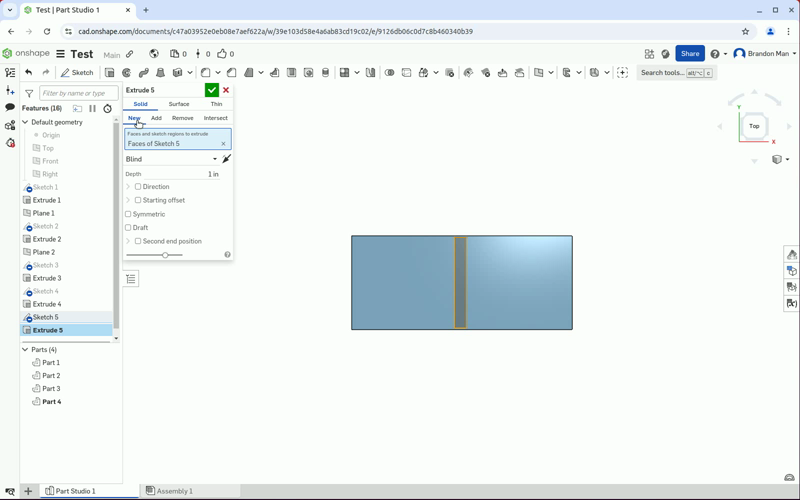
key(tab, 4)
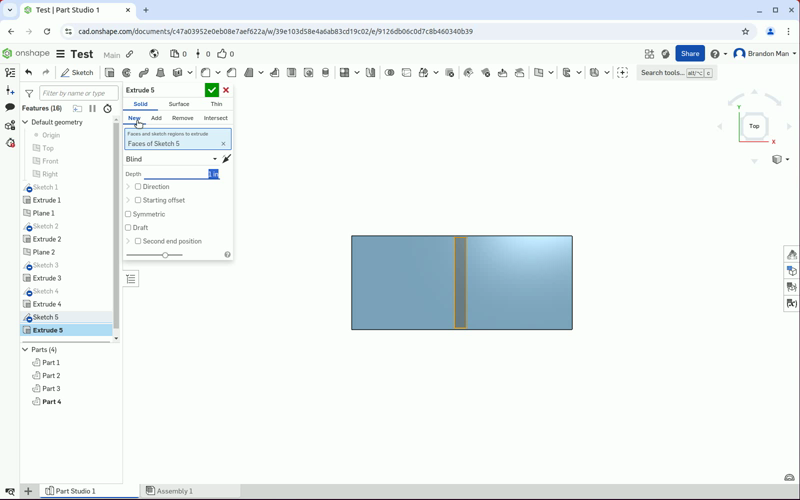
text(0.722)
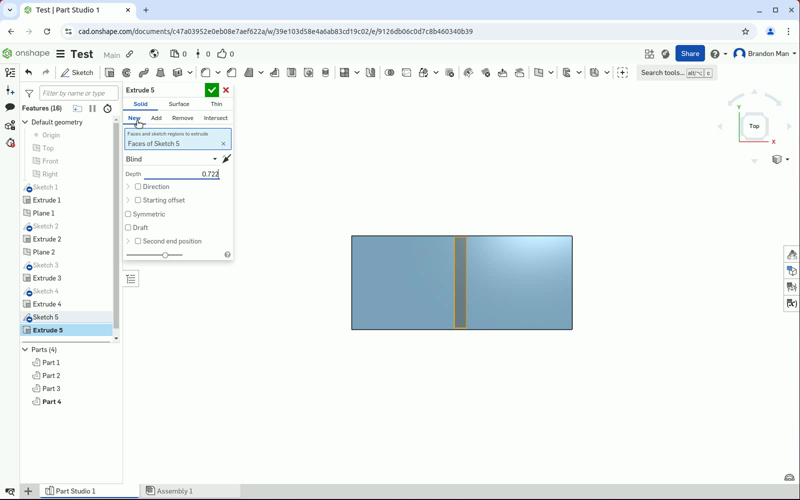
key(enter)
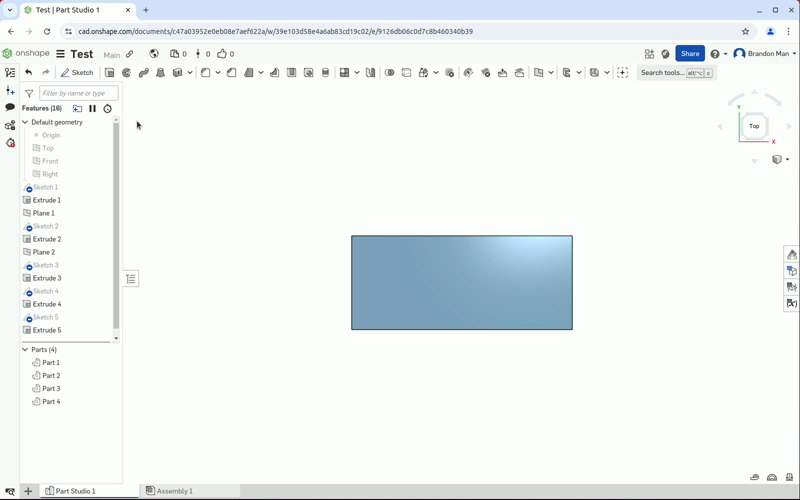
key(shift+h)
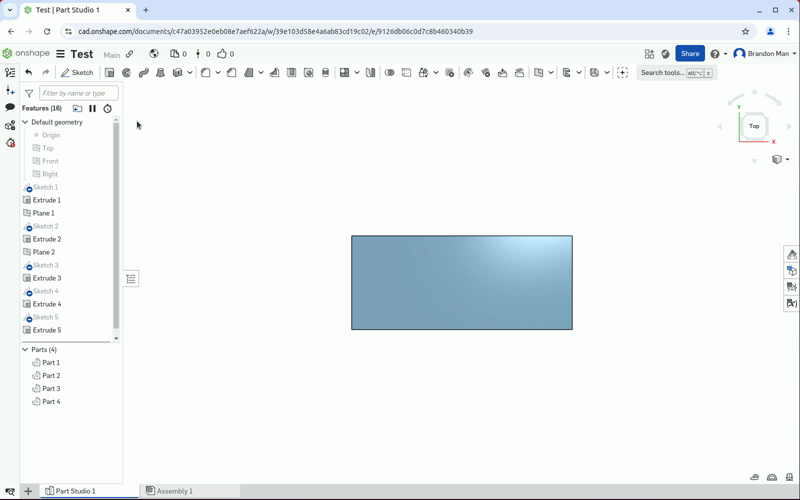
key(shift+h)
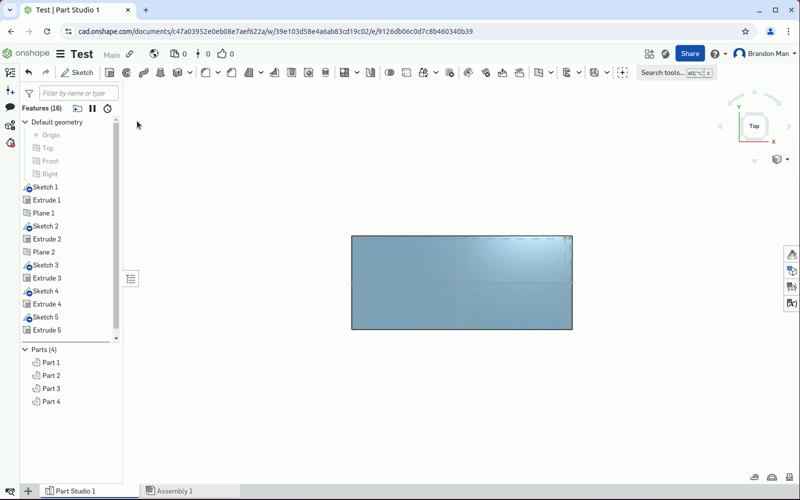
key(shift+7)
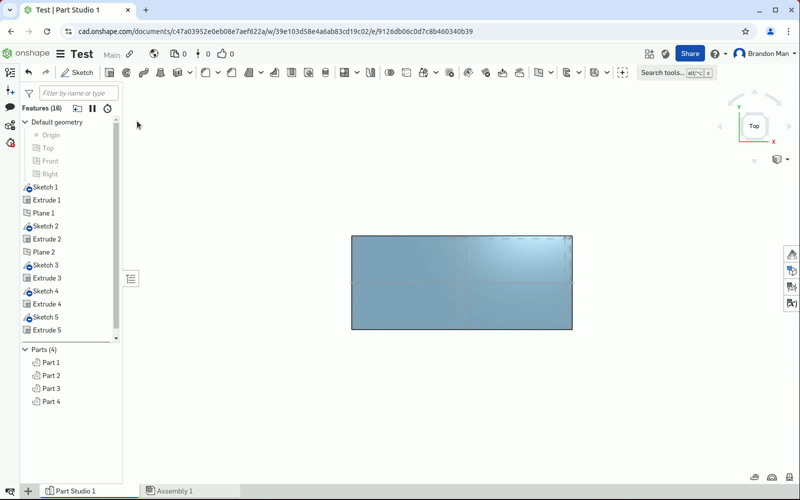
key(up, 3)
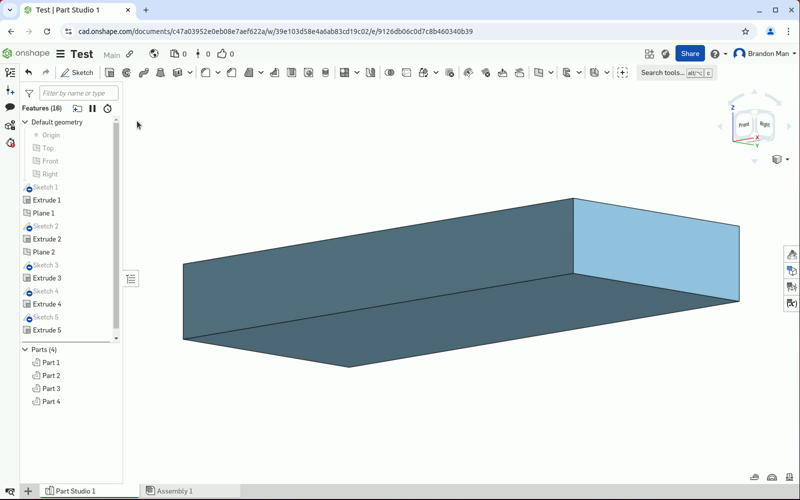
key(left, 3)
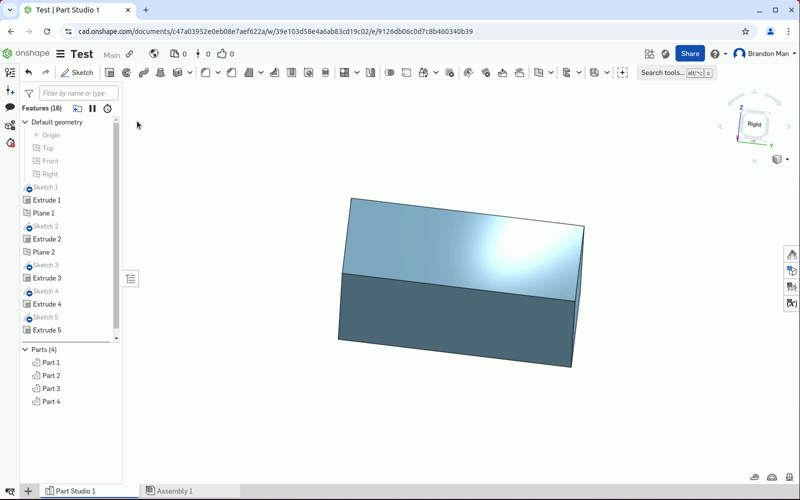
key(right, 3)
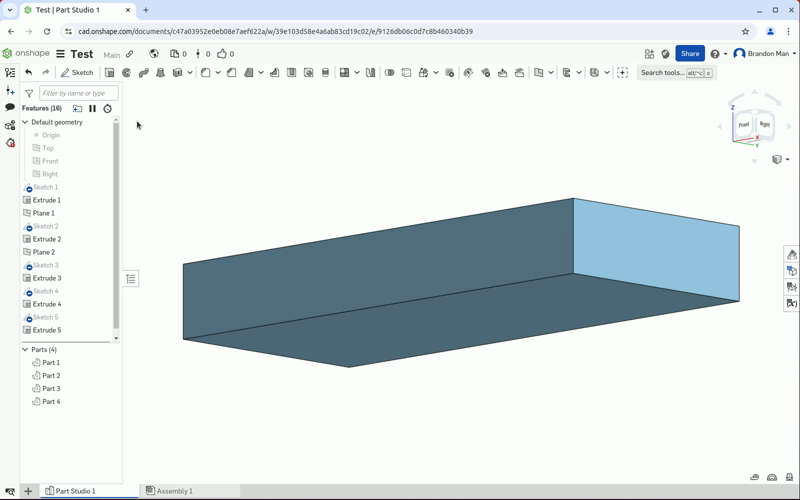
key(down, 3)
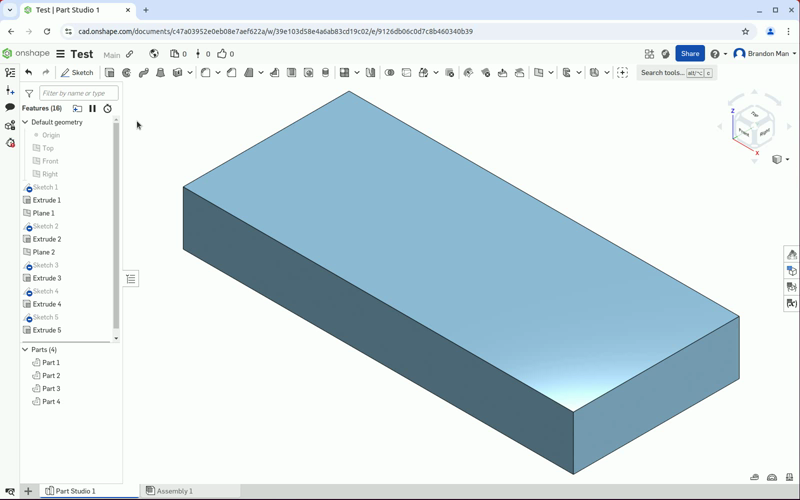
mouse_move(69, 189)
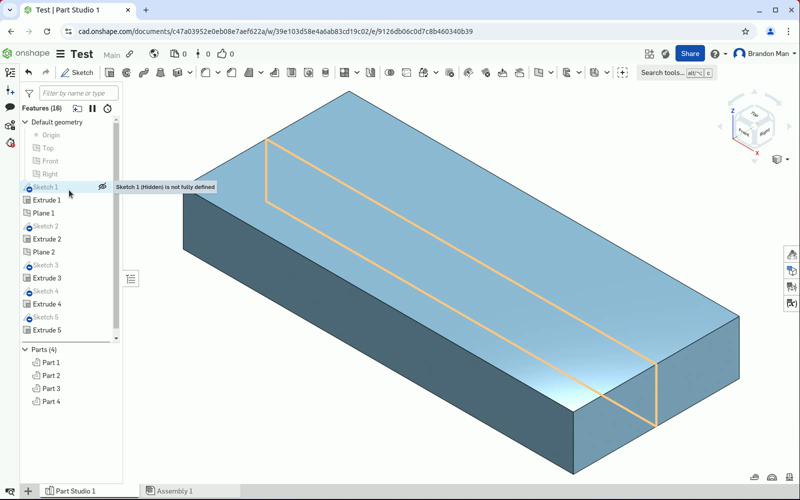
click(69, 189)